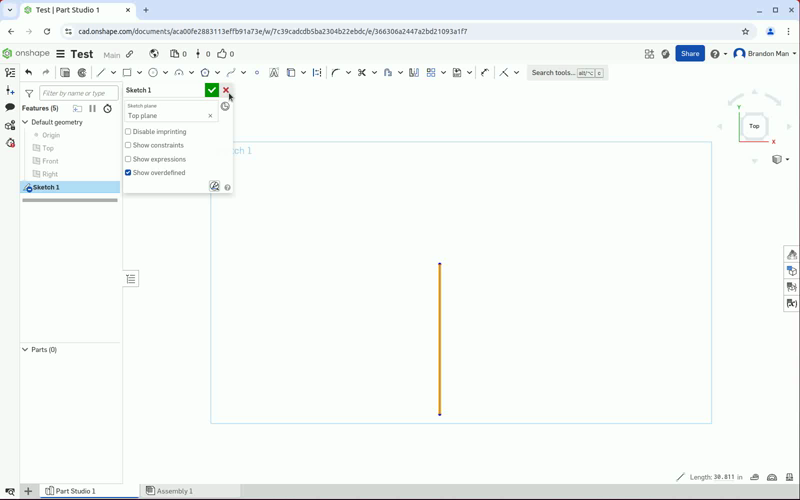
key(shift+h)
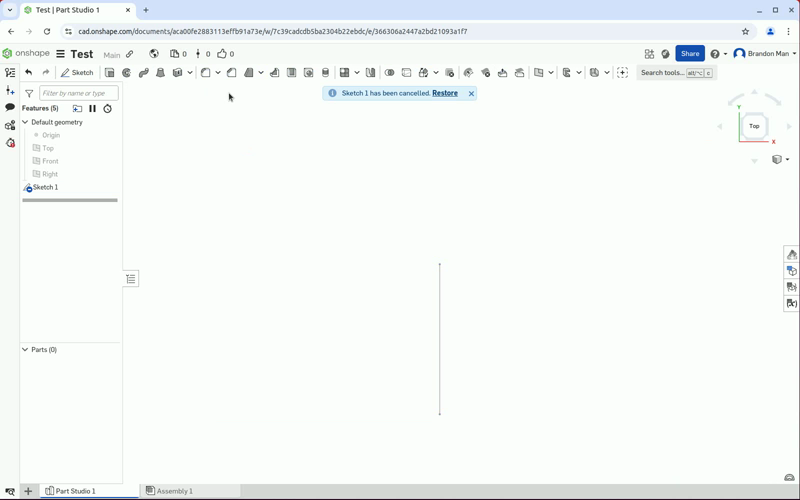
key(shift+s)
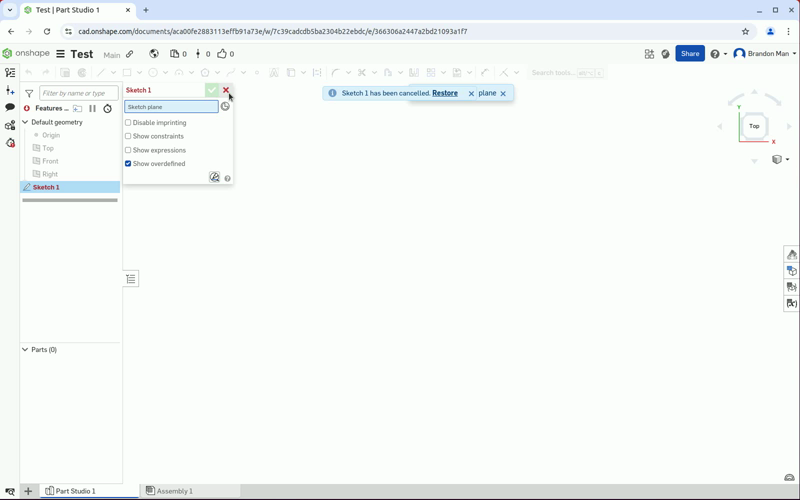
mouse_move(73, 150)
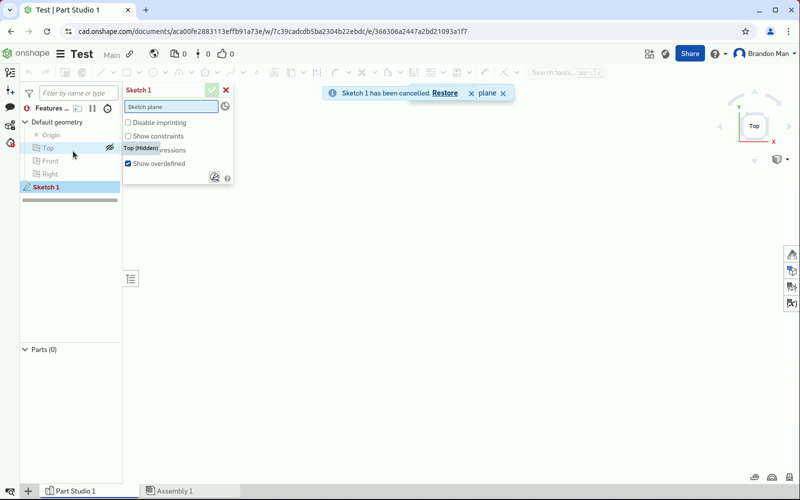
click(73, 150)
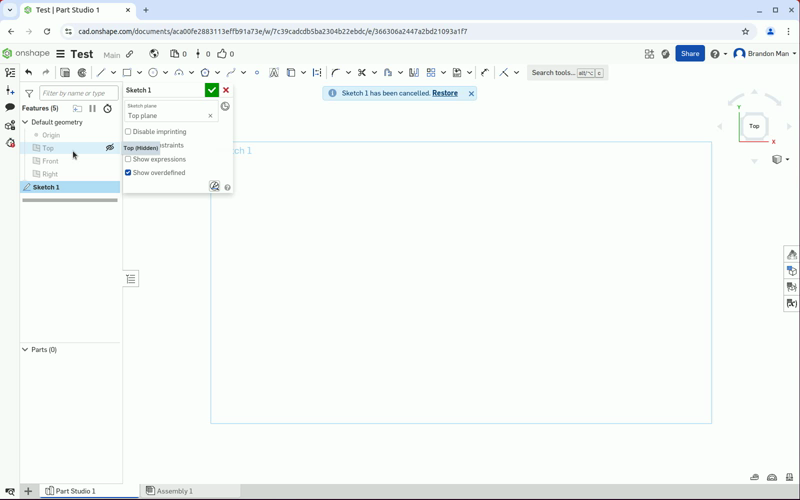
mouse_move(73, 352)
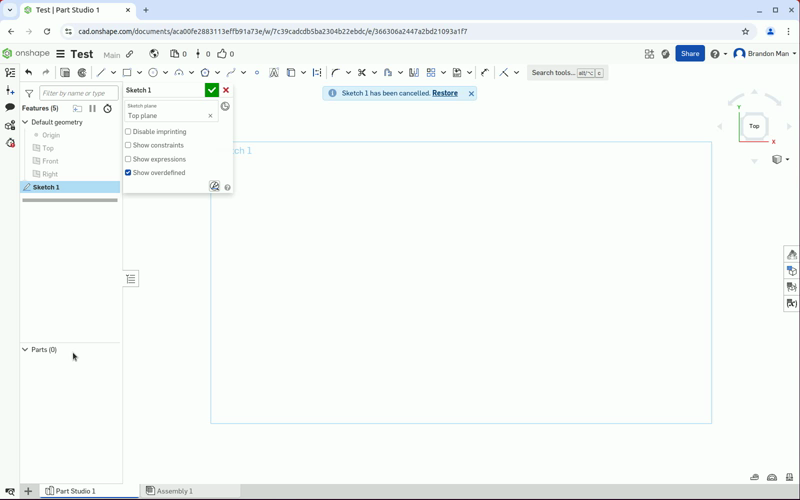
key(y)
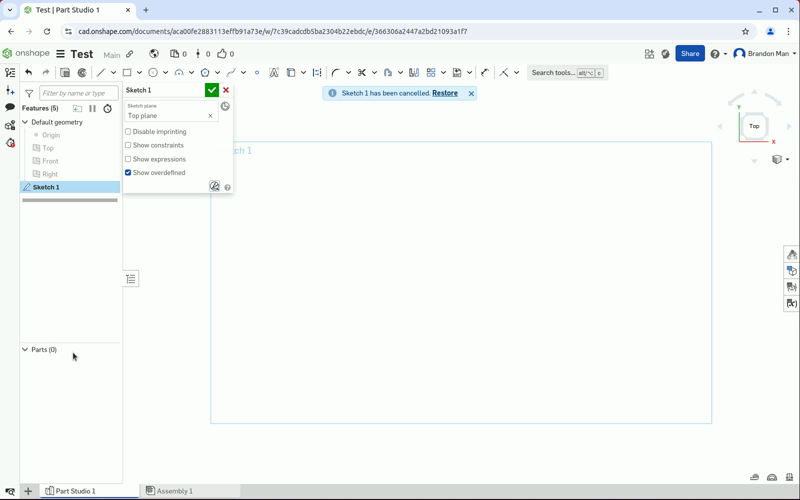
key(l)
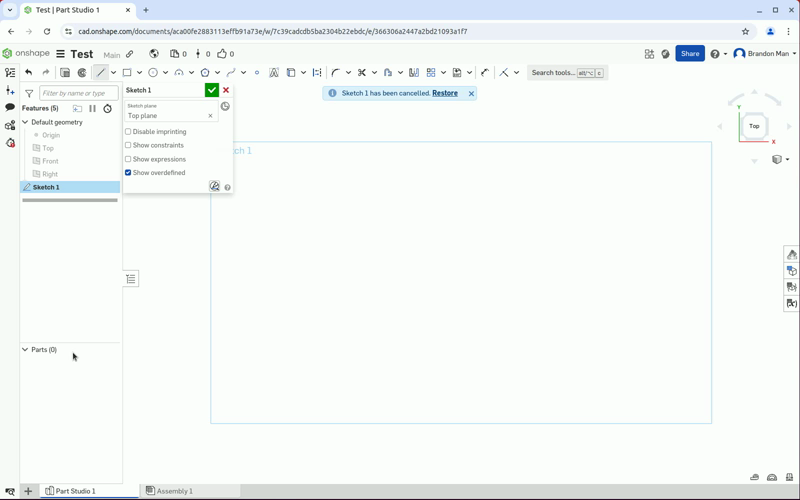
key_down(shift)
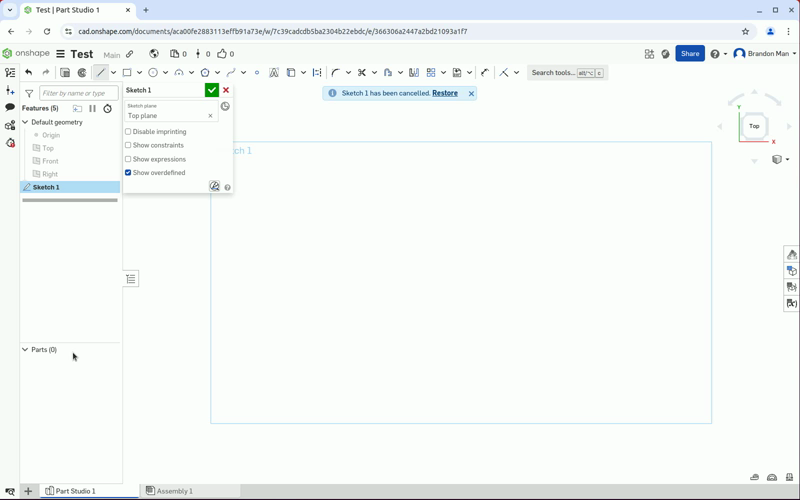
mouse_move(348, 337)
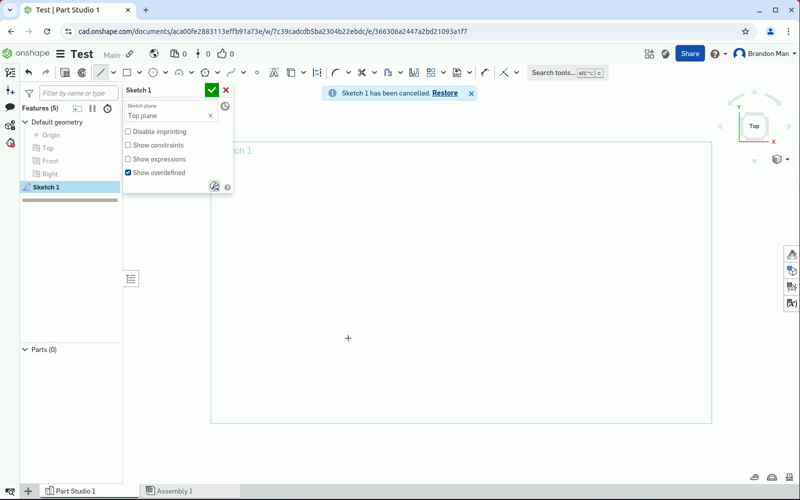
click(348, 337)
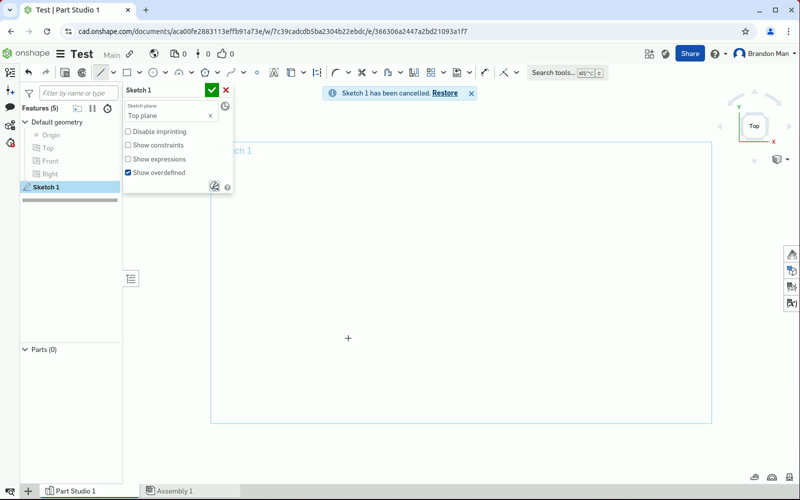
key_up(shift)
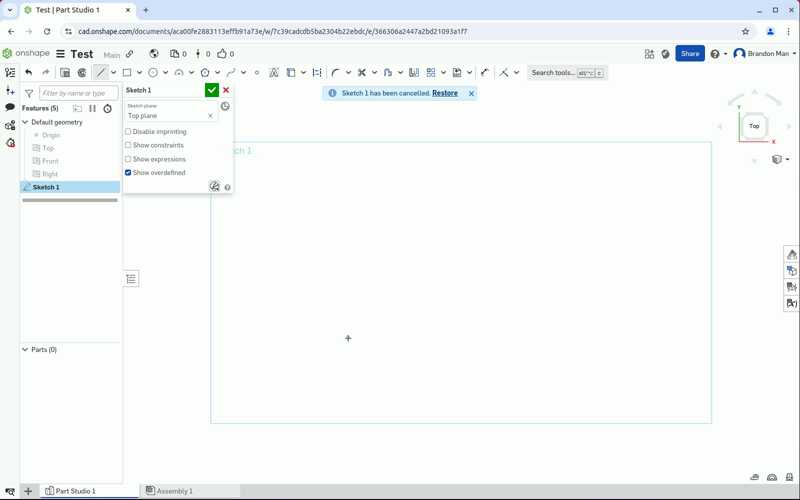
key_down(shift)
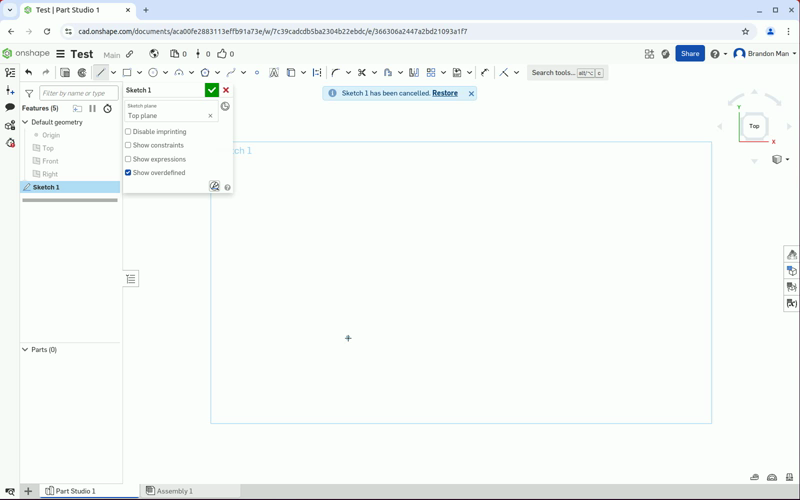
mouse_move(572, 337)
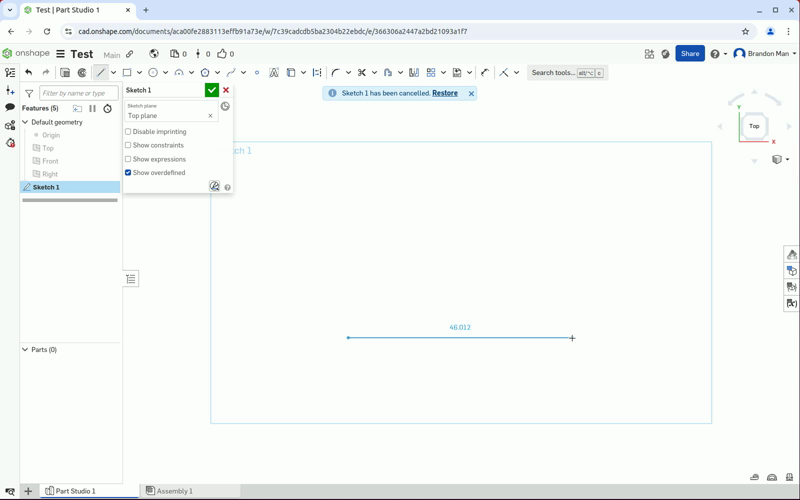
click(572, 337)
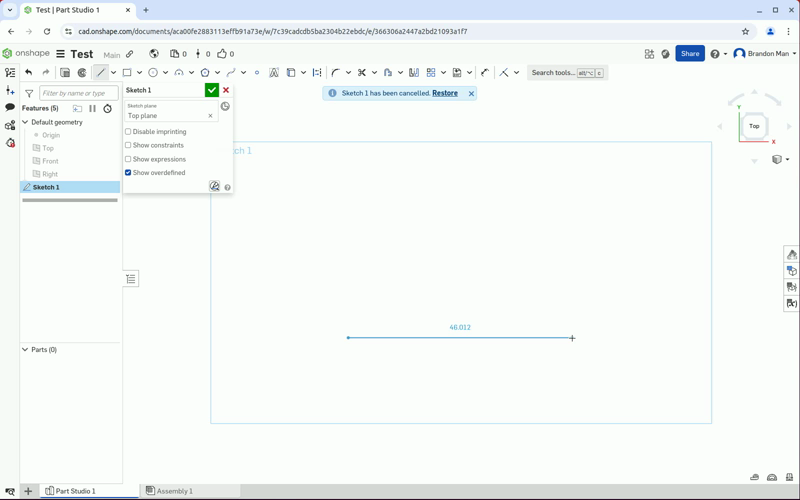
key_up(shift)
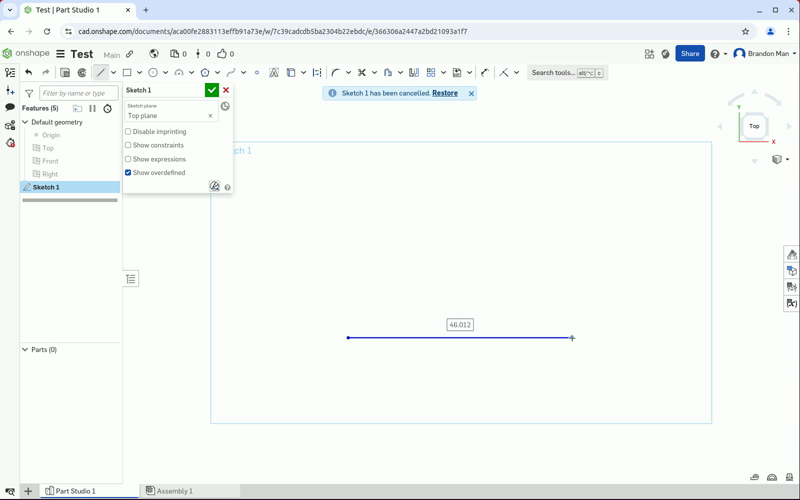
key_down(shift)
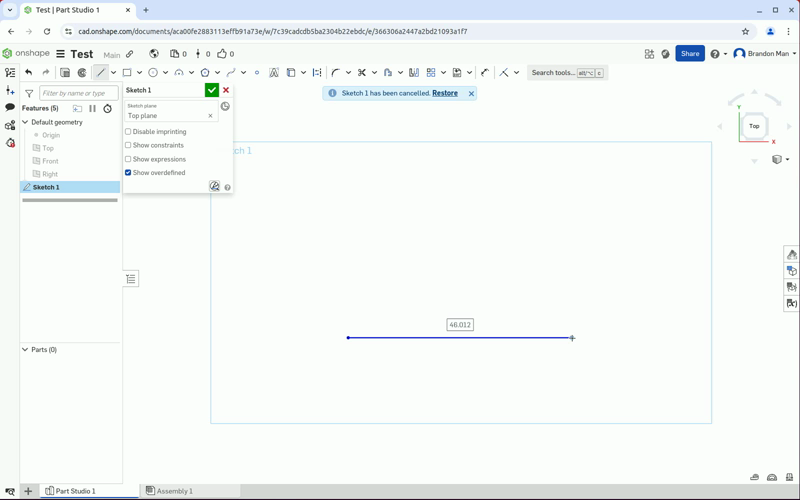
mouse_move(572, 227)
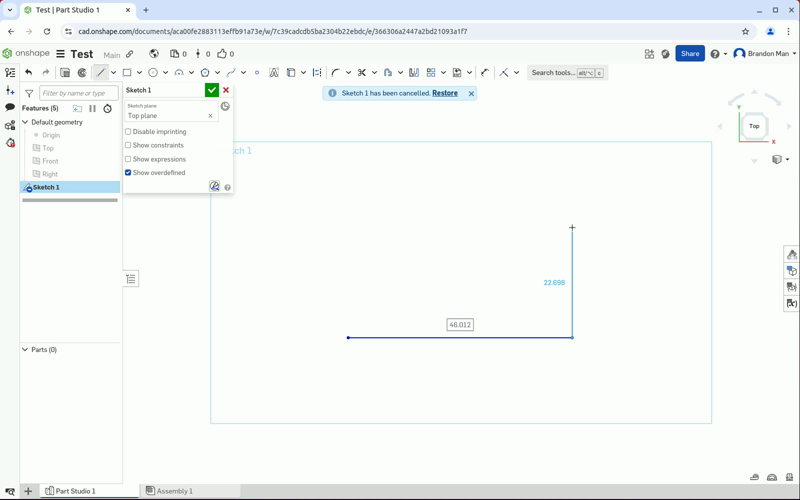
click(572, 227)
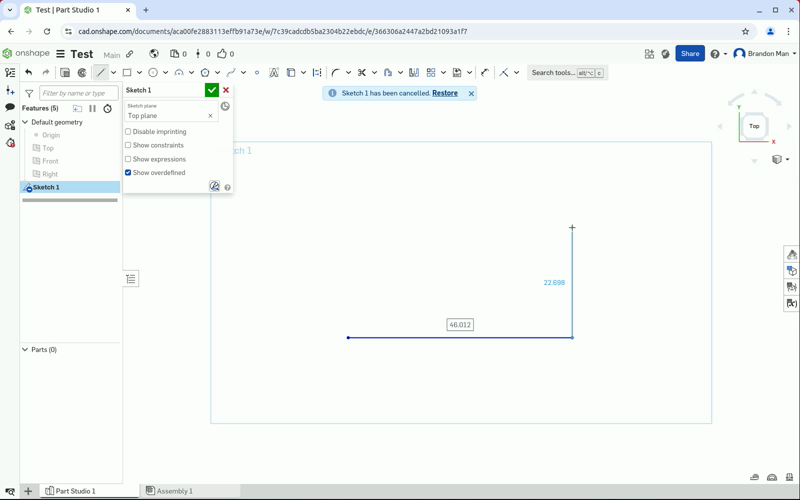
key_up(shift)
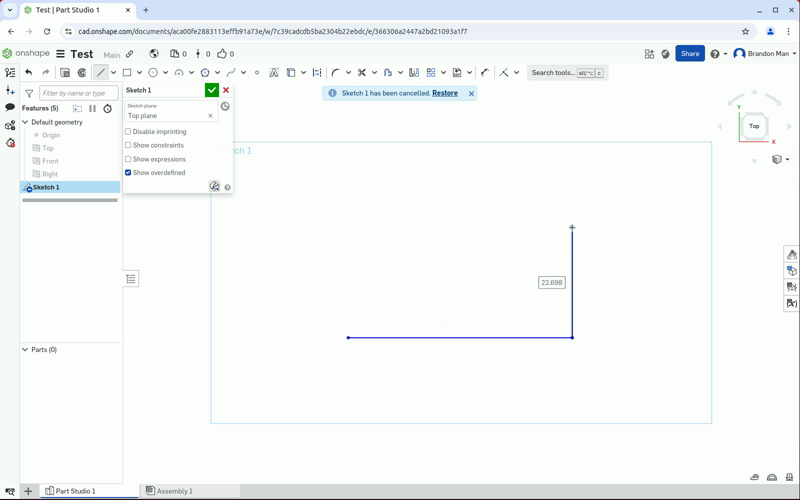
key_down(shift)
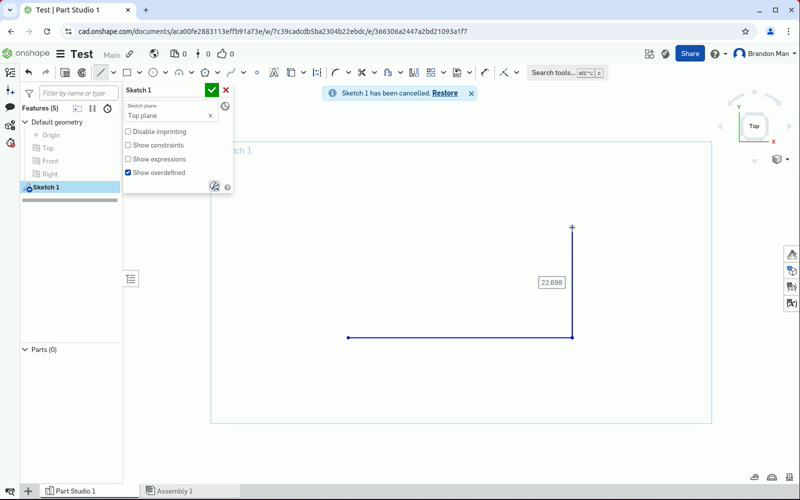
mouse_move(348, 227)
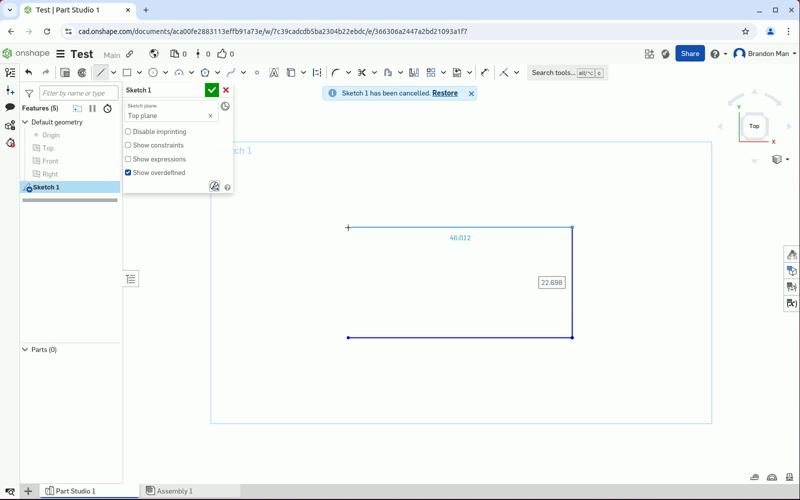
click(348, 227)
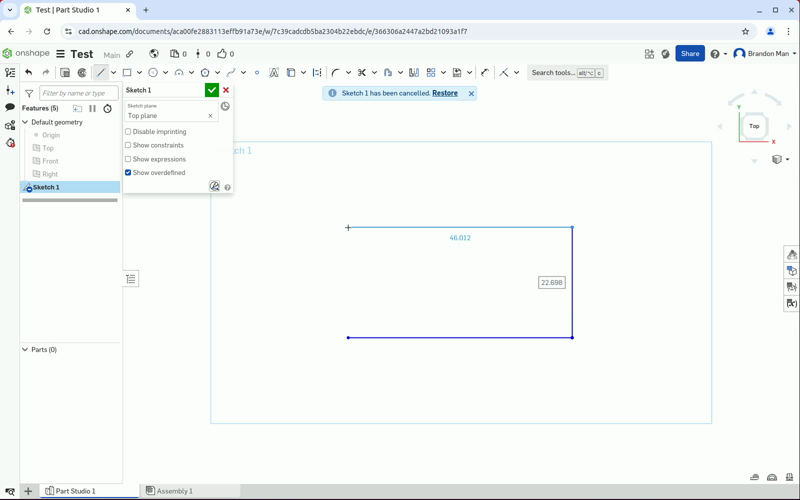
key_up(shift)
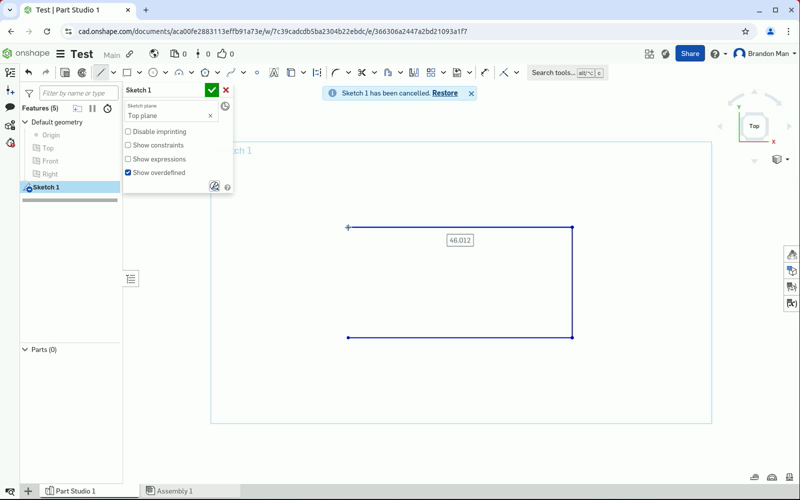
key_down(shift)
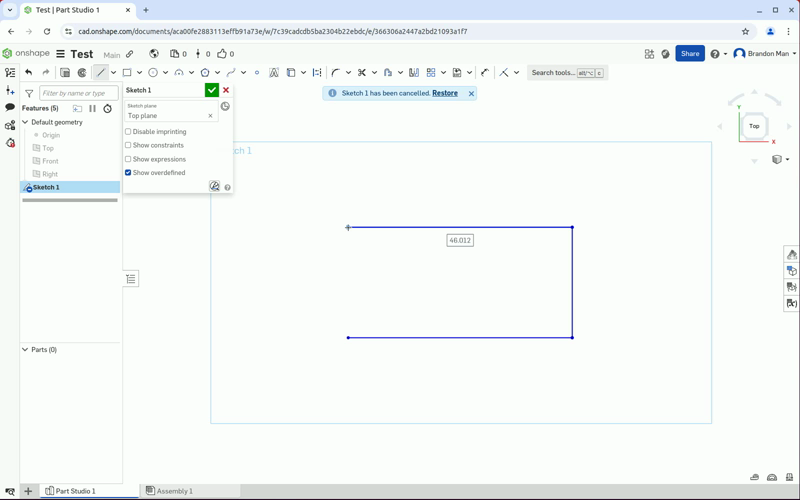
mouse_move(348, 337)
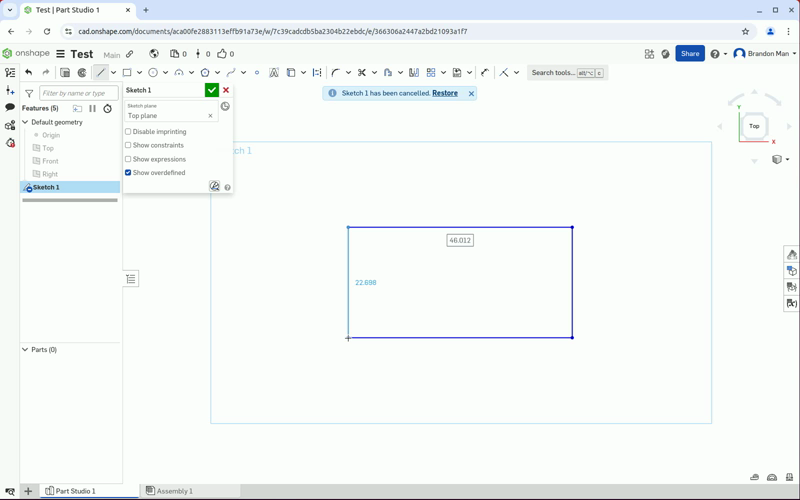
key_up(shift)
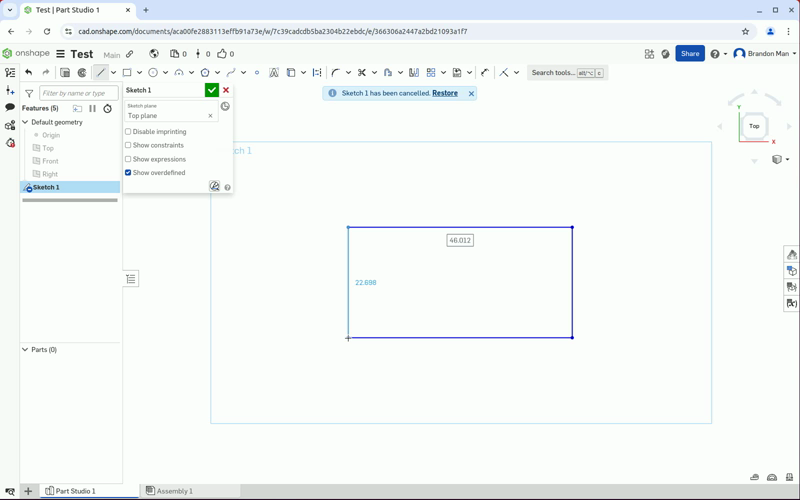
click(348, 337)
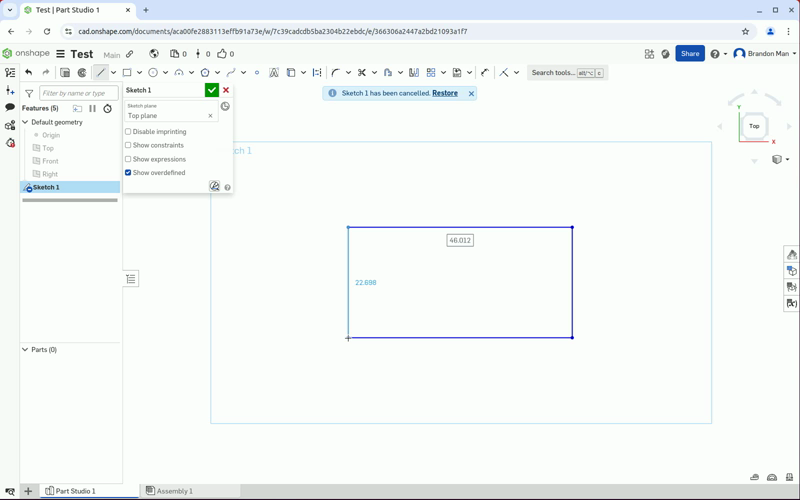
key(esc)
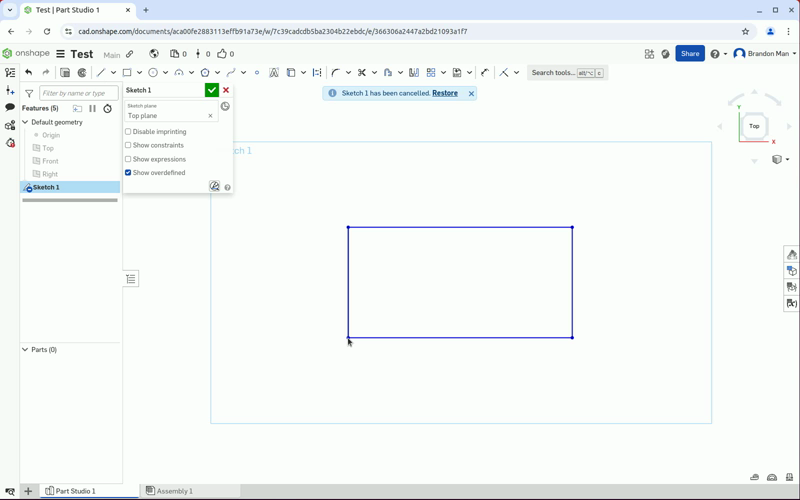
mouse_move(393, 269)
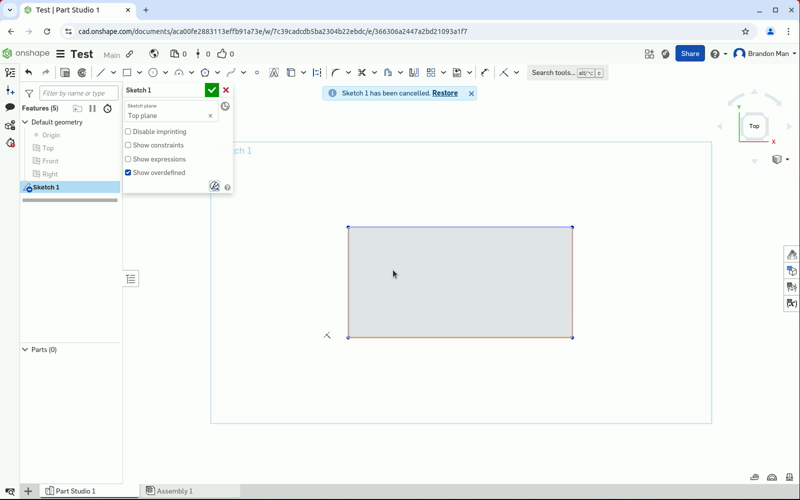
click(393, 269)
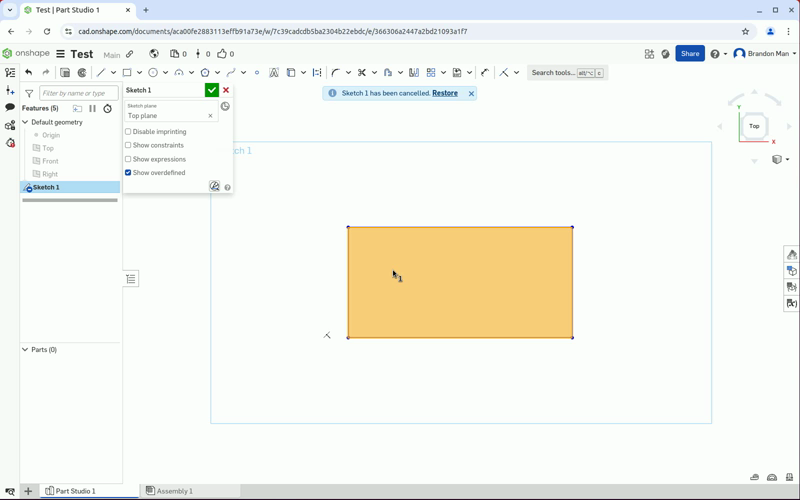
mouse_move(73, 352)
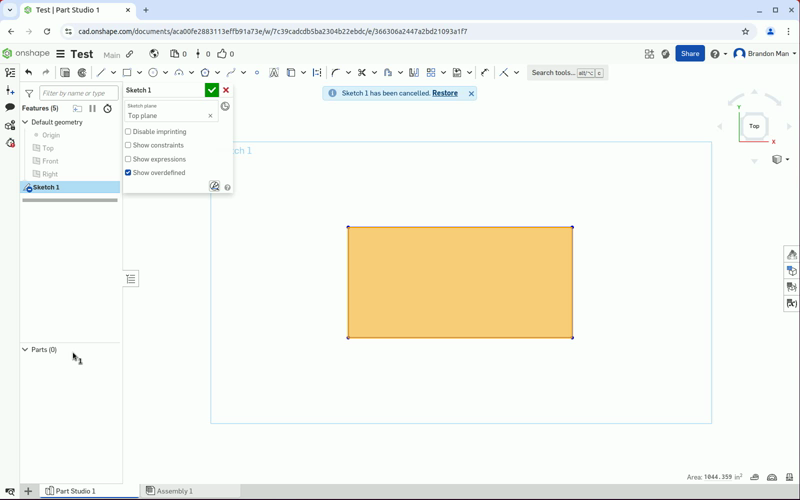
key(shift+y)
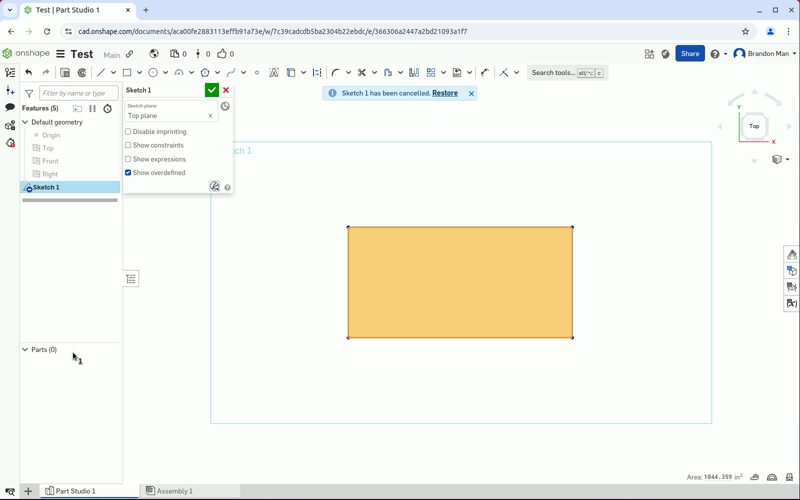
key(shift+e)
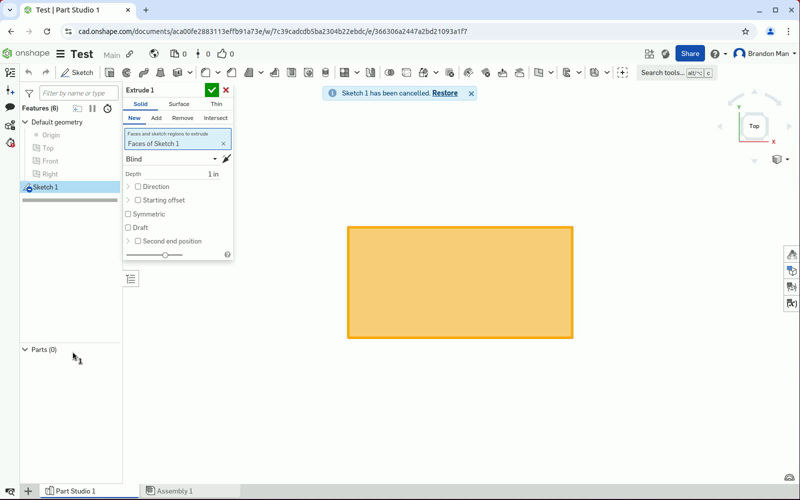
mouse_move(143, 106)
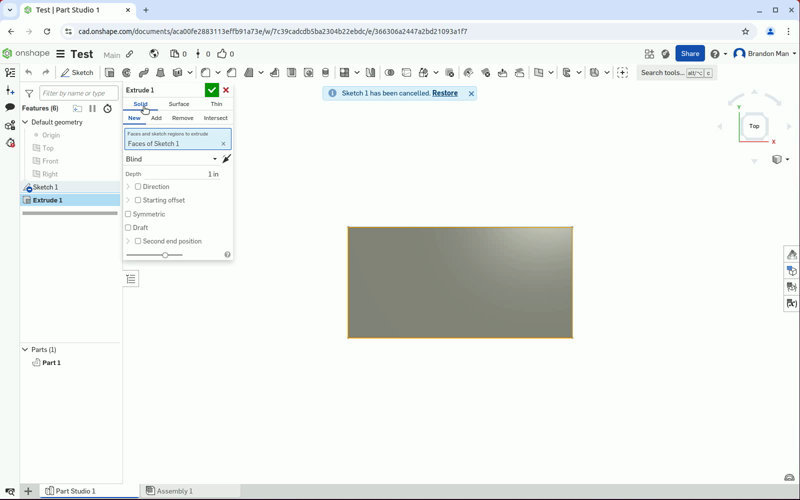
click(143, 106)
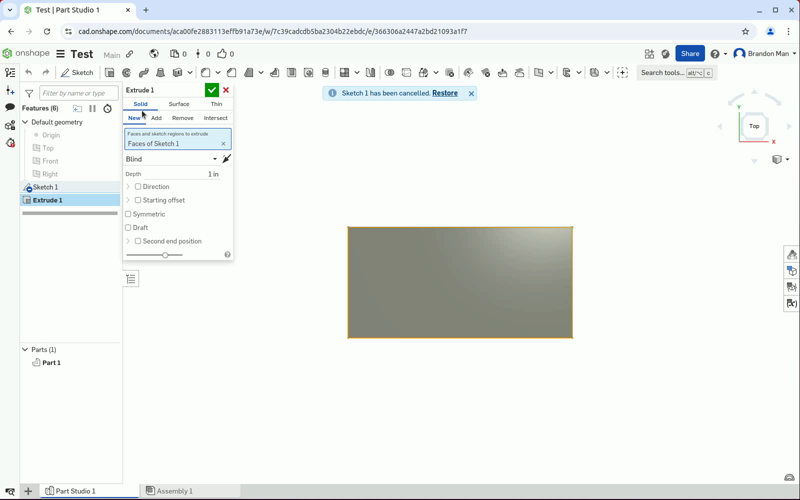
mouse_move(137, 120)
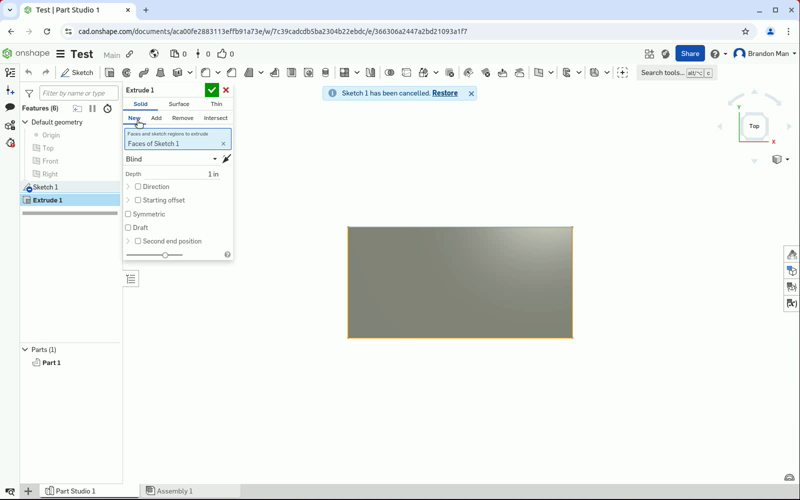
click(137, 120)
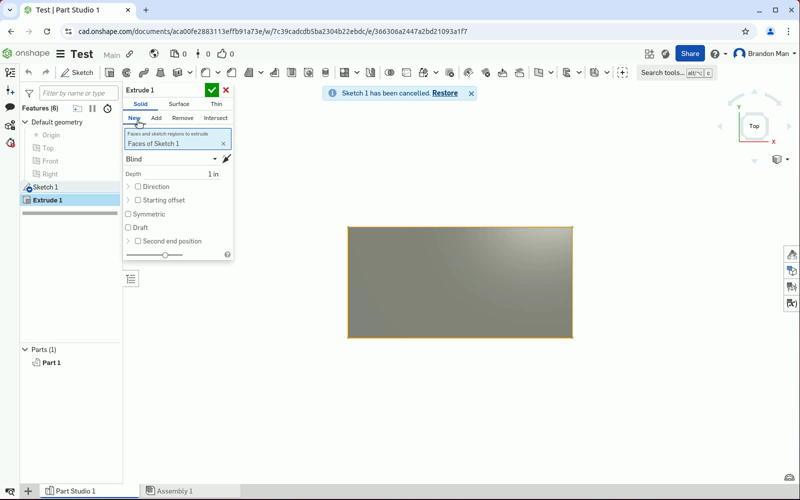
key(tab, 4)
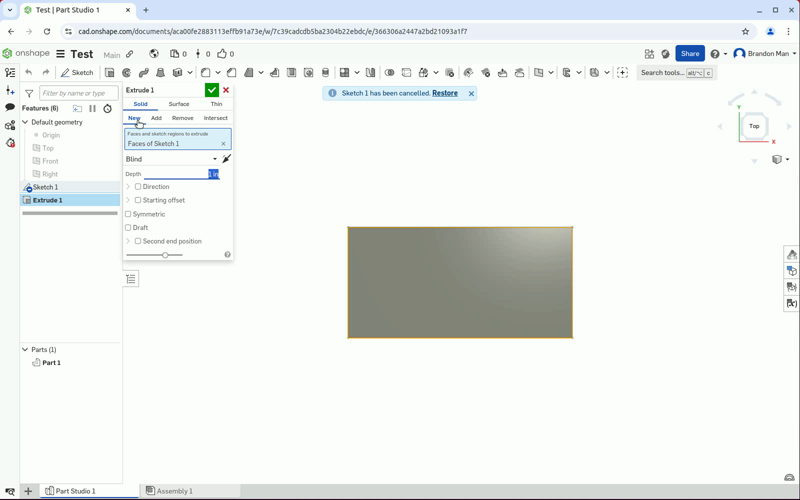
text(0.722)
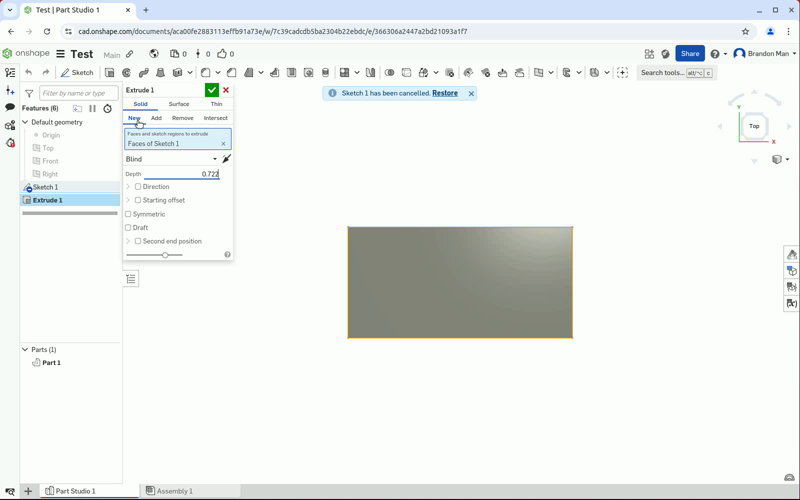
key(enter)
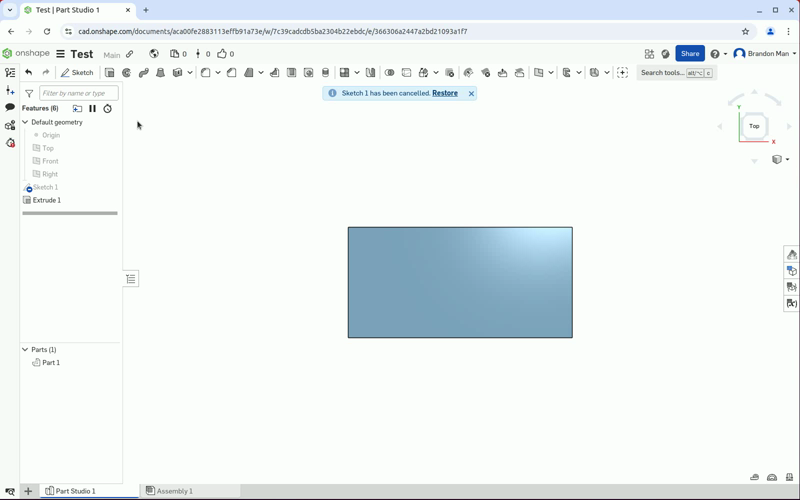
key(shift+h)
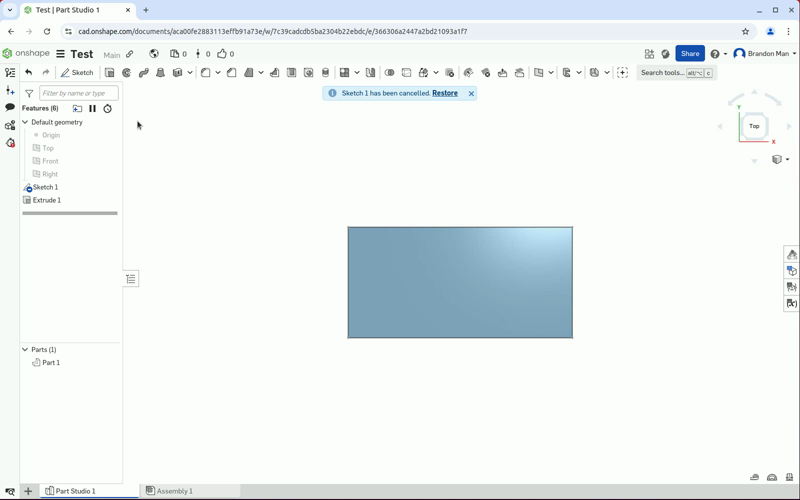
key(shift+h)
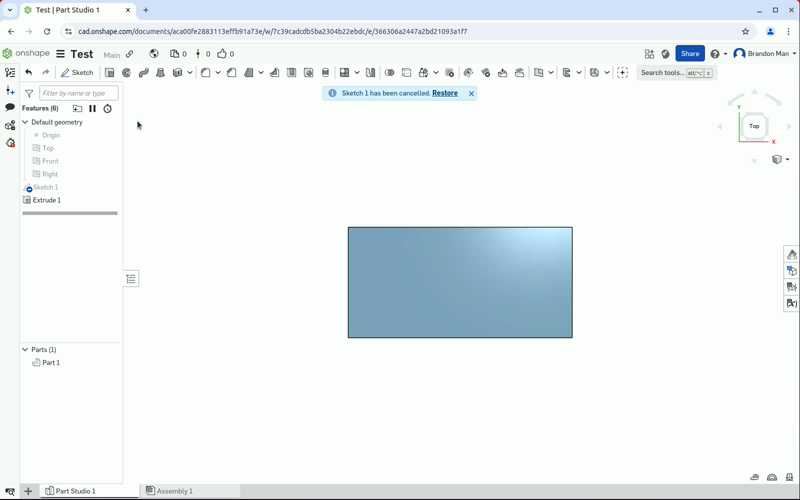
mouse_move(73, 189)
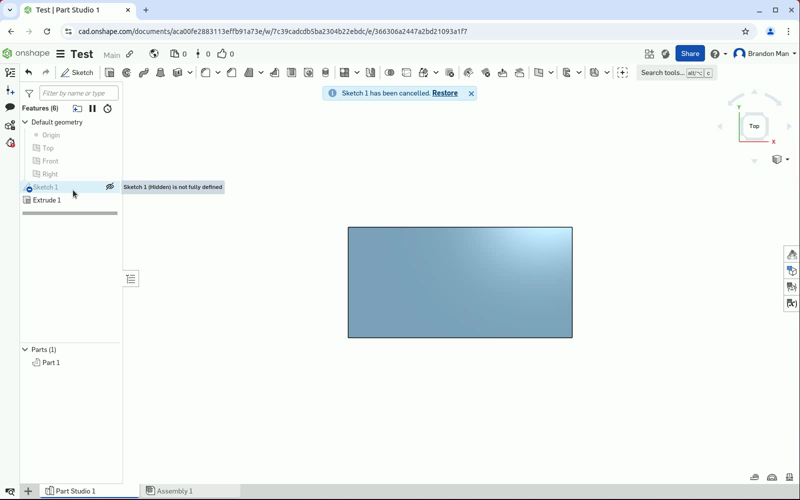
click(73, 189)
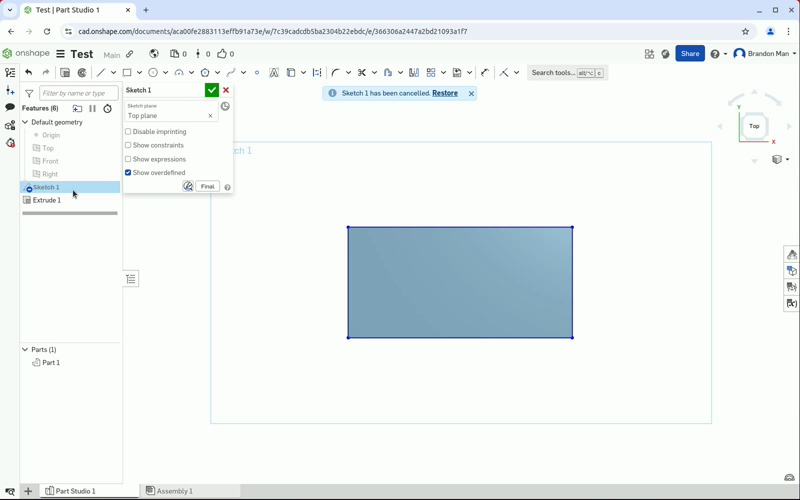
mouse_move(229, 92)
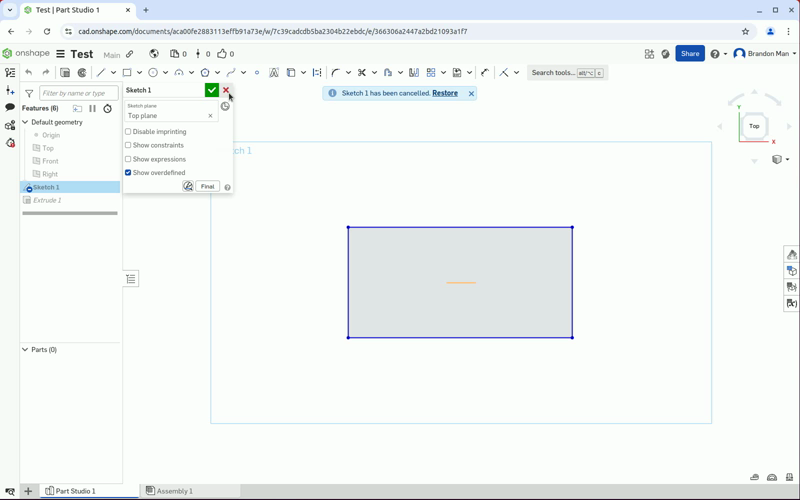
click(229, 92)
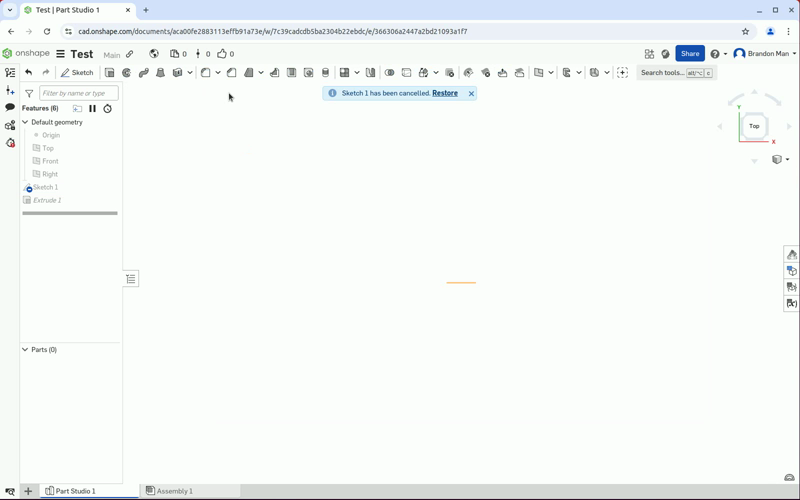
mouse_move(541, 75)
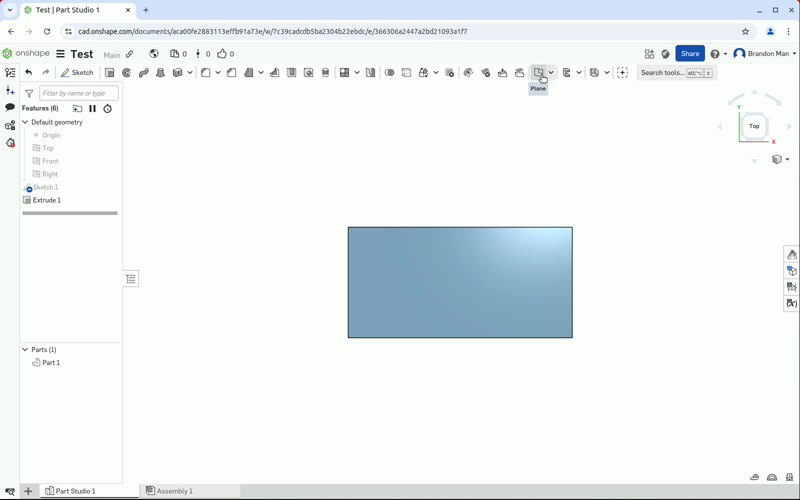
click(541, 75)
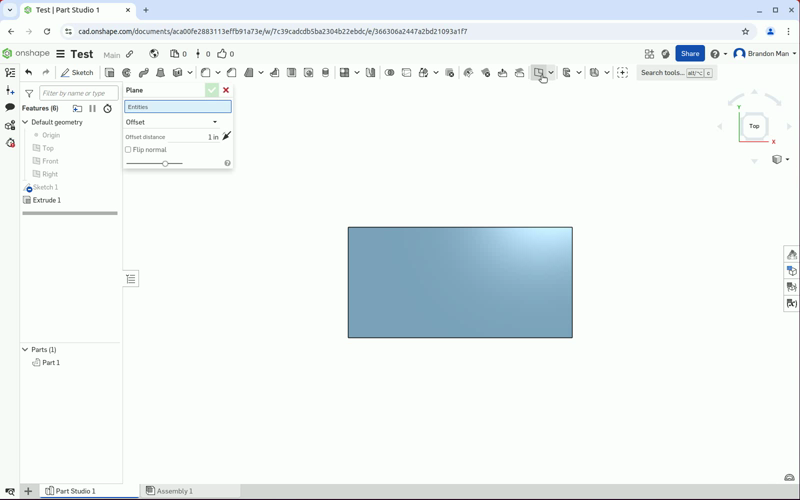
mouse_move(73, 150)
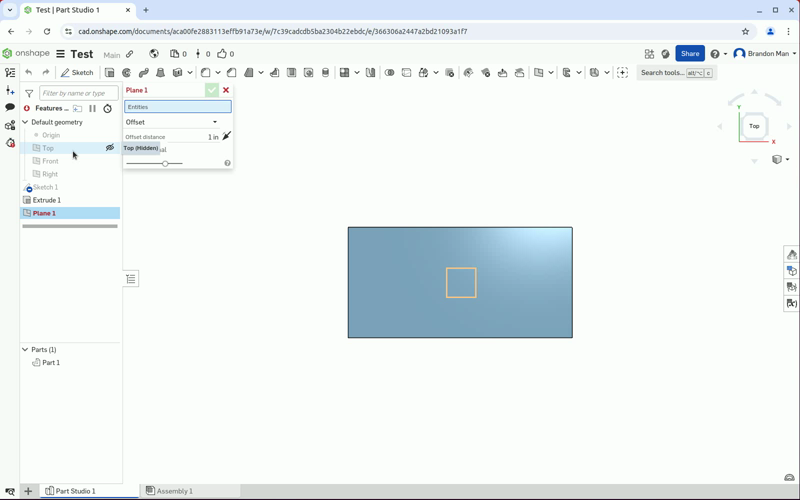
click(73, 150)
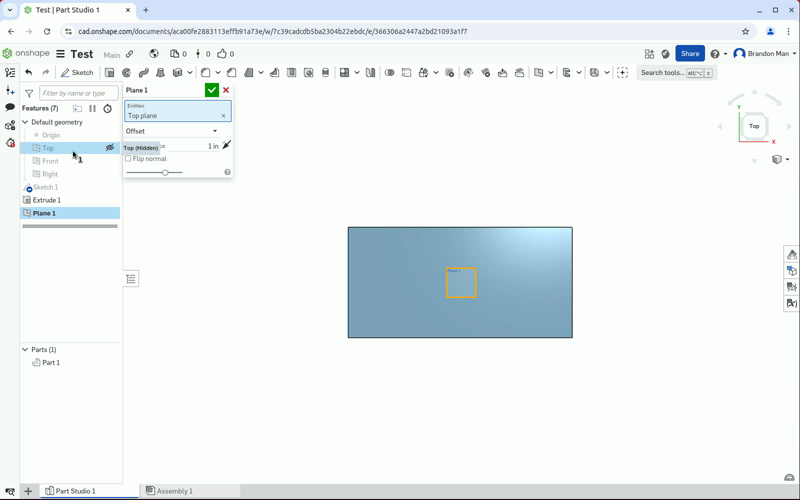
key(tab, 2)
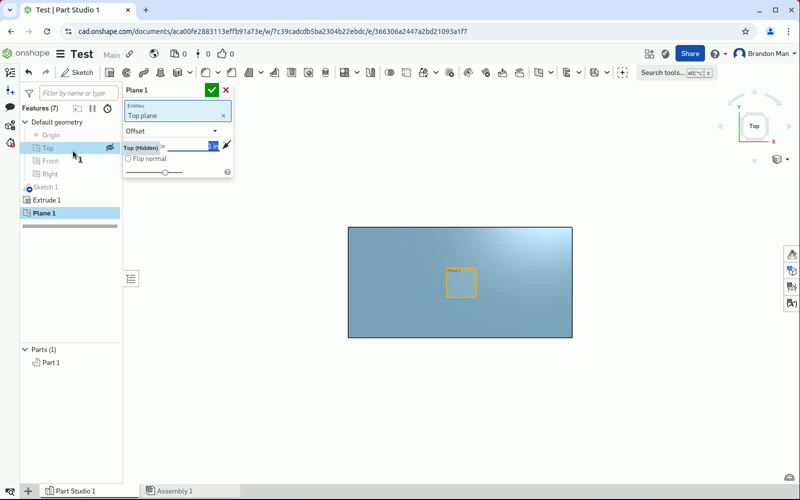
text(0.709)
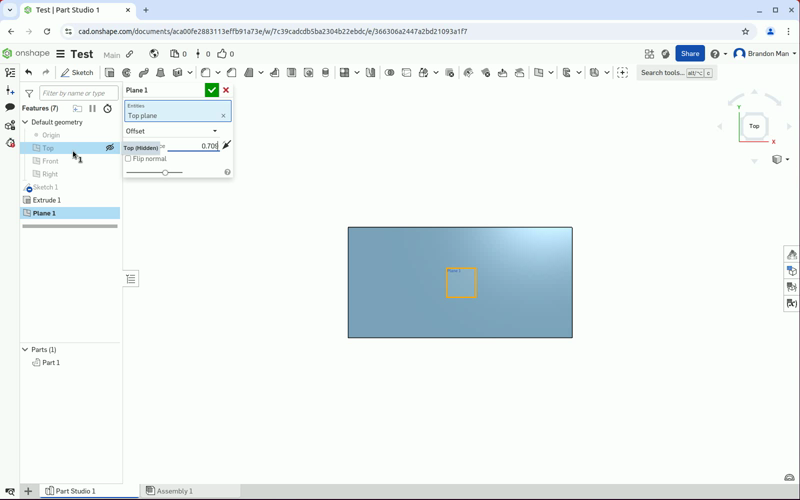
key(enter, 2)
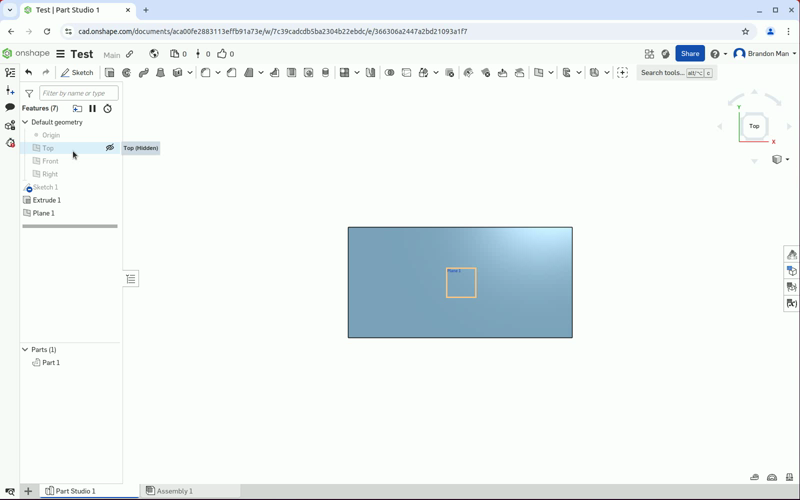
key(shift+s)
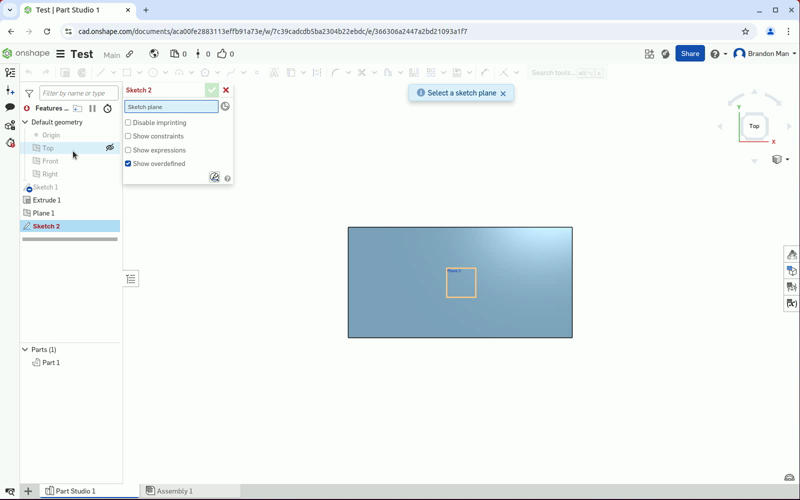
mouse_move(73, 215)
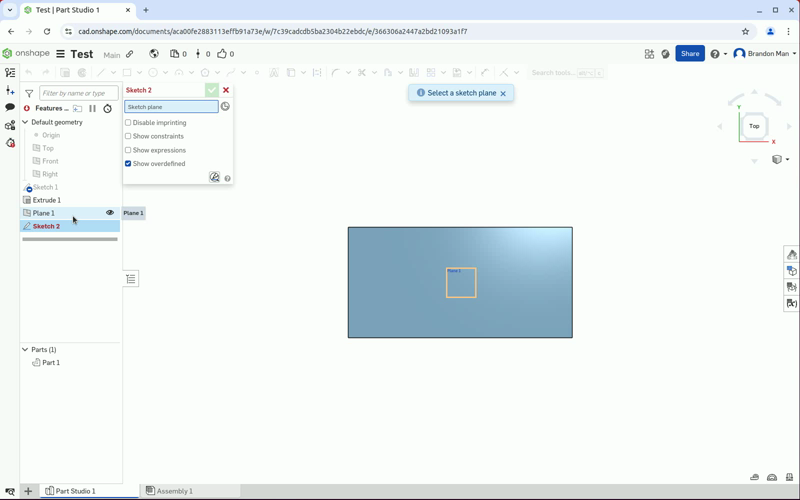
click(73, 215)
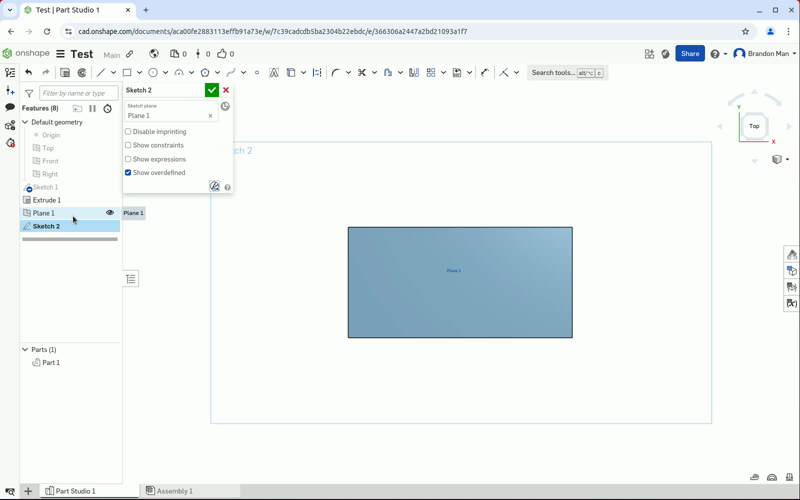
mouse_move(73, 352)
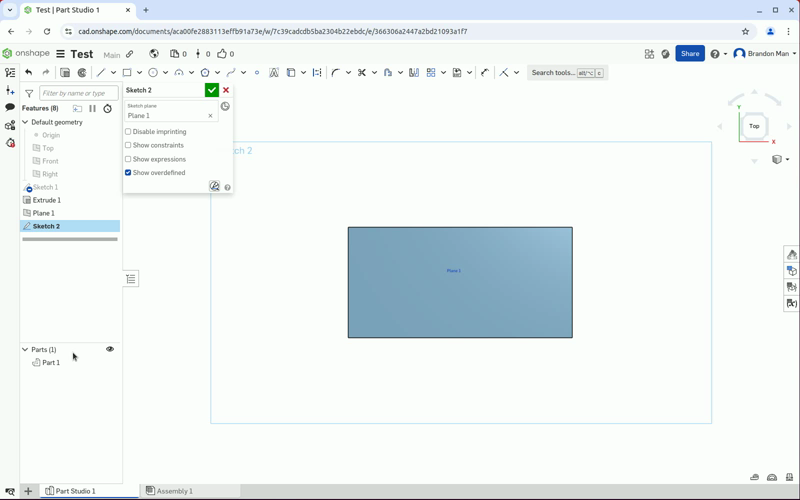
key(y)
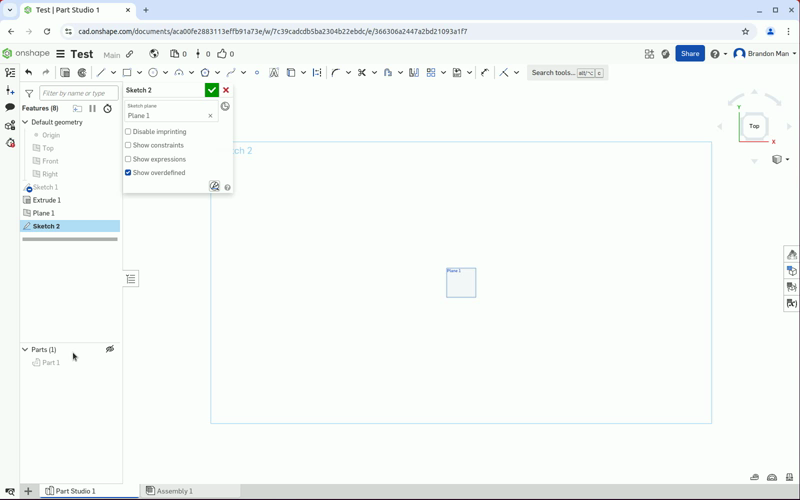
key(l)
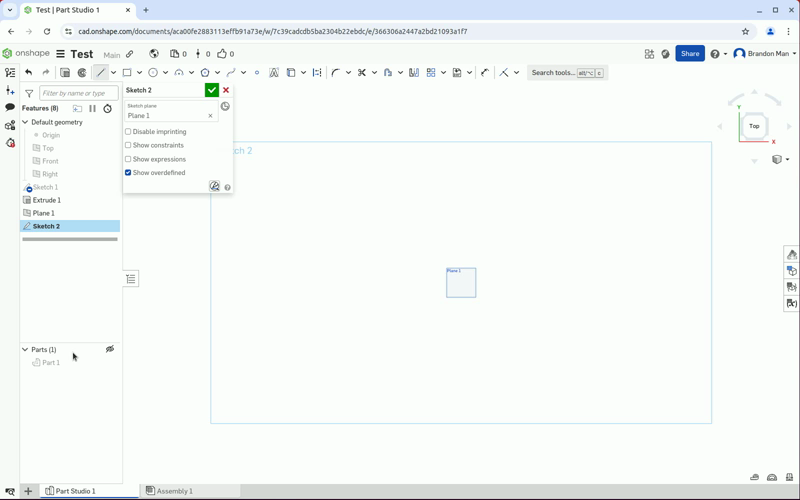
key_down(shift)
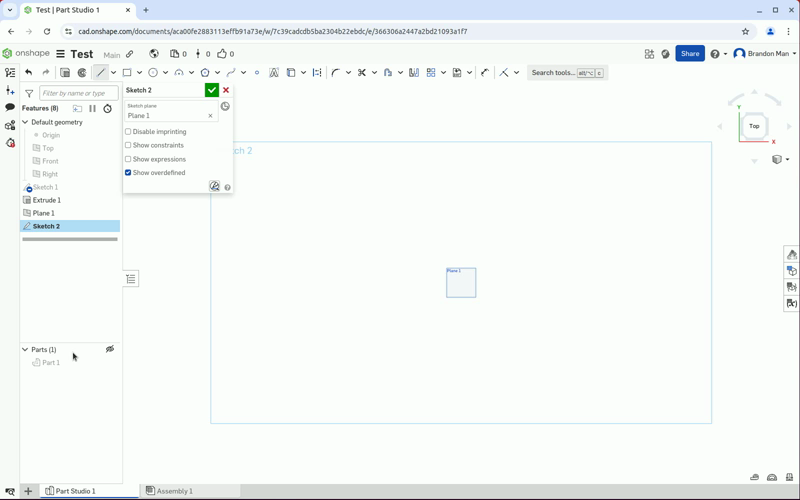
mouse_move(457, 285)
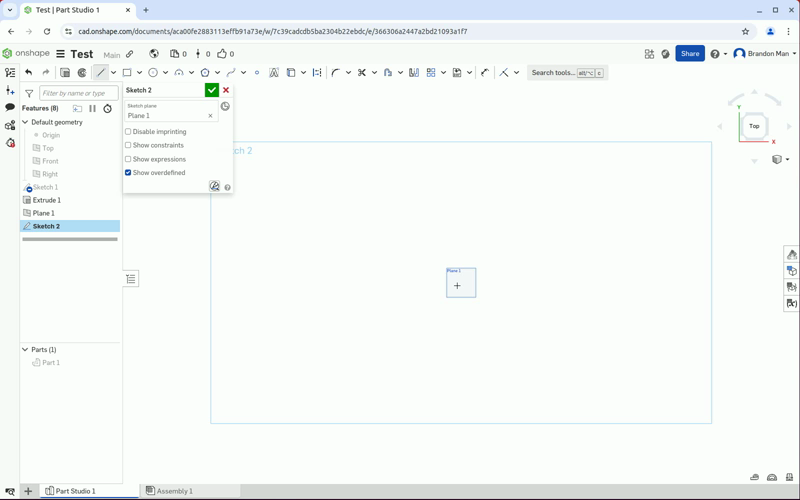
click(457, 285)
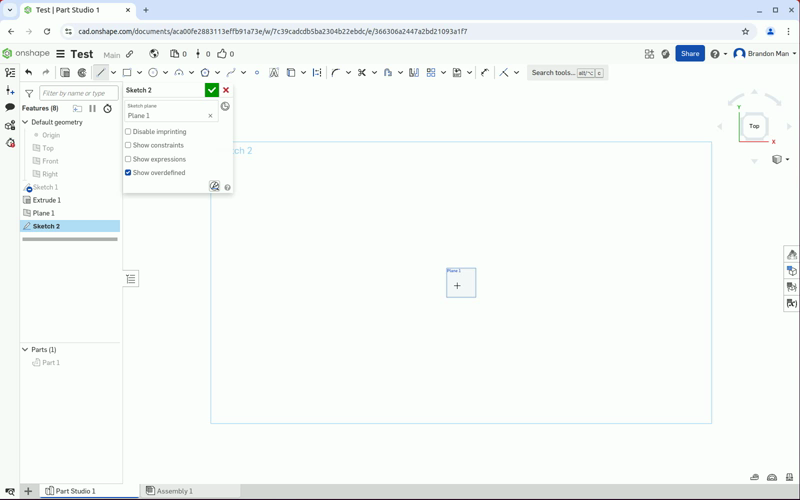
key_up(shift)
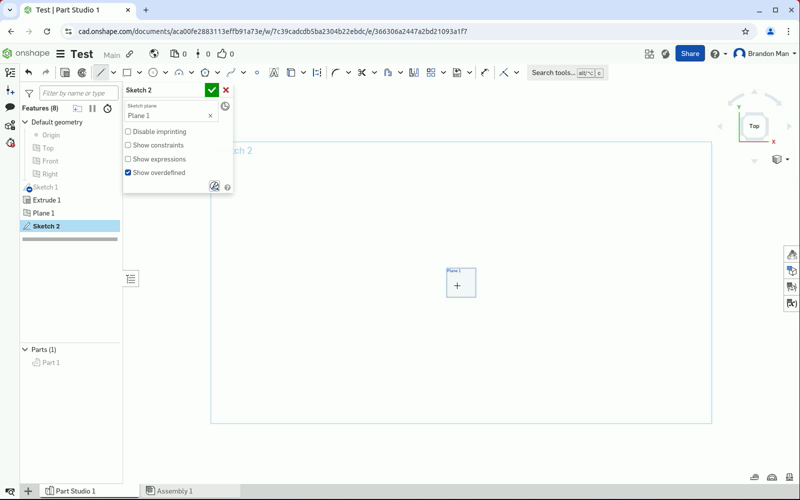
key_down(shift)
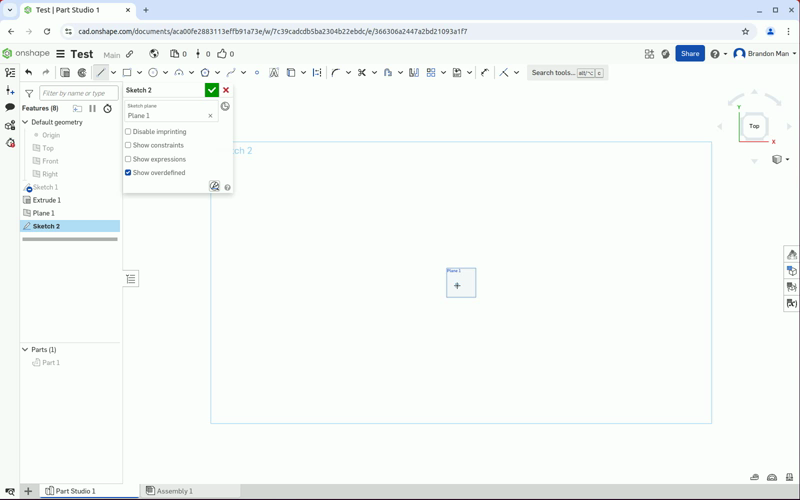
mouse_move(487, 285)
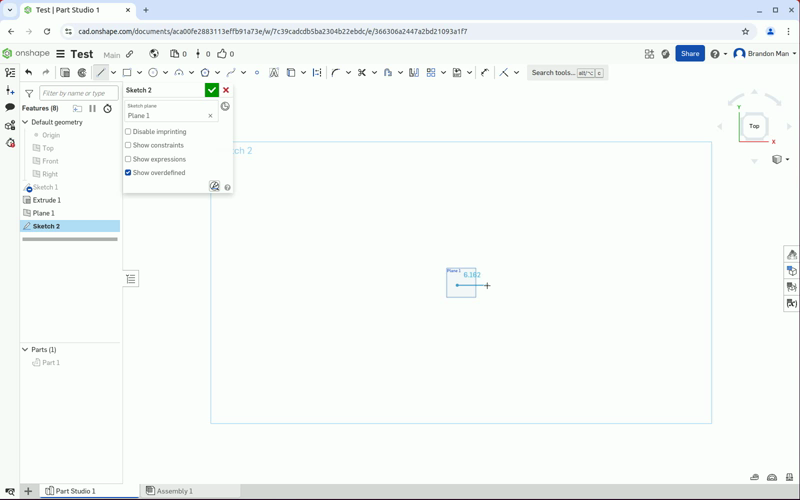
mouse_move(461, 288)
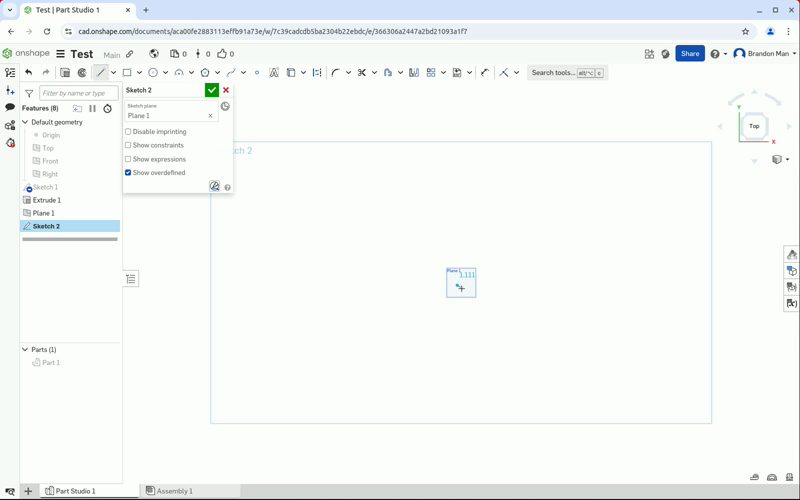
scroll(6)
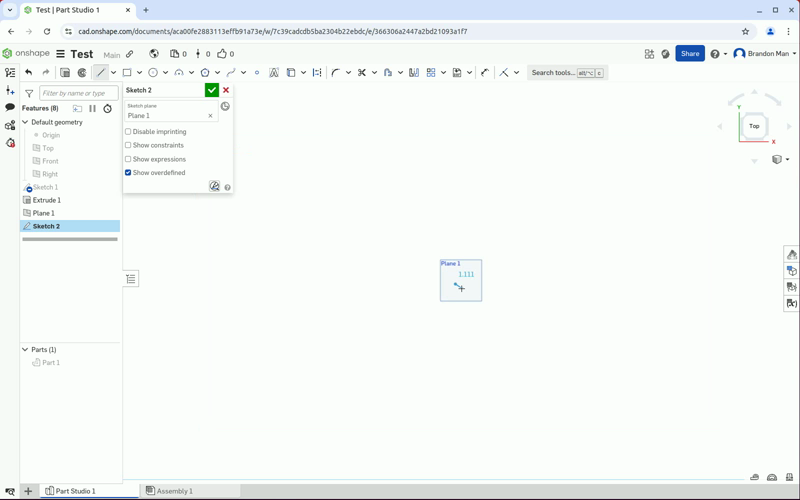
scroll(6)
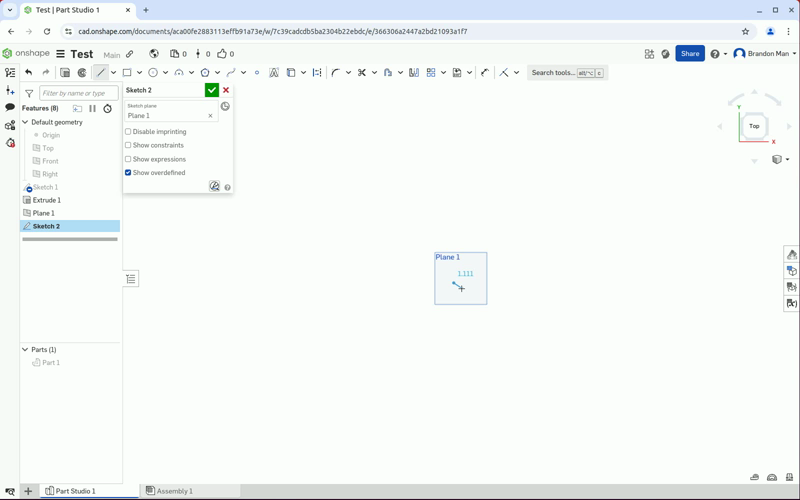
scroll(6)
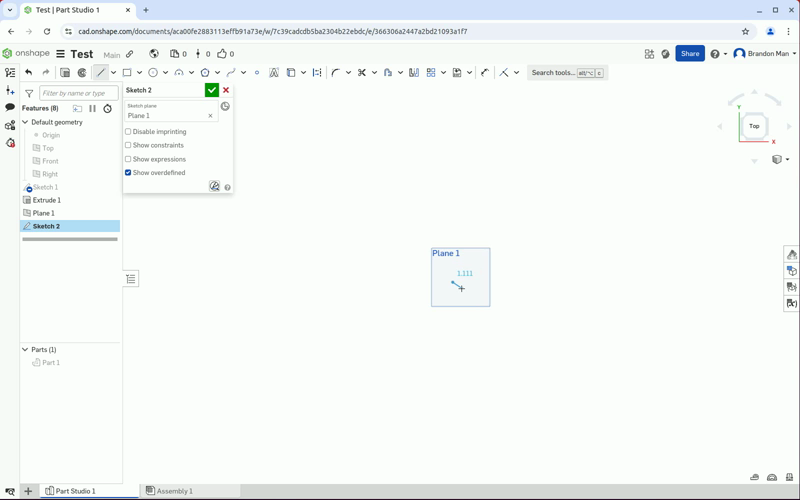
scroll(6)
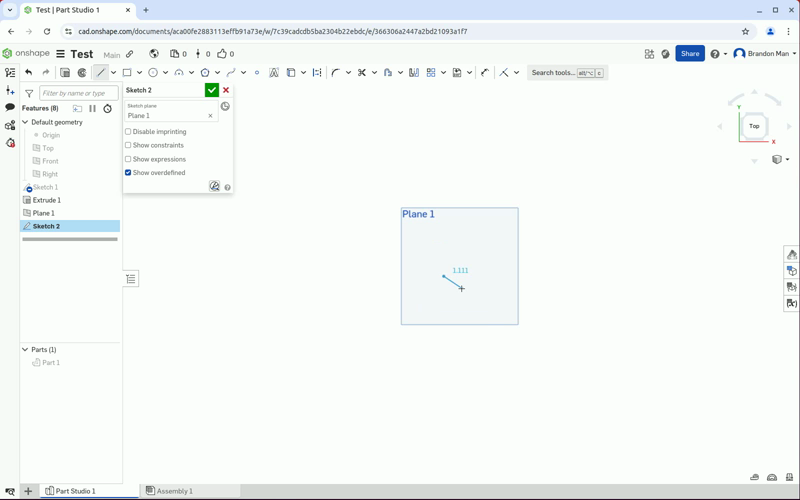
scroll(6)
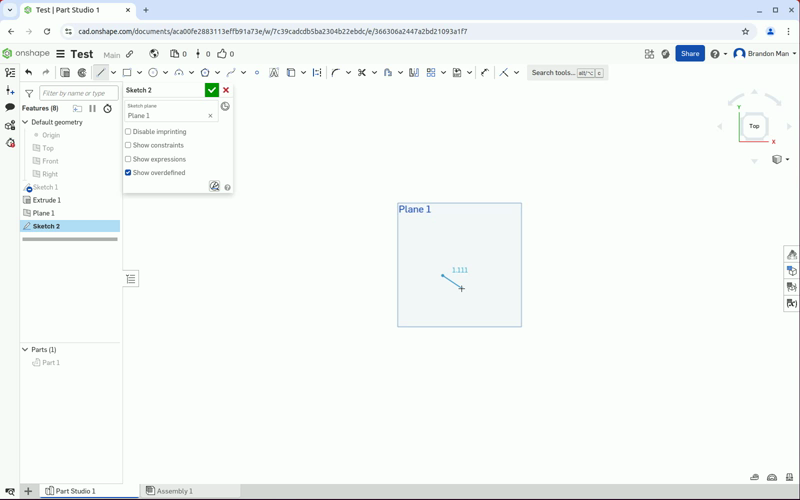
scroll(6)
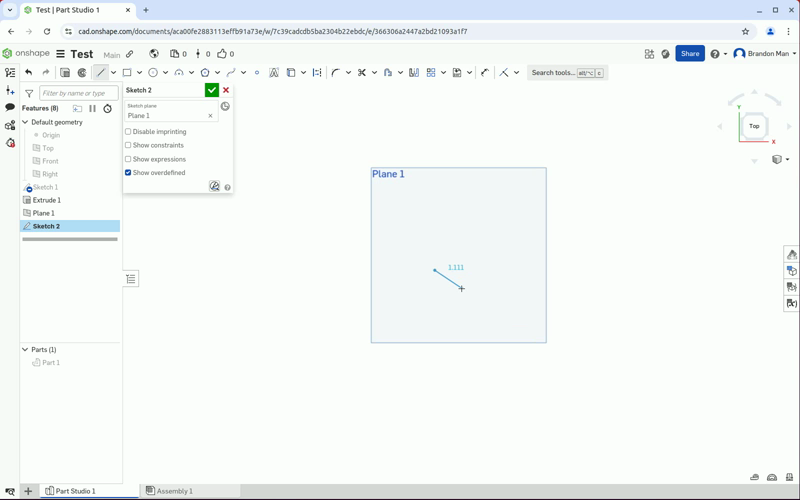
scroll(6)
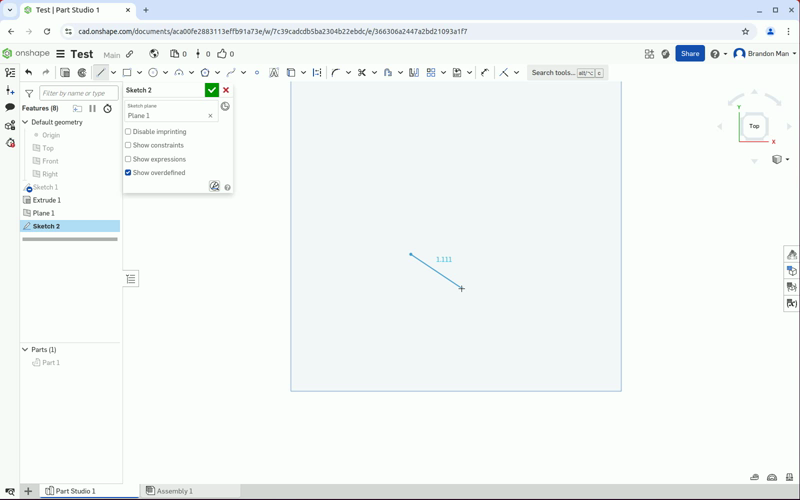
click(461, 288)
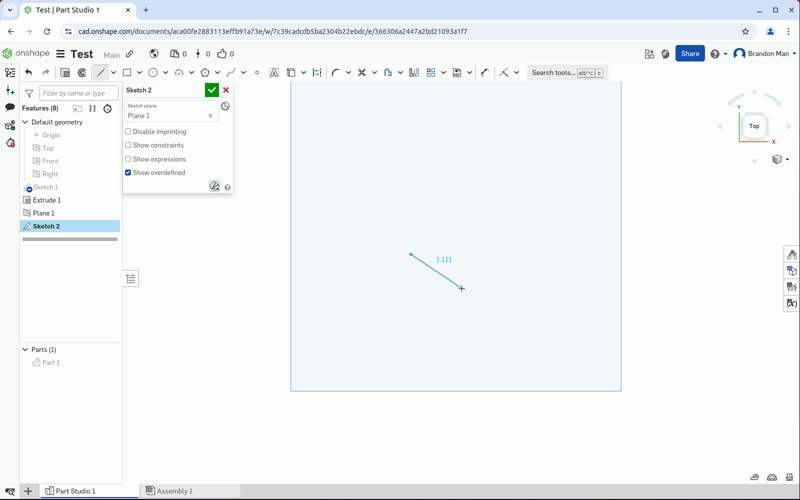
scroll(-6)
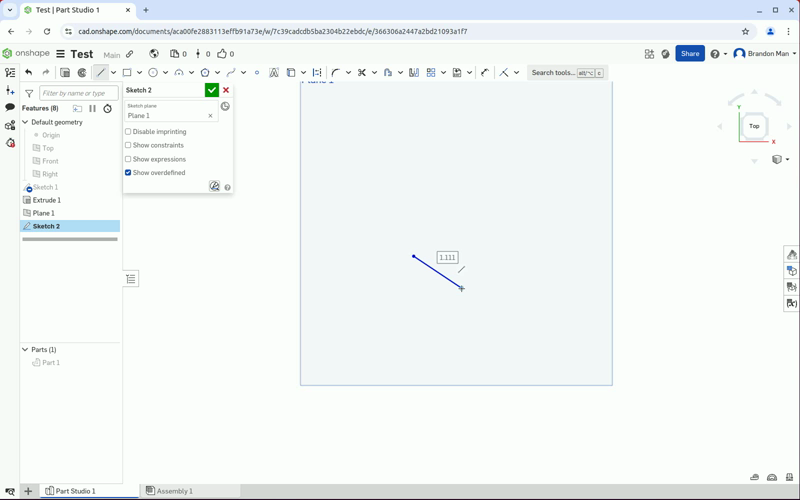
scroll(-6)
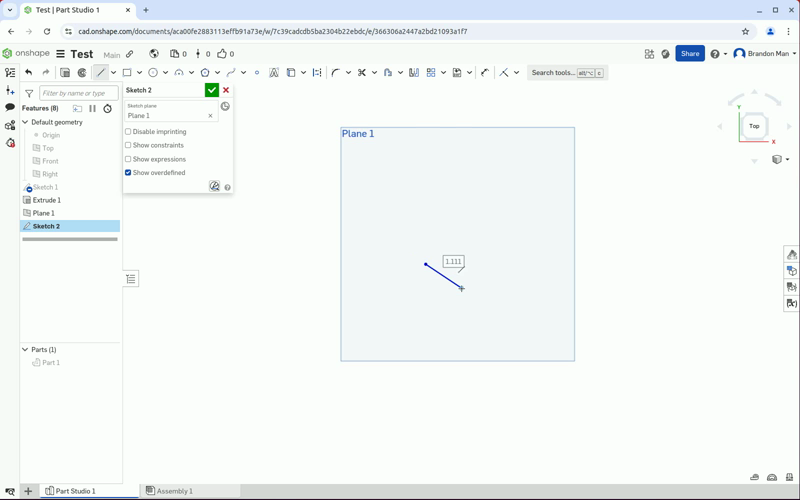
scroll(-6)
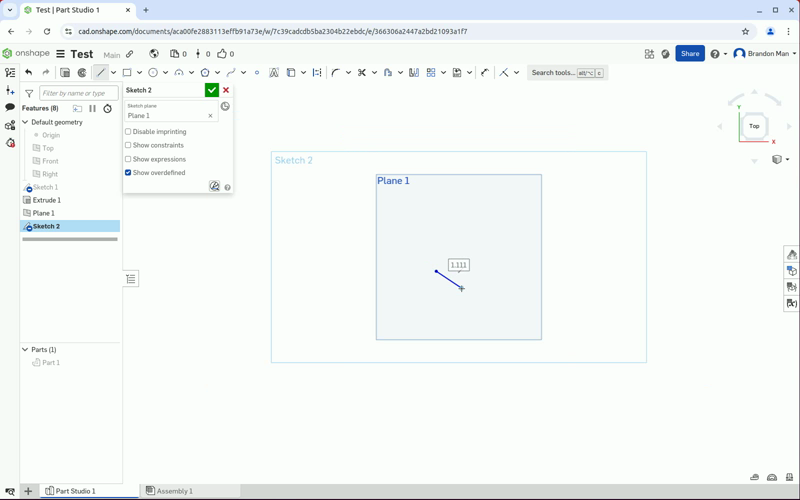
scroll(-6)
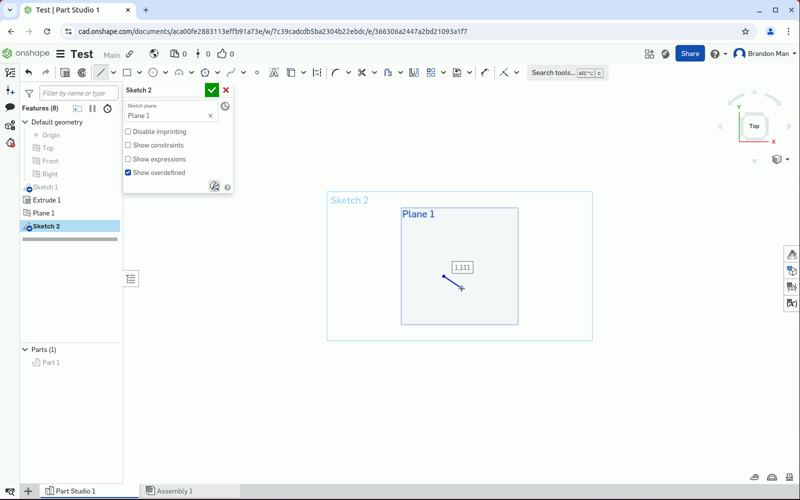
scroll(-6)
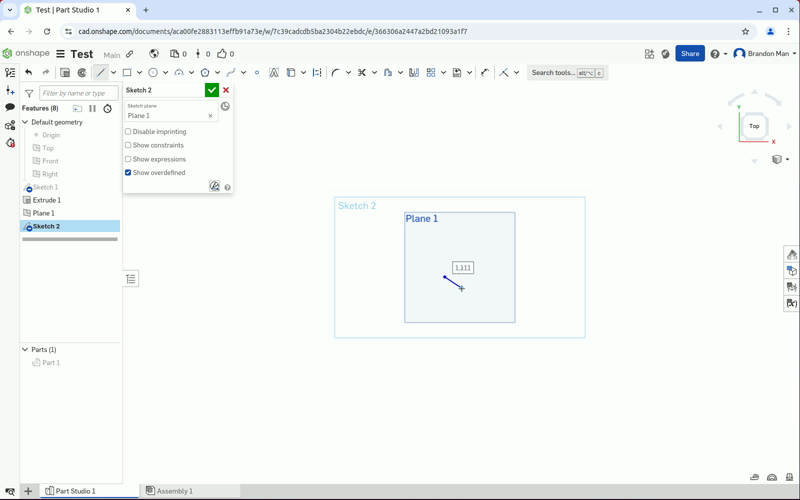
scroll(-6)
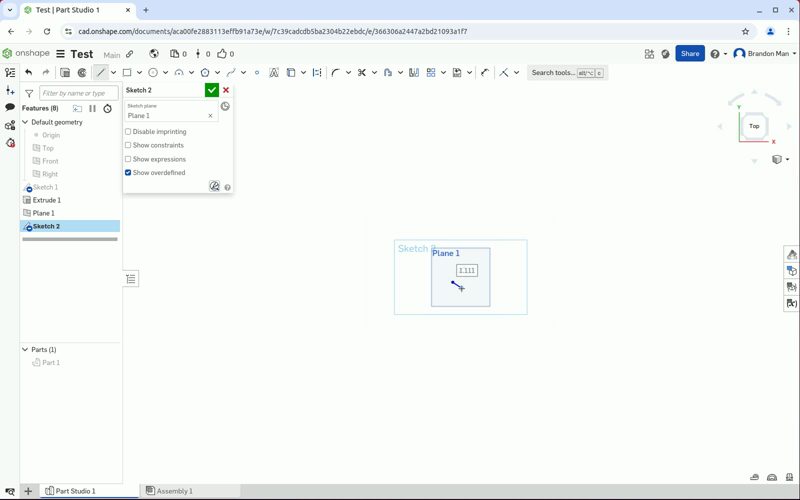
scroll(-6)
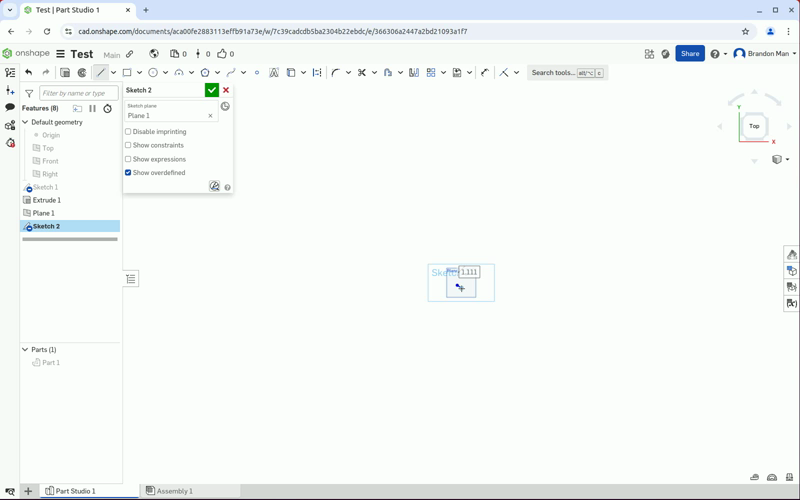
key_up(shift)
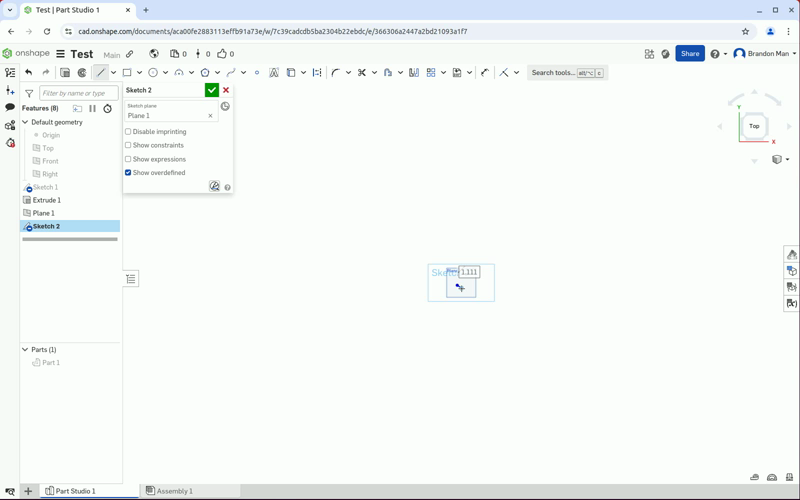
key_down(shift)
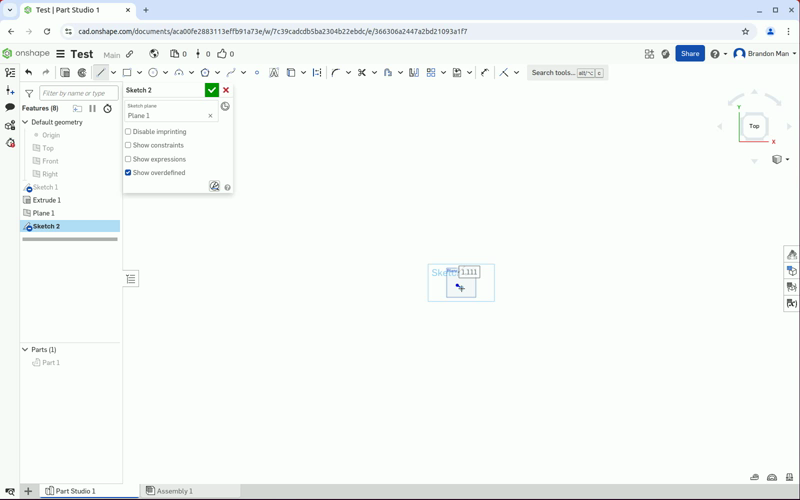
mouse_move(492, 288)
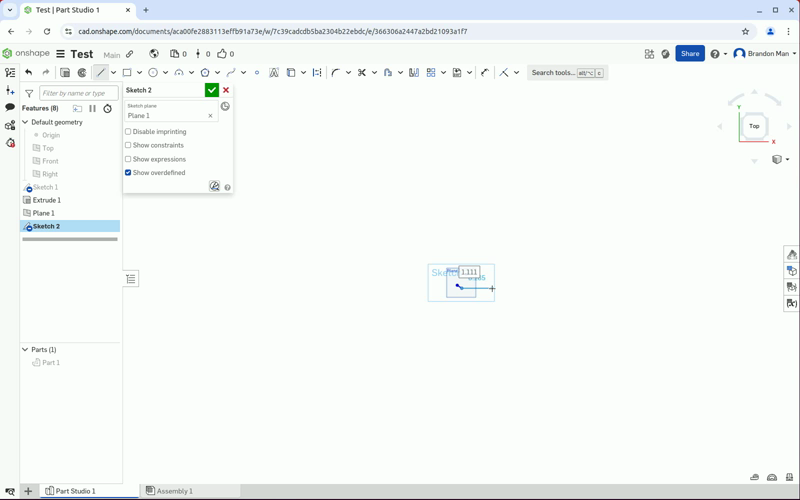
mouse_move(466, 285)
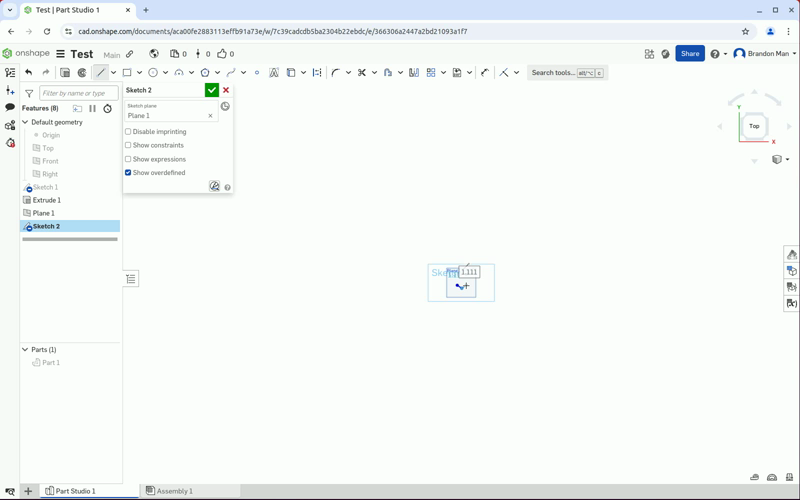
scroll(6)
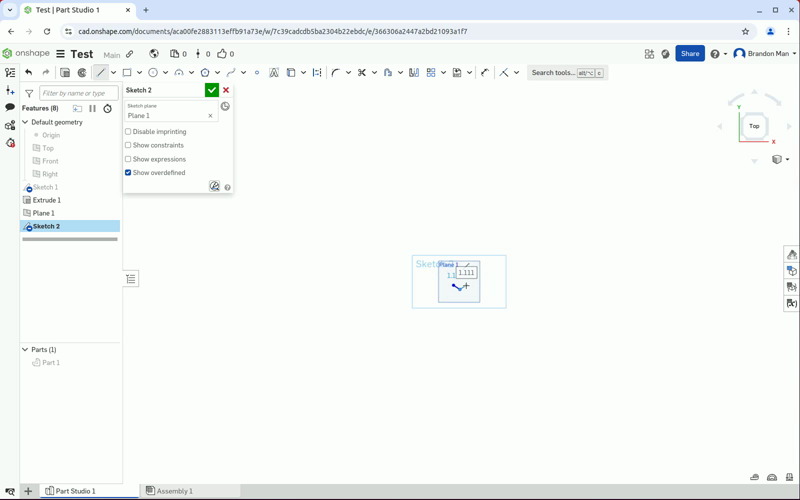
scroll(6)
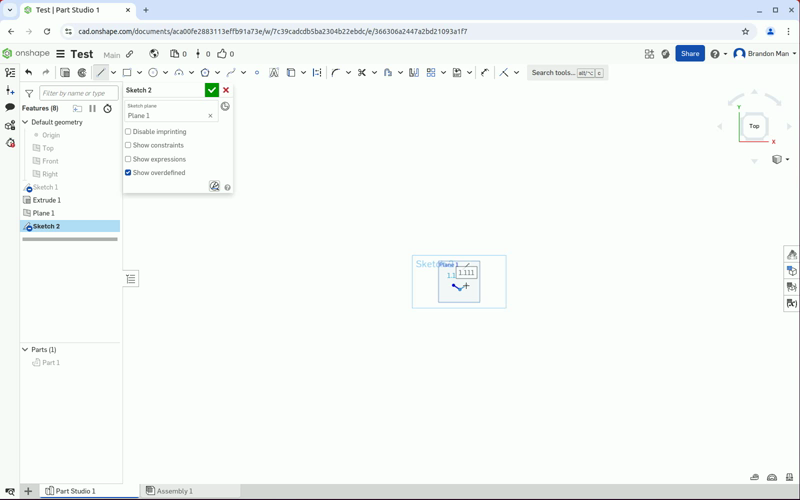
scroll(6)
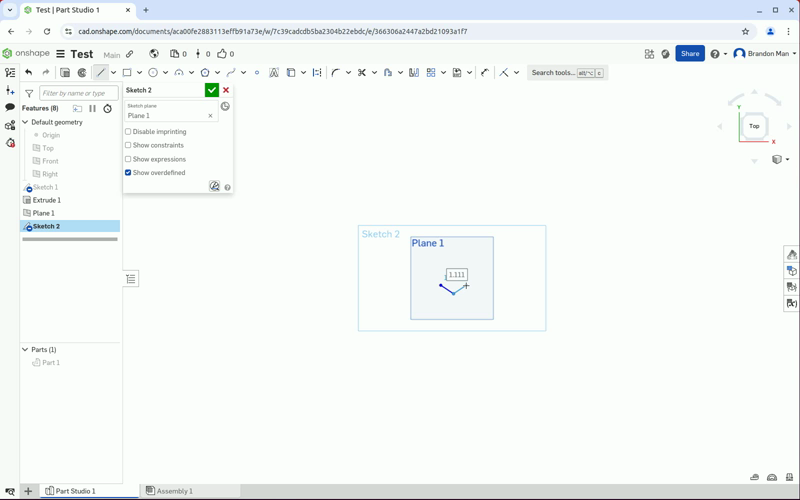
scroll(6)
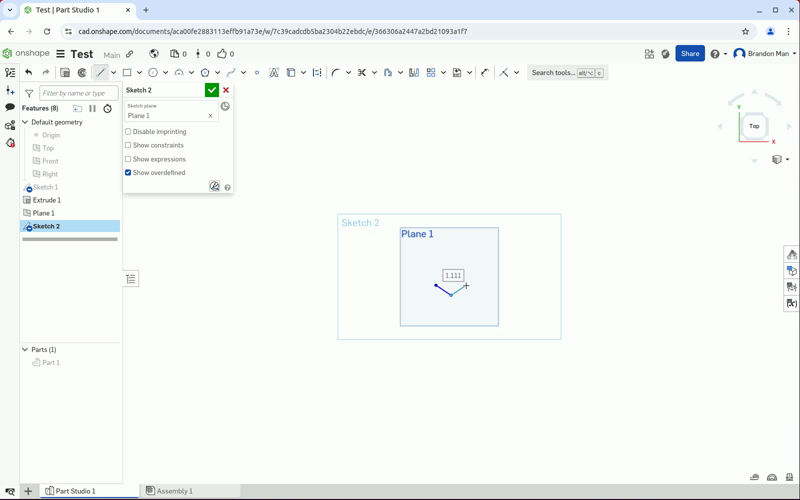
scroll(6)
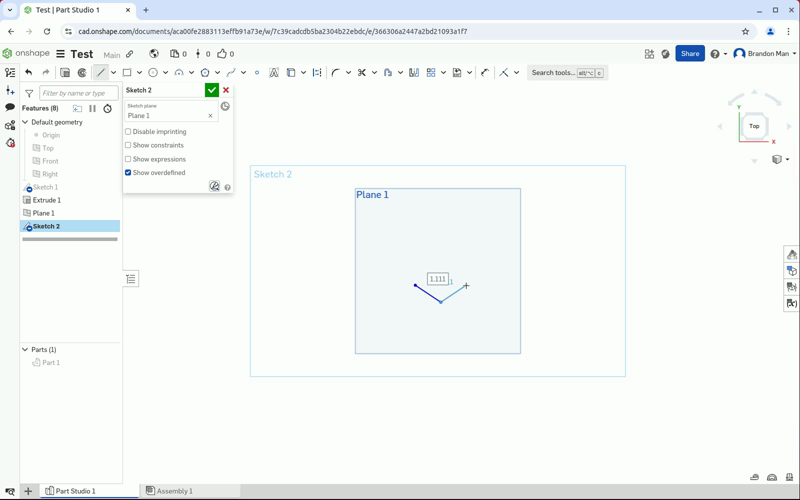
scroll(6)
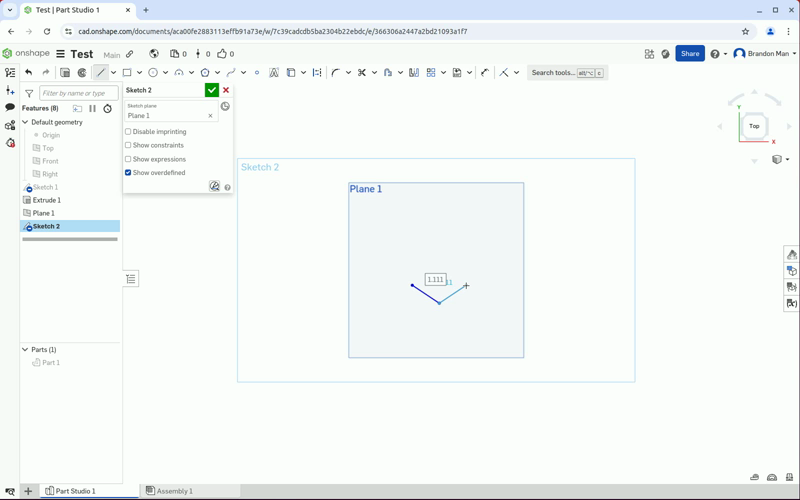
scroll(6)
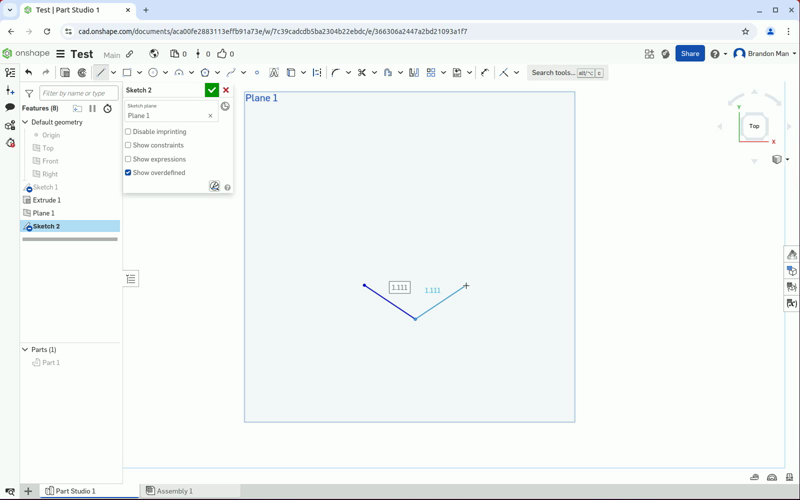
click(466, 285)
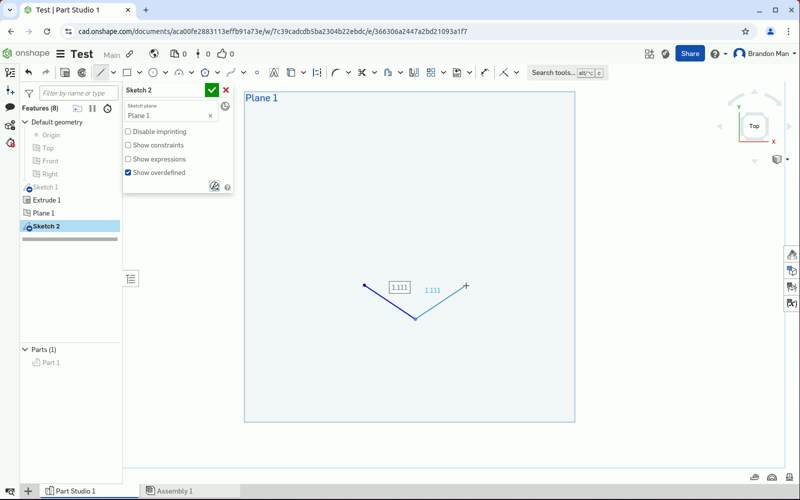
scroll(-6)
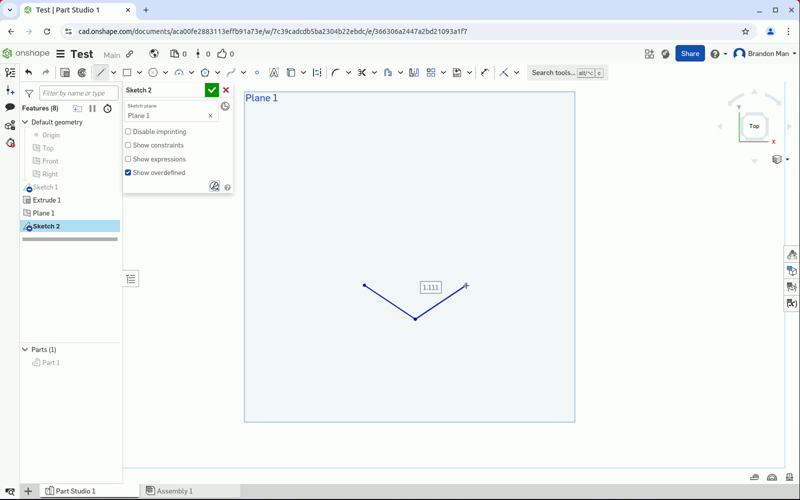
scroll(-6)
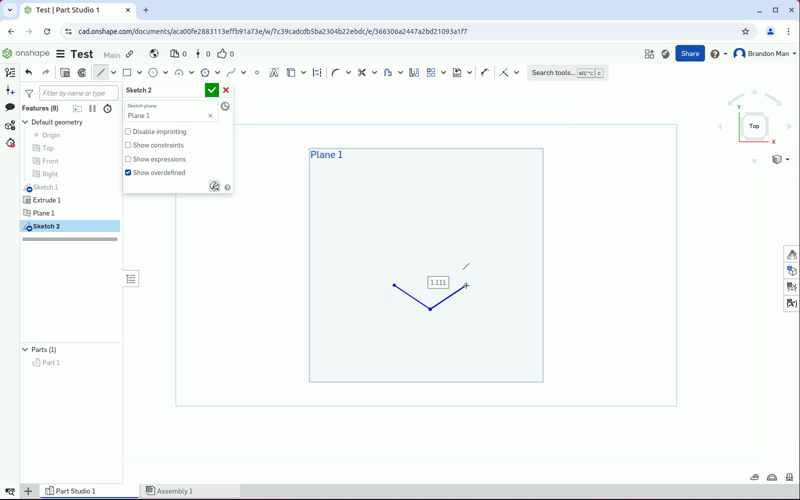
scroll(-6)
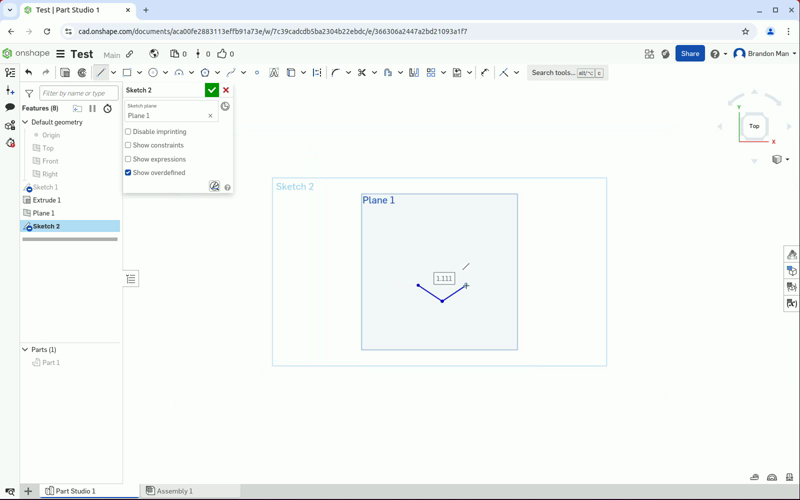
scroll(-6)
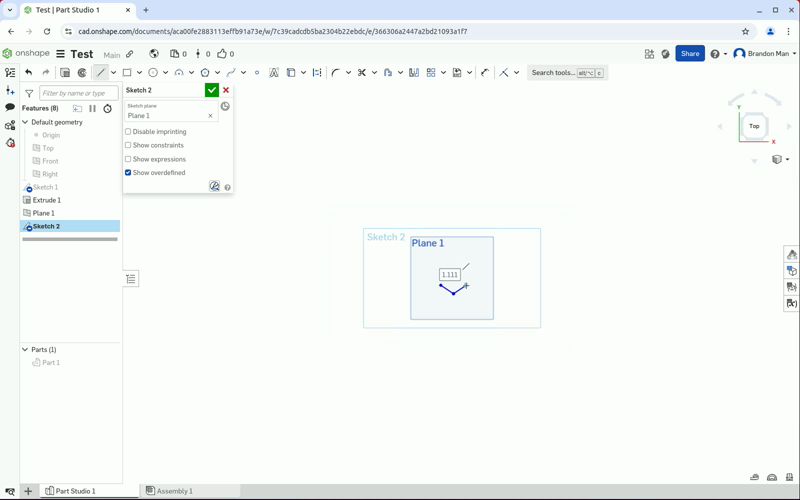
scroll(-6)
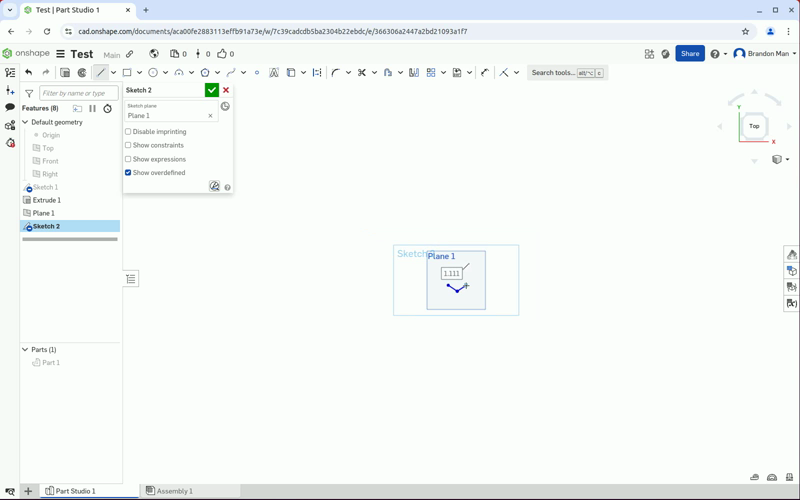
scroll(-6)
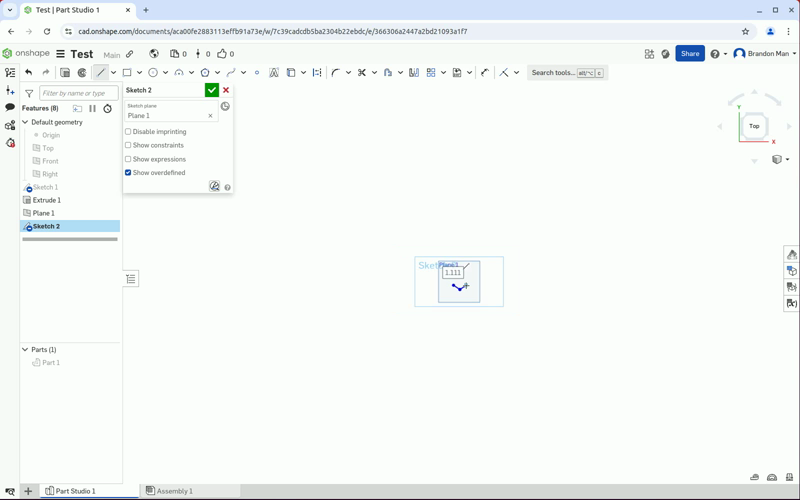
scroll(-6)
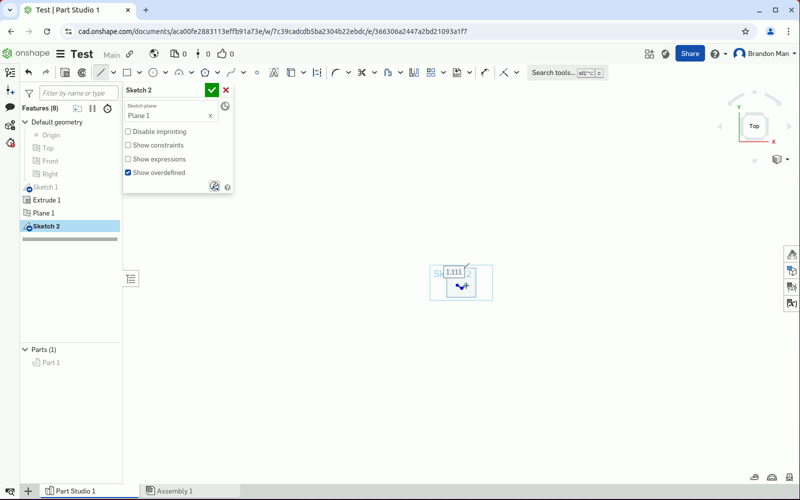
key_up(shift)
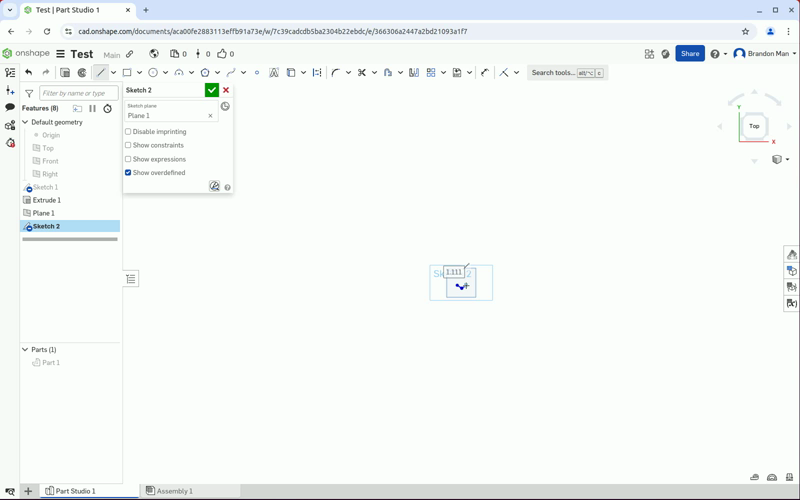
key_down(shift)
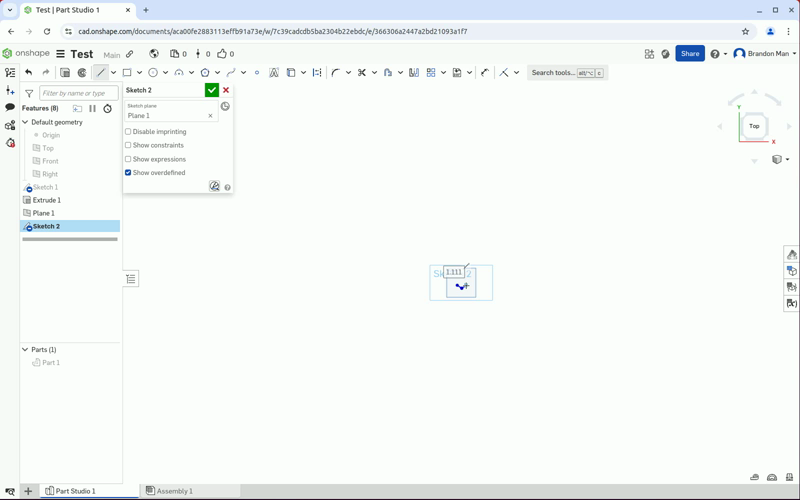
mouse_move(496, 285)
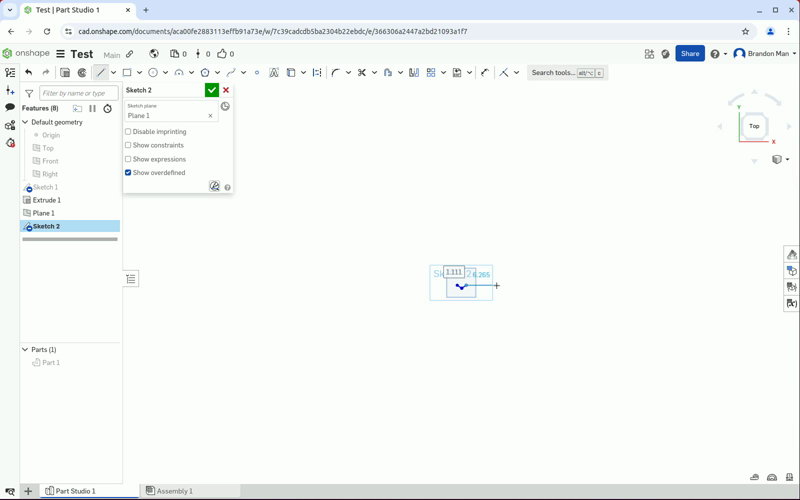
mouse_move(466, 279)
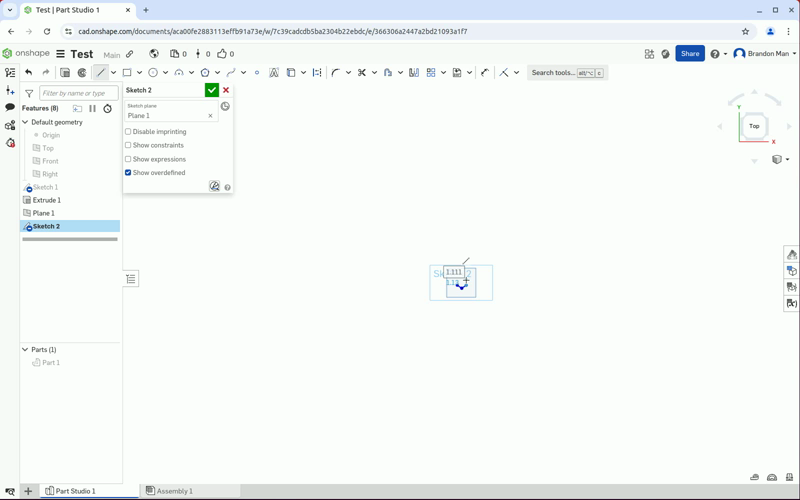
scroll(6)
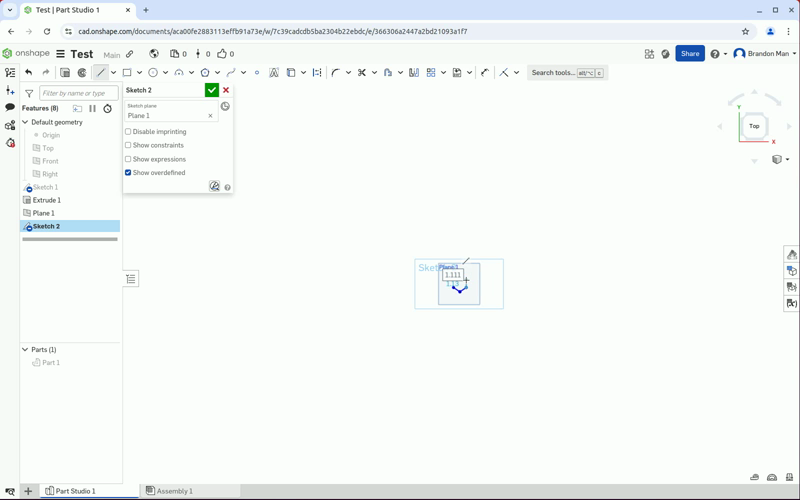
scroll(6)
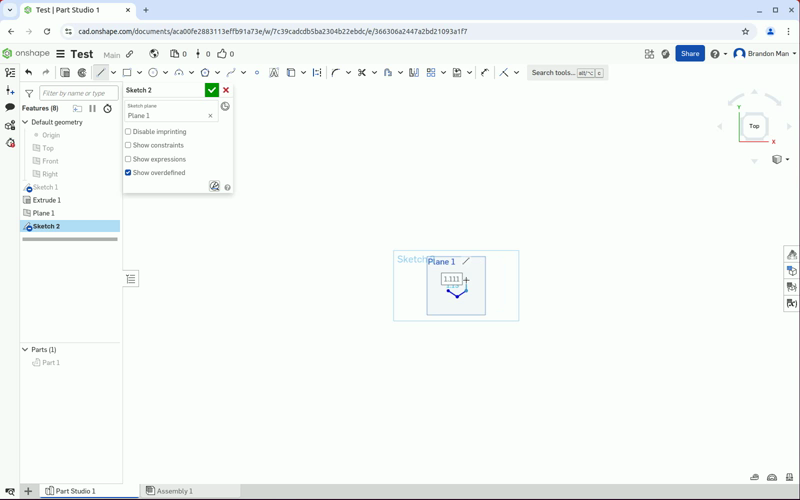
scroll(6)
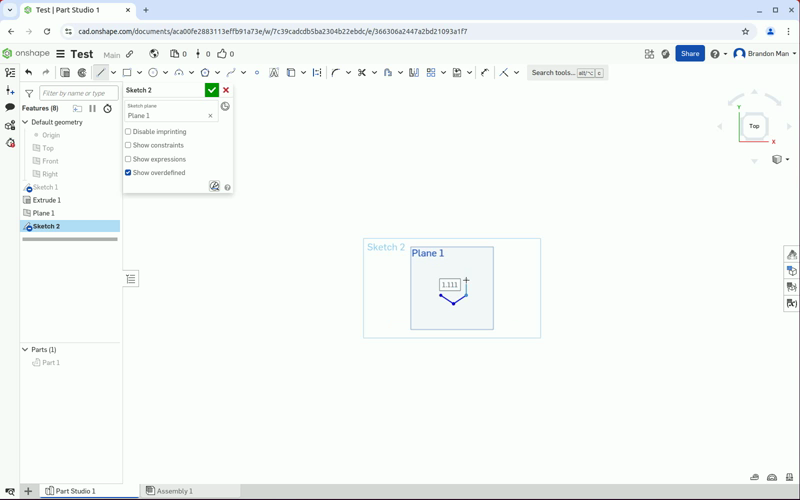
scroll(6)
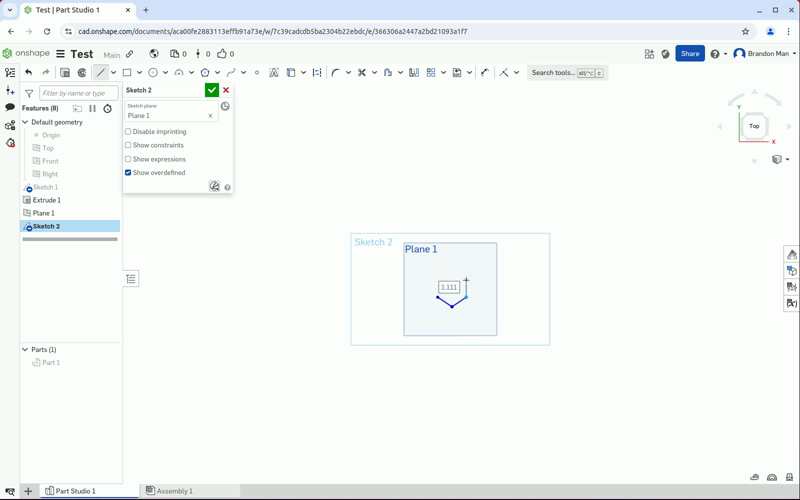
scroll(6)
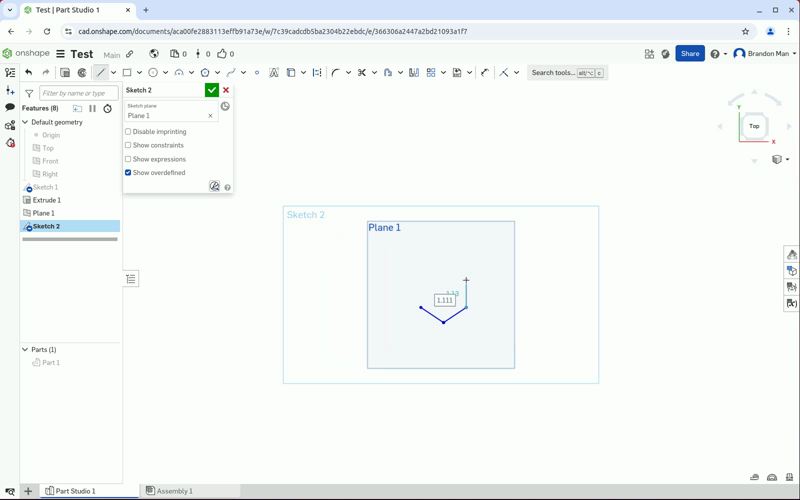
scroll(6)
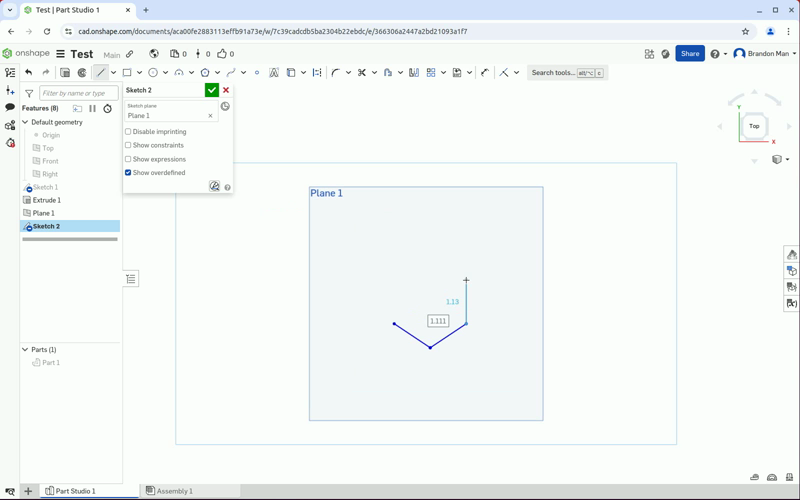
scroll(6)
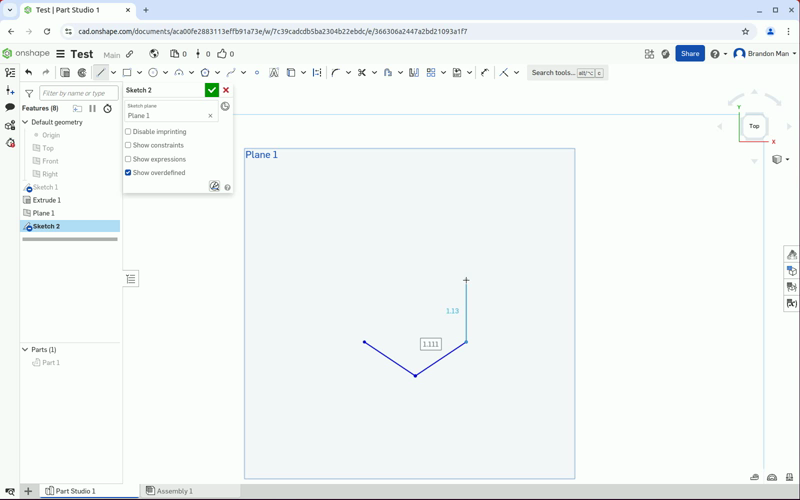
click(466, 279)
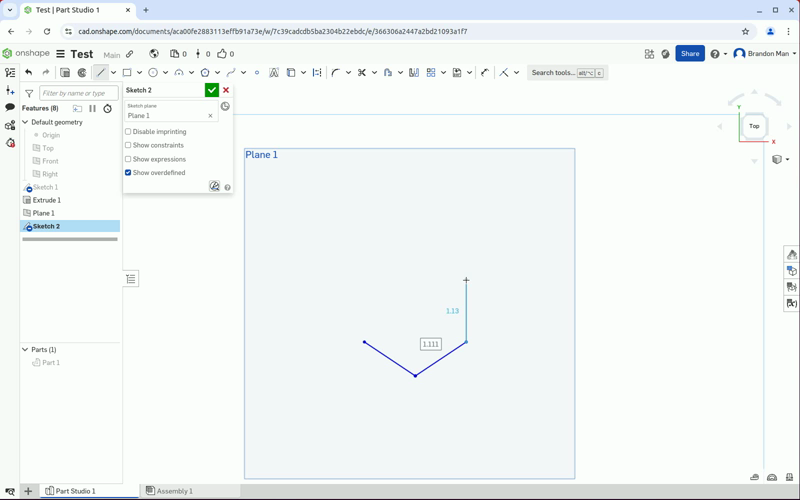
scroll(-6)
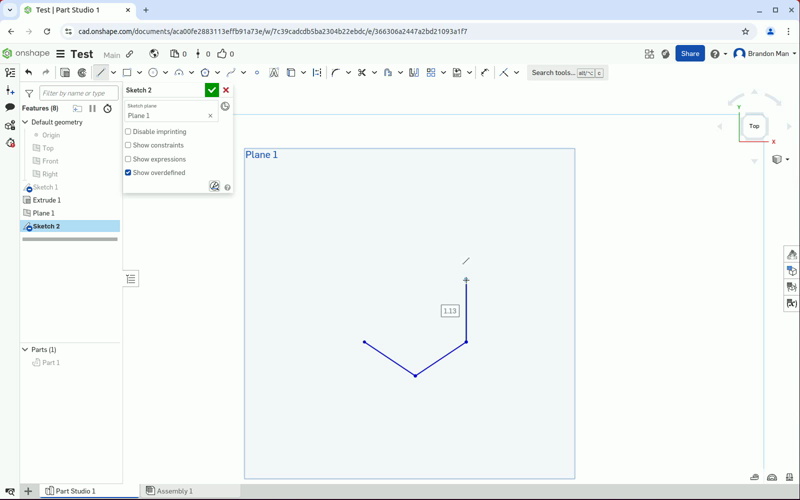
scroll(-6)
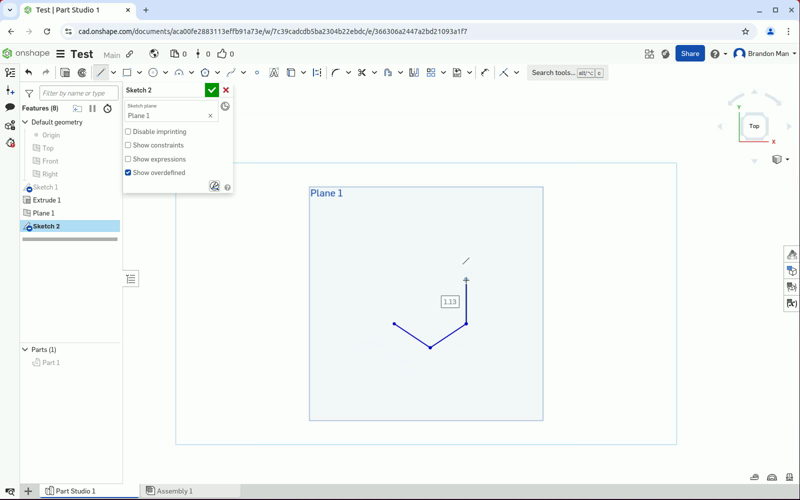
scroll(-6)
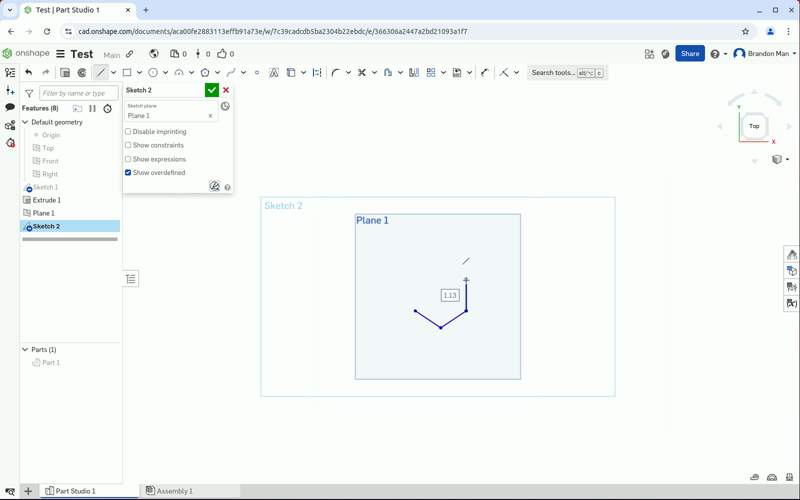
scroll(-6)
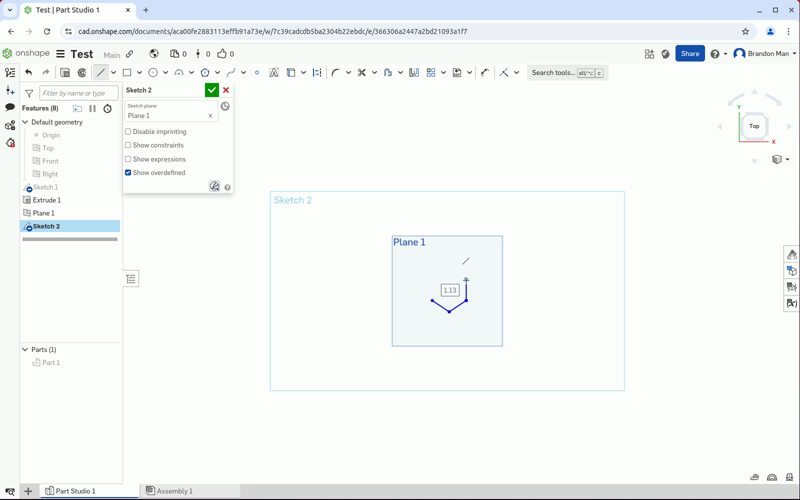
scroll(-6)
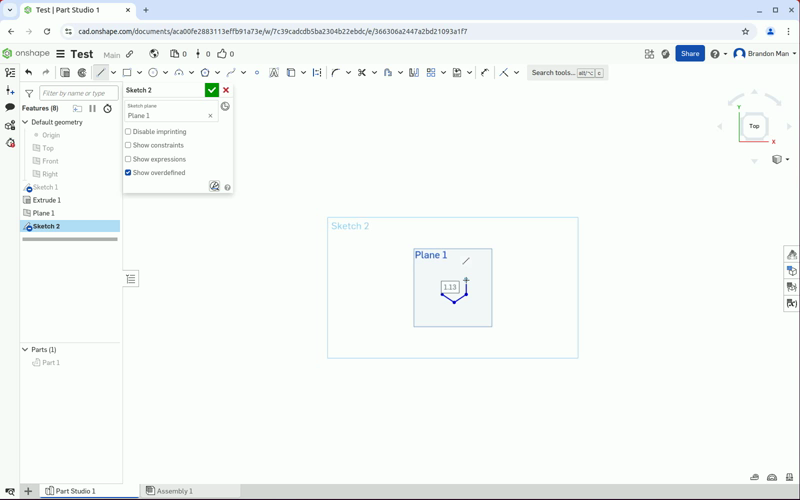
scroll(-6)
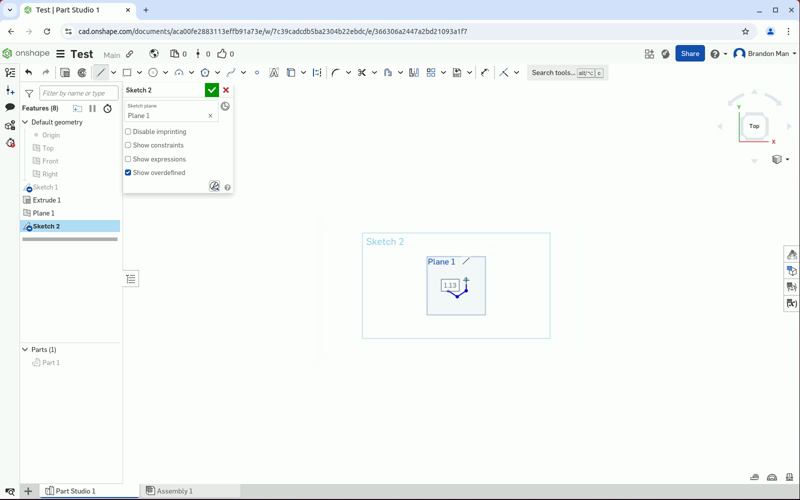
scroll(-6)
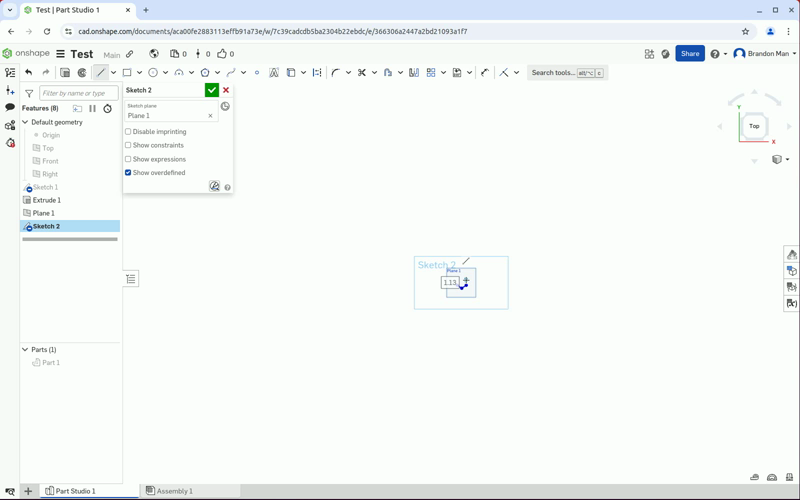
key_up(shift)
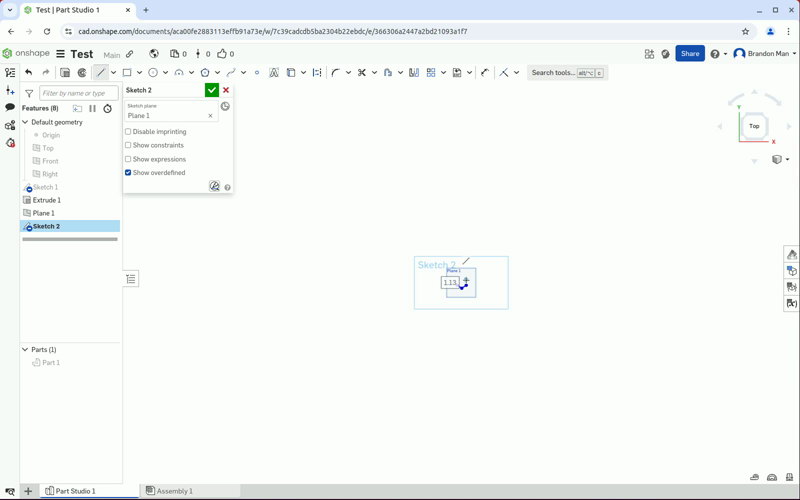
key_down(shift)
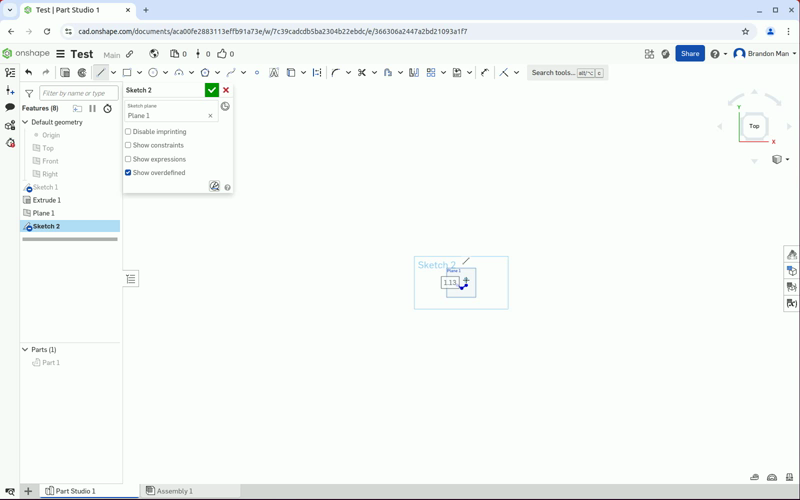
mouse_move(496, 279)
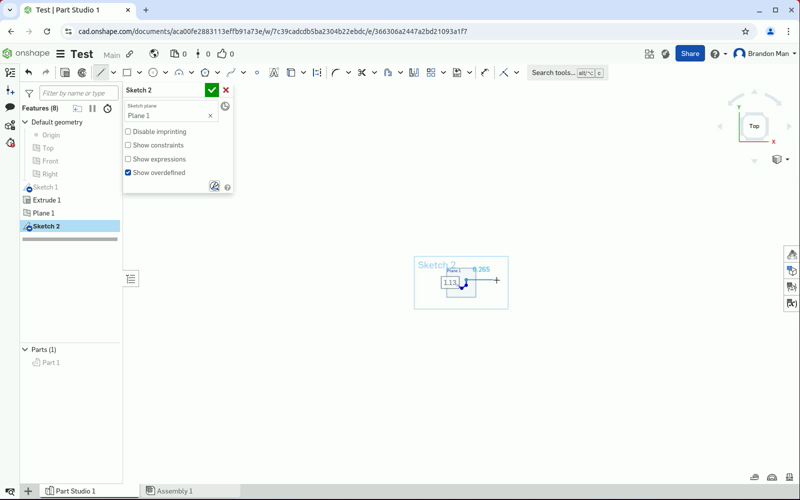
mouse_move(461, 277)
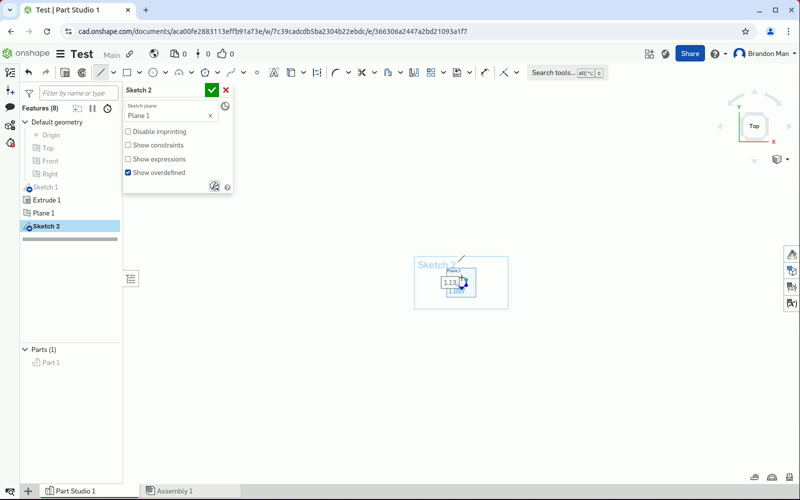
scroll(6)
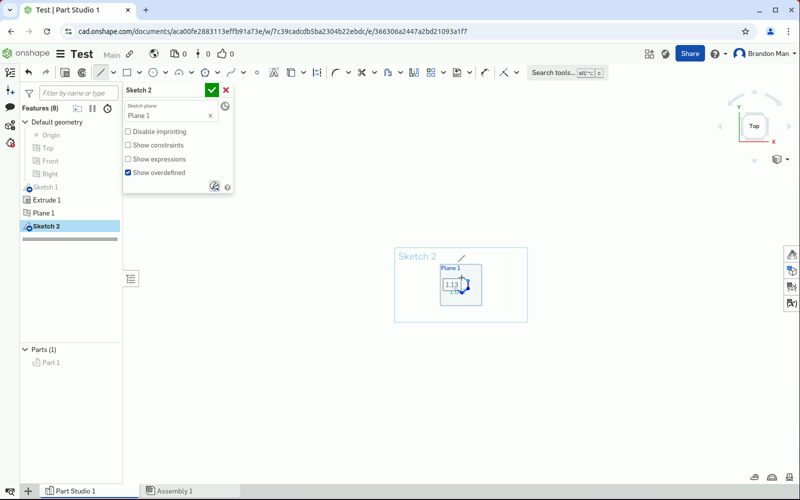
scroll(6)
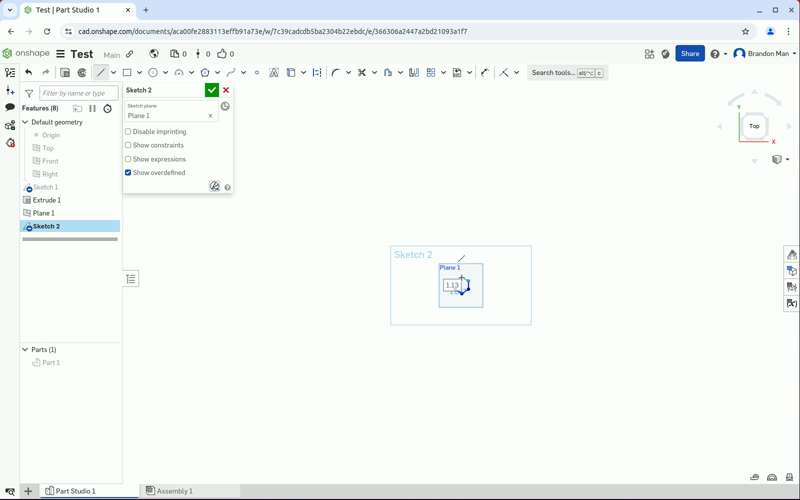
scroll(6)
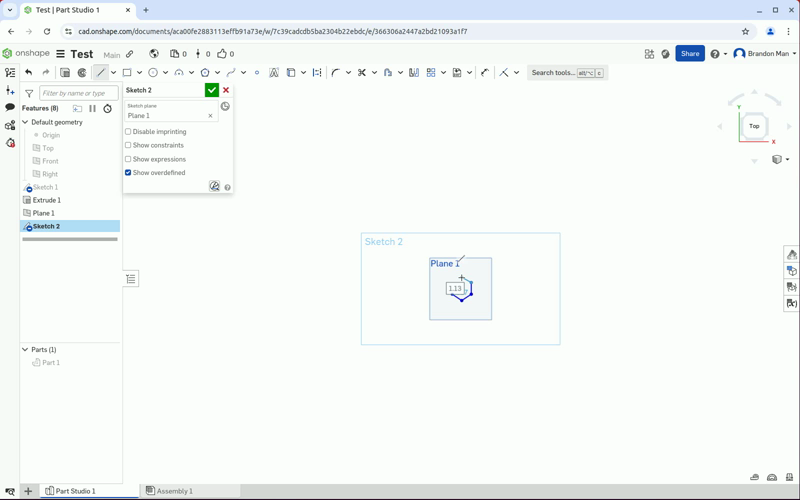
scroll(6)
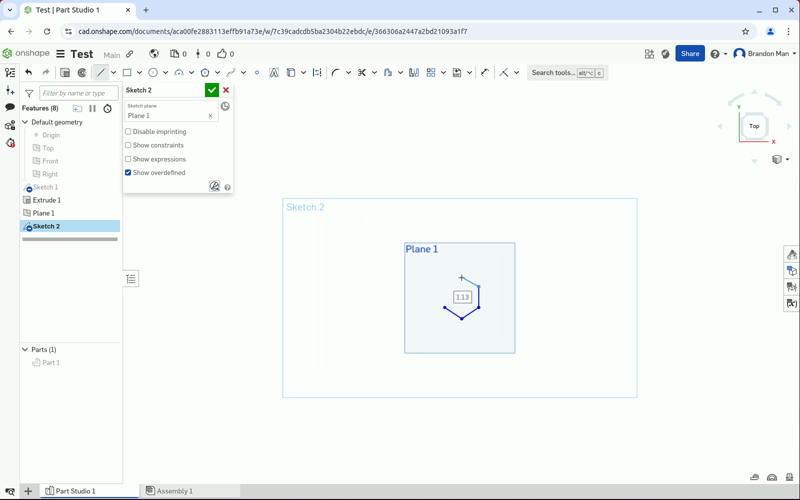
scroll(6)
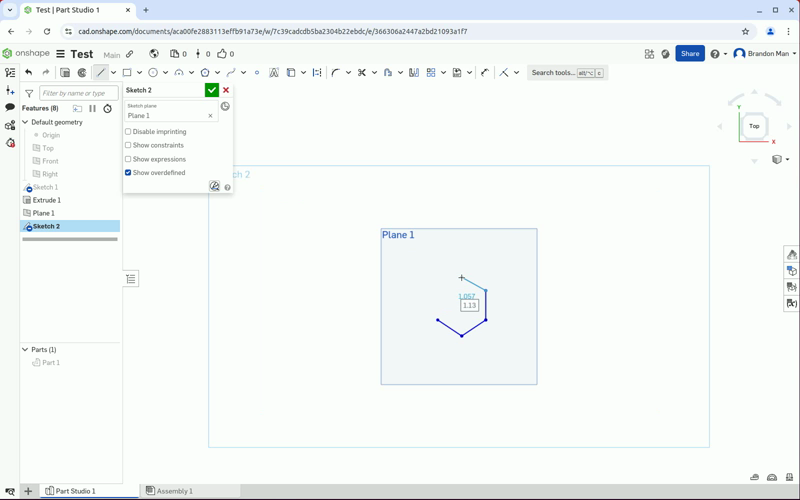
scroll(6)
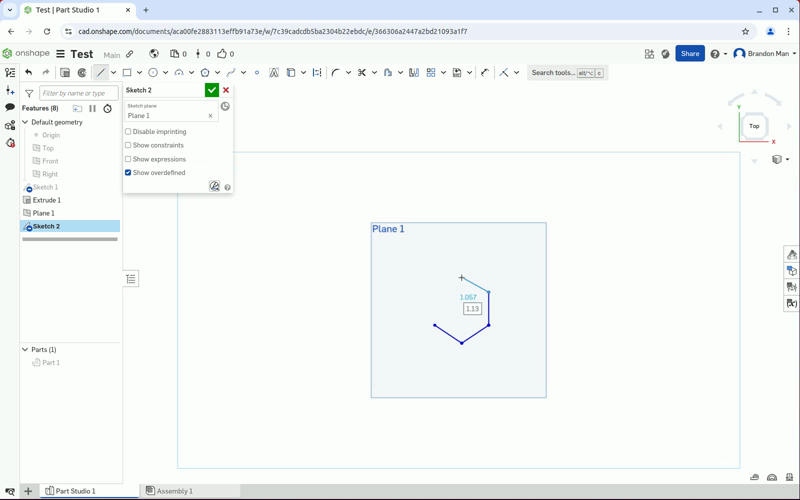
scroll(6)
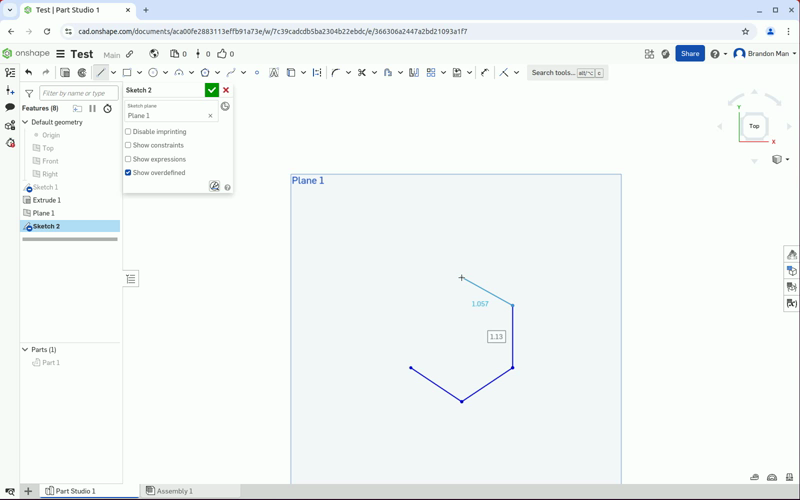
click(461, 277)
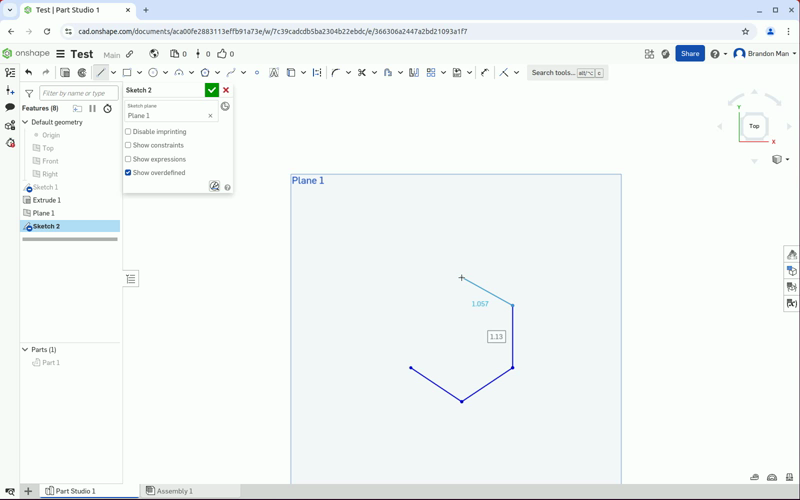
scroll(-6)
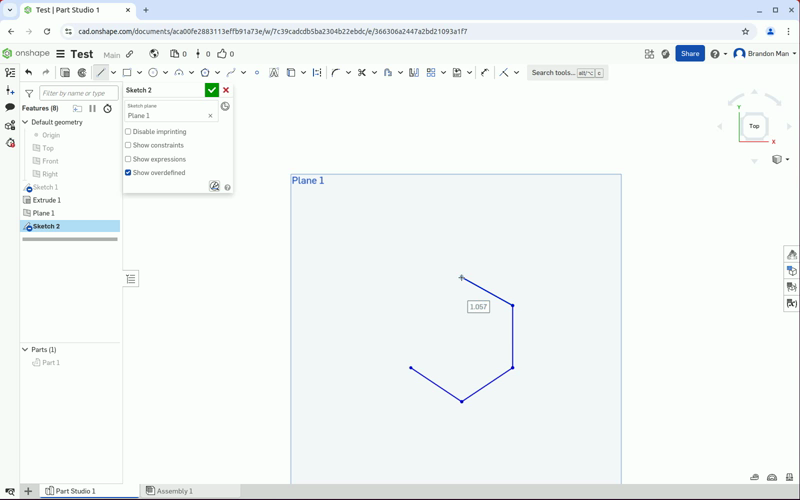
scroll(-6)
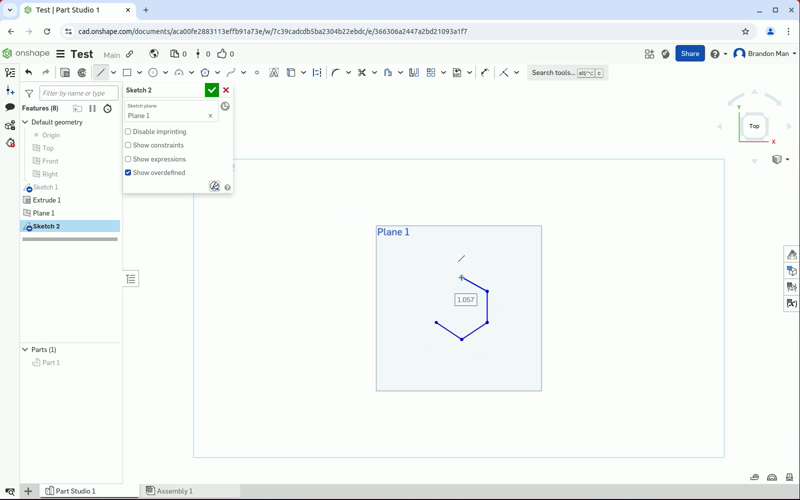
scroll(-6)
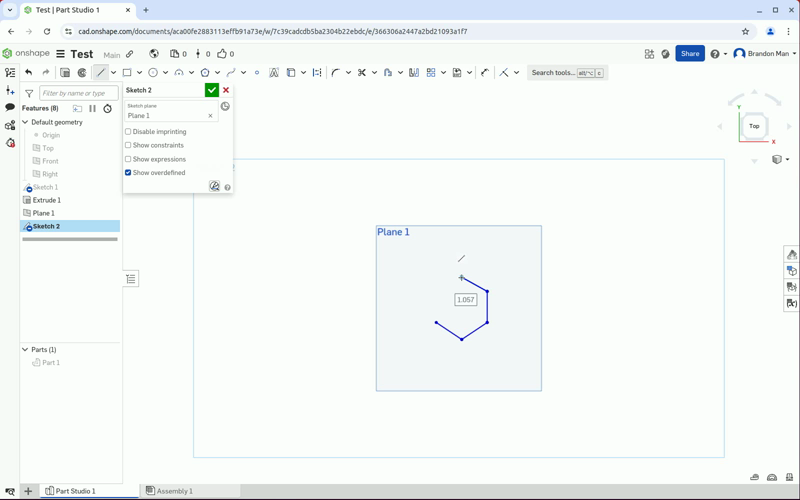
scroll(-6)
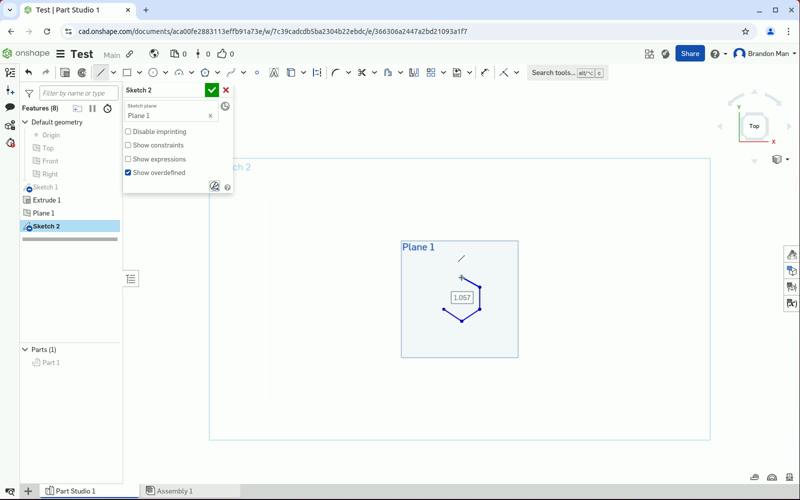
scroll(-6)
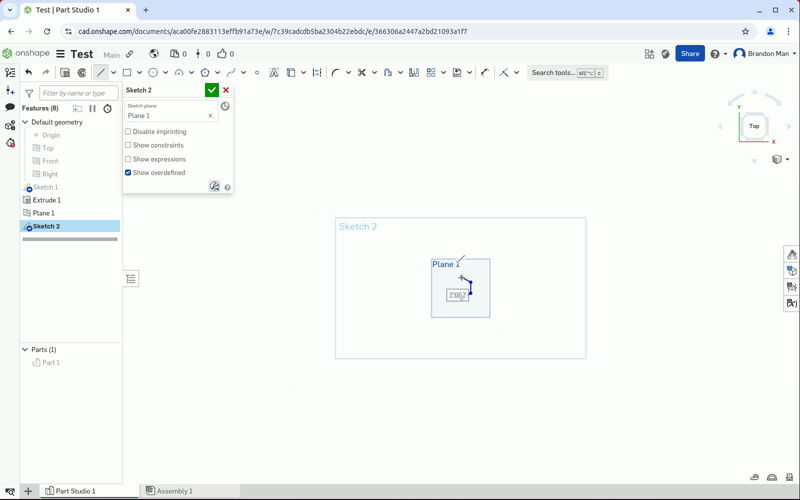
scroll(-6)
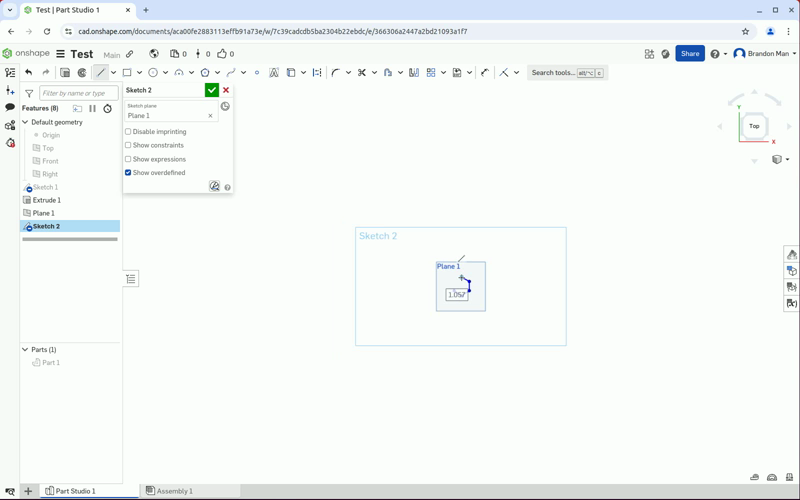
scroll(-6)
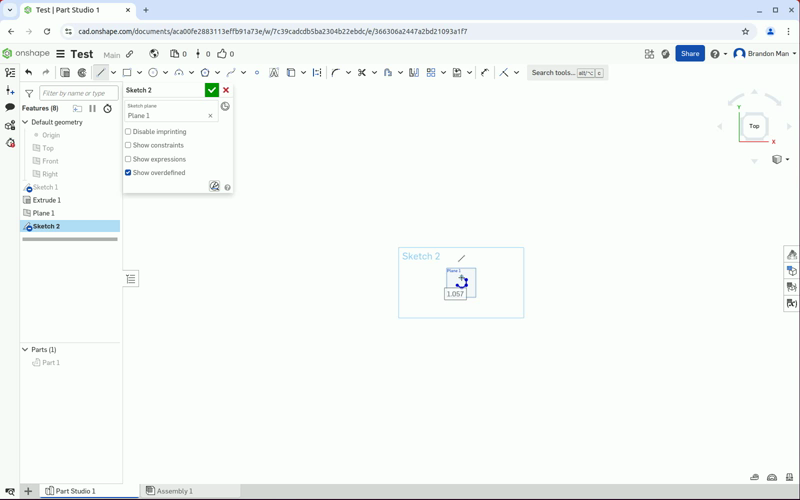
key_up(shift)
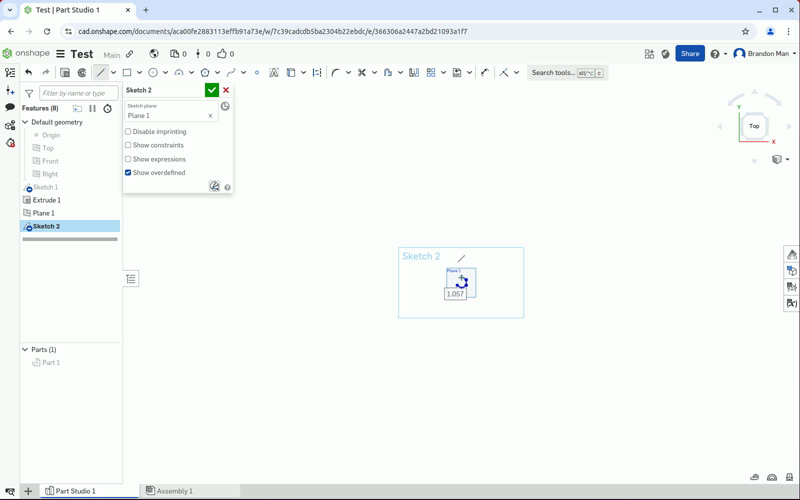
key_down(shift)
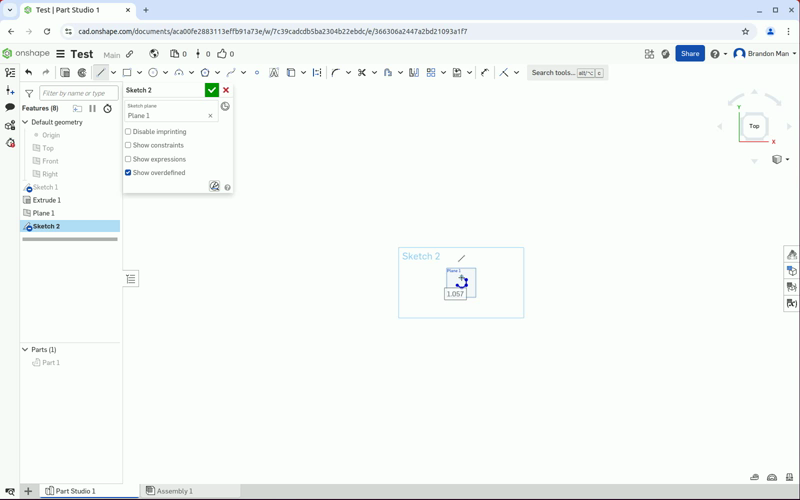
mouse_move(492, 277)
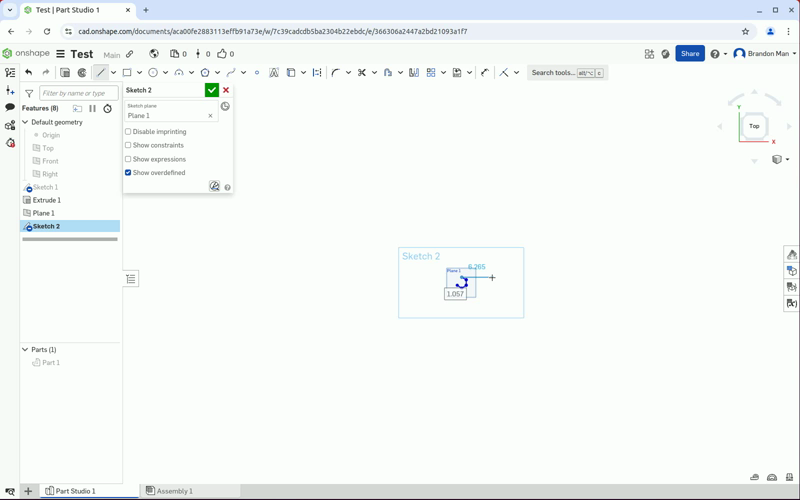
mouse_move(457, 279)
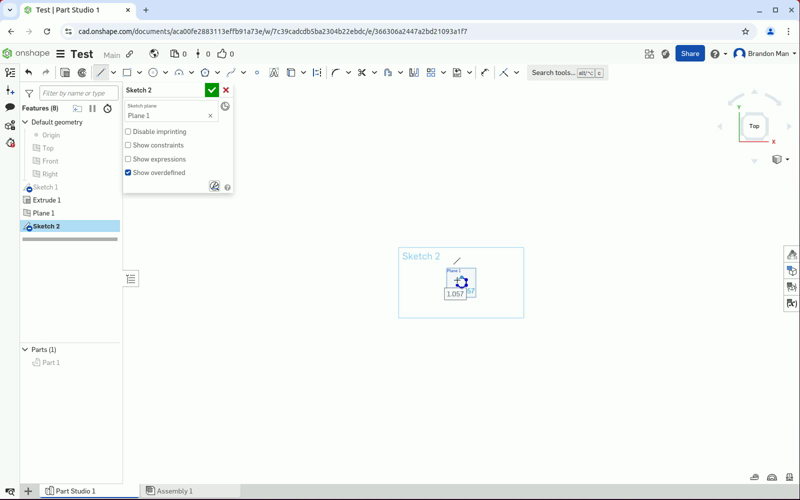
scroll(6)
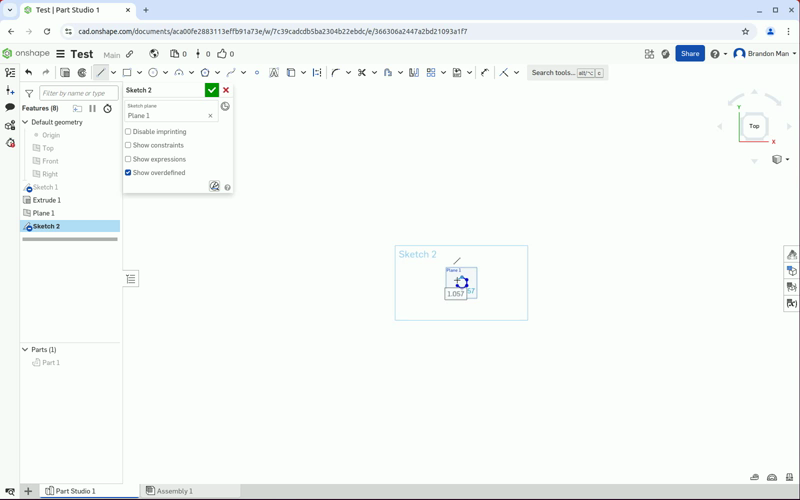
scroll(6)
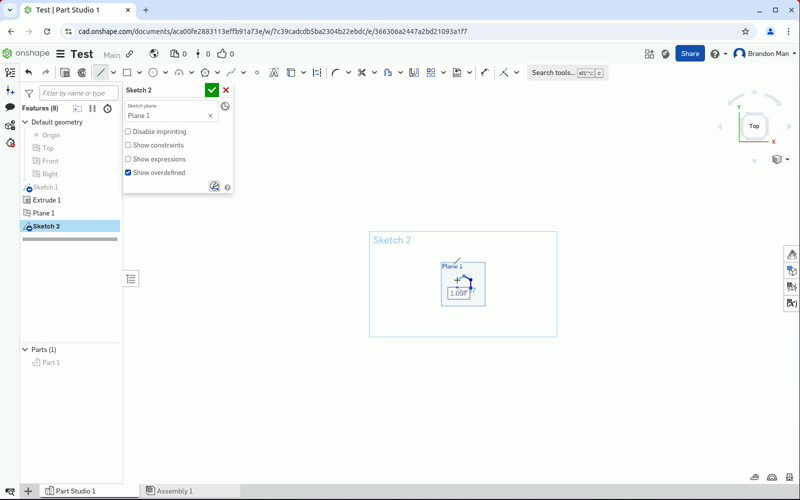
scroll(6)
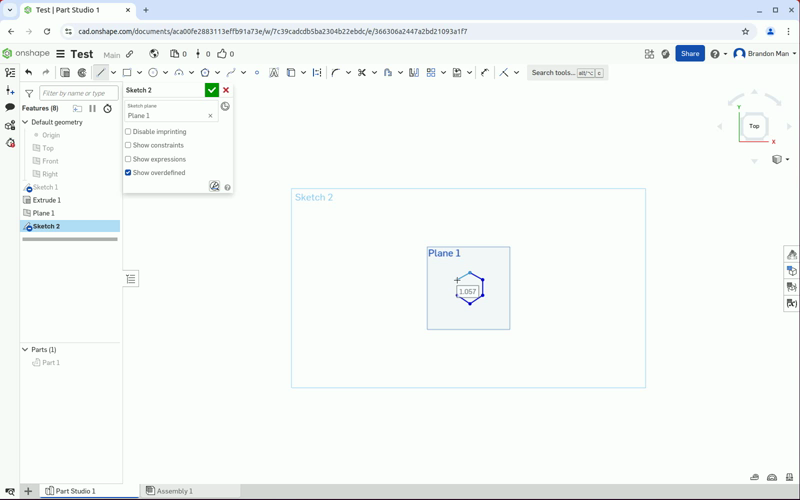
scroll(6)
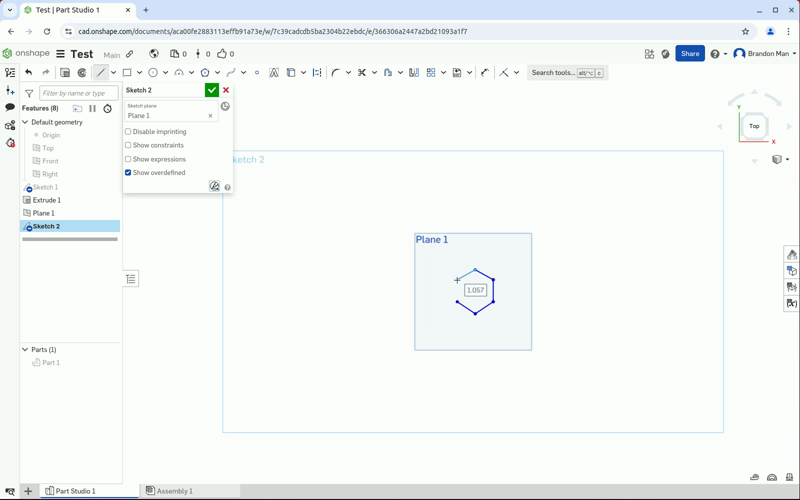
scroll(6)
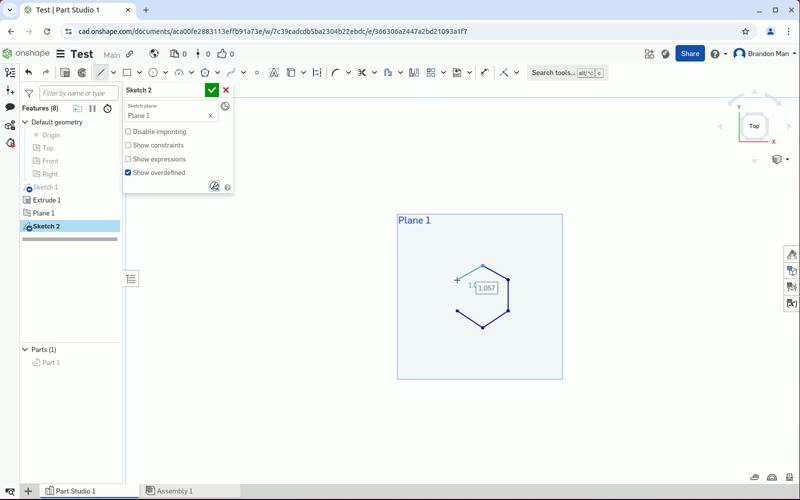
scroll(6)
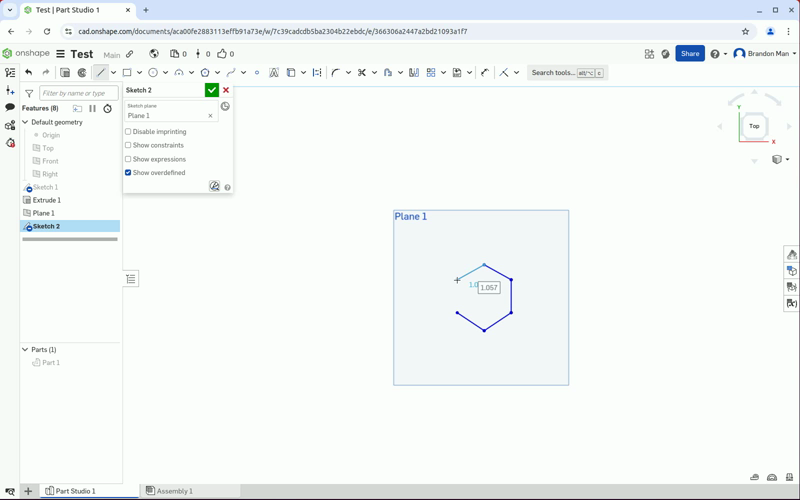
scroll(6)
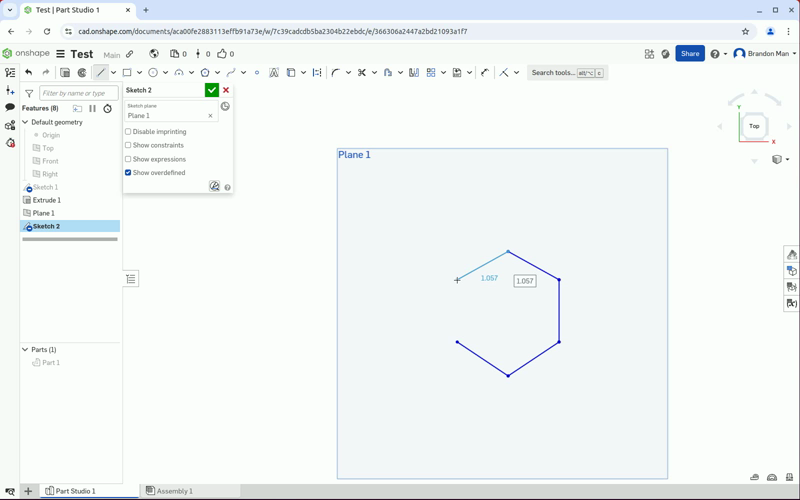
click(457, 279)
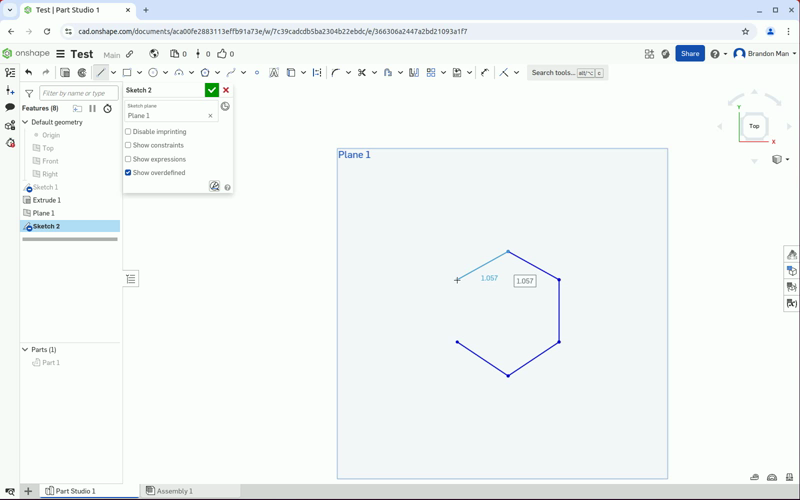
scroll(-6)
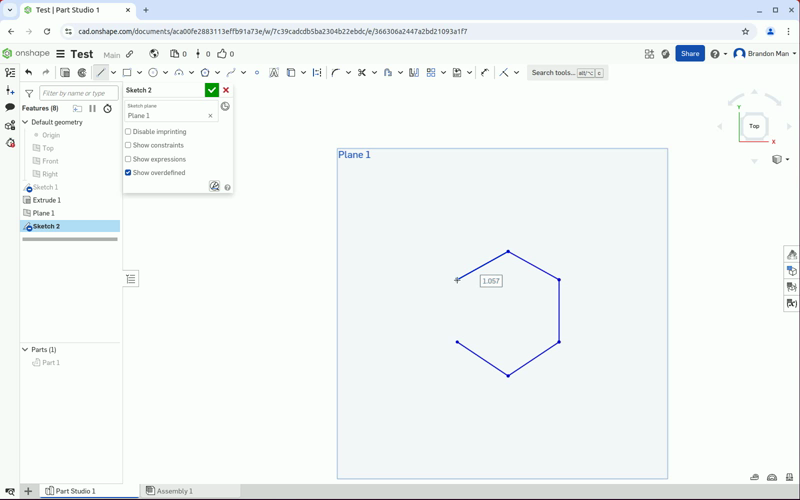
scroll(-6)
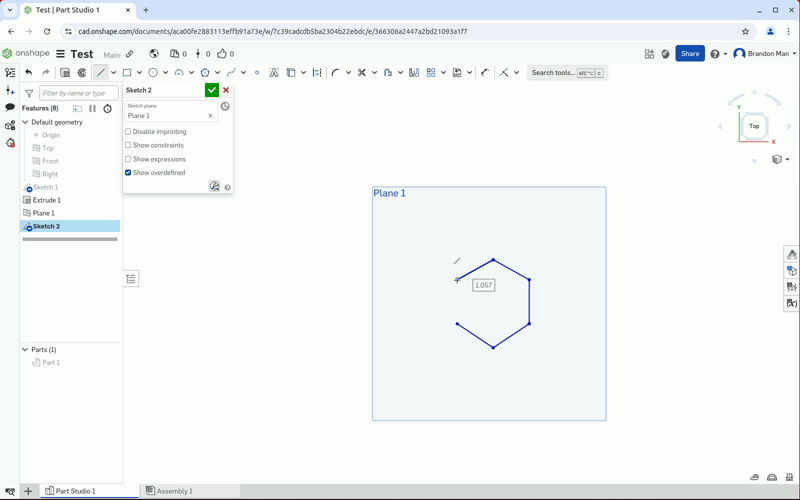
scroll(-6)
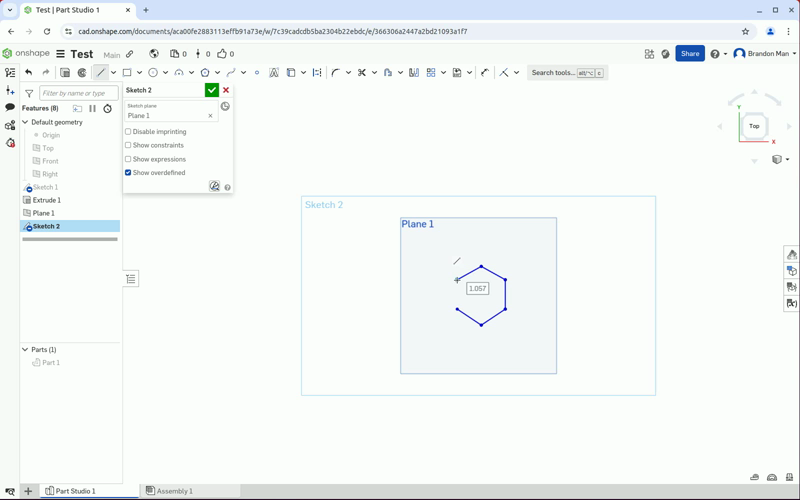
scroll(-6)
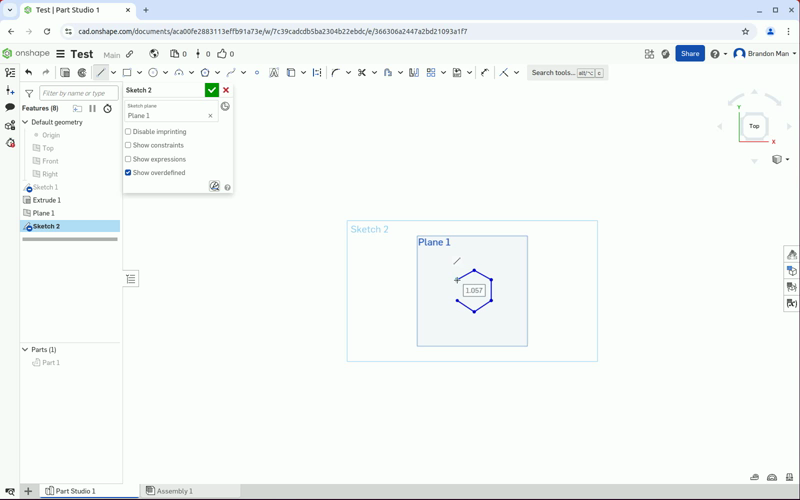
scroll(-6)
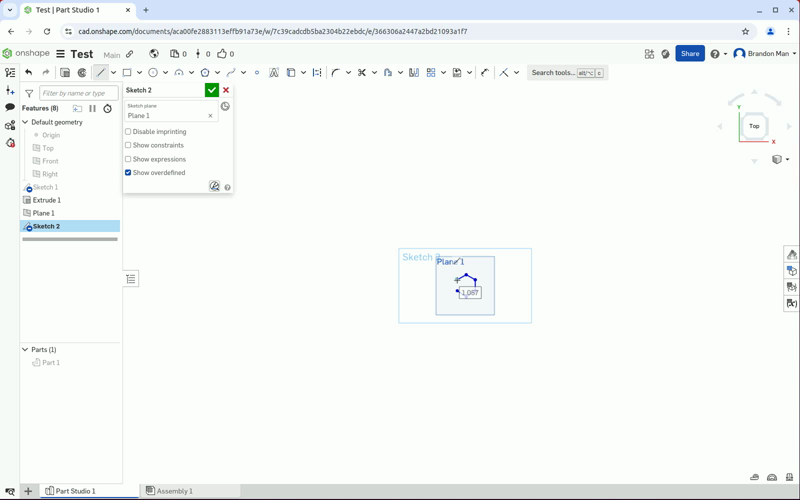
scroll(-6)
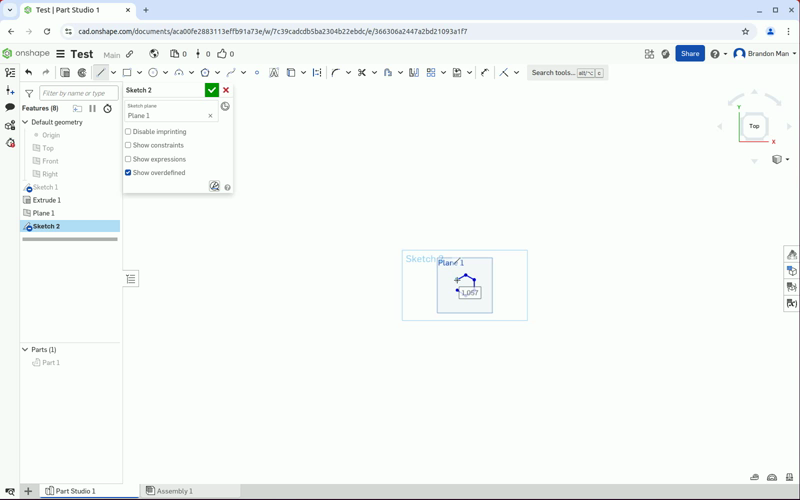
scroll(-6)
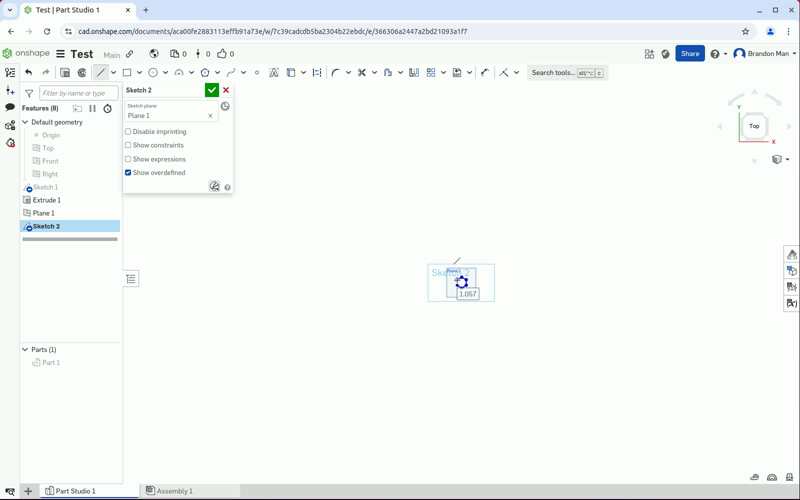
key_up(shift)
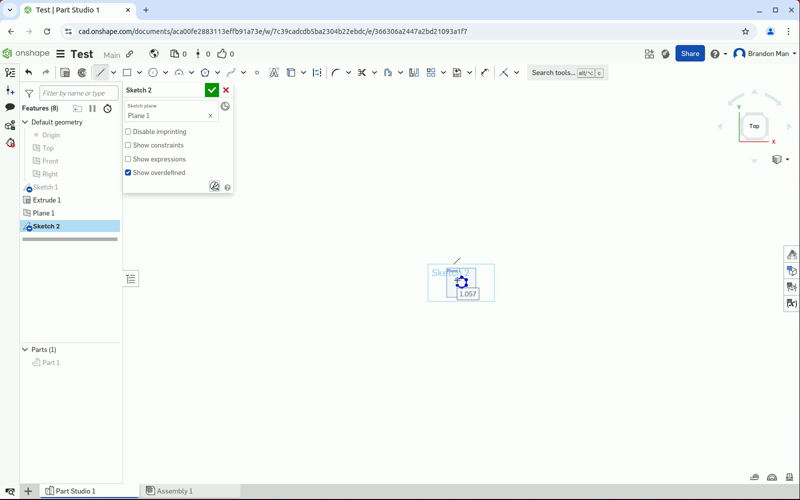
mouse_move(487, 279)
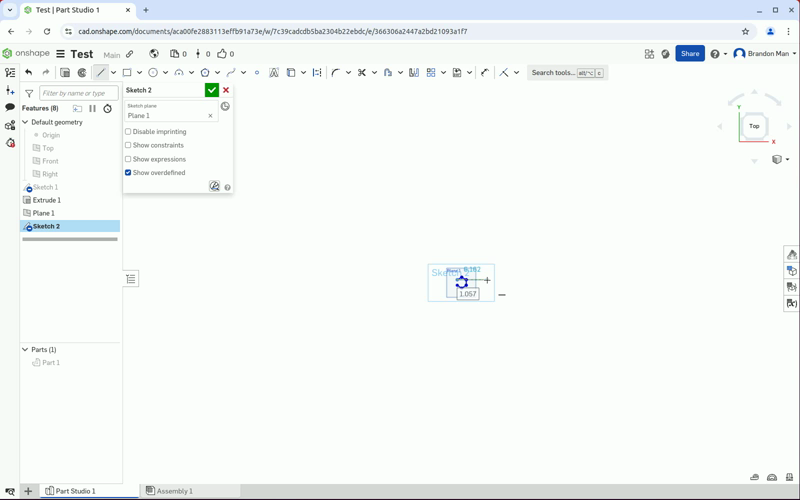
key_down(shift)
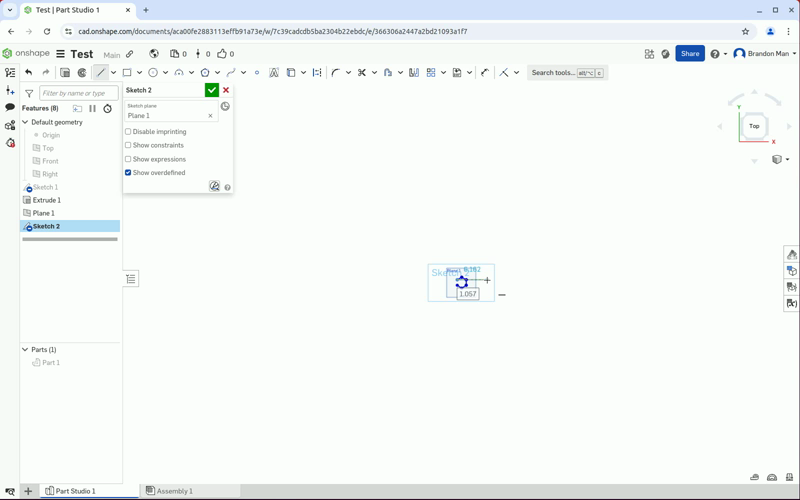
mouse_move(457, 285)
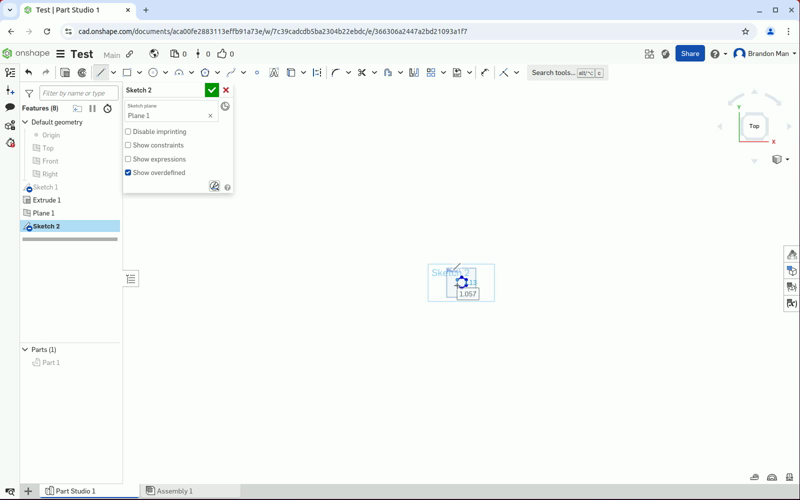
scroll(6)
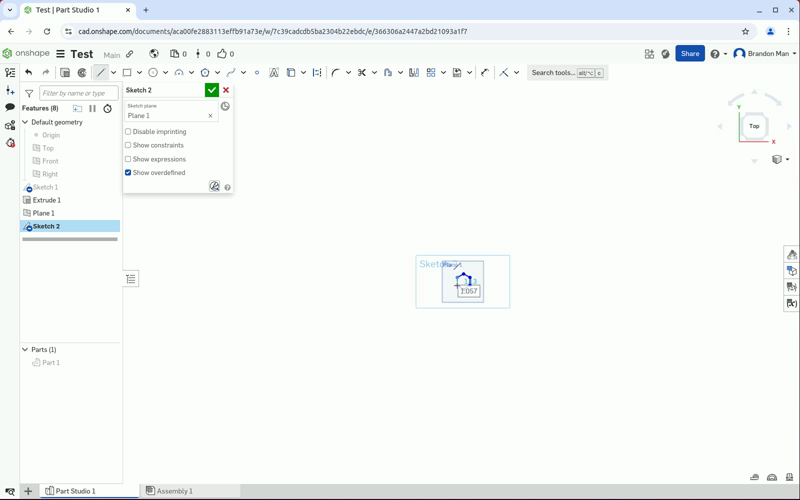
scroll(6)
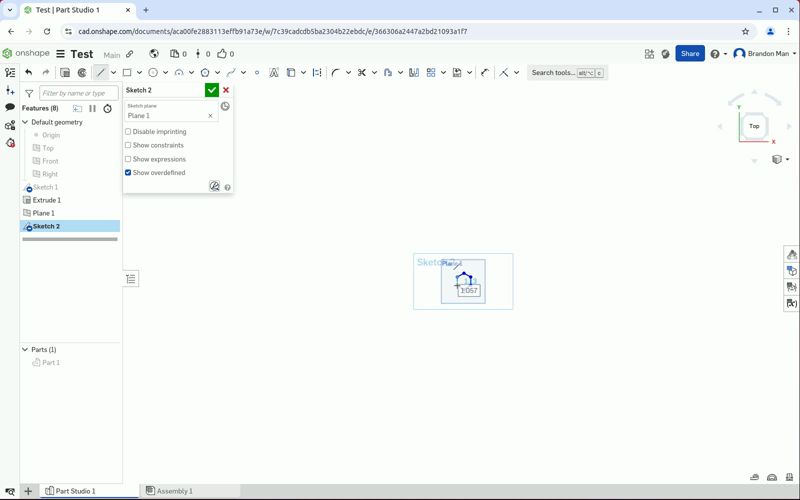
scroll(6)
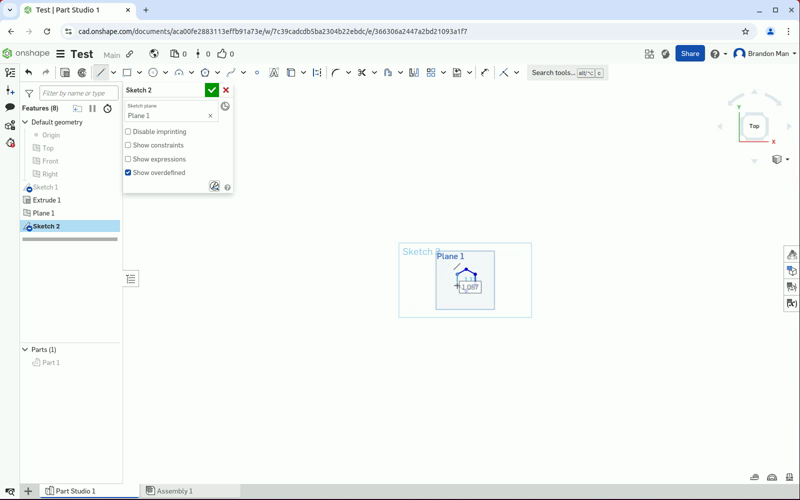
scroll(6)
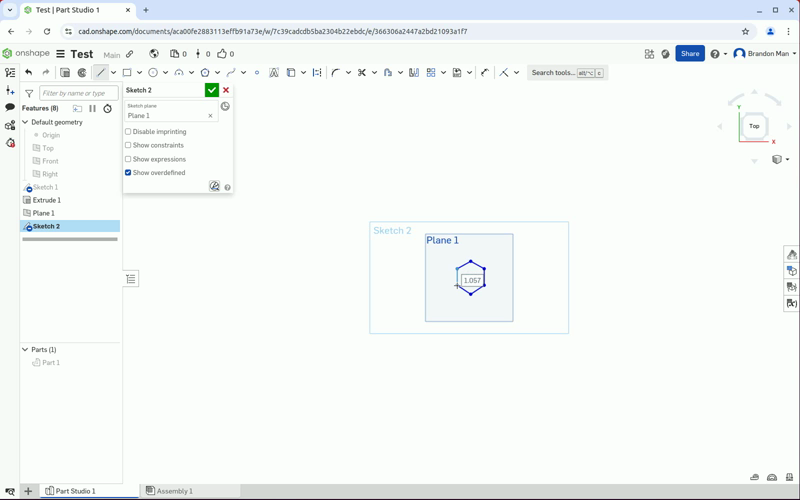
scroll(6)
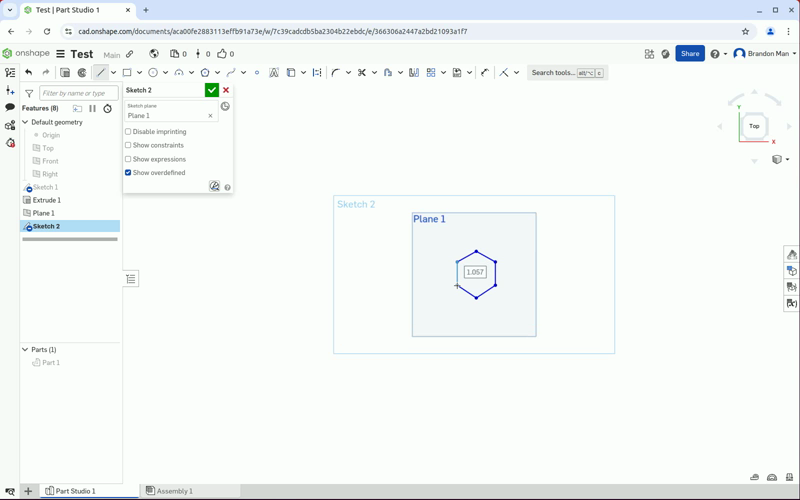
scroll(6)
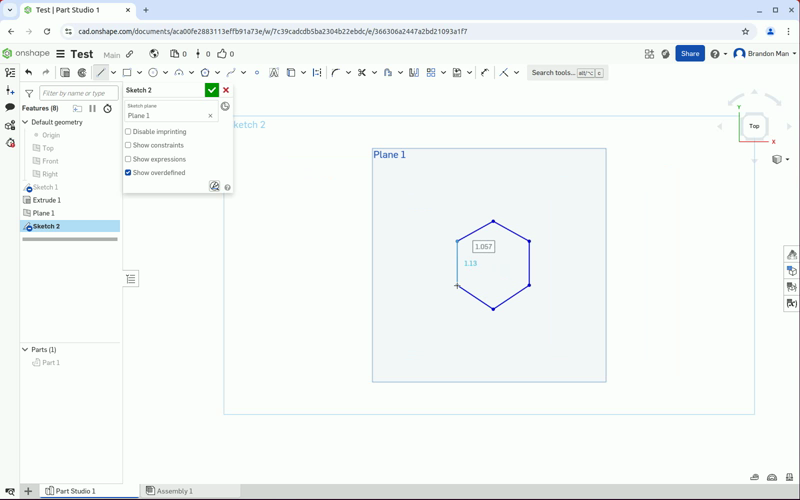
scroll(6)
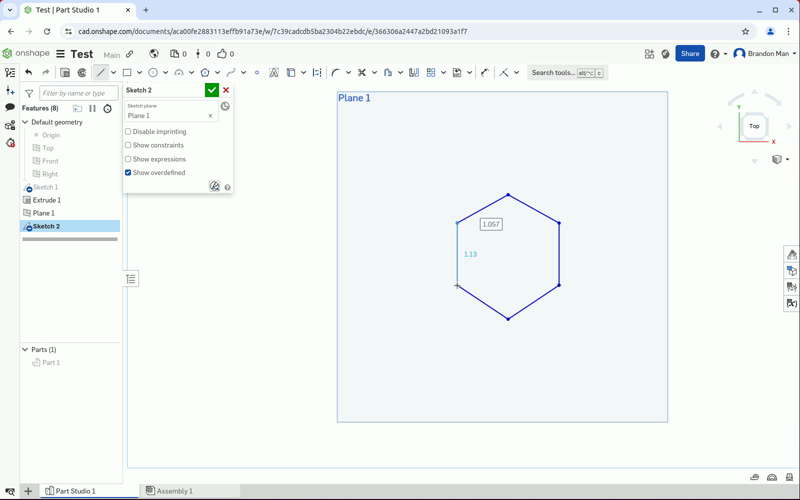
key_up(shift)
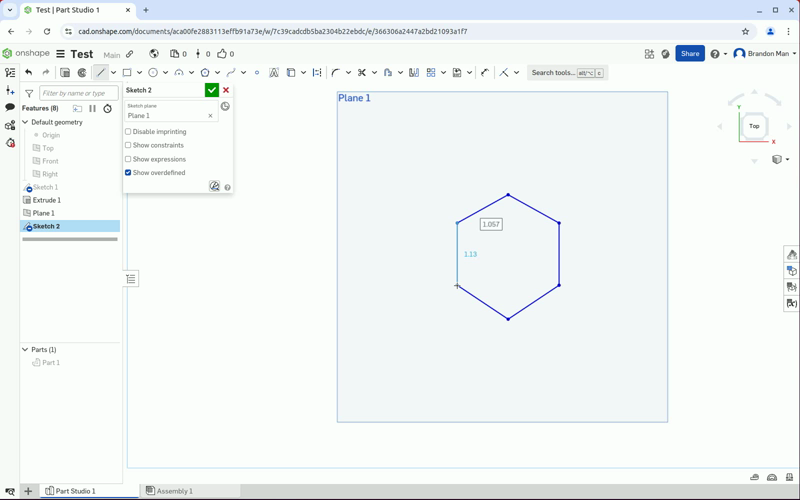
click(457, 285)
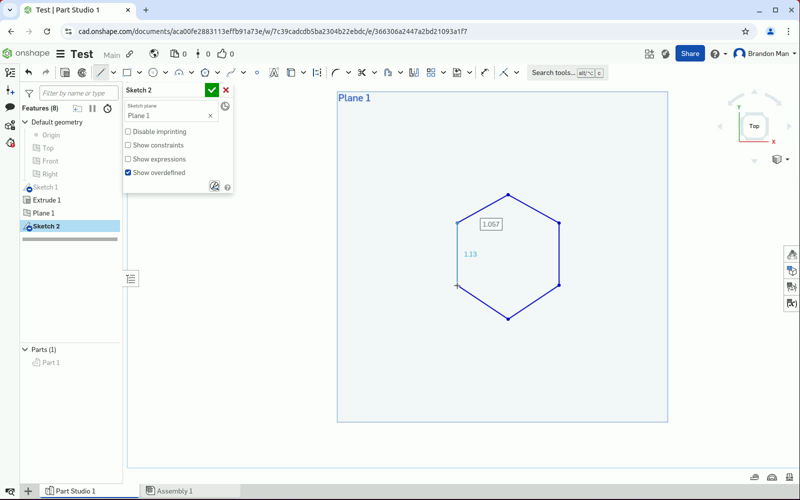
scroll(-6)
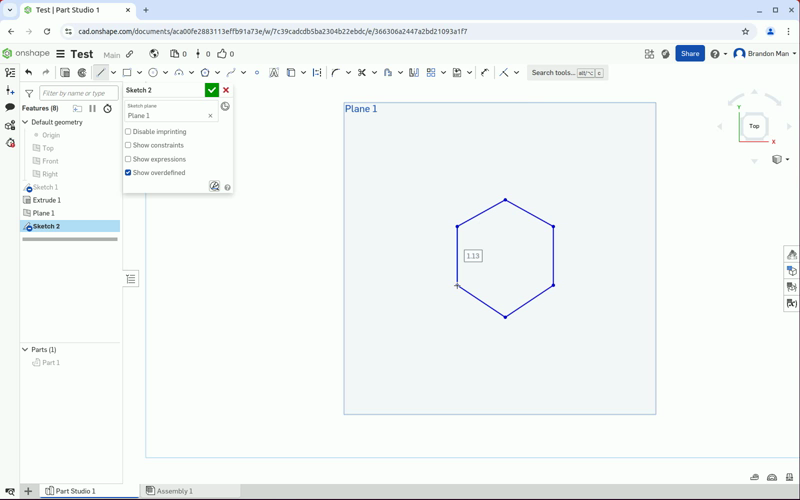
scroll(-6)
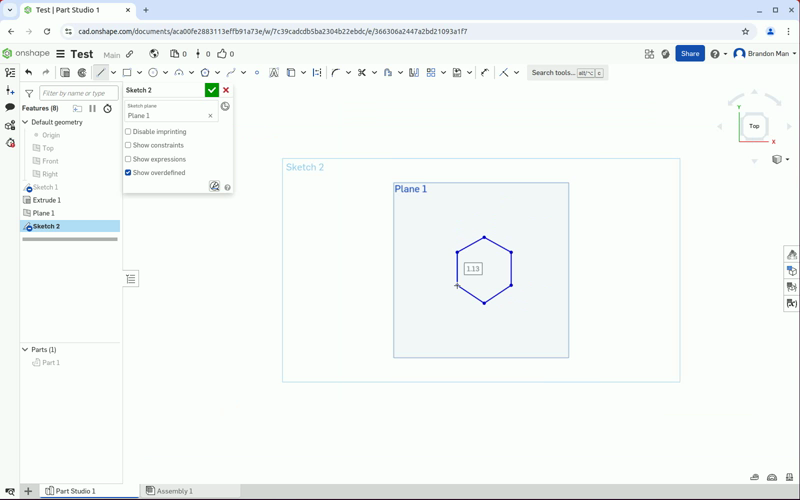
scroll(-6)
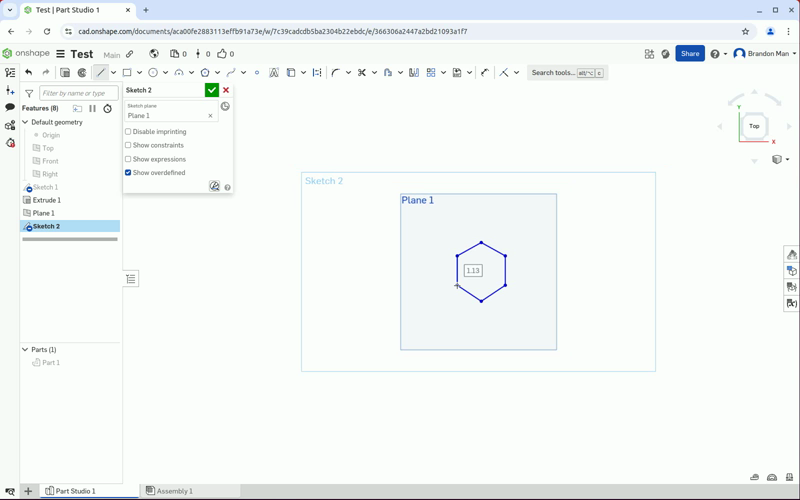
scroll(-6)
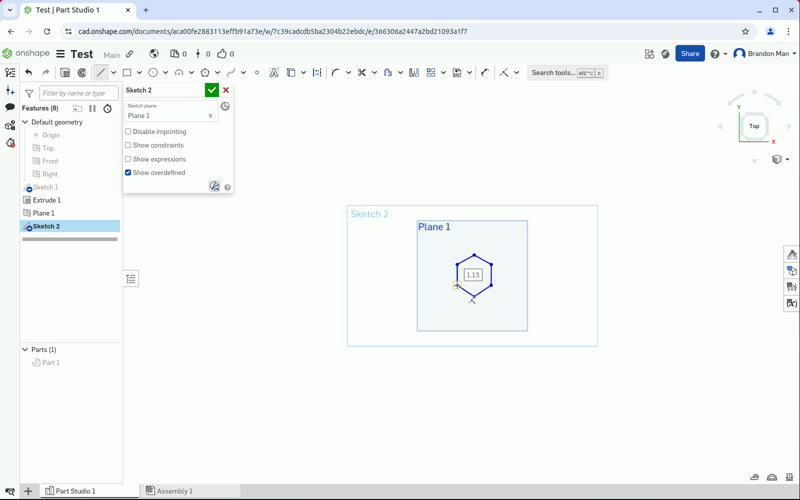
scroll(-6)
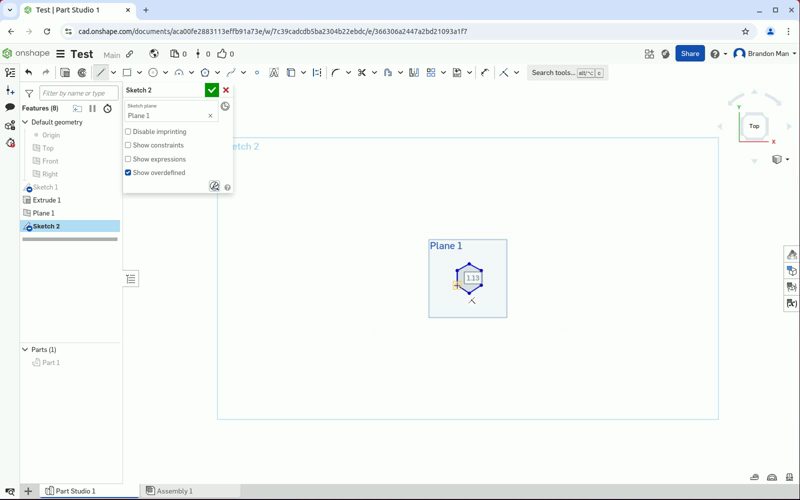
scroll(-6)
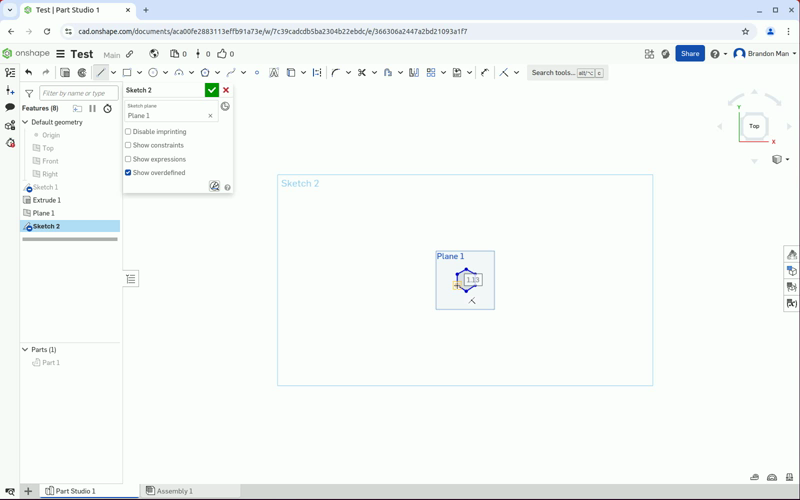
scroll(-6)
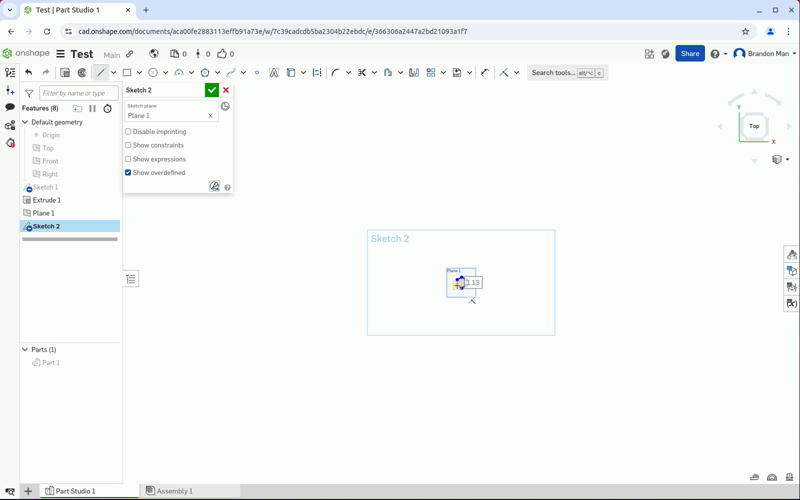
key(esc)
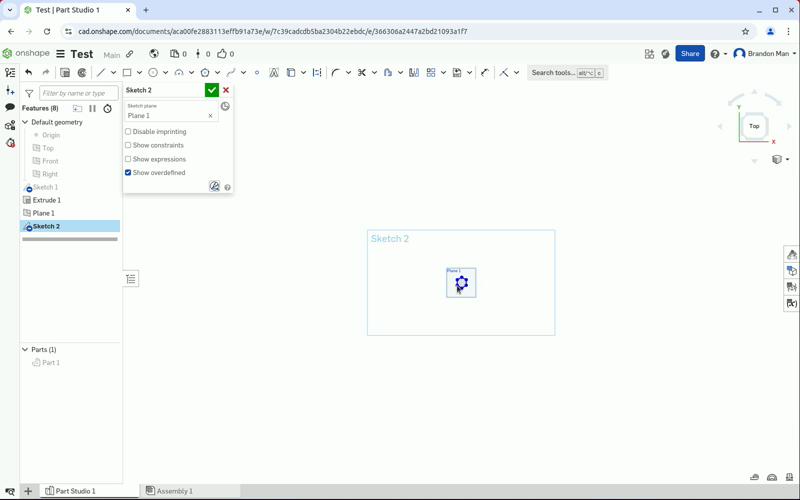
mouse_move(459, 285)
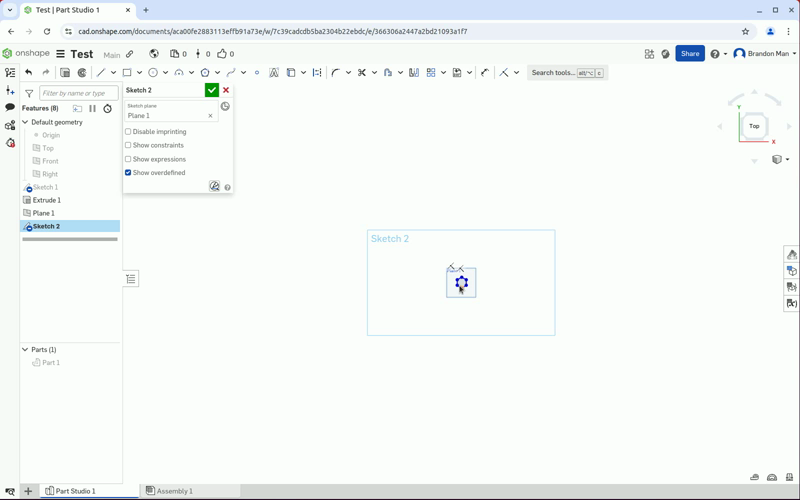
scroll(6)
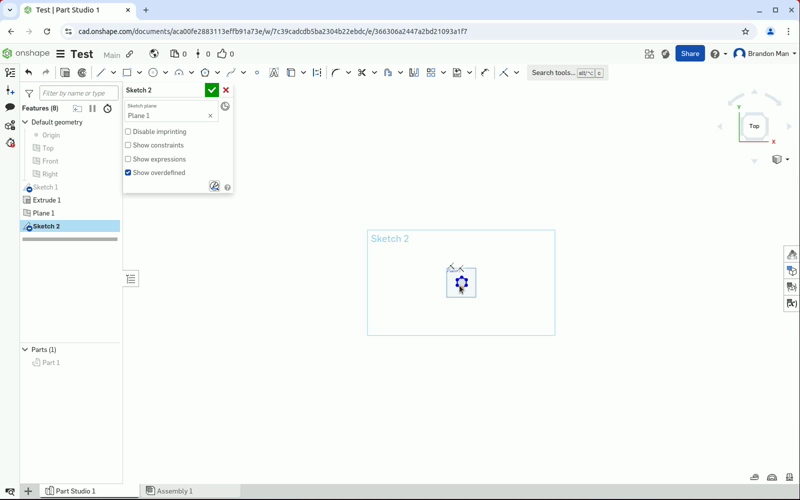
scroll(6)
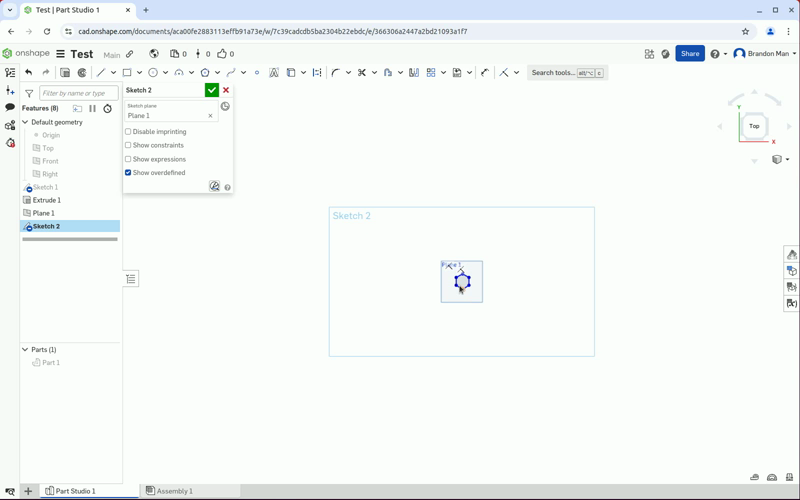
scroll(6)
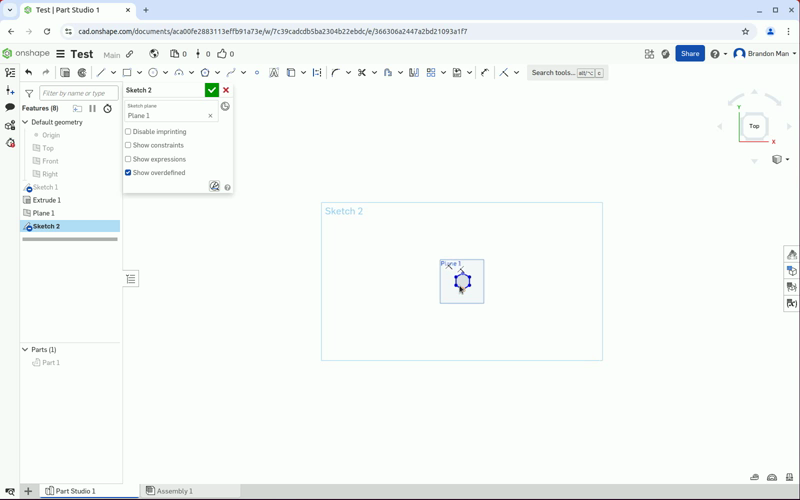
scroll(6)
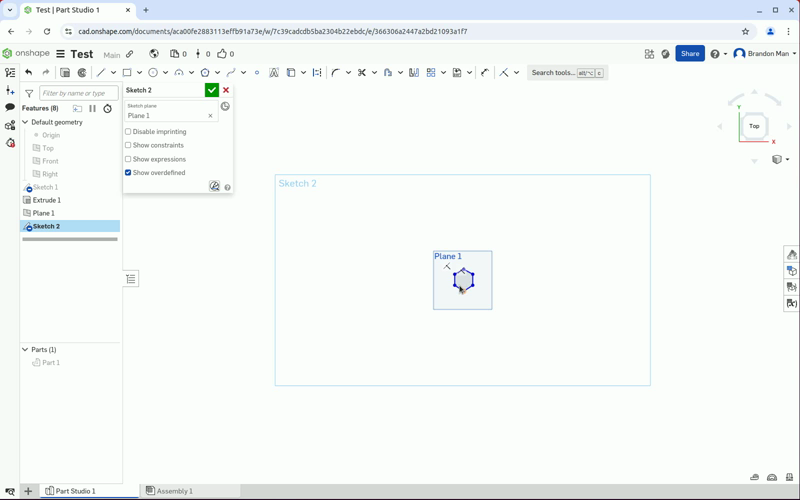
scroll(6)
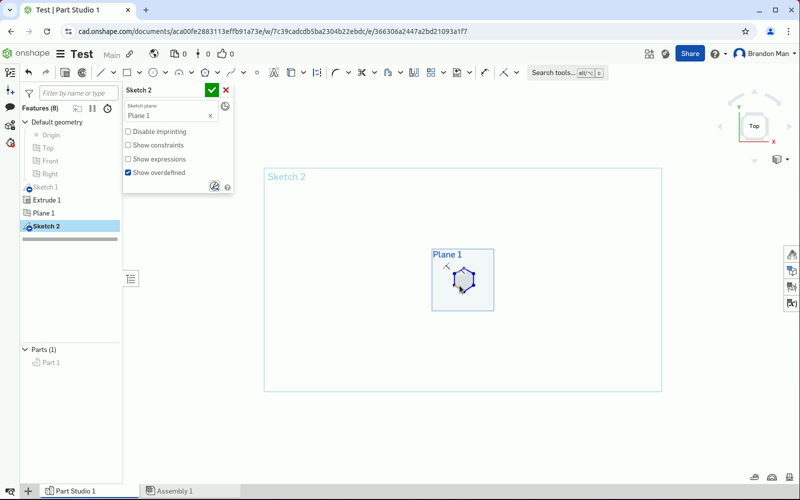
scroll(6)
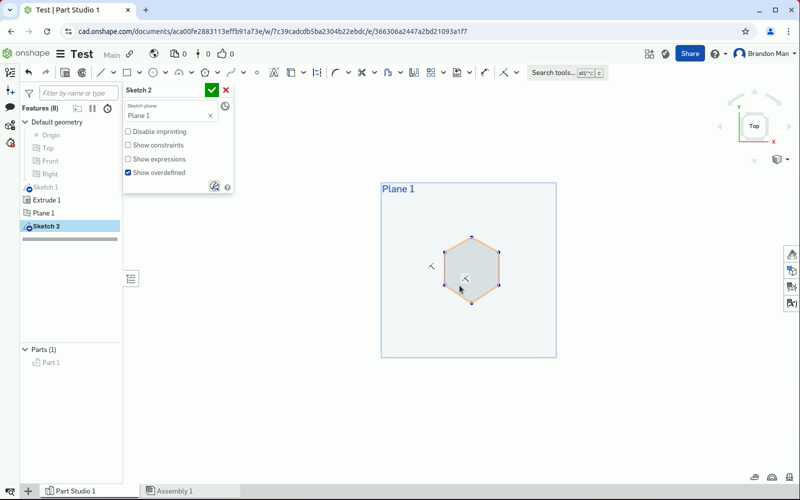
scroll(6)
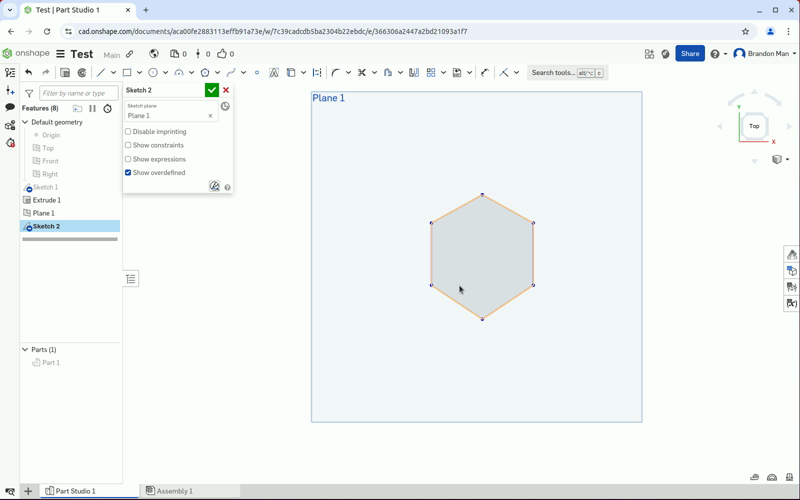
click(459, 285)
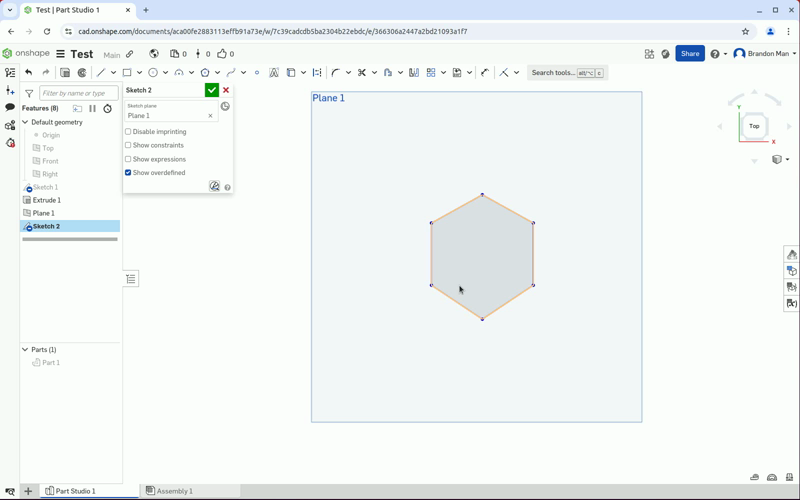
scroll(-6)
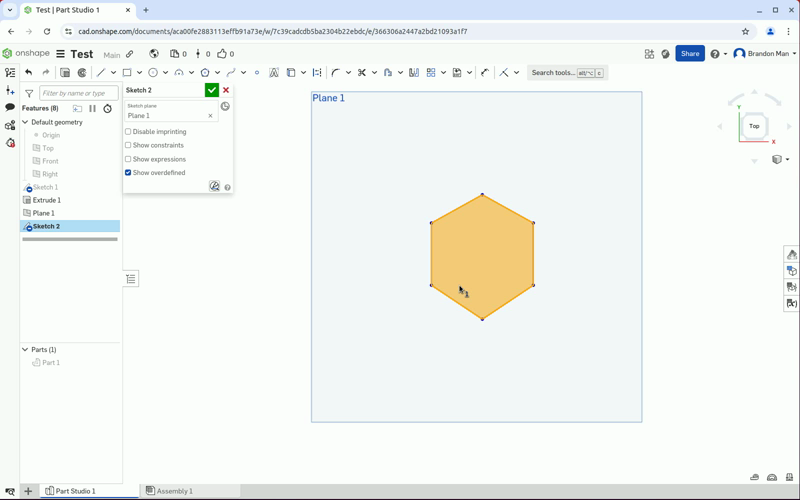
scroll(-6)
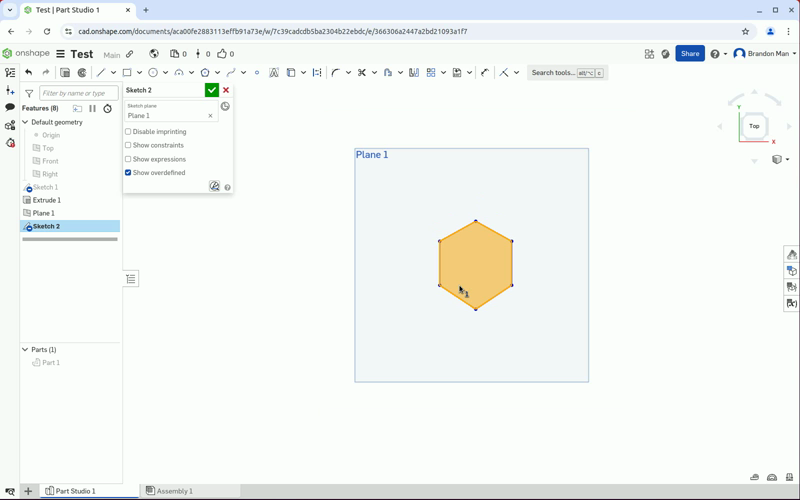
scroll(-6)
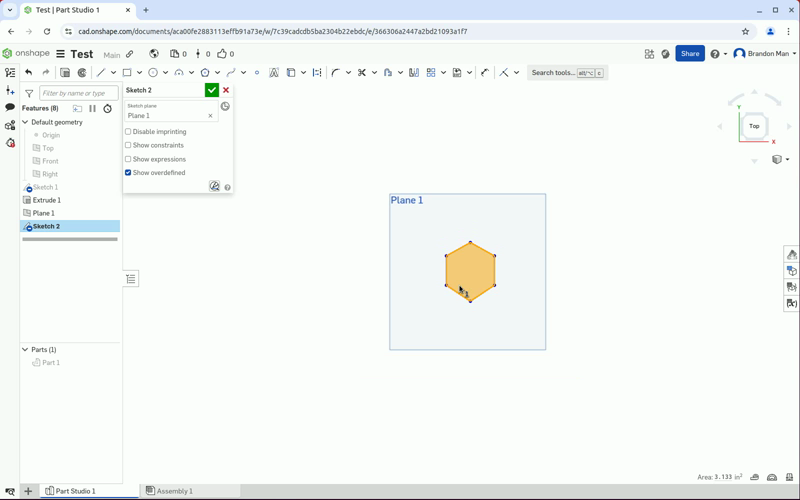
scroll(-6)
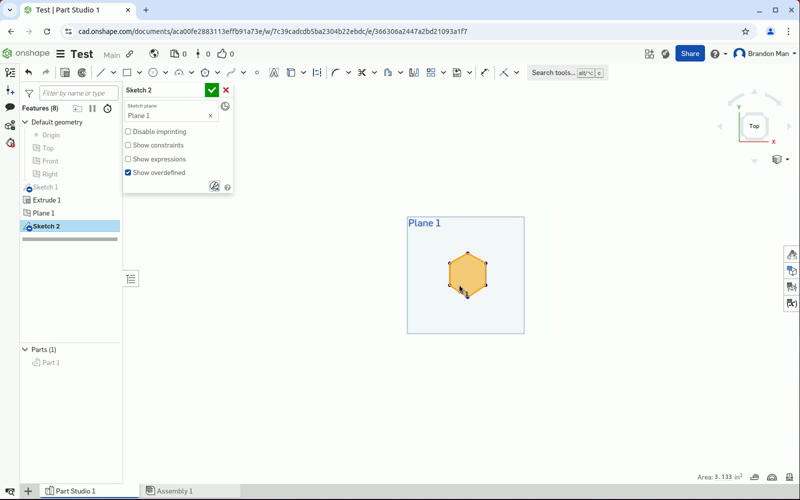
scroll(-6)
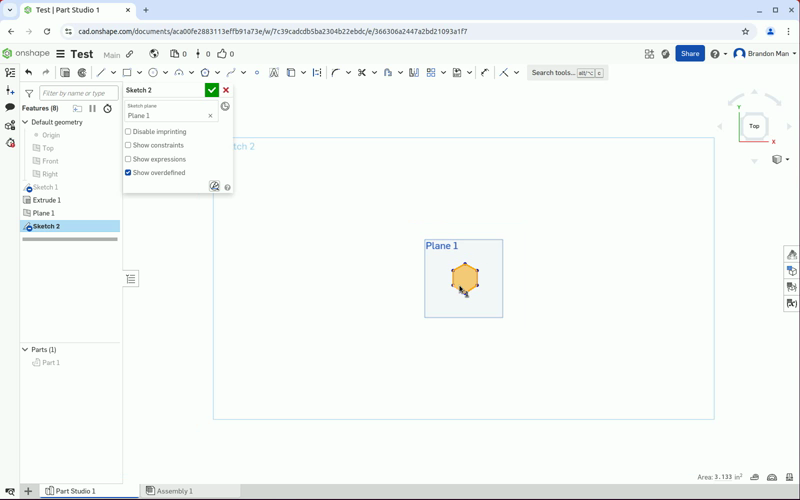
scroll(-6)
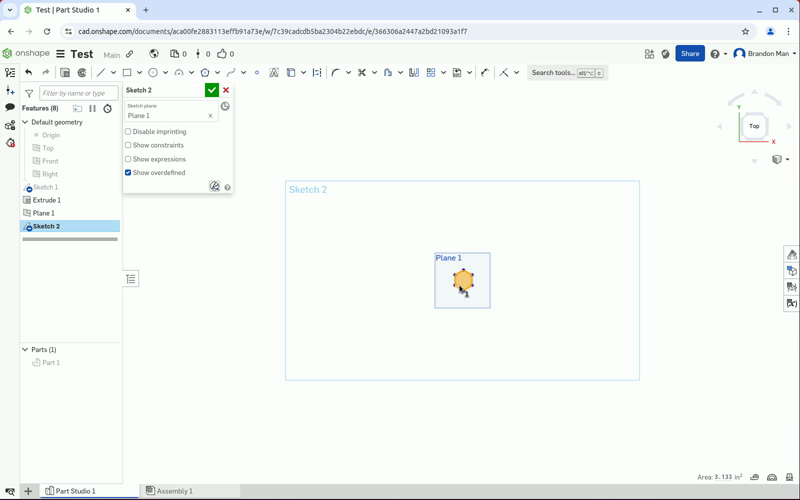
scroll(-6)
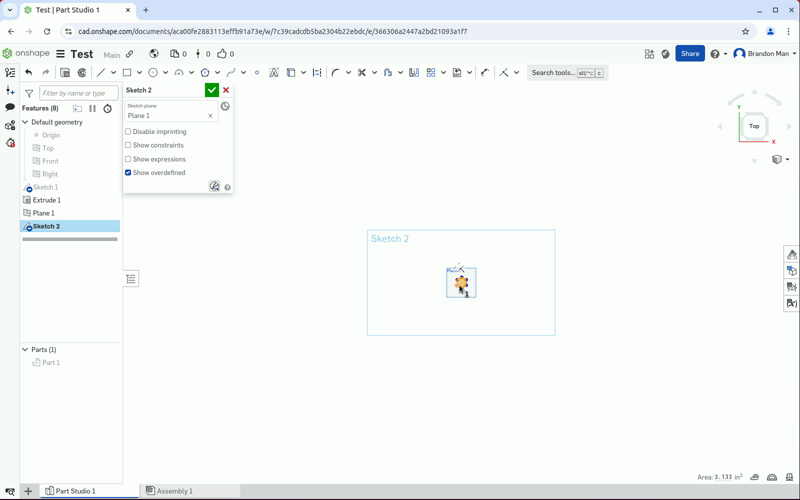
mouse_move(73, 352)
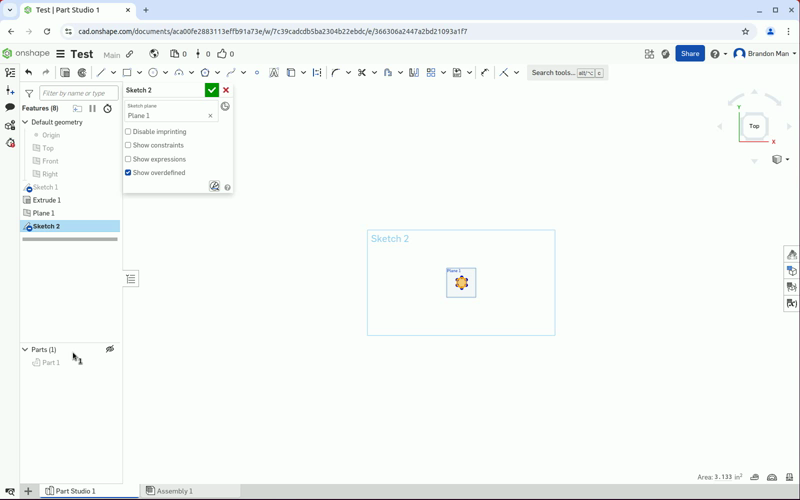
key(shift+y)
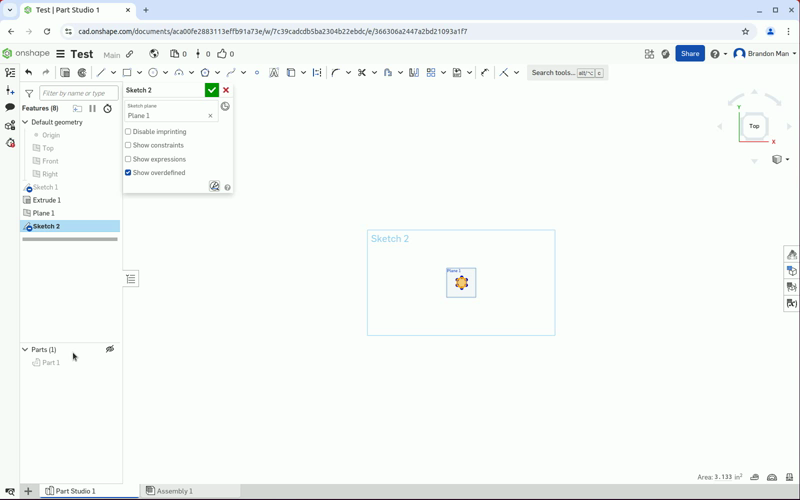
key(shift+e)
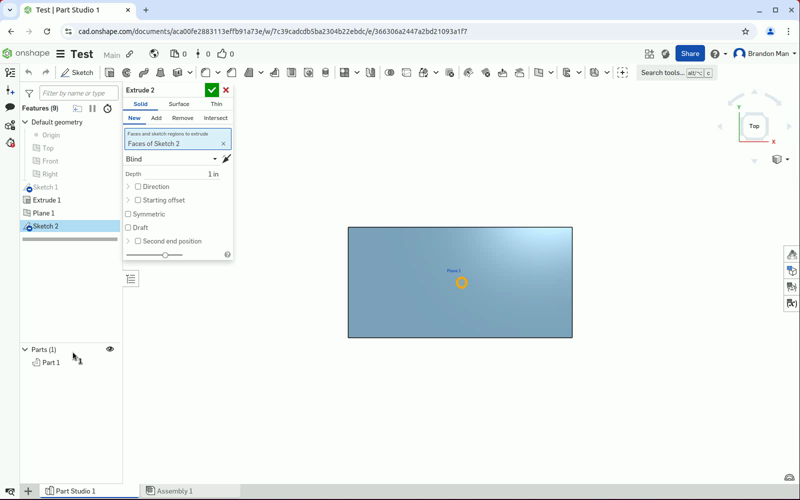
mouse_move(143, 106)
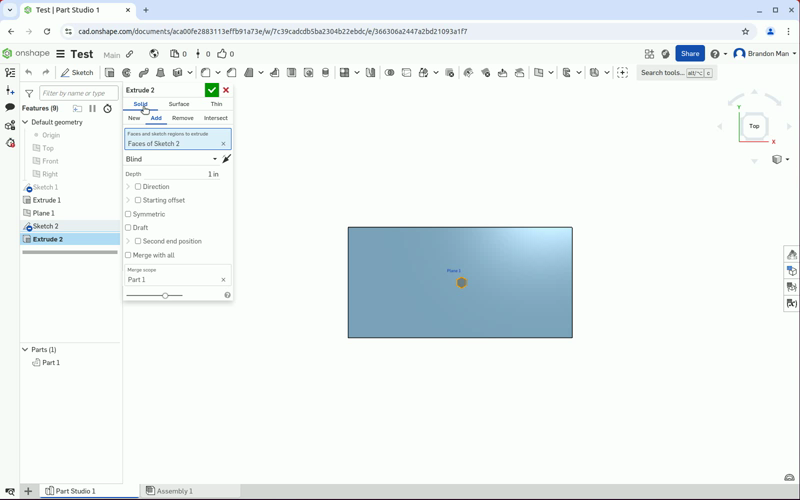
click(143, 106)
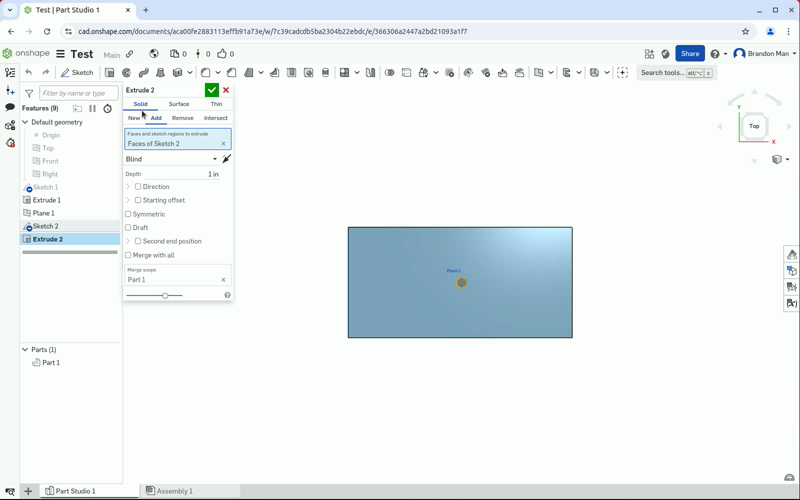
mouse_move(137, 120)
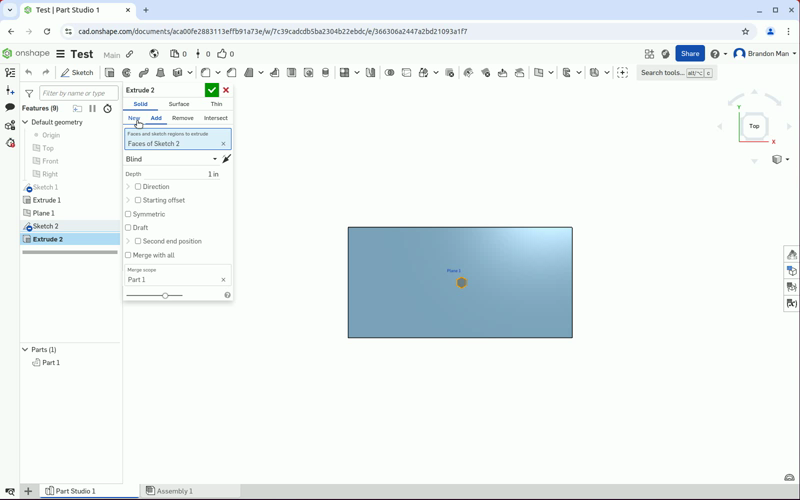
click(137, 120)
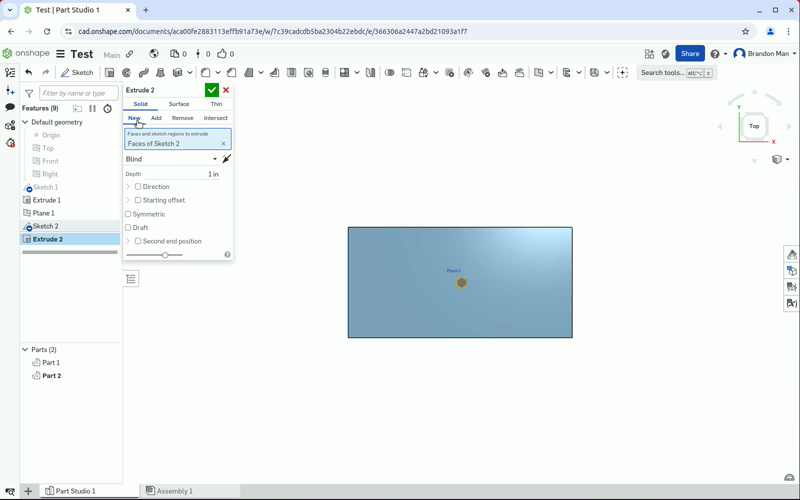
key(tab, 4)
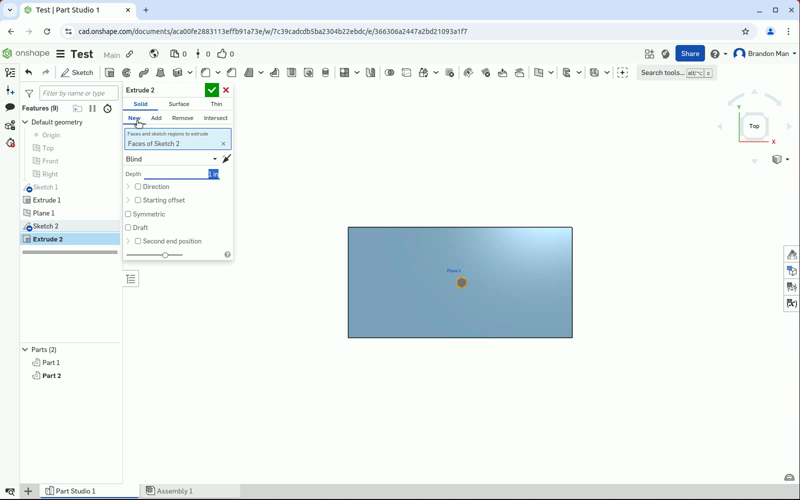
text(0.722)
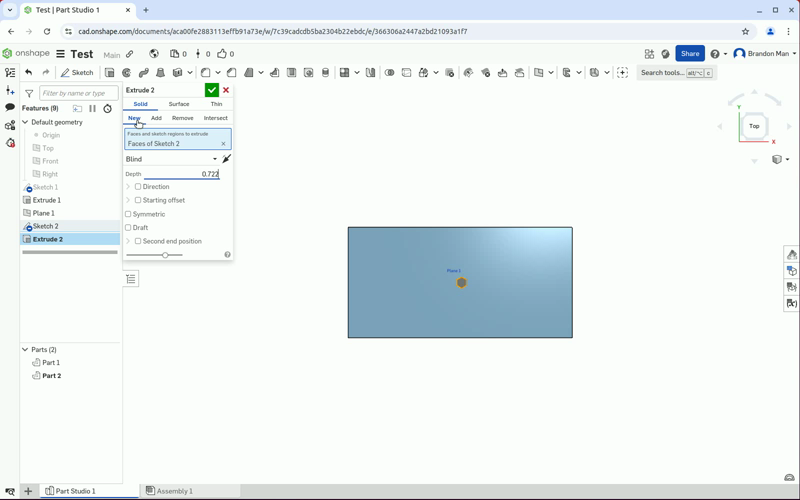
key(enter)
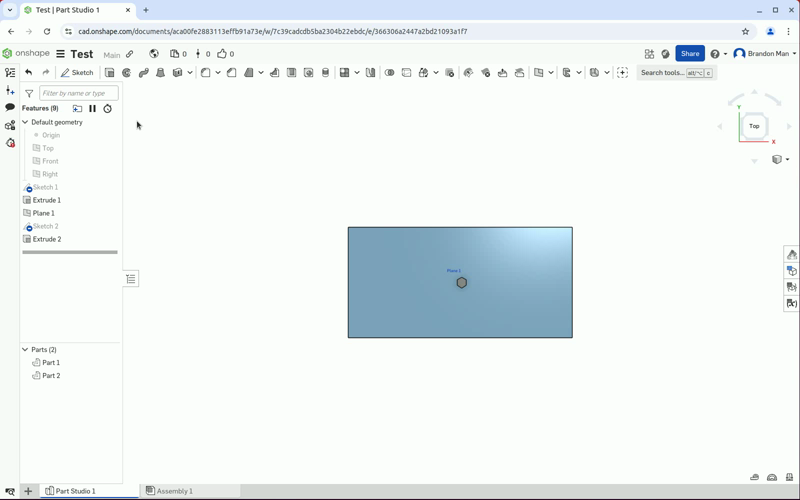
key(shift+h)
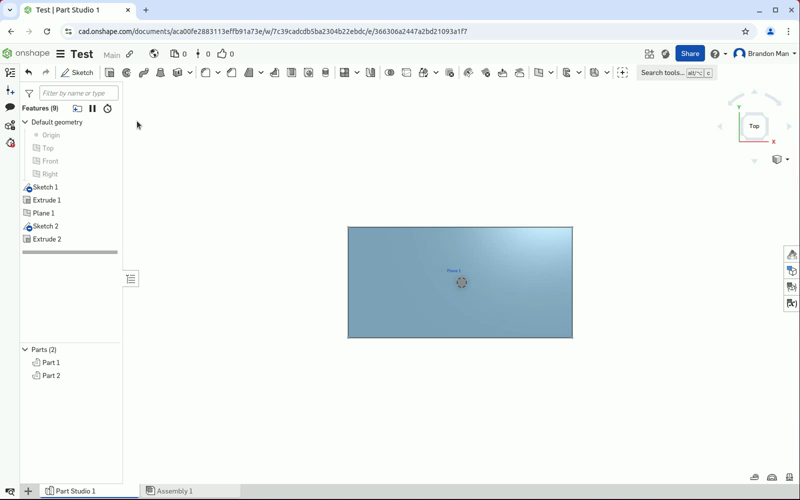
key(shift+h)
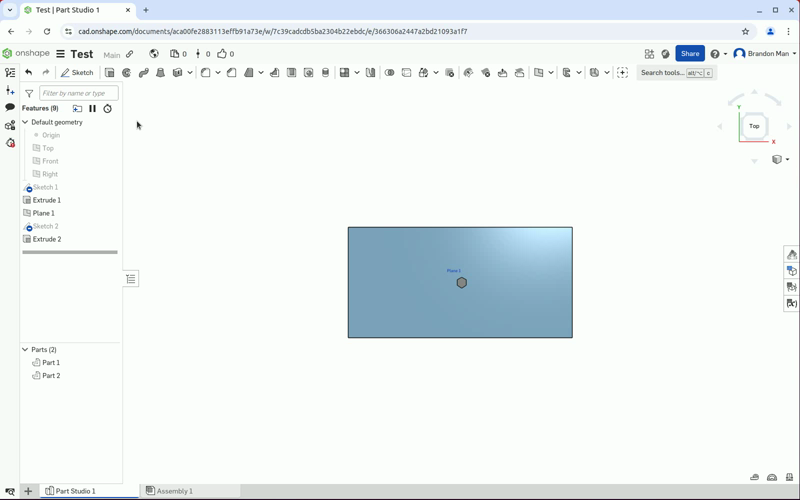
mouse_move(73, 189)
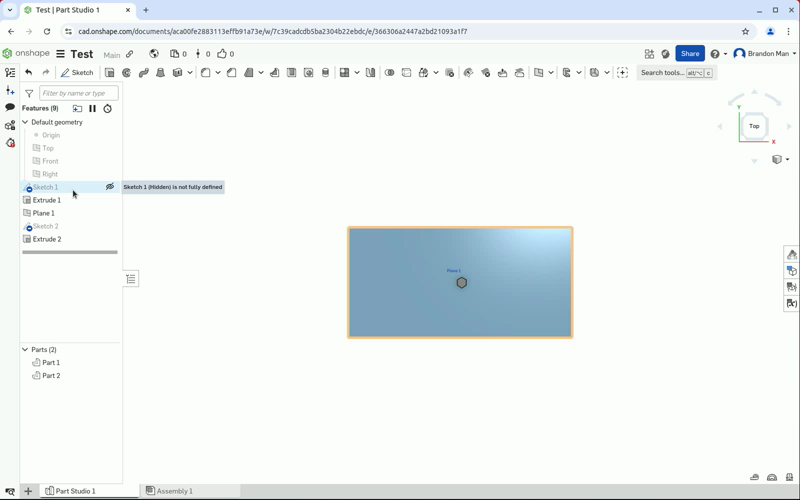
click(73, 189)
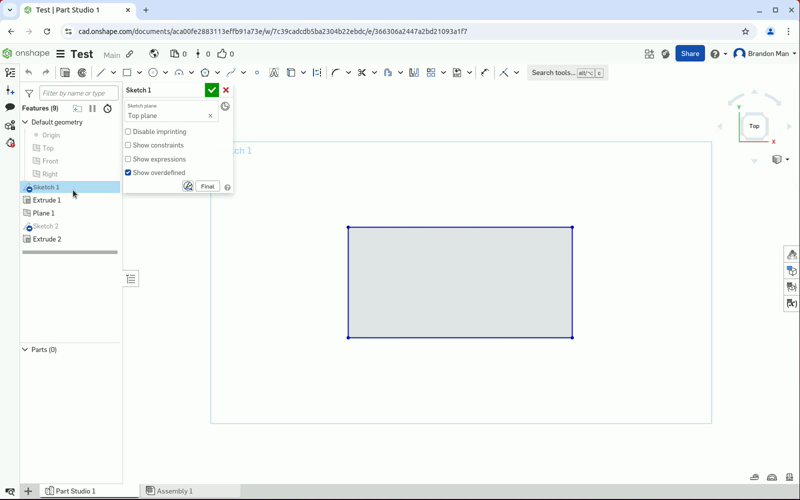
mouse_move(229, 92)
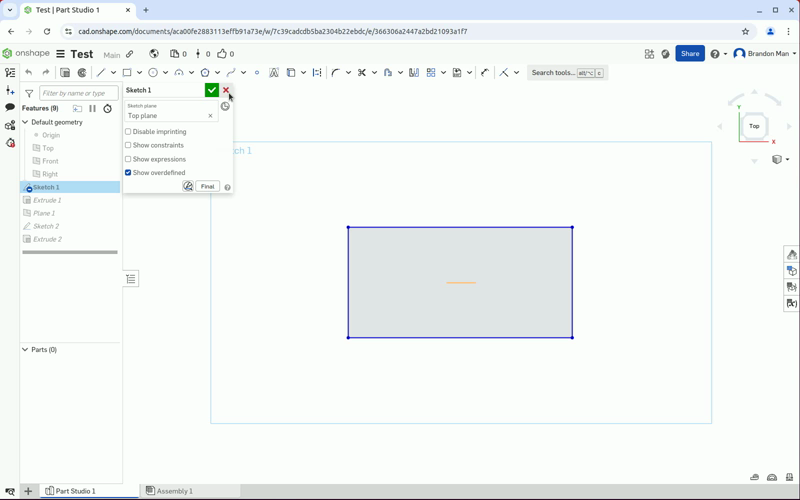
click(229, 92)
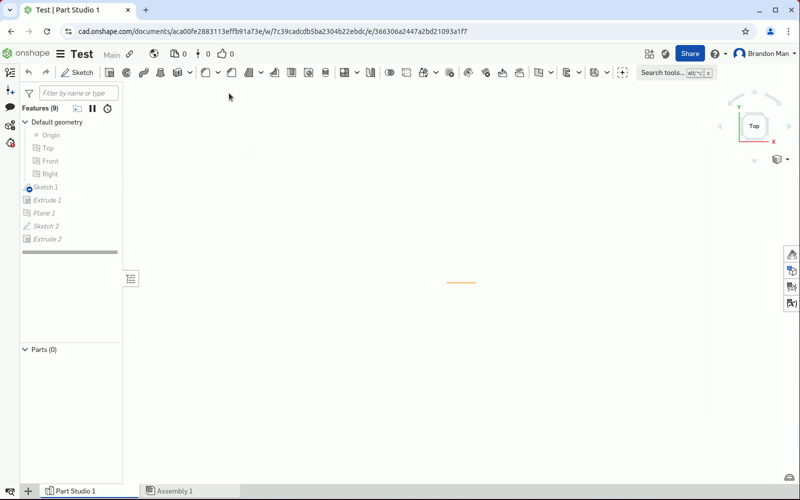
key(shift+s)
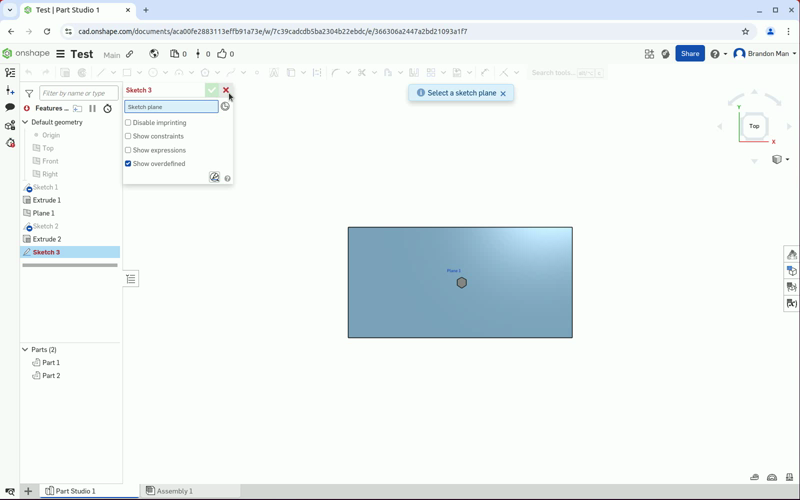
mouse_move(73, 215)
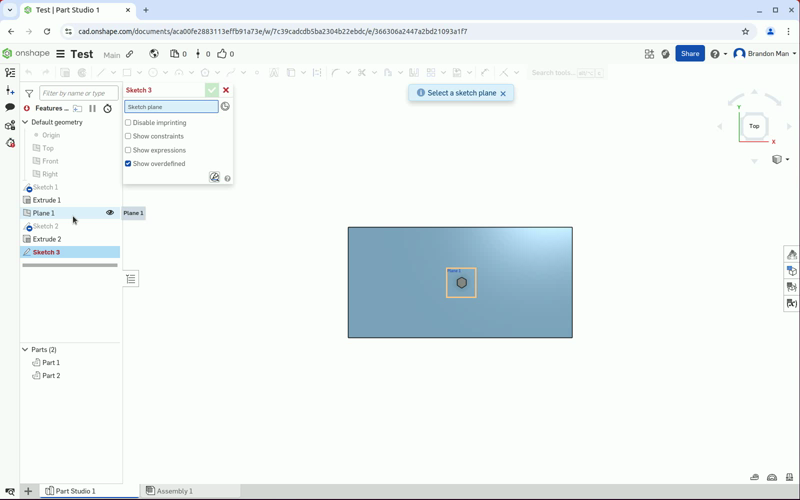
click(73, 215)
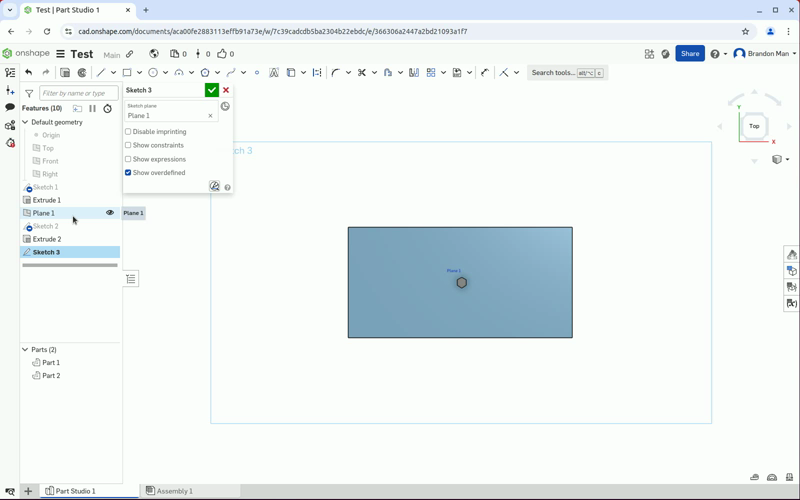
mouse_move(73, 352)
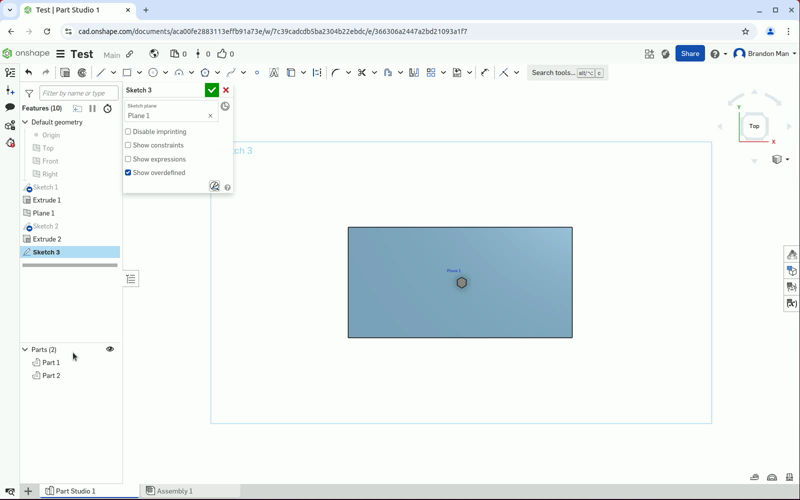
key(y)
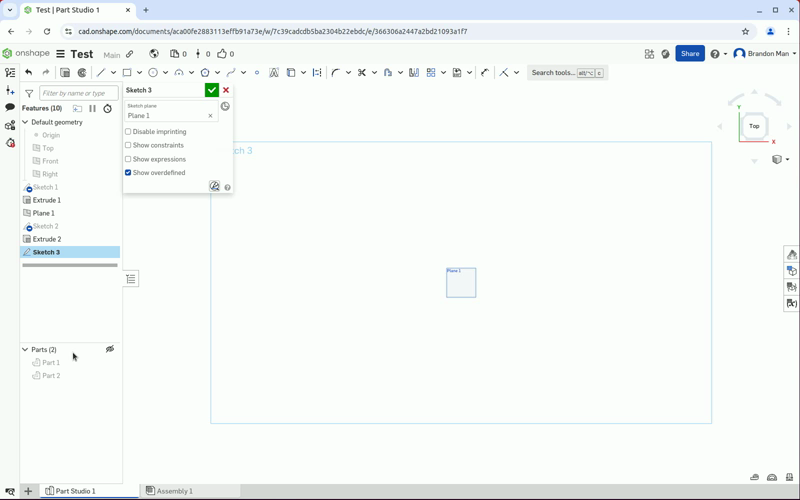
key(l)
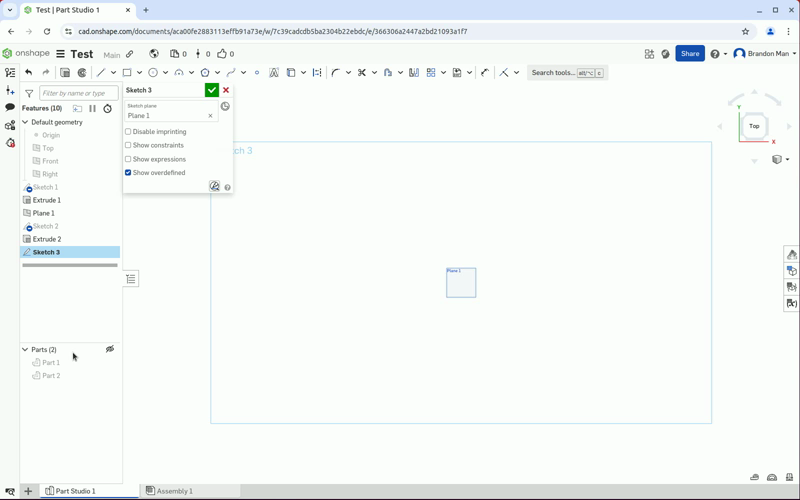
key_down(shift)
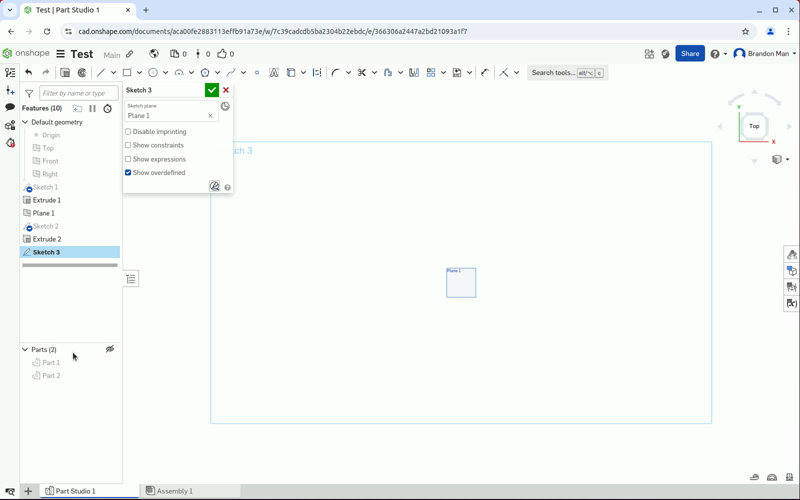
mouse_move(489, 299)
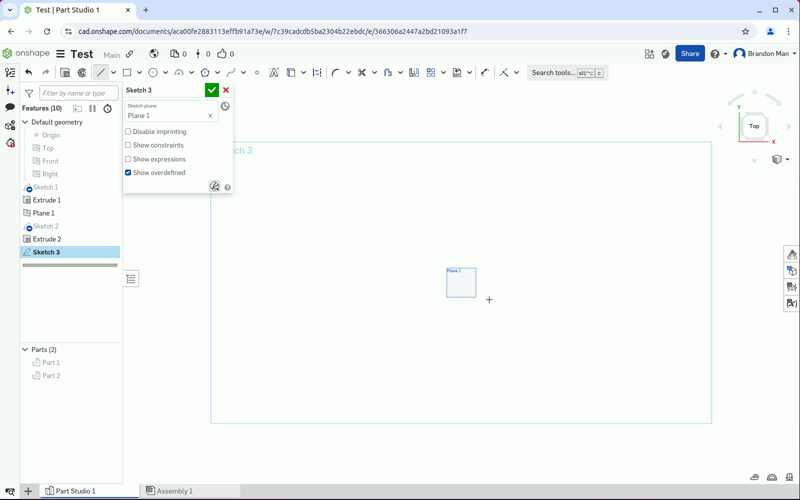
click(489, 299)
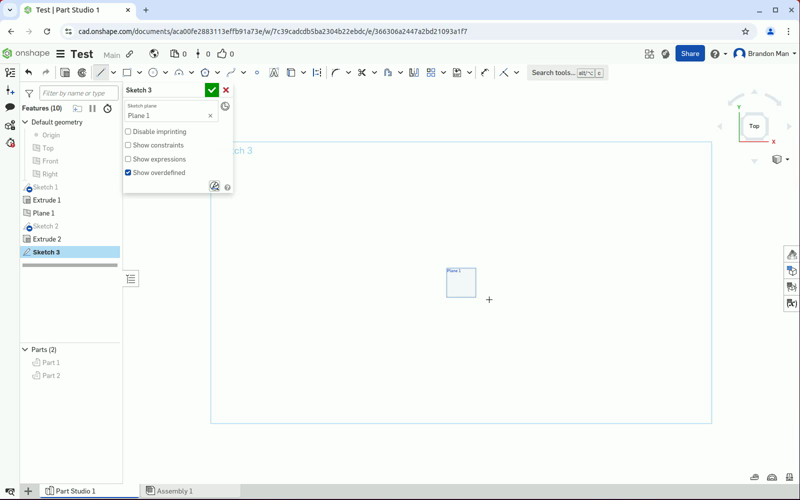
key_up(shift)
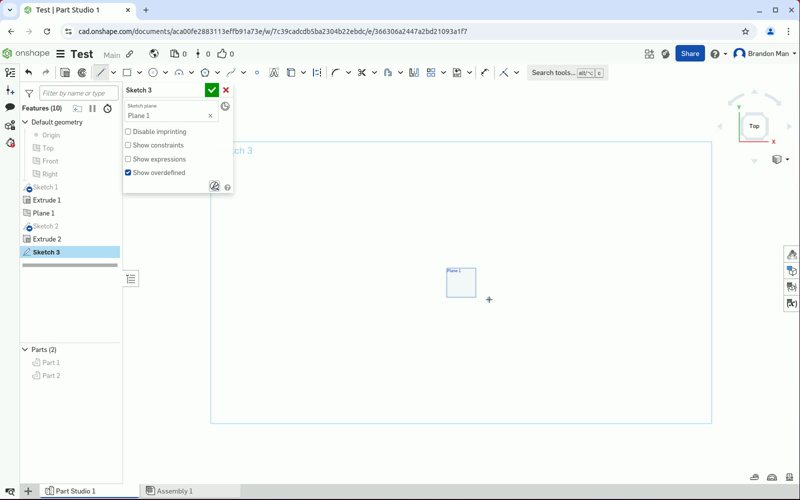
key_down(shift)
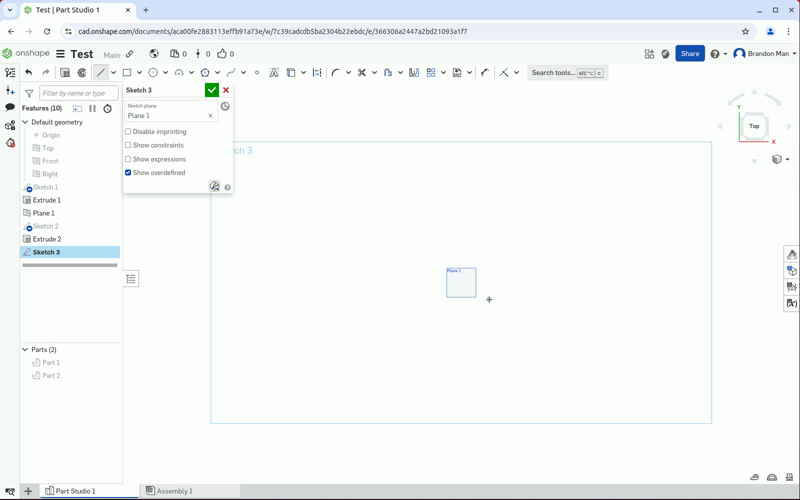
mouse_move(519, 299)
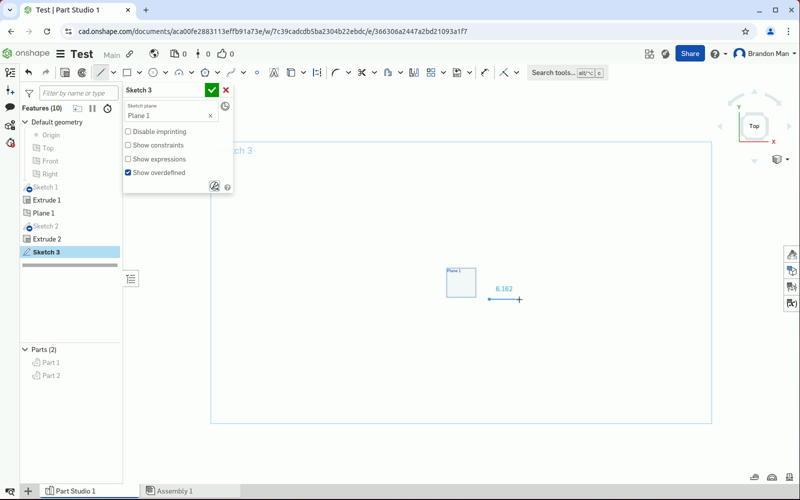
mouse_move(516, 315)
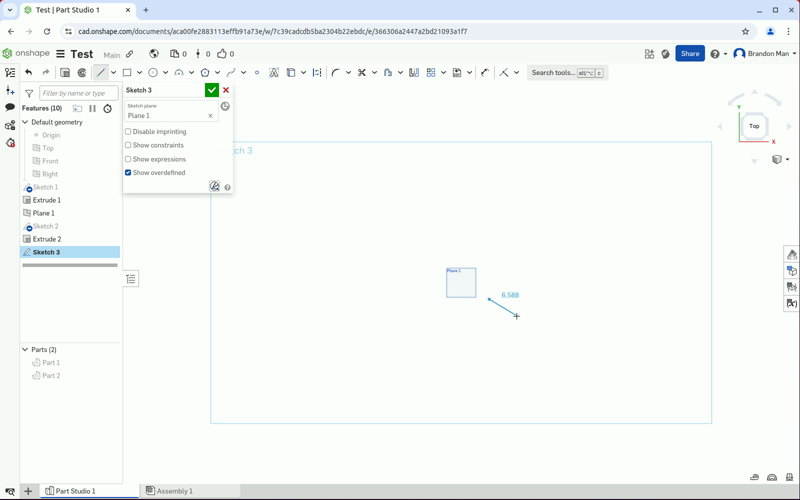
click(516, 315)
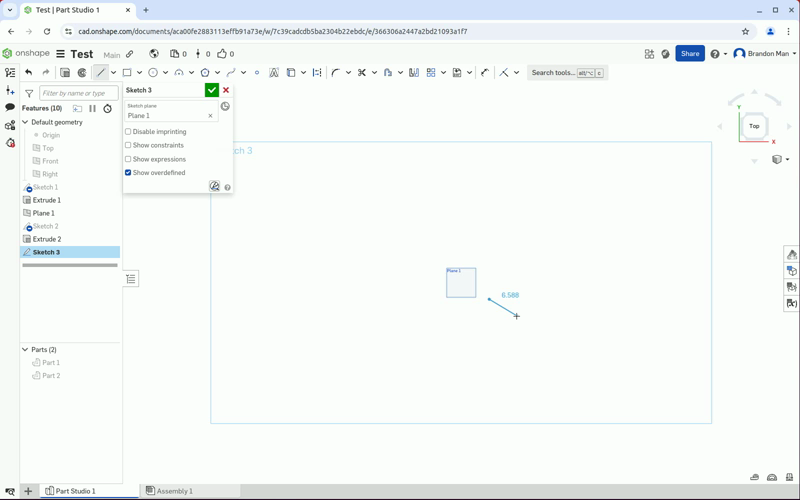
key_up(shift)
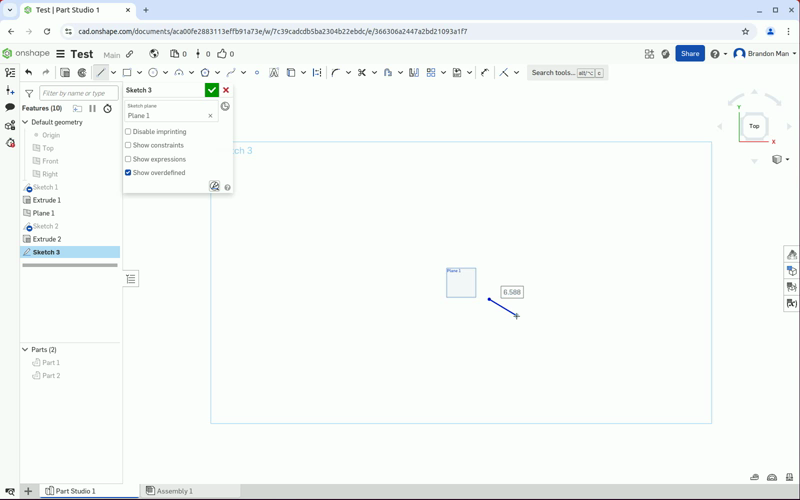
key_down(shift)
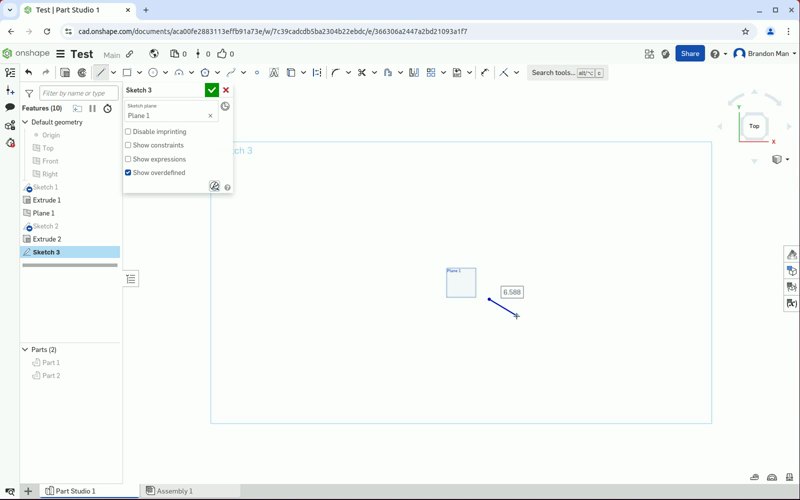
mouse_move(546, 315)
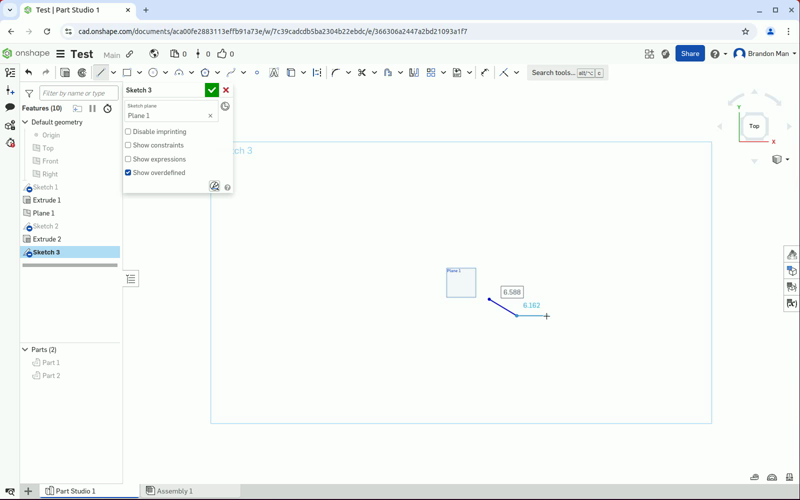
mouse_move(537, 280)
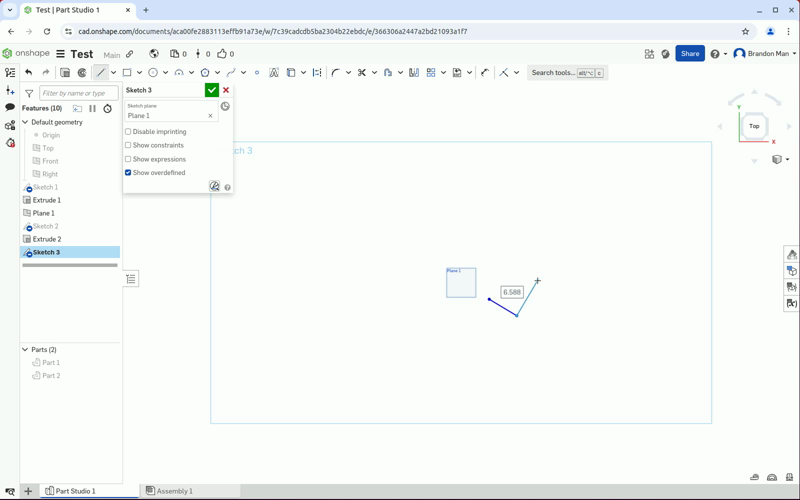
click(537, 280)
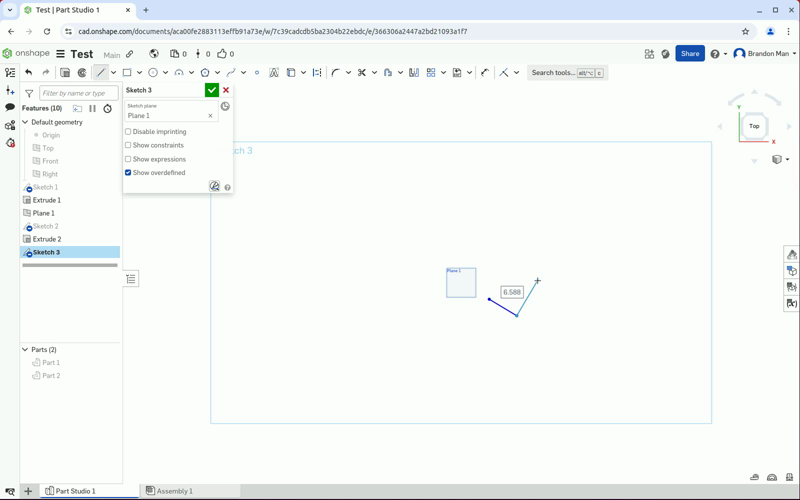
key_up(shift)
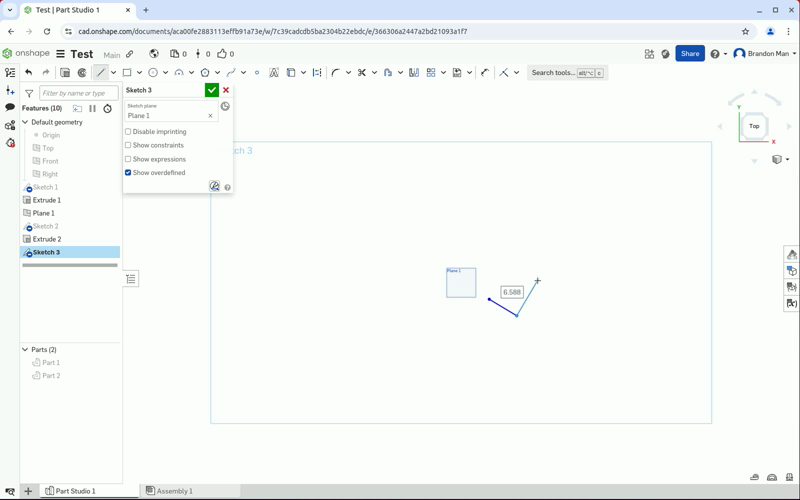
key_down(shift)
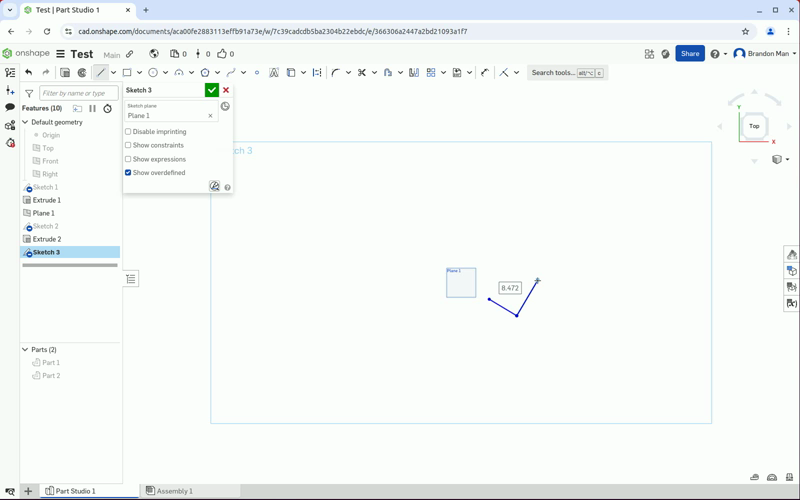
mouse_move(567, 280)
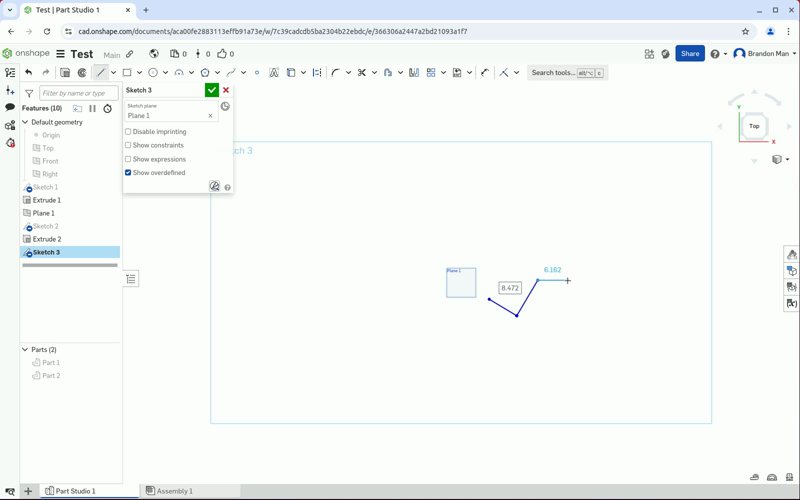
mouse_move(510, 264)
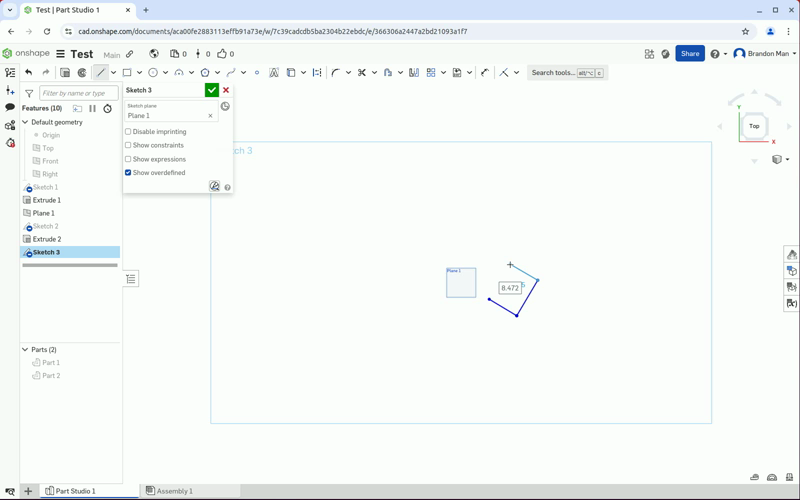
click(510, 264)
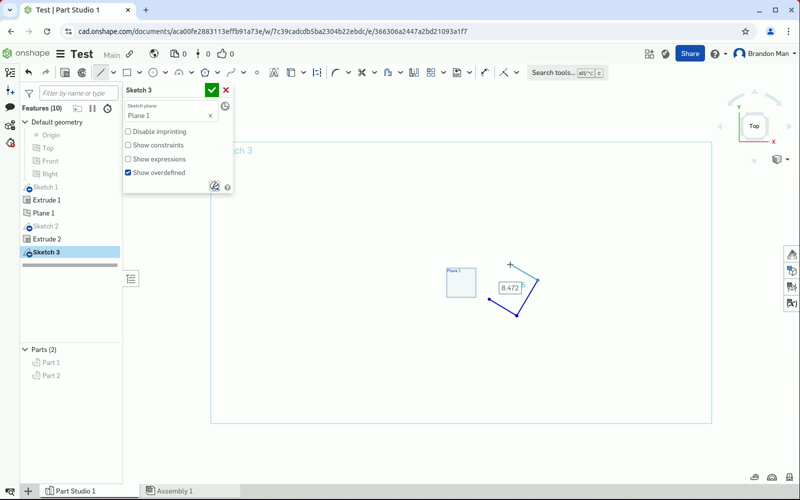
key_up(shift)
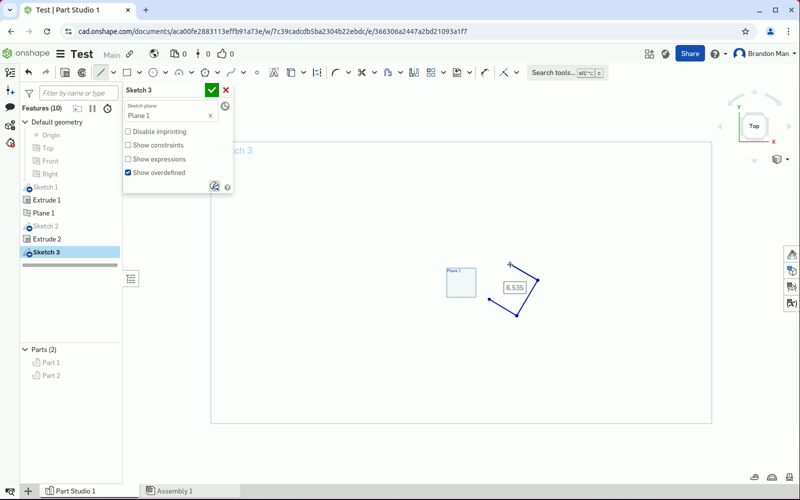
mouse_move(540, 264)
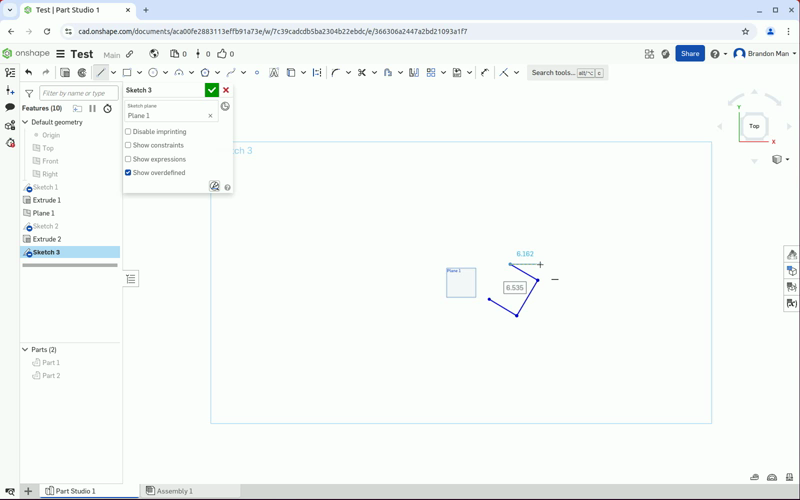
key_down(shift)
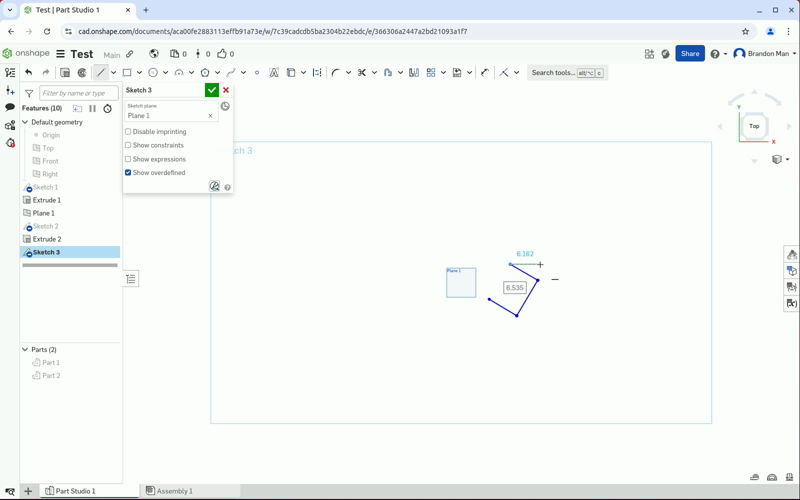
mouse_move(489, 299)
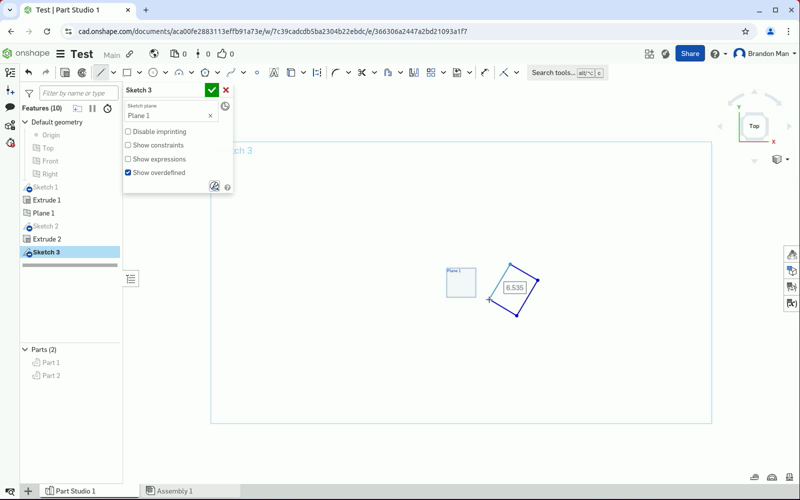
key_up(shift)
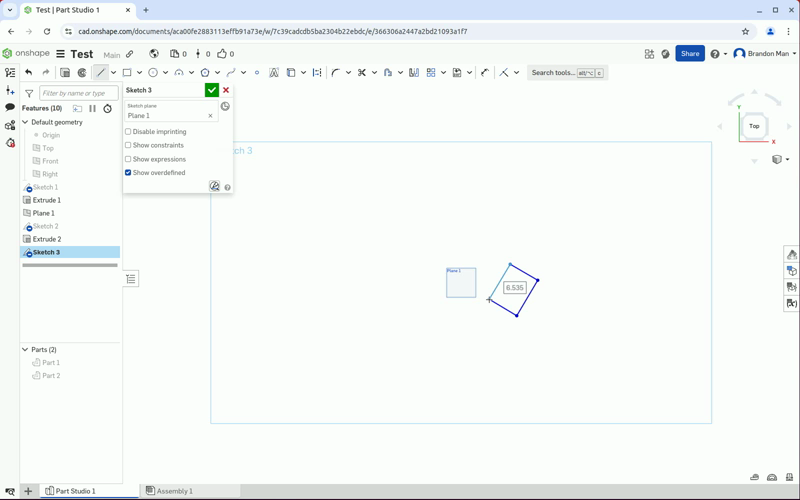
click(489, 299)
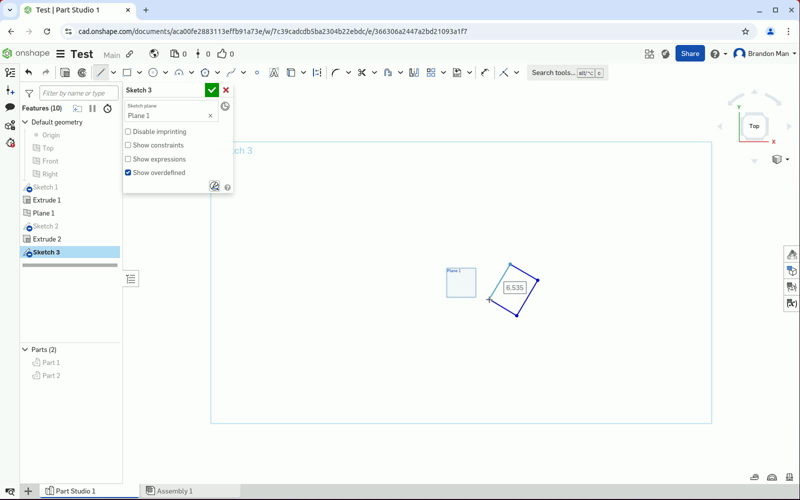
key(esc)
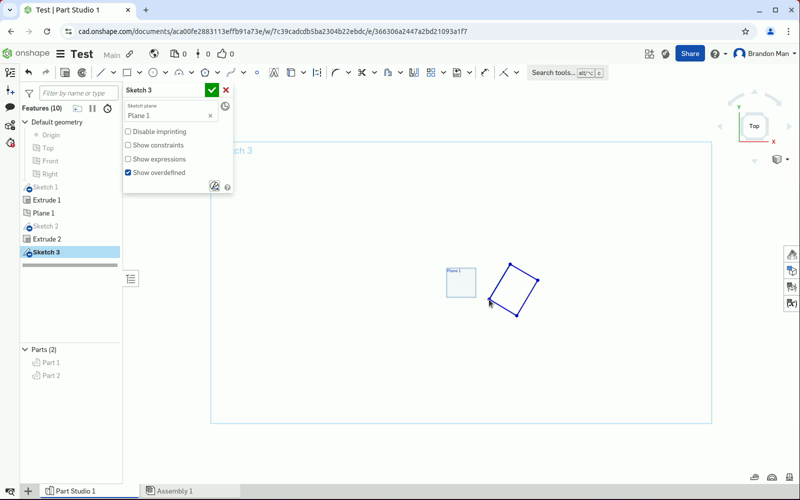
mouse_move(520, 279)
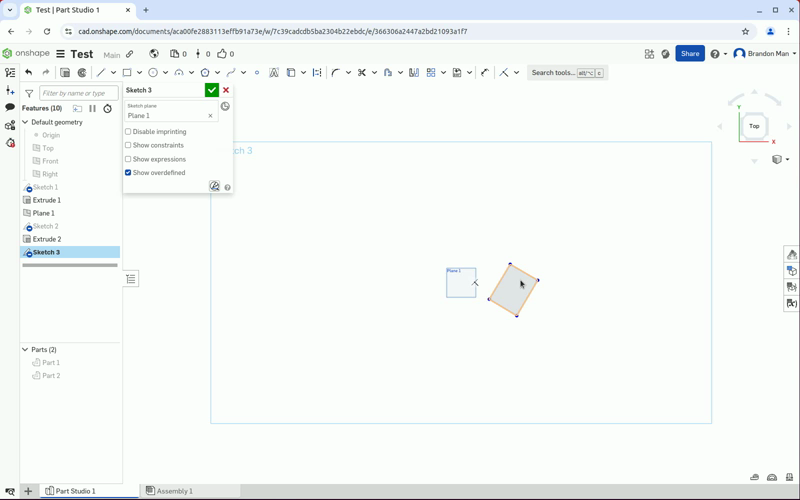
scroll(6)
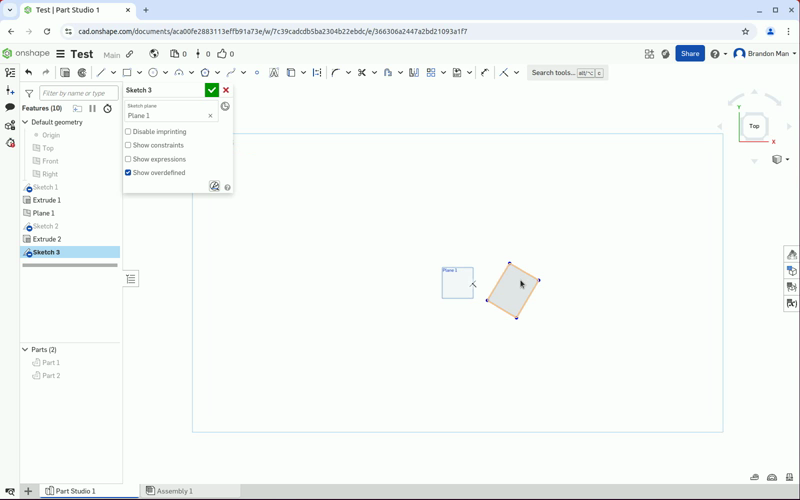
scroll(6)
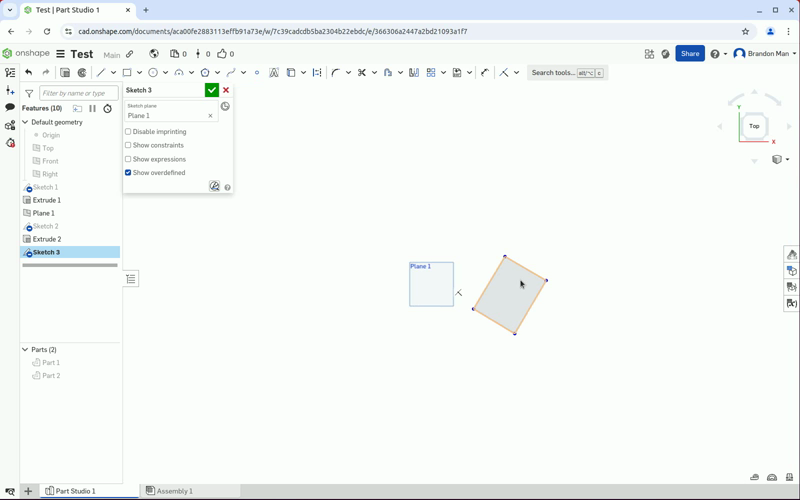
scroll(6)
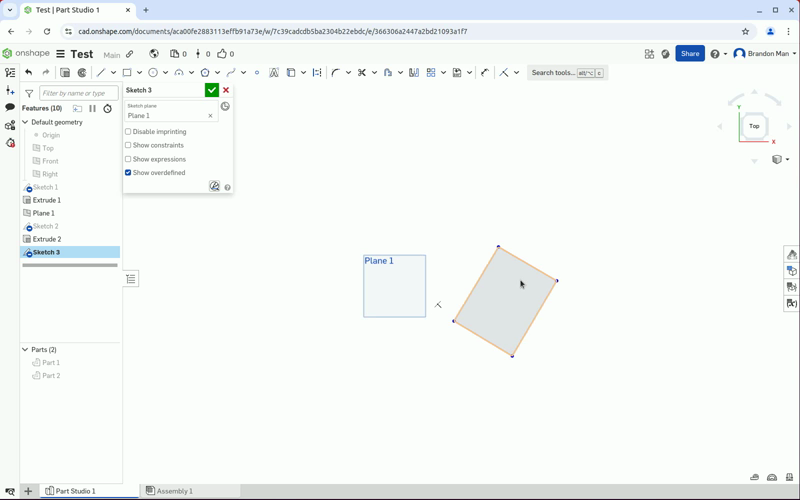
scroll(6)
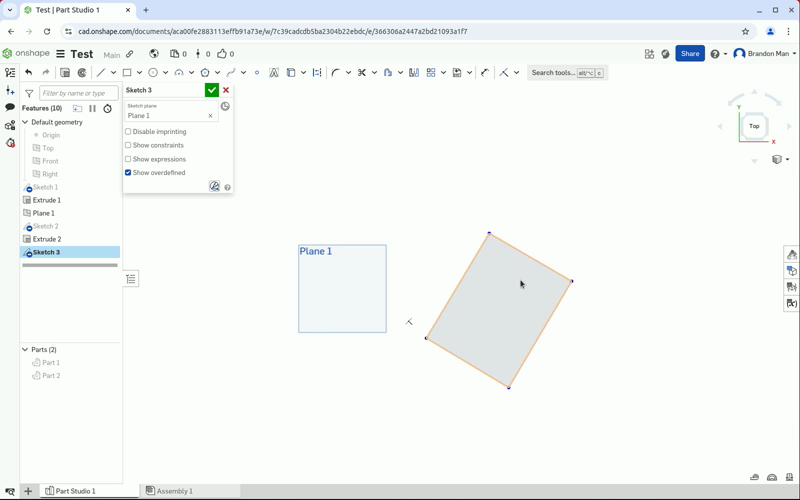
scroll(6)
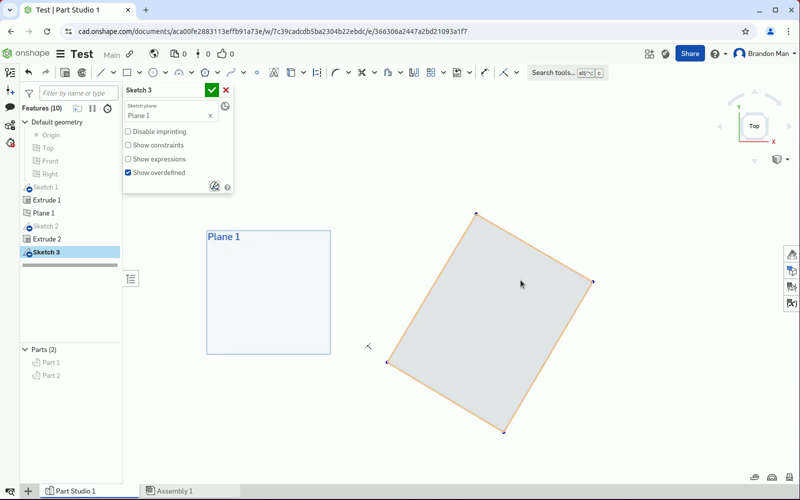
scroll(6)
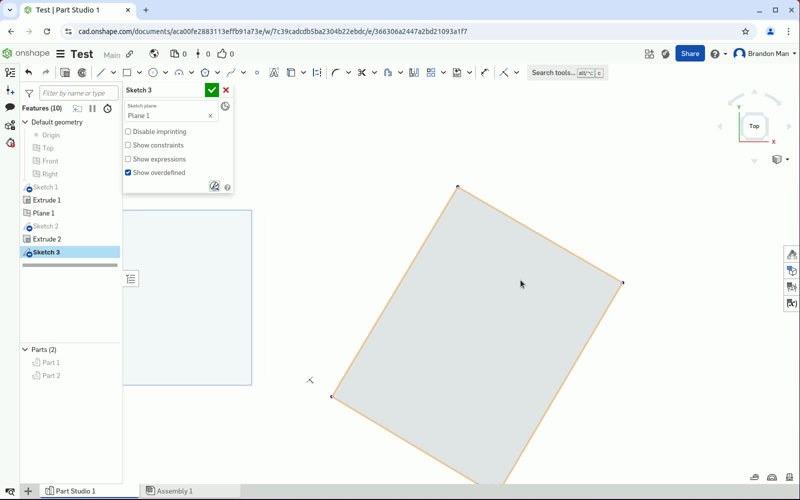
scroll(6)
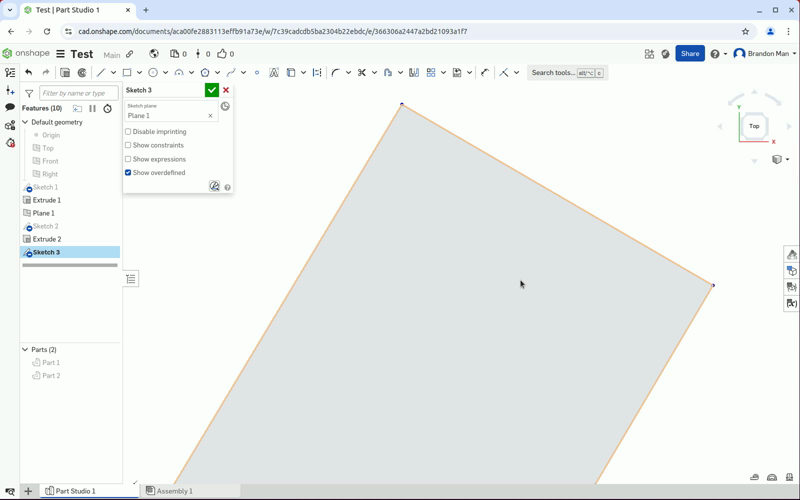
click(520, 279)
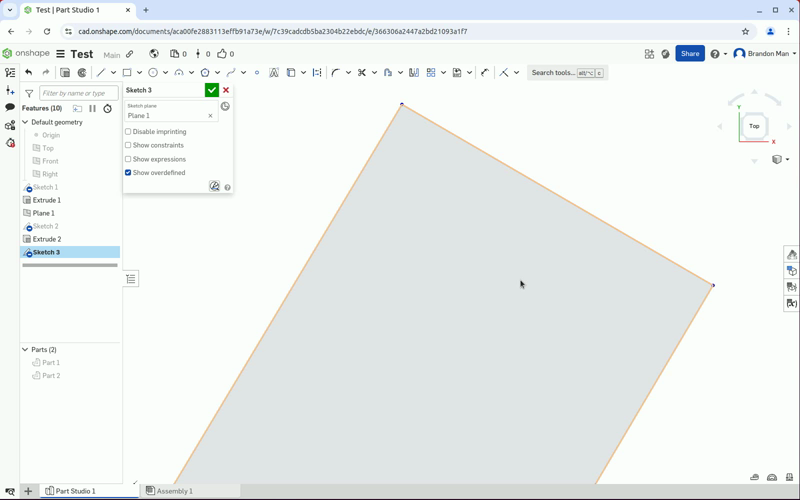
scroll(-6)
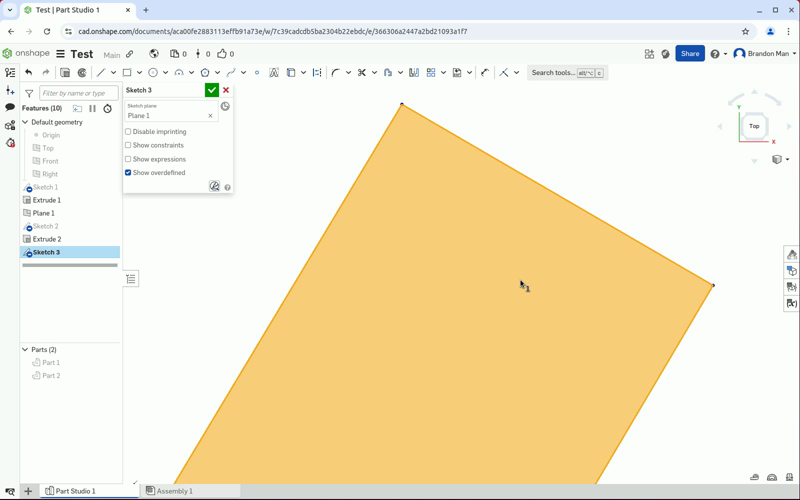
scroll(-6)
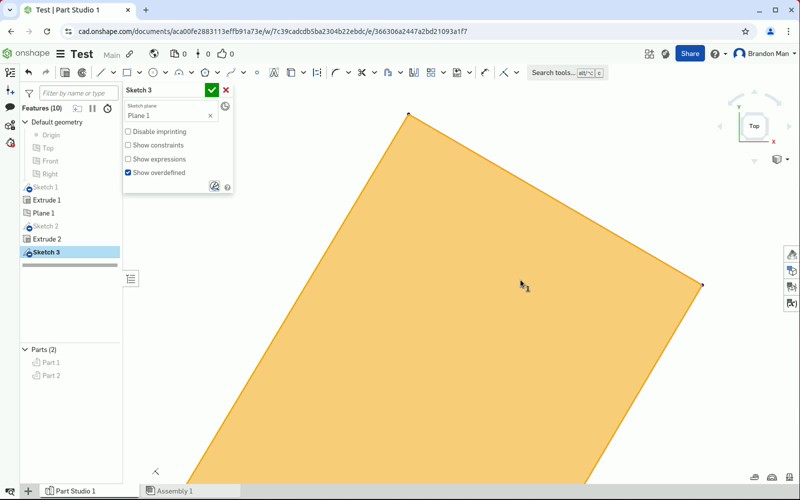
scroll(-6)
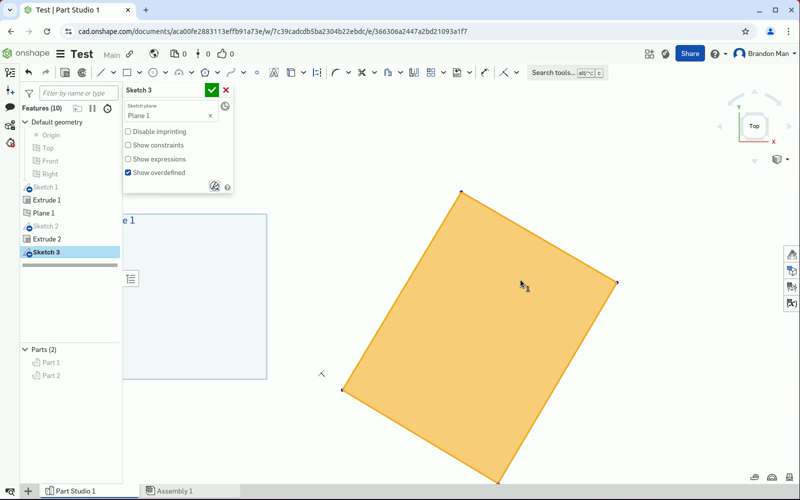
scroll(-6)
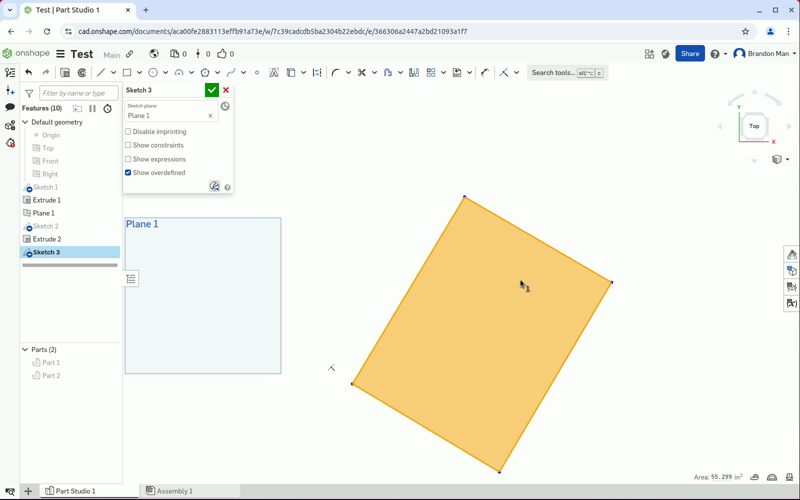
scroll(-6)
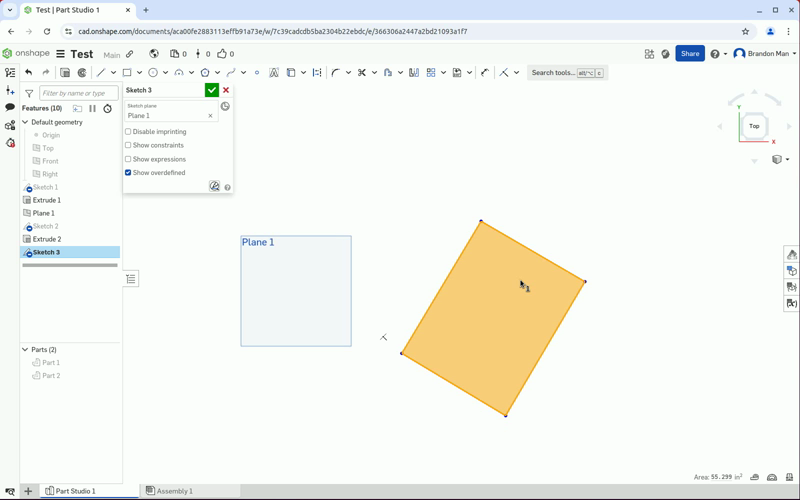
scroll(-6)
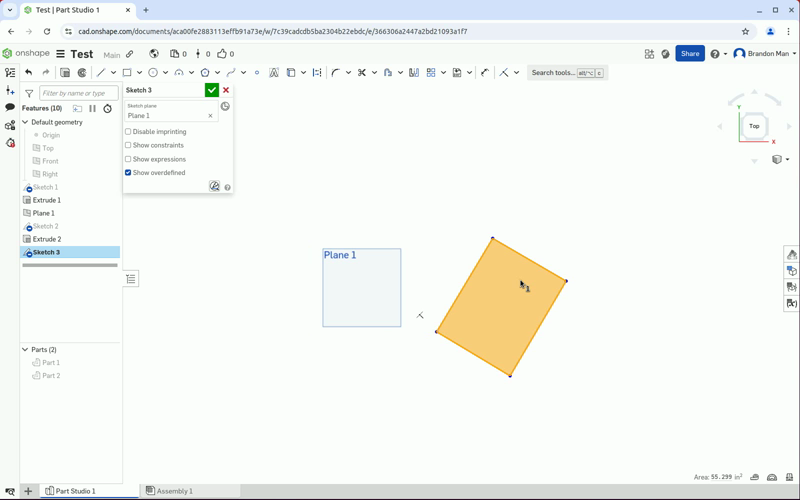
scroll(-6)
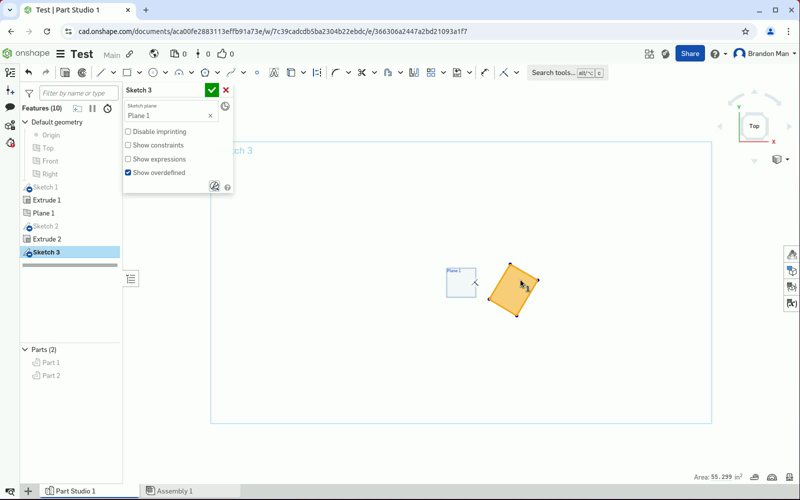
mouse_move(73, 352)
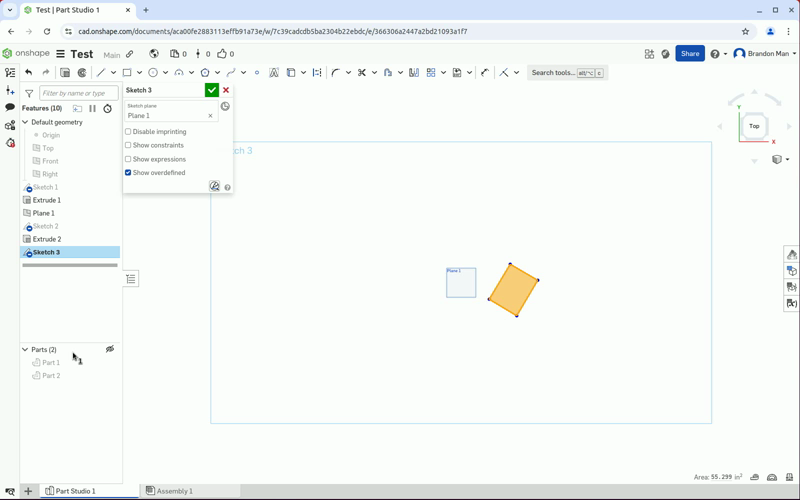
key(shift+y)
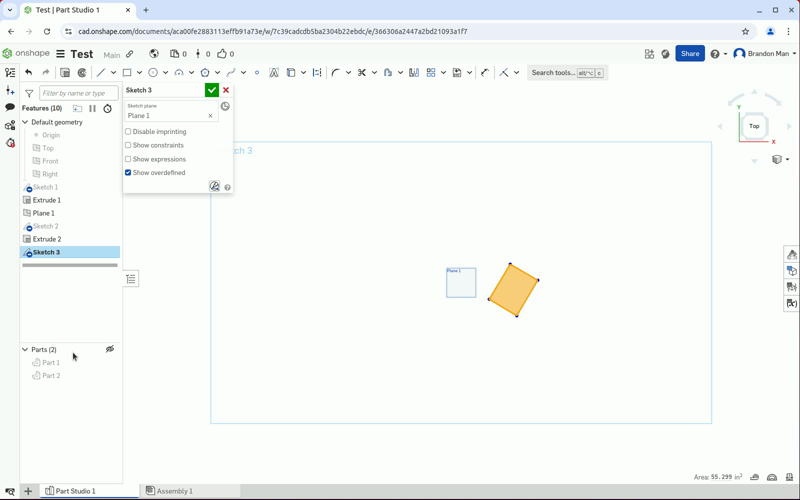
key(shift+e)
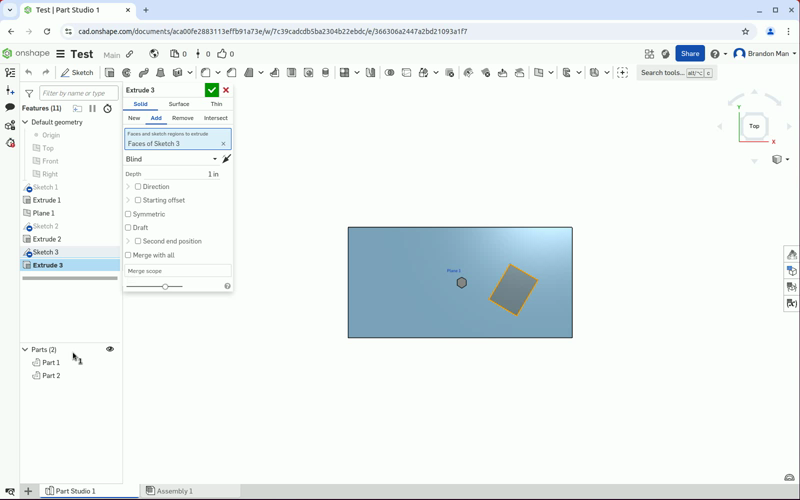
mouse_move(143, 106)
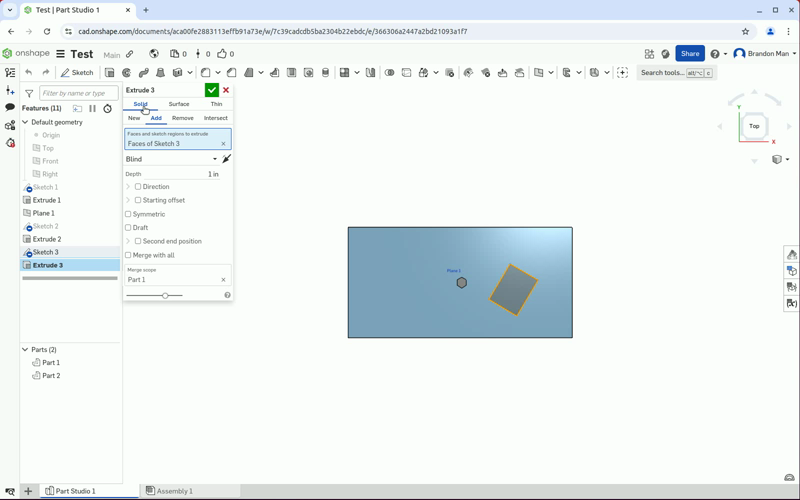
click(143, 106)
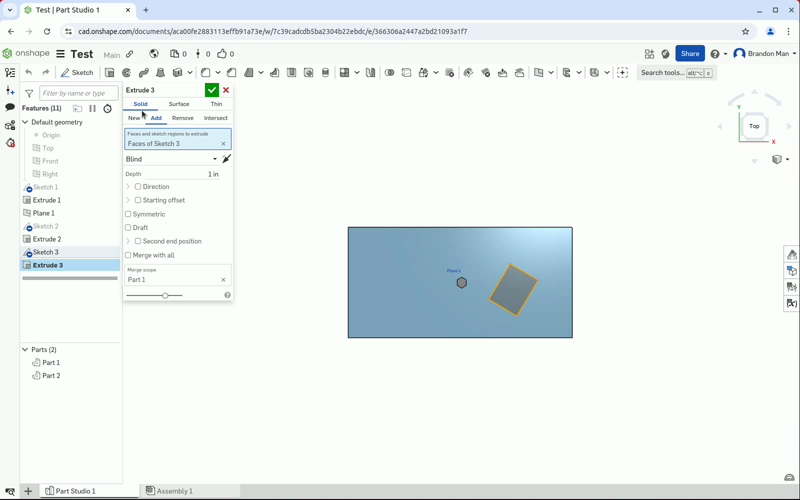
mouse_move(137, 120)
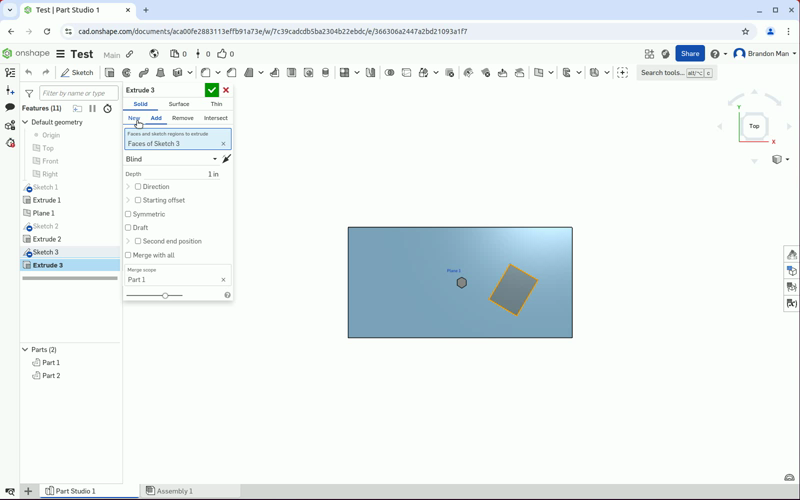
click(137, 120)
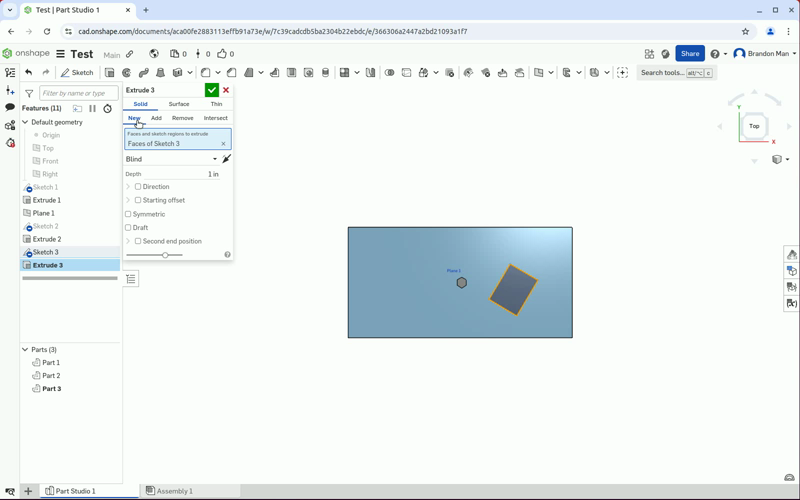
key(tab, 4)
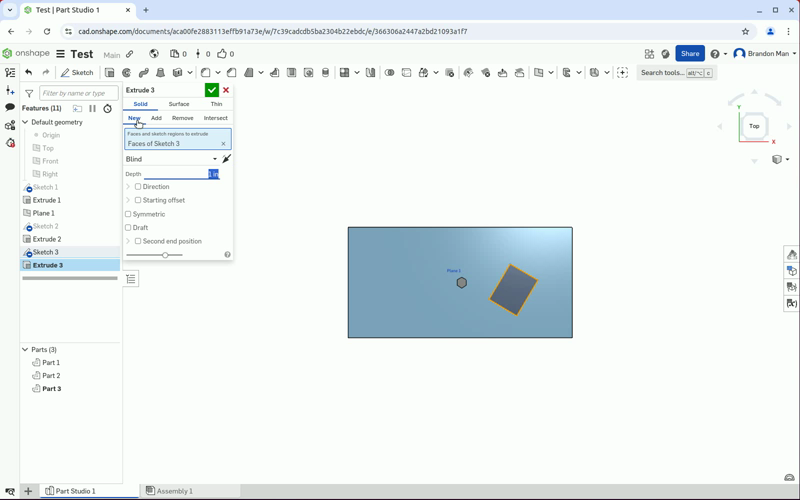
text(0.722)
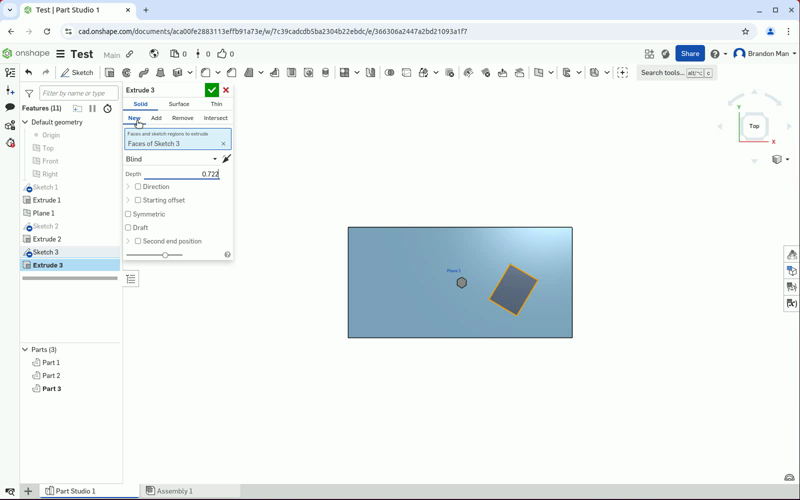
key(enter)
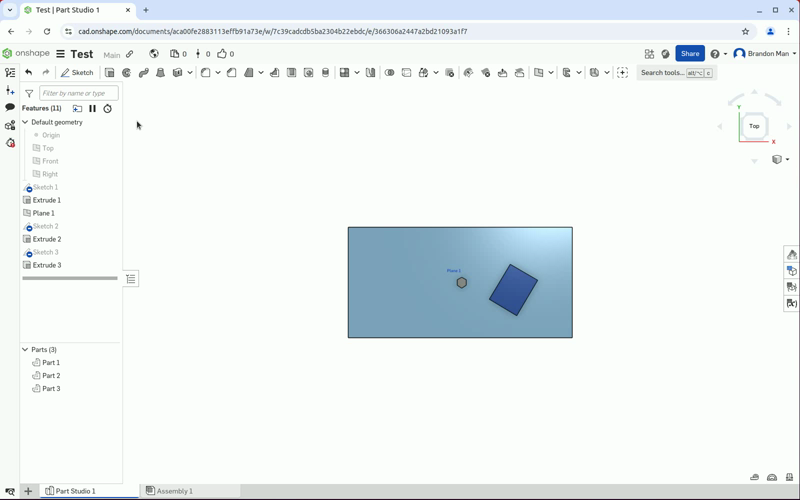
key(shift+h)
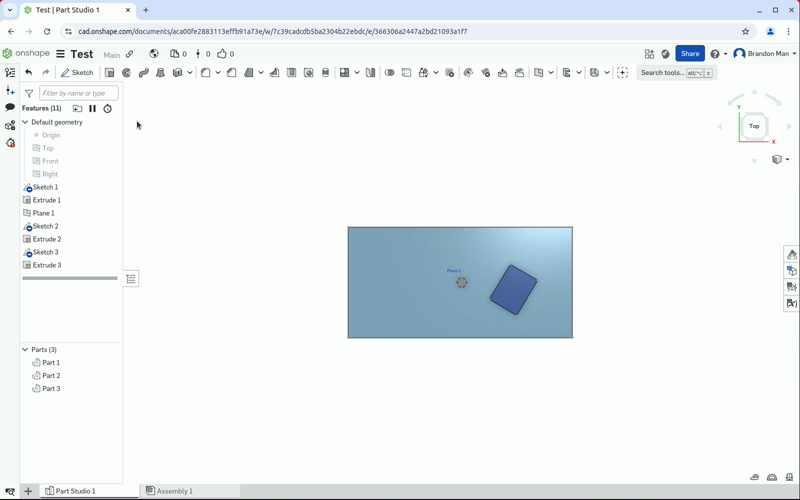
key(shift+h)
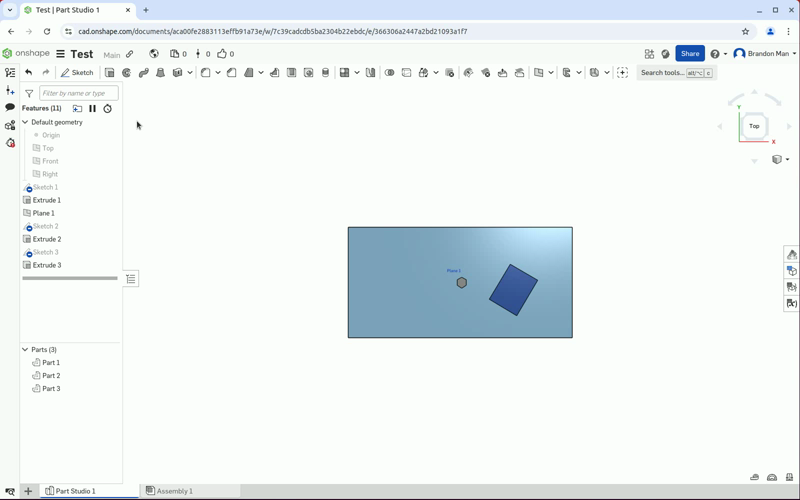
mouse_move(73, 189)
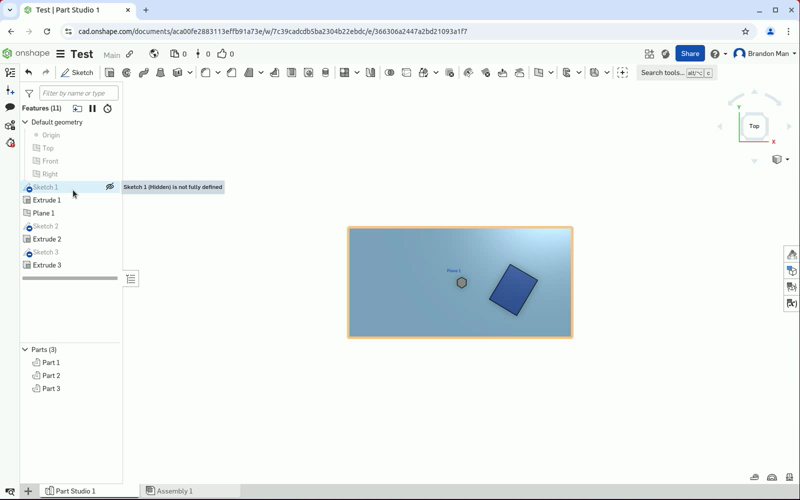
click(73, 189)
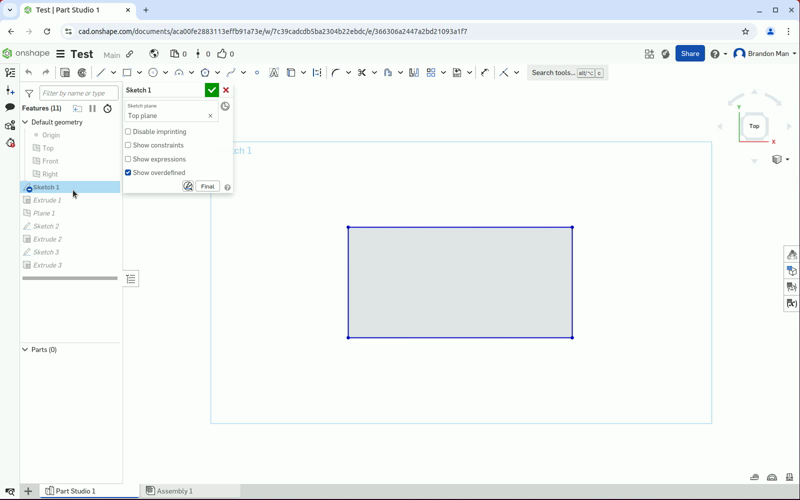
mouse_move(229, 92)
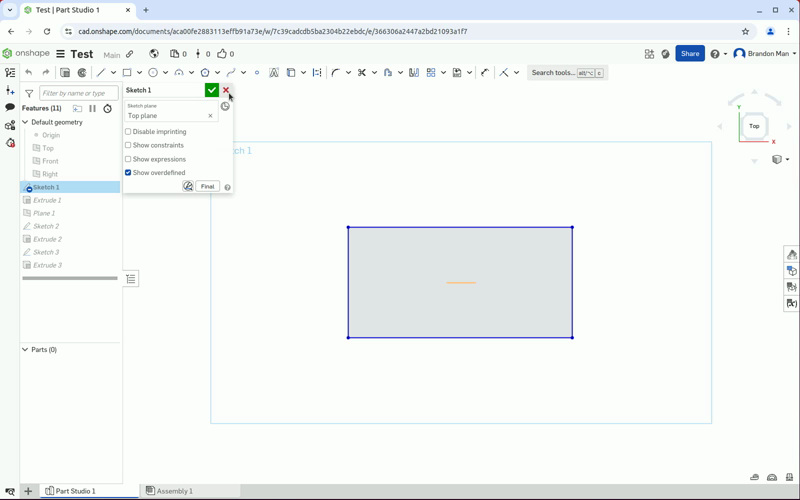
click(229, 92)
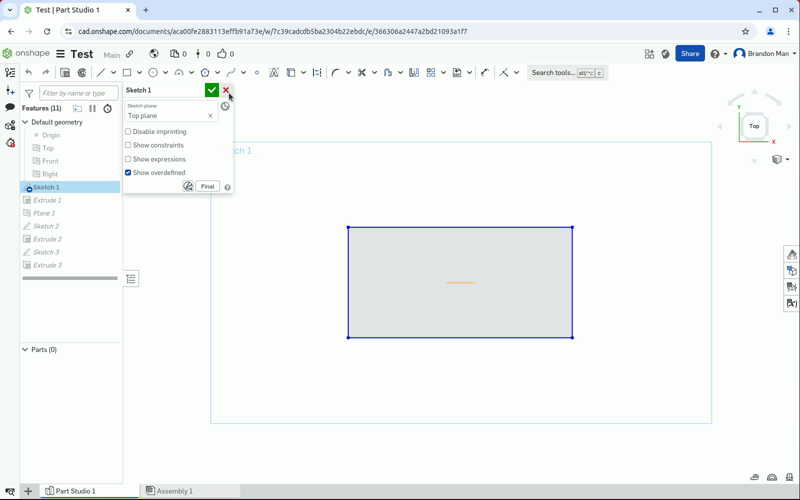
key(shift+s)
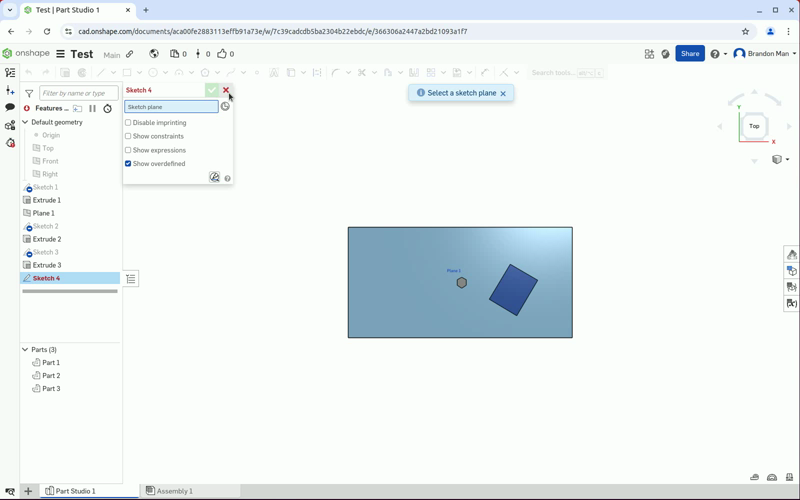
mouse_move(73, 215)
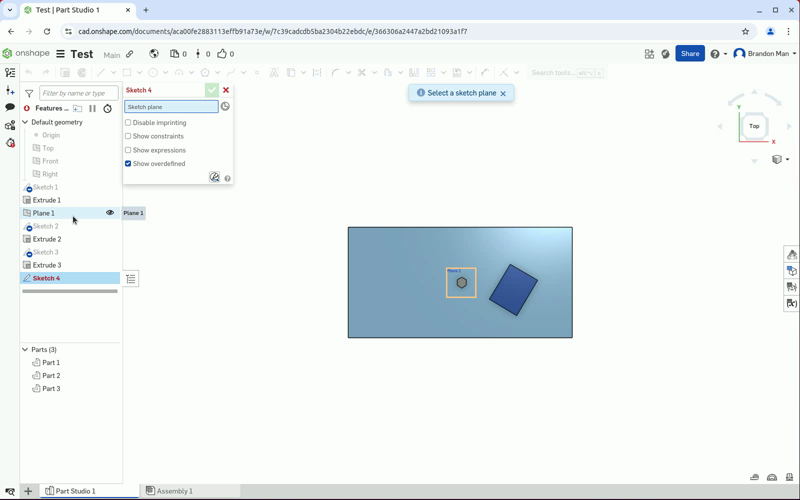
click(73, 215)
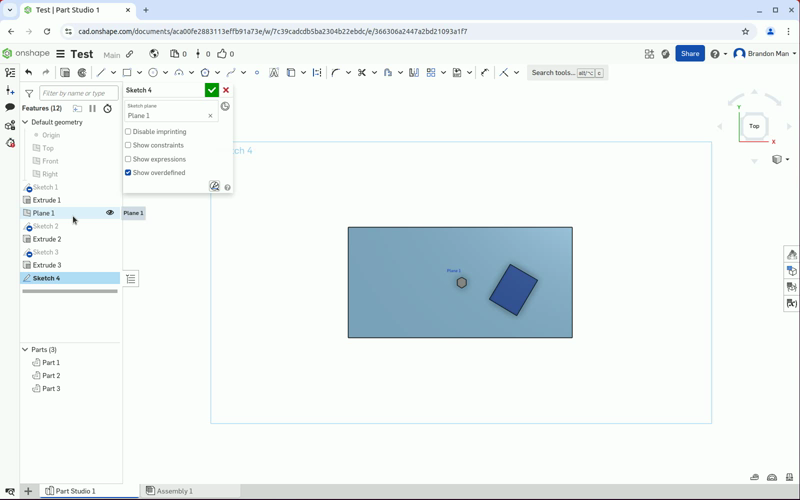
mouse_move(73, 352)
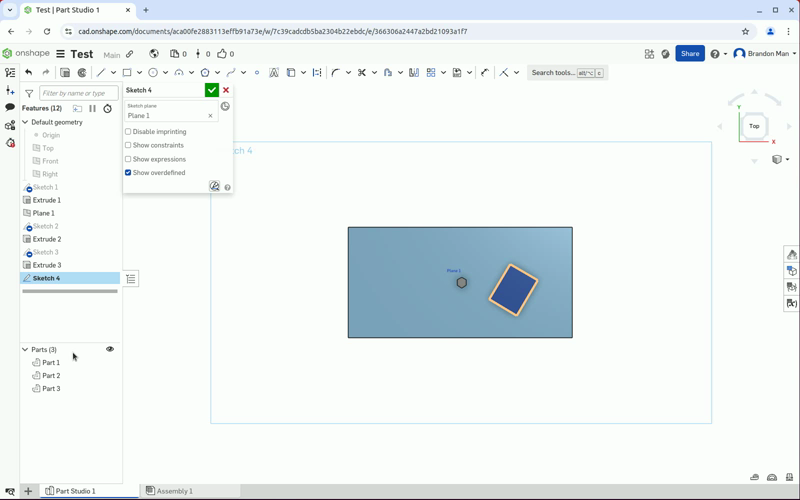
key(y)
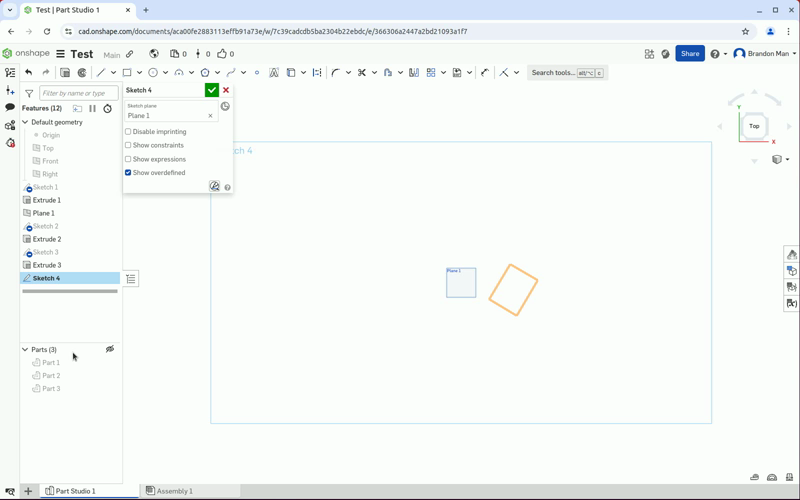
key(l)
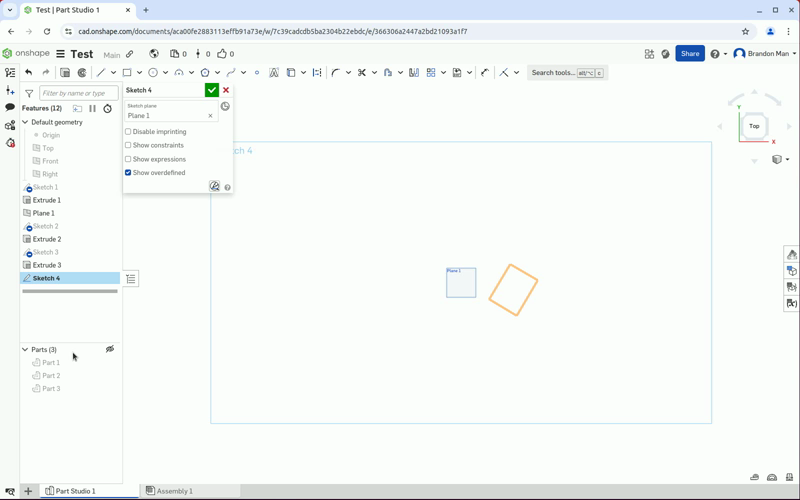
key_down(shift)
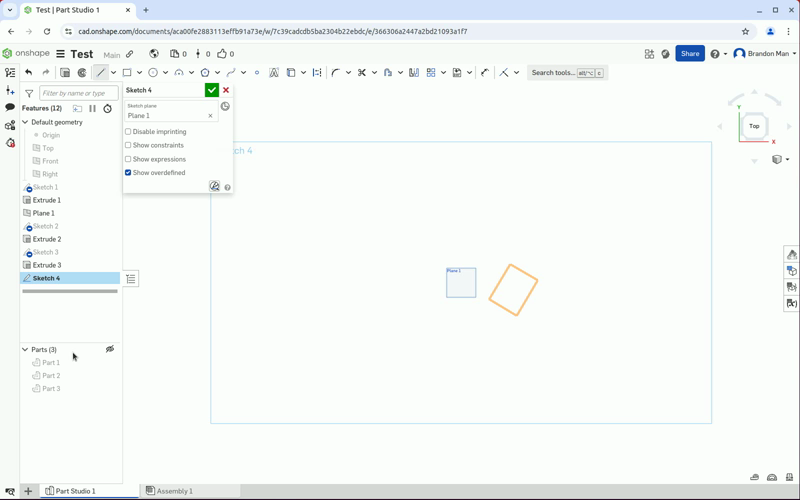
mouse_move(460, 272)
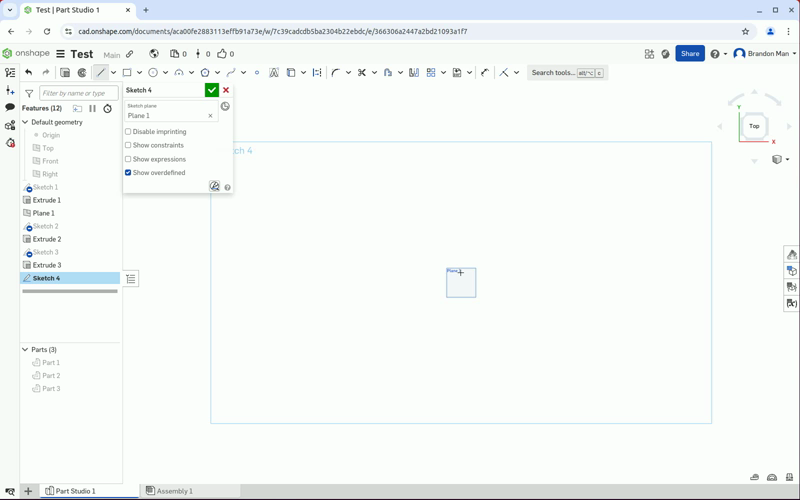
click(460, 272)
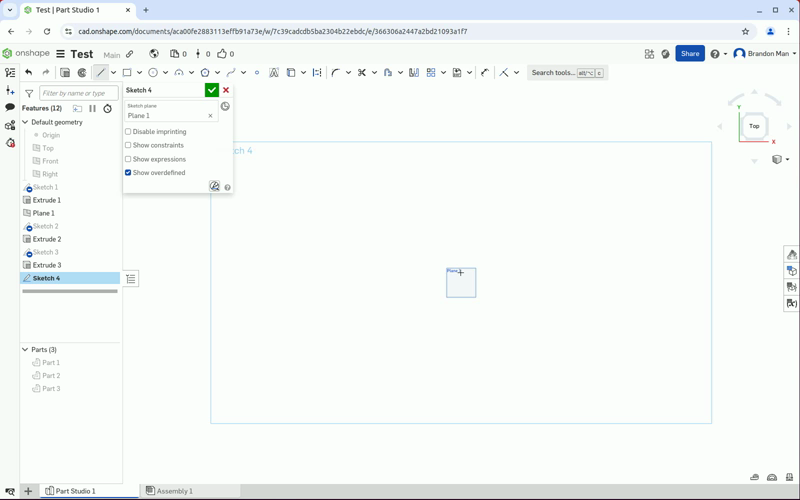
key_up(shift)
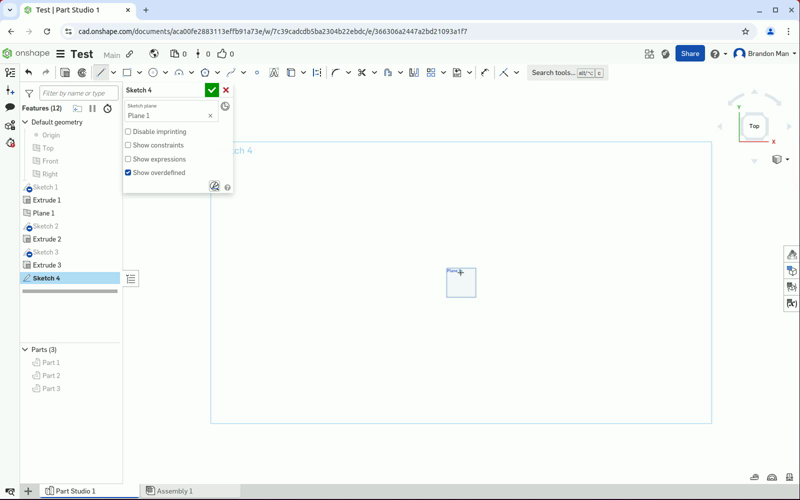
key_down(shift)
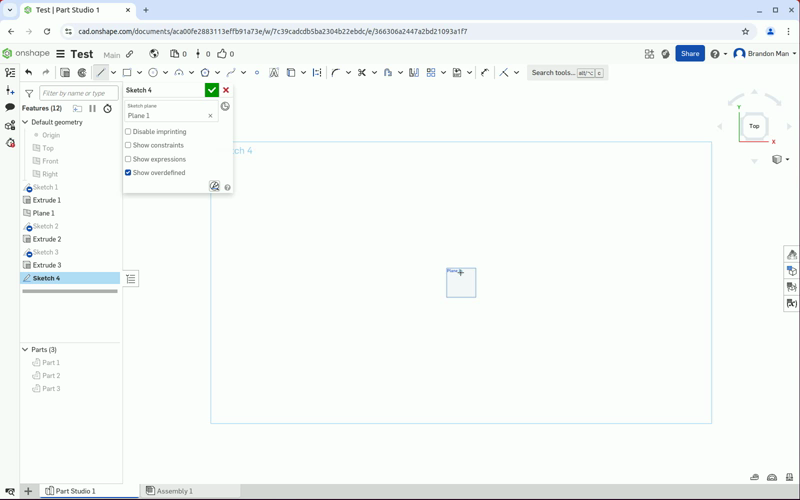
mouse_move(490, 272)
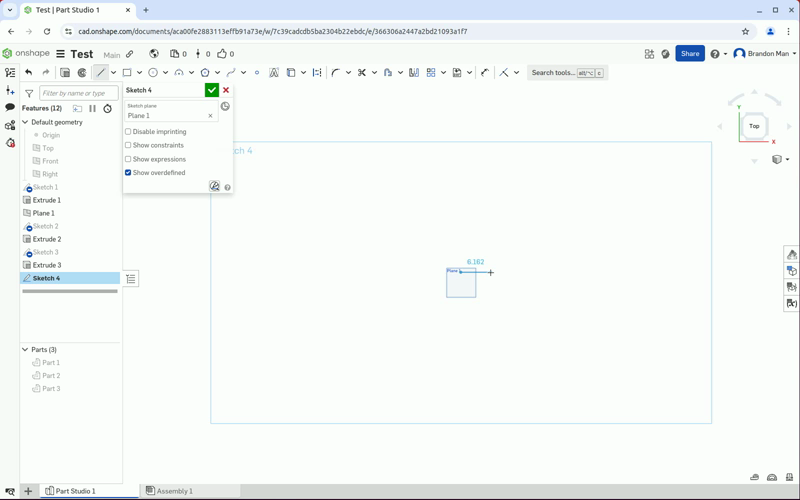
mouse_move(490, 289)
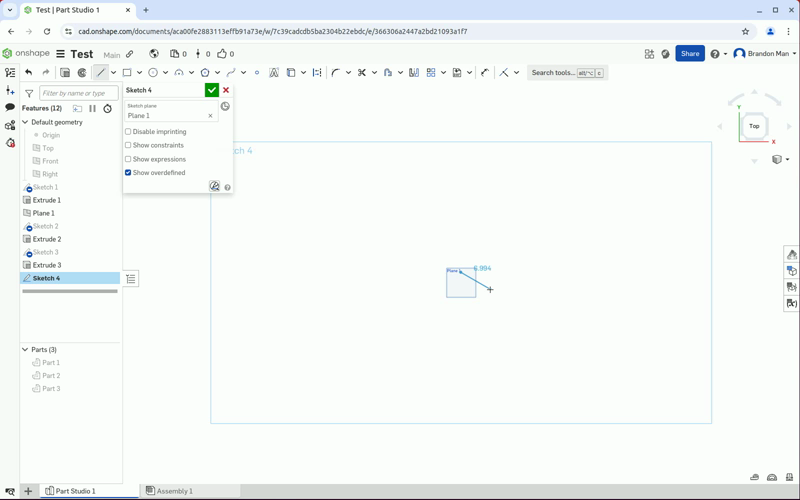
click(490, 289)
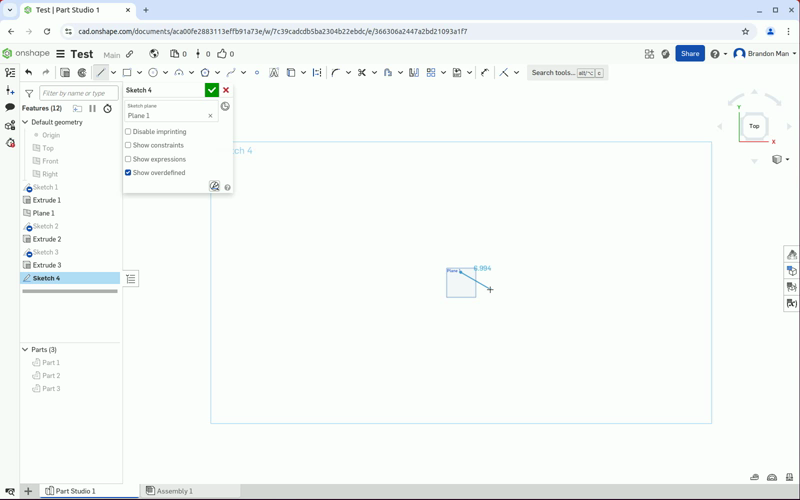
key_up(shift)
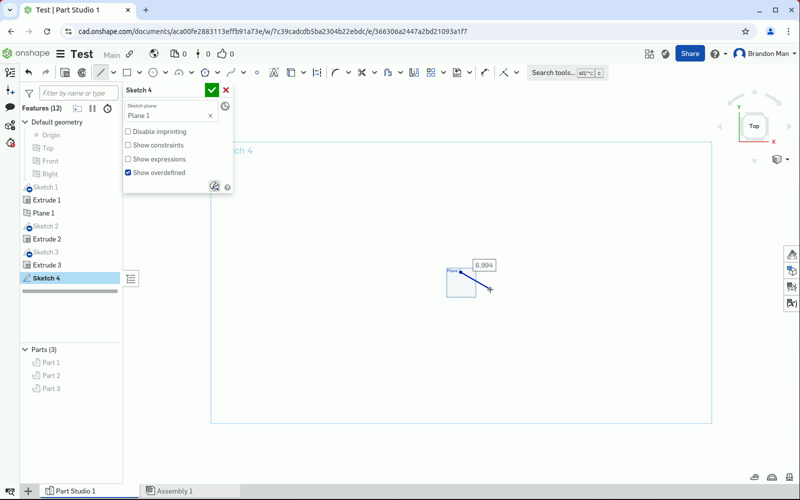
key_down(shift)
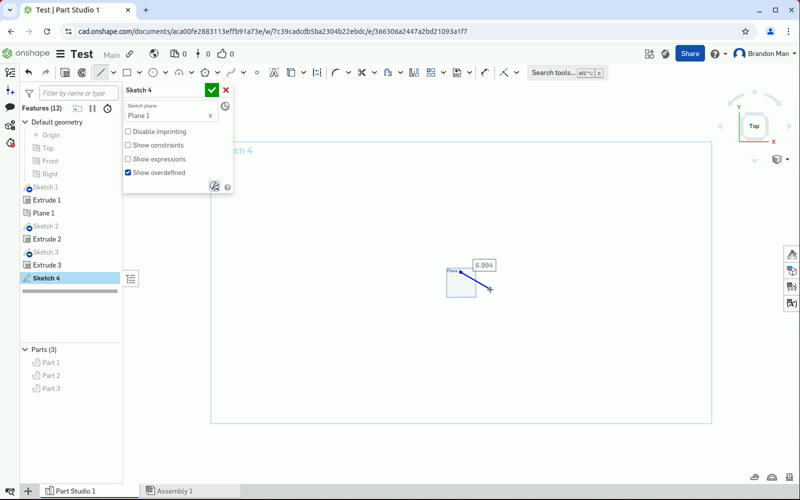
mouse_move(520, 289)
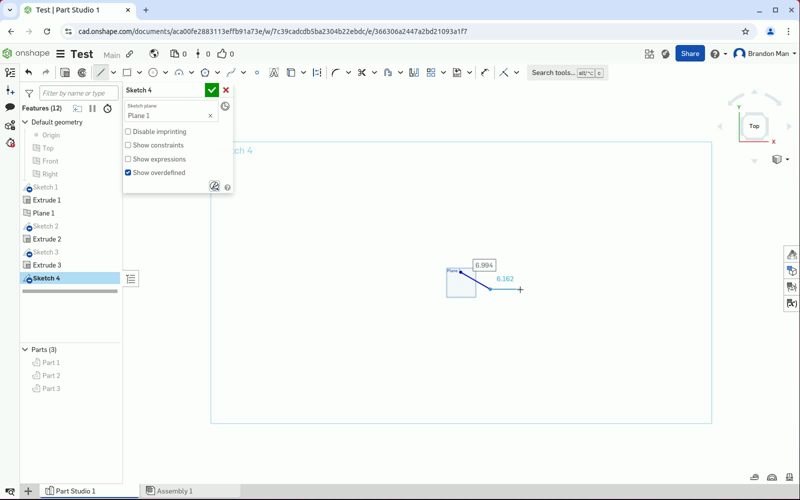
mouse_move(510, 252)
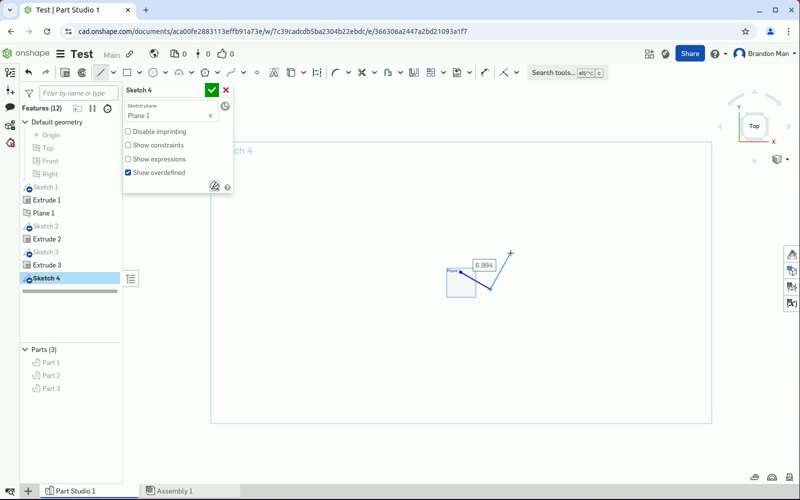
click(510, 252)
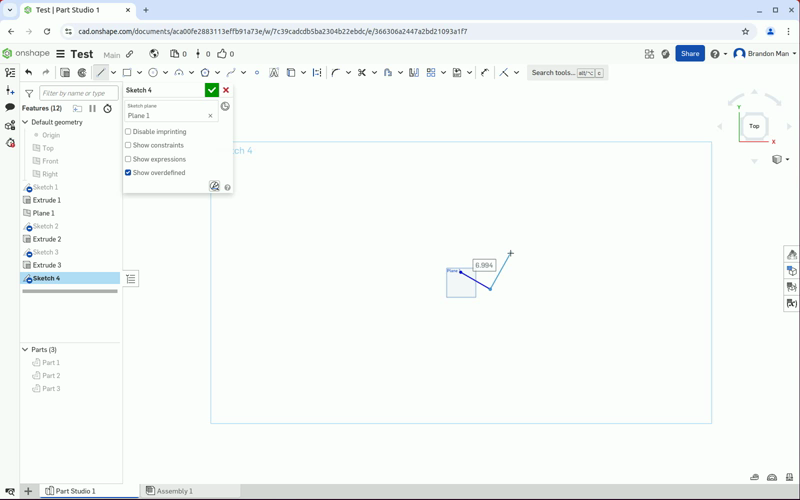
key_up(shift)
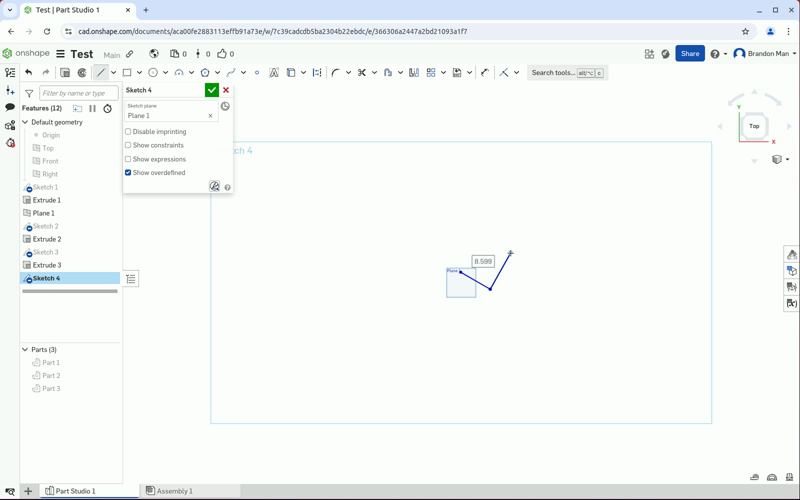
key_down(shift)
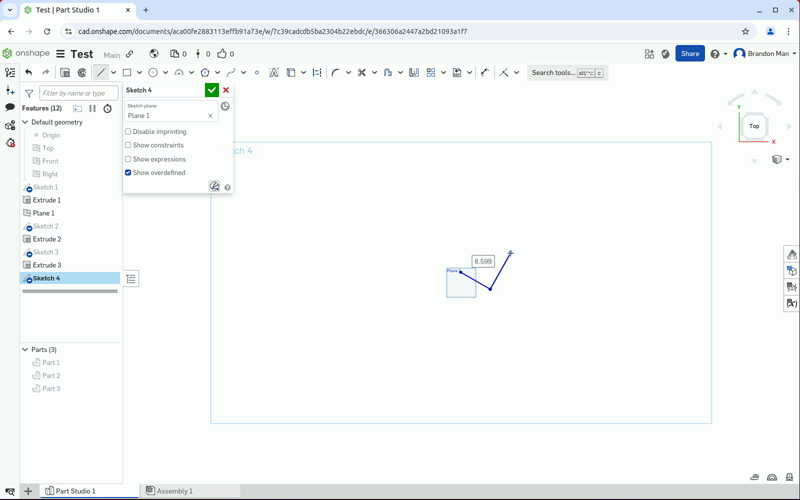
mouse_move(540, 252)
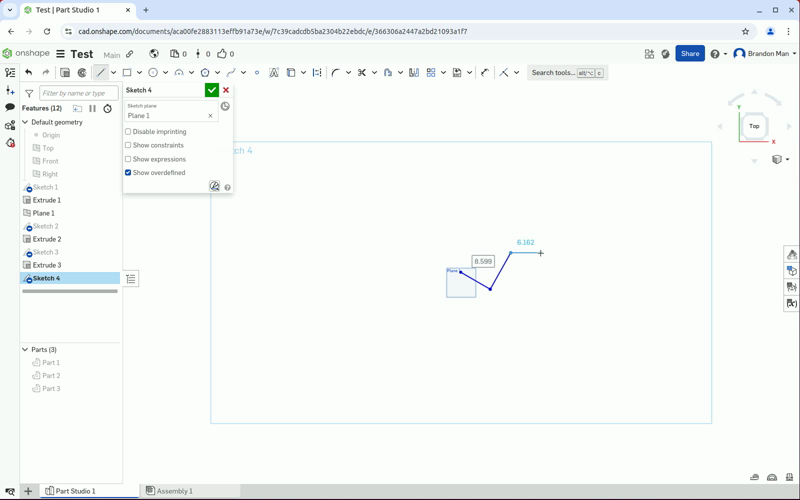
mouse_move(481, 236)
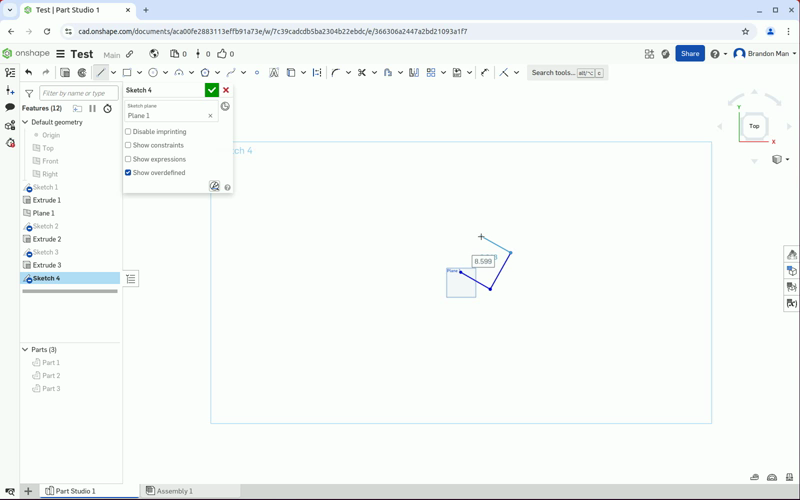
click(481, 236)
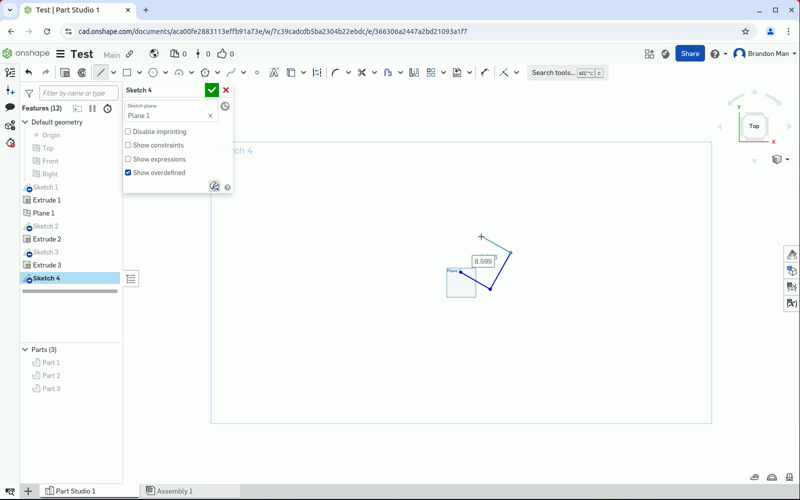
key_up(shift)
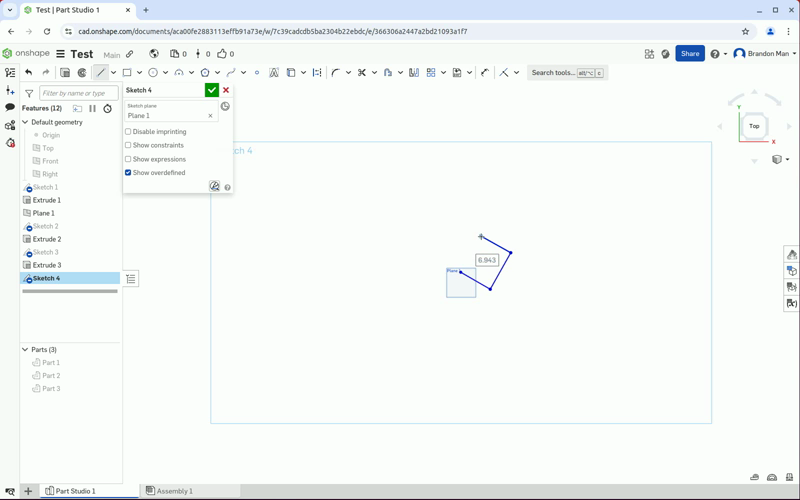
mouse_move(511, 236)
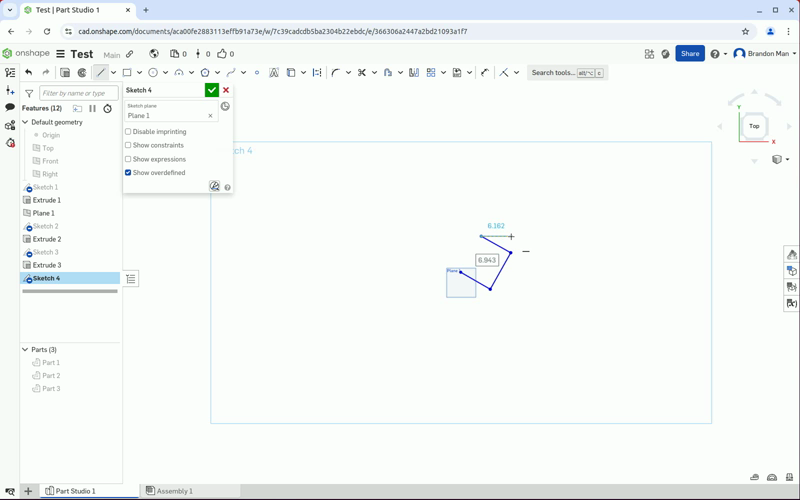
key_down(shift)
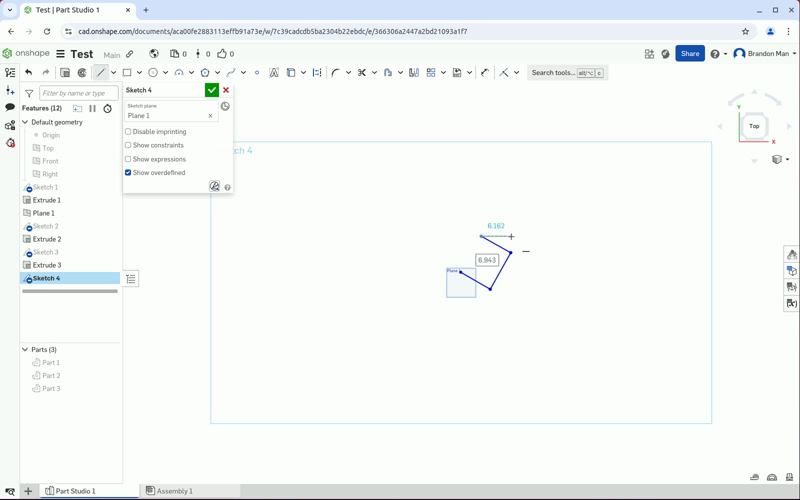
mouse_move(460, 272)
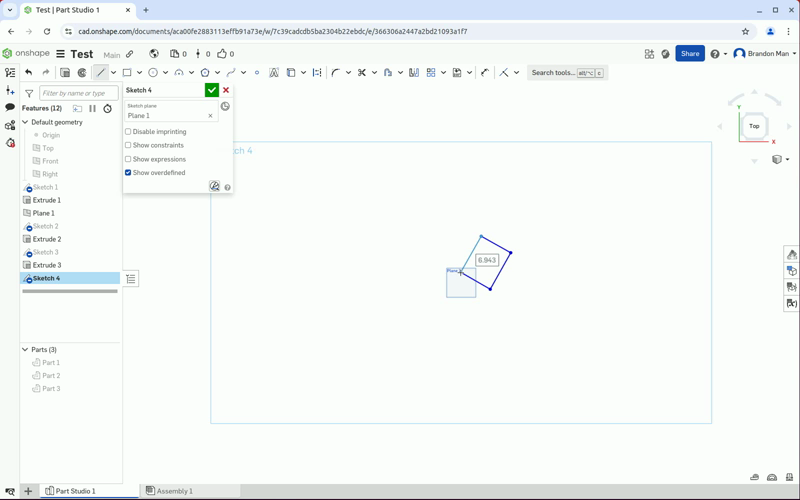
key_up(shift)
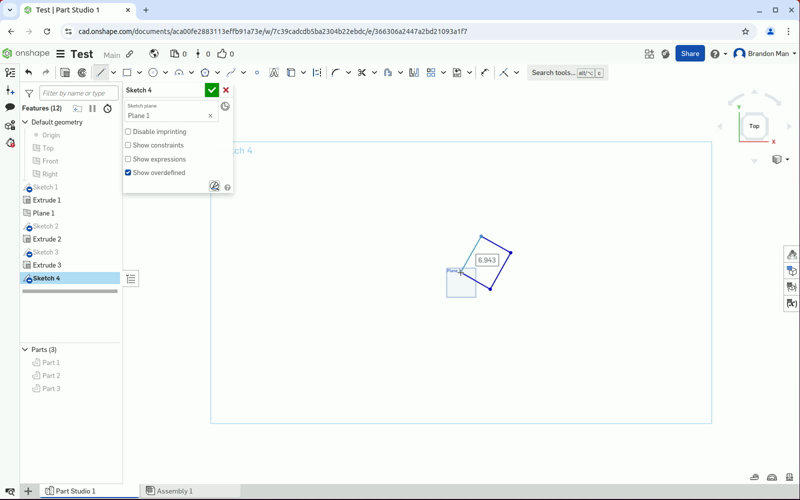
click(460, 272)
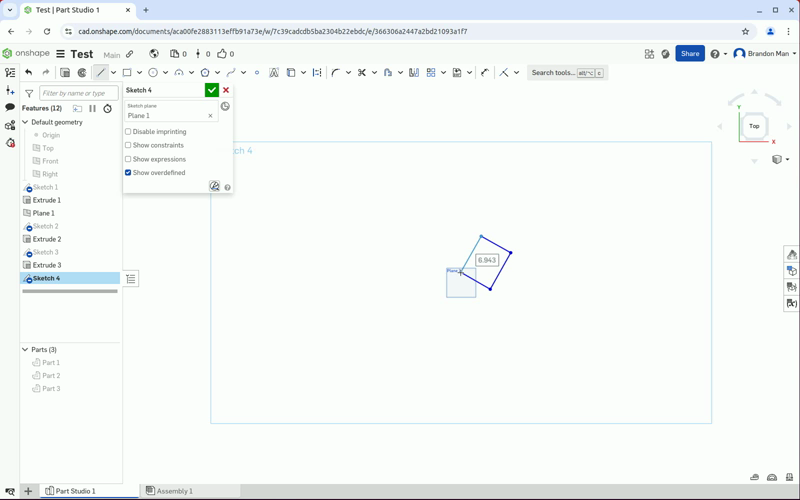
key(esc)
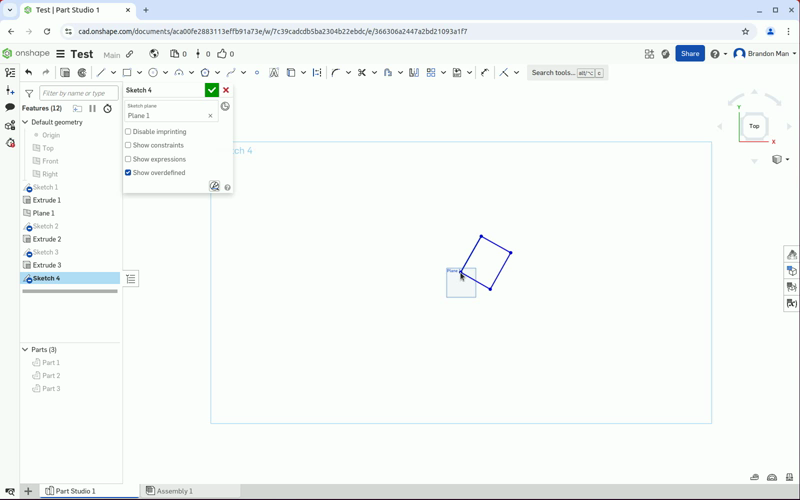
mouse_move(486, 261)
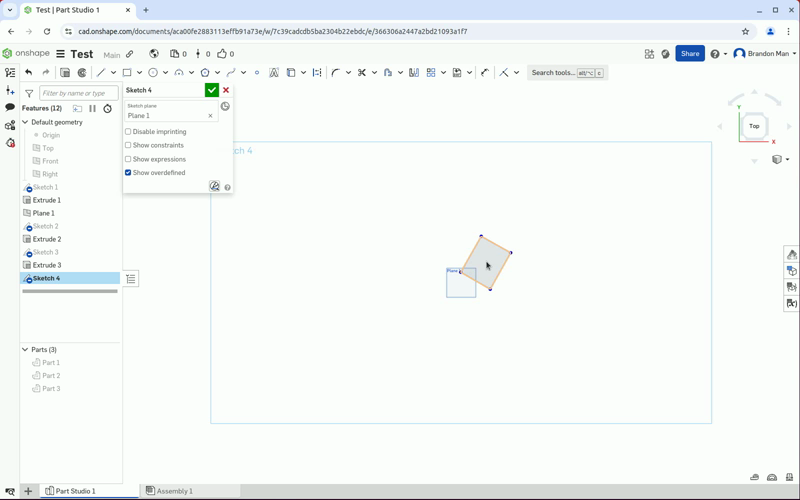
scroll(6)
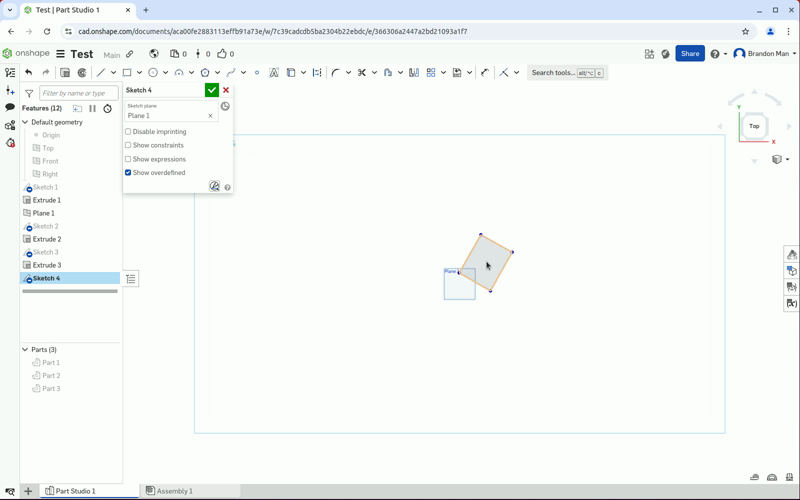
scroll(6)
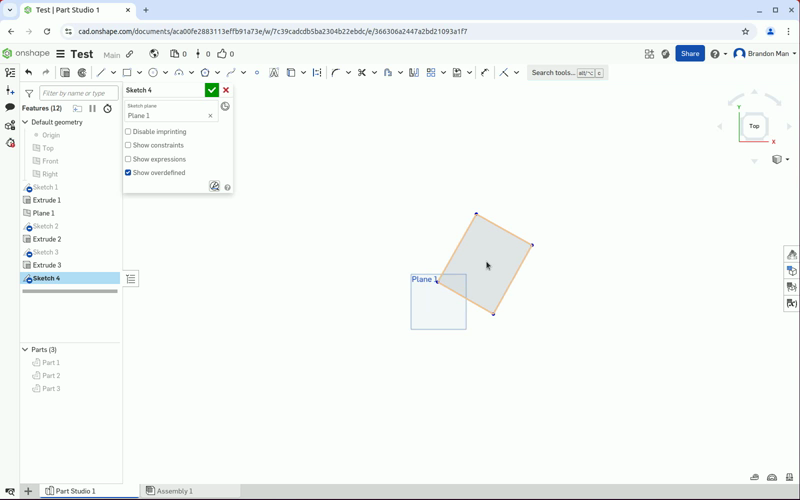
scroll(6)
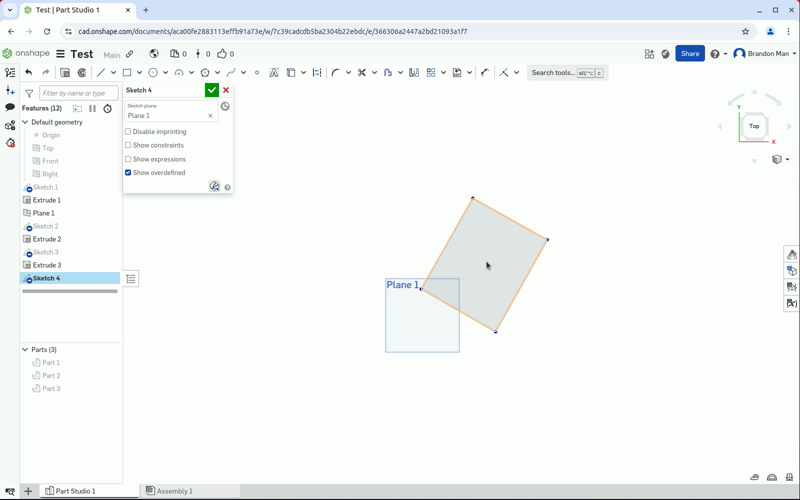
scroll(6)
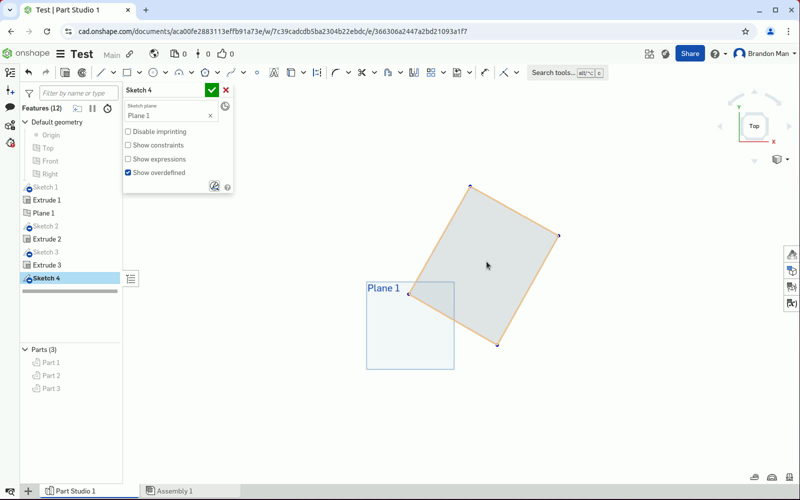
scroll(6)
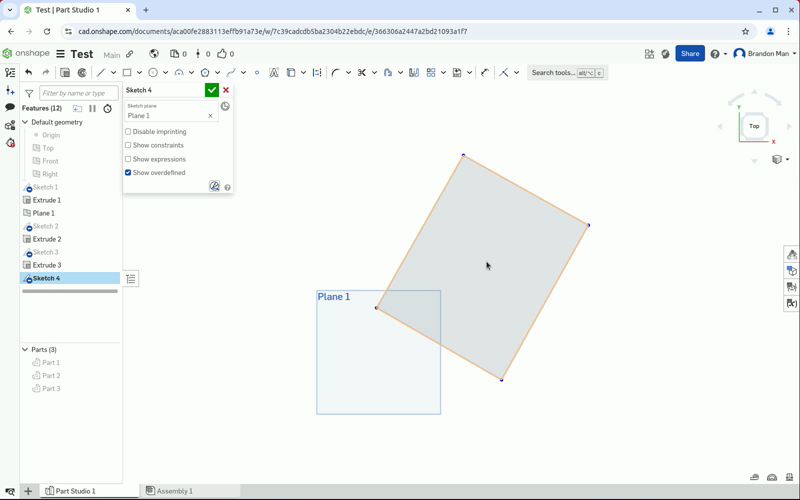
scroll(6)
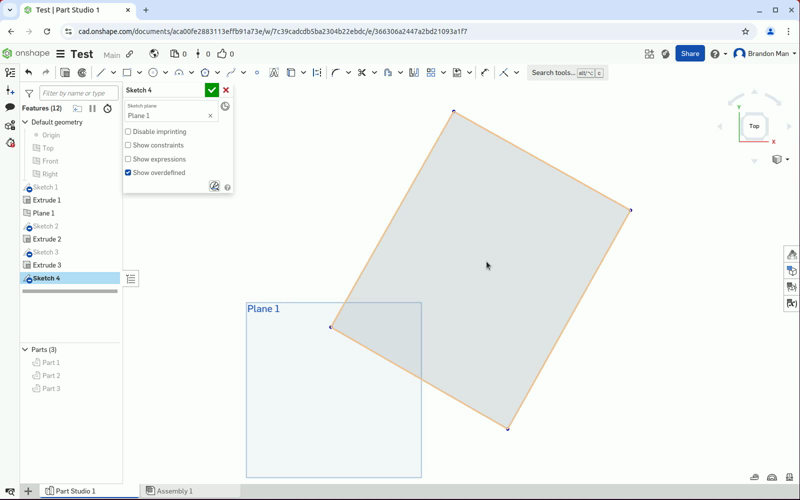
scroll(6)
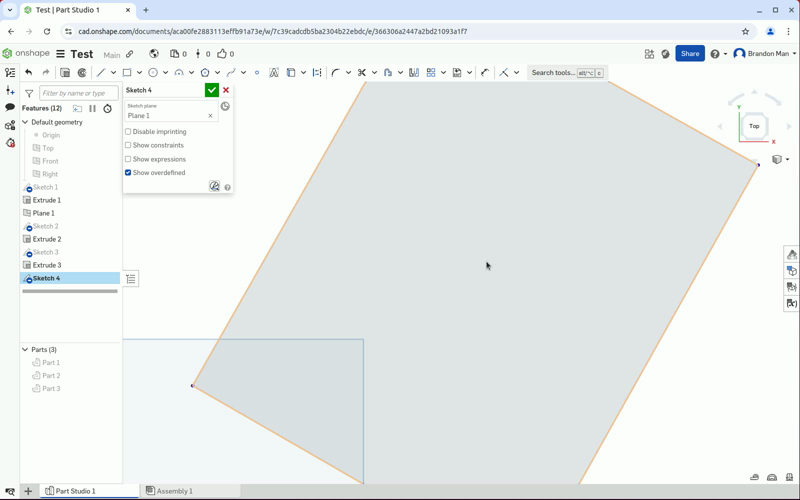
click(486, 261)
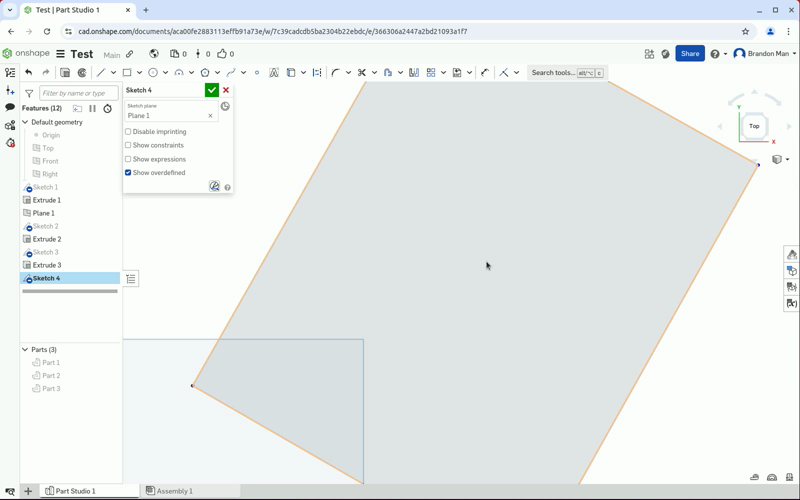
scroll(-6)
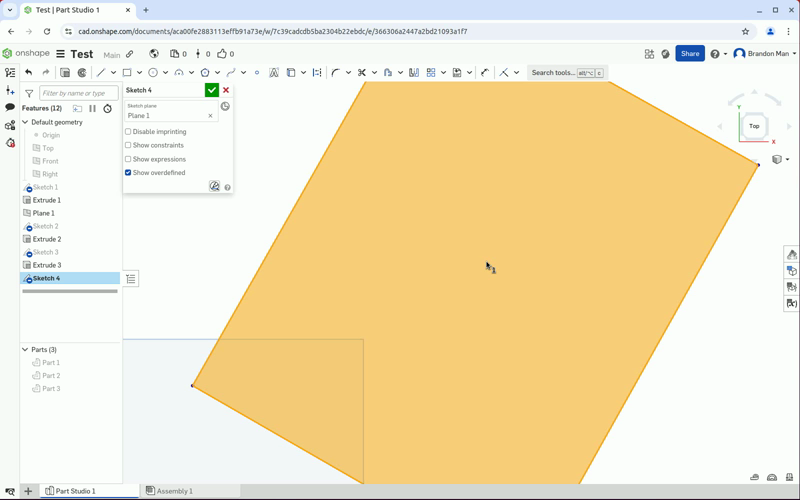
scroll(-6)
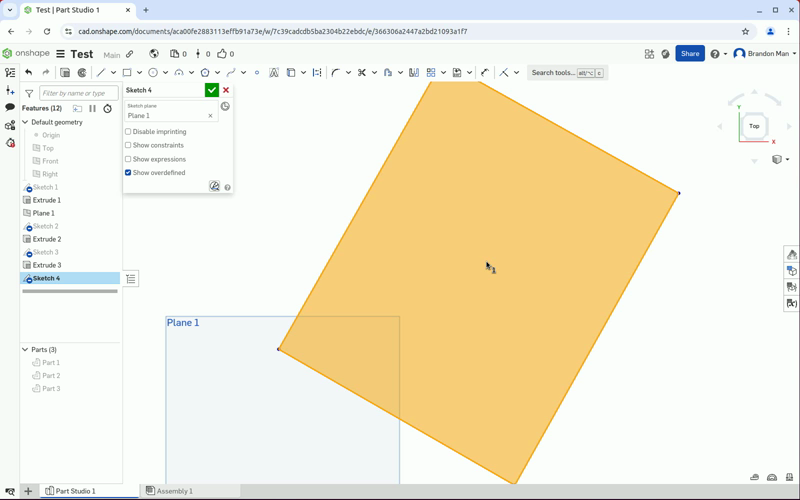
scroll(-6)
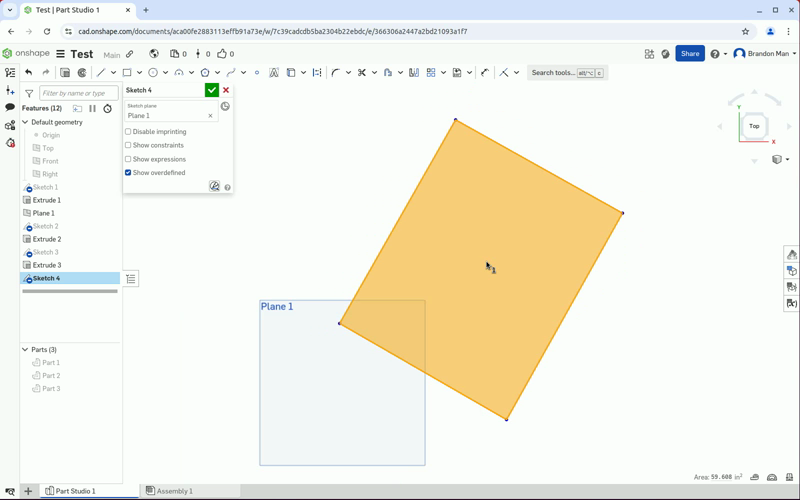
scroll(-6)
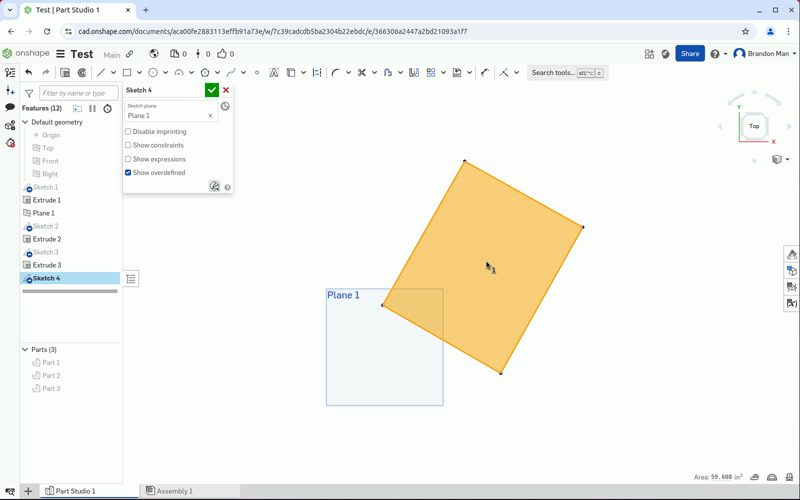
scroll(-6)
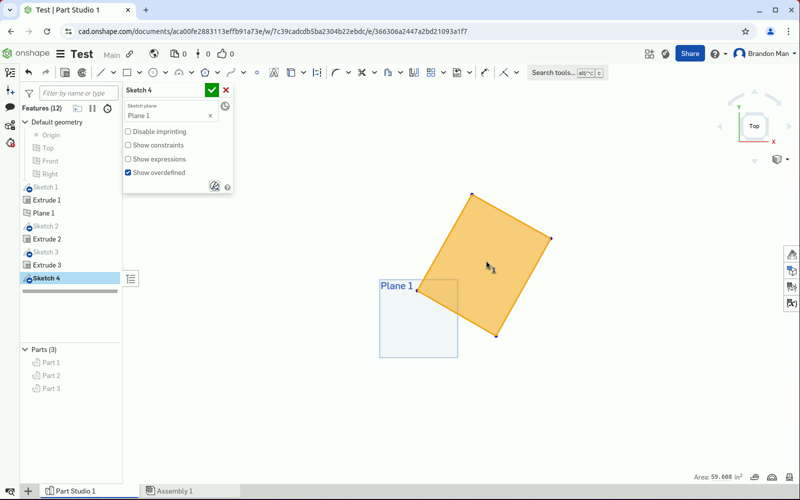
scroll(-6)
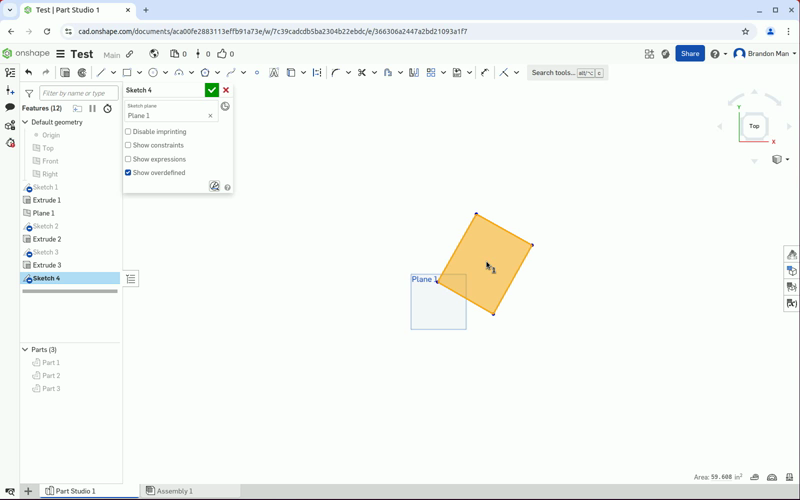
scroll(-6)
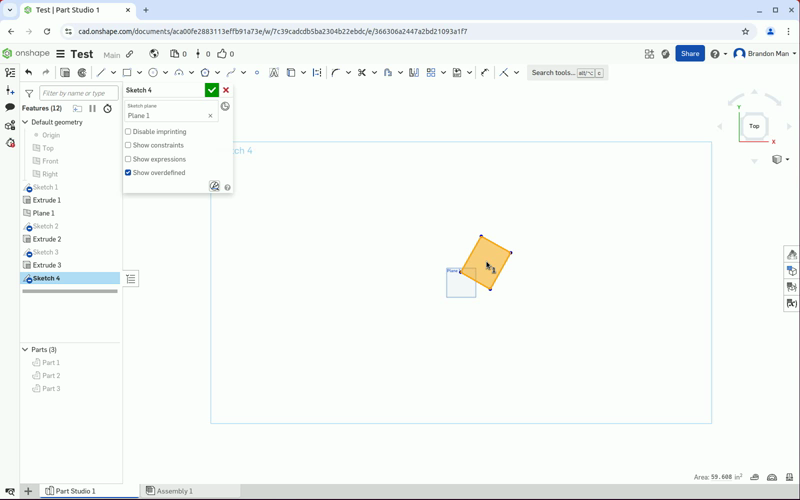
mouse_move(73, 352)
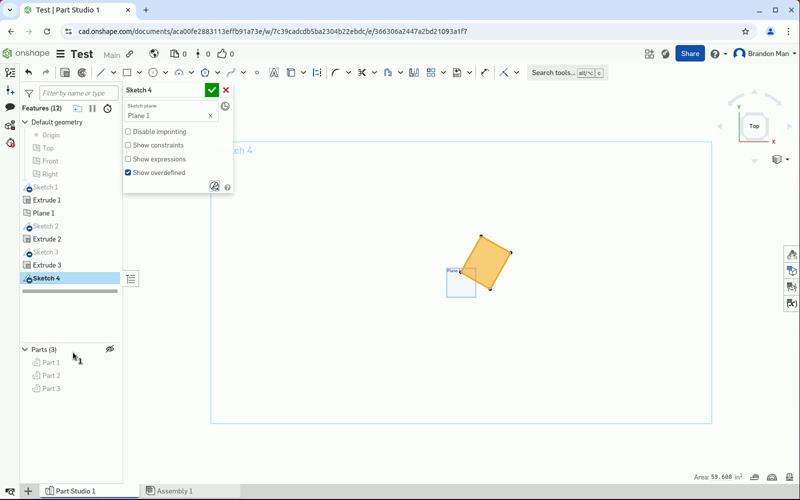
key(shift+y)
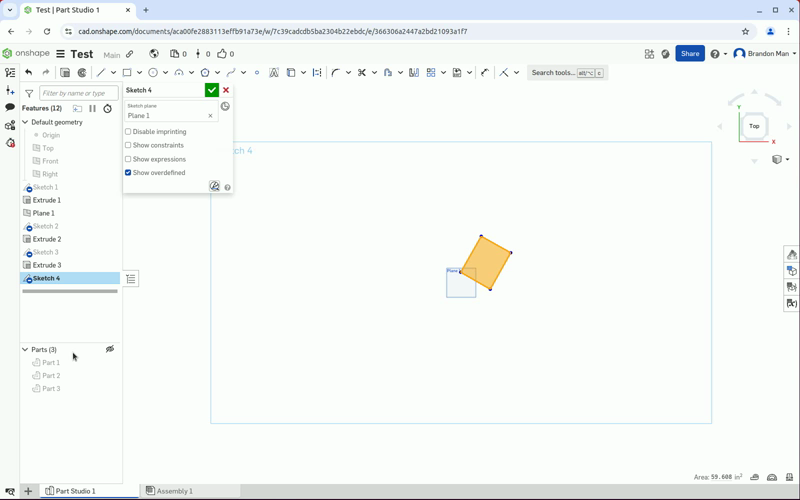
key(shift+e)
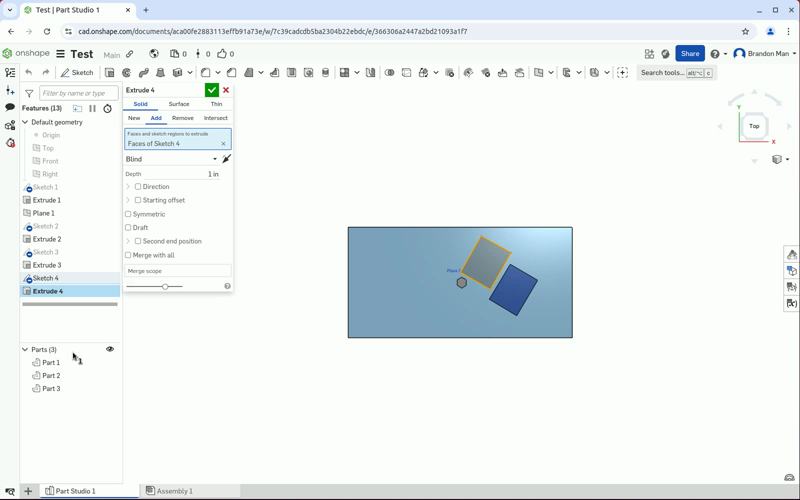
mouse_move(143, 106)
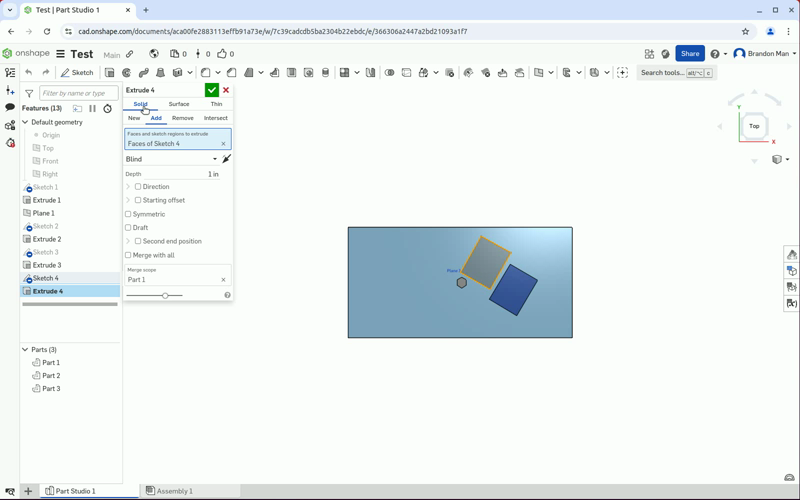
click(143, 106)
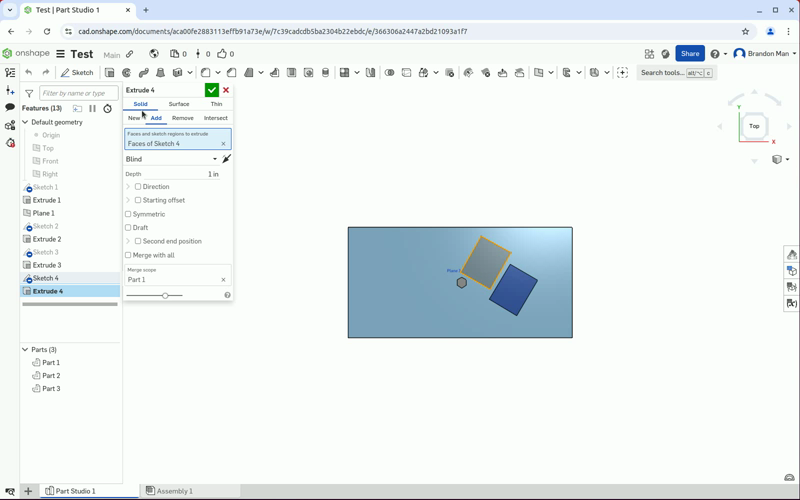
mouse_move(137, 120)
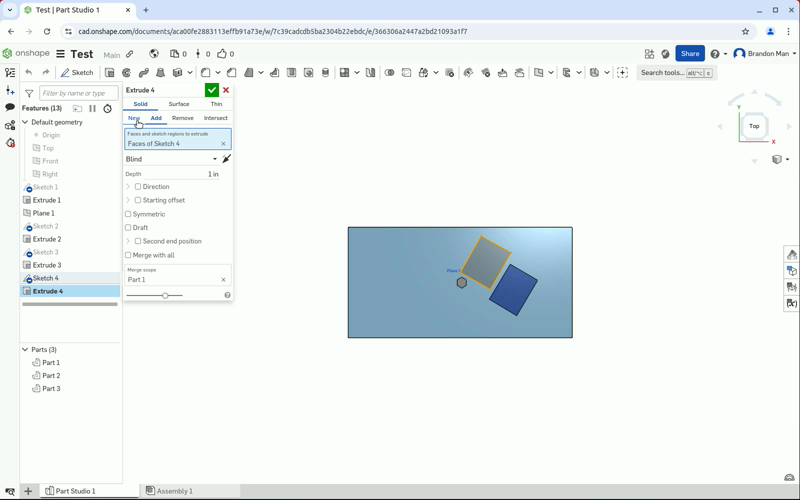
click(137, 120)
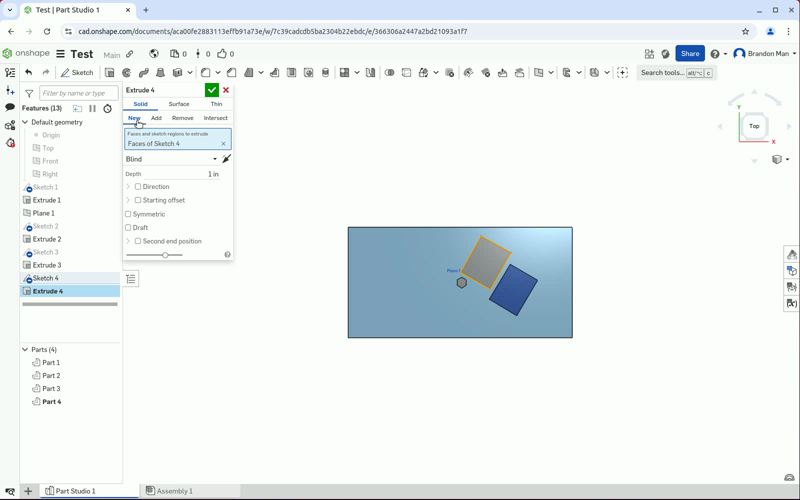
key(tab, 4)
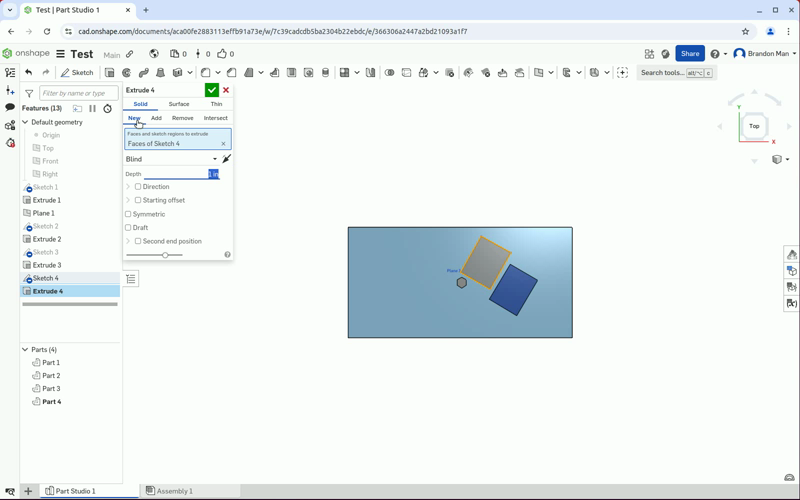
text(0.722)
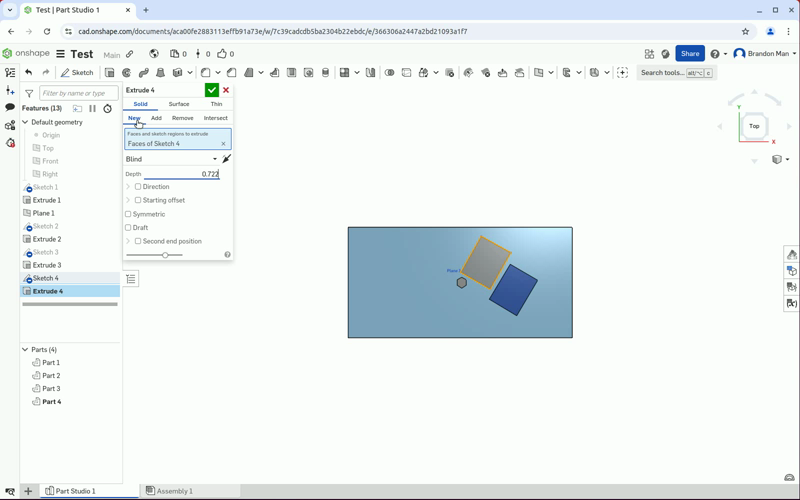
key(enter)
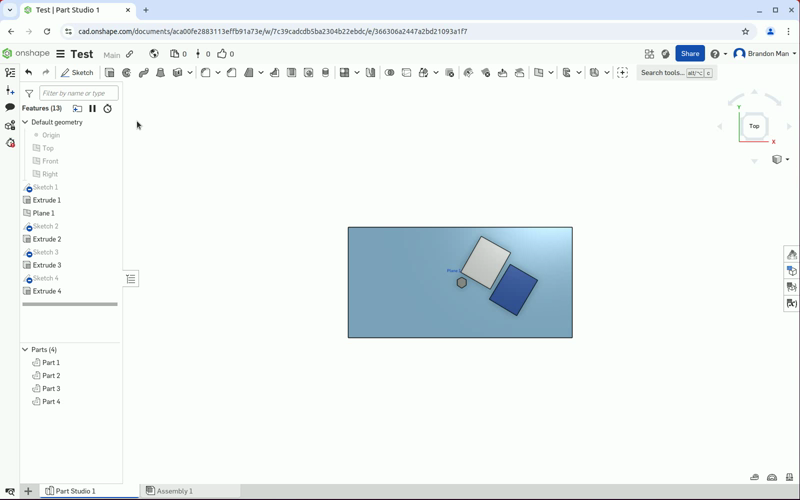
key(shift+h)
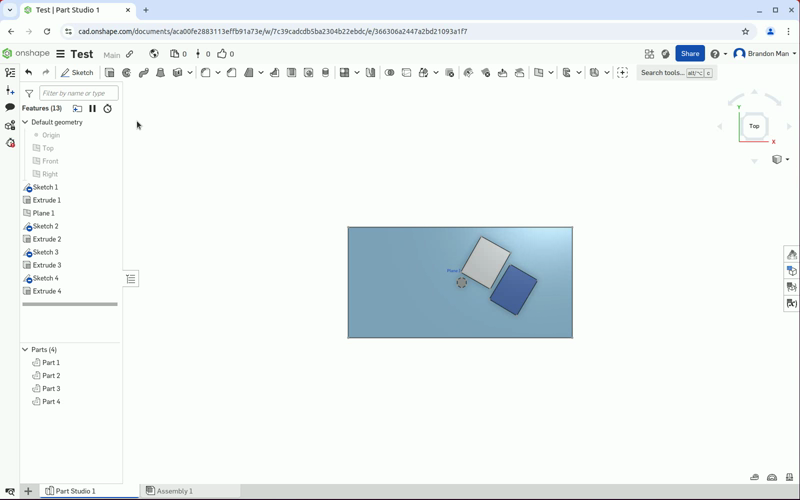
key(shift+h)
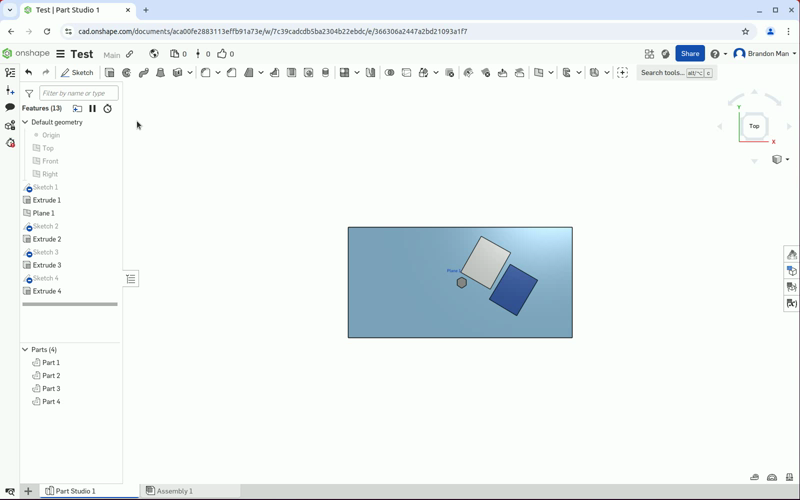
mouse_move(73, 189)
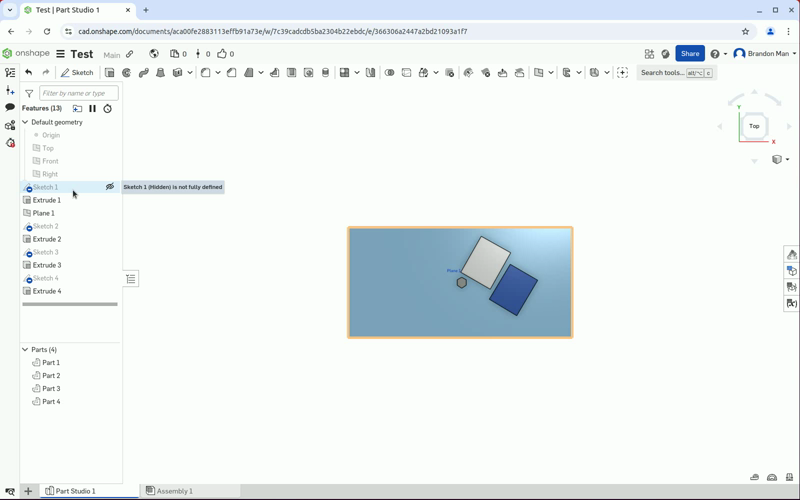
click(73, 189)
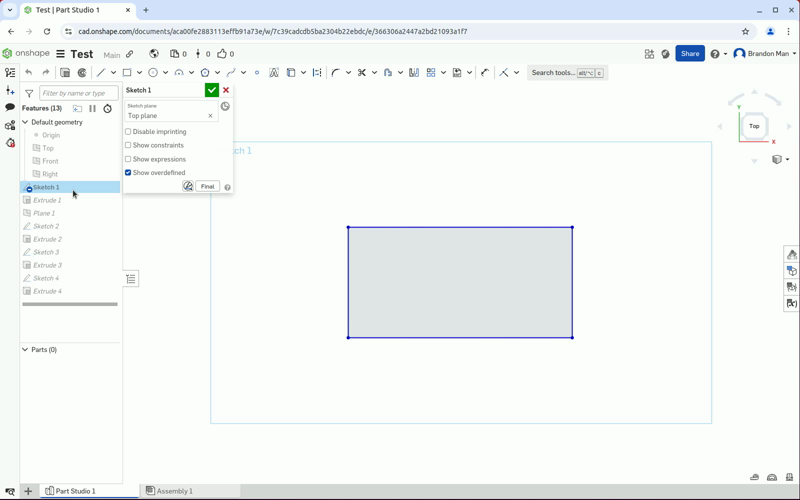
mouse_move(229, 92)
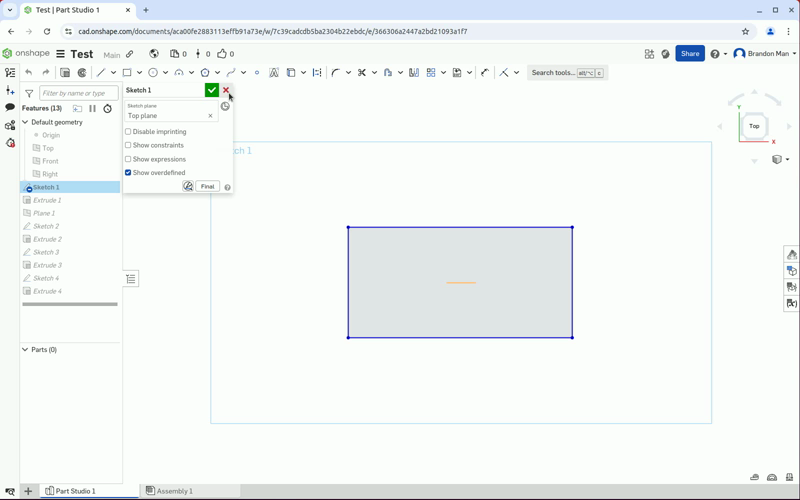
click(229, 92)
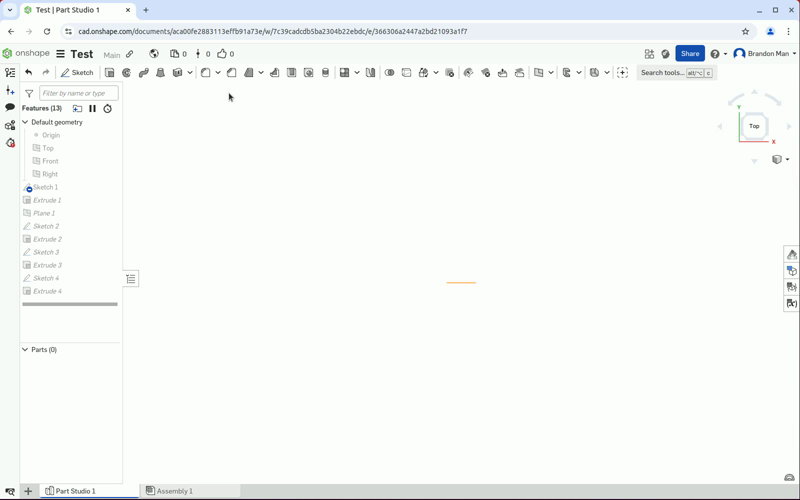
key(shift+s)
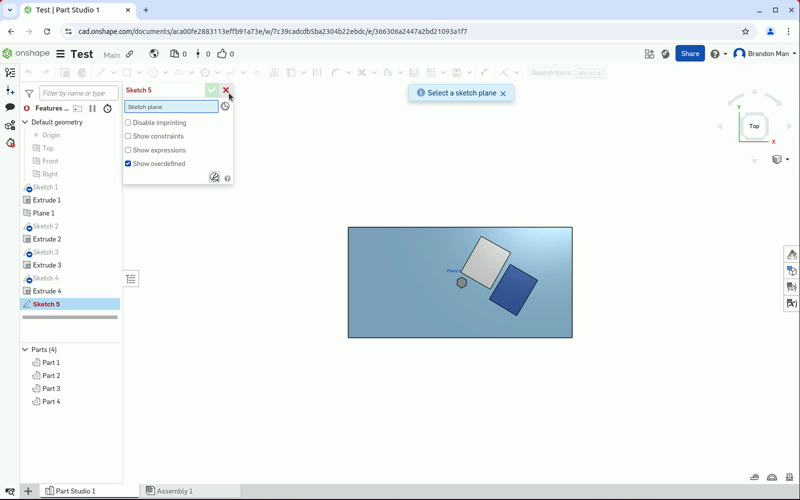
mouse_move(73, 215)
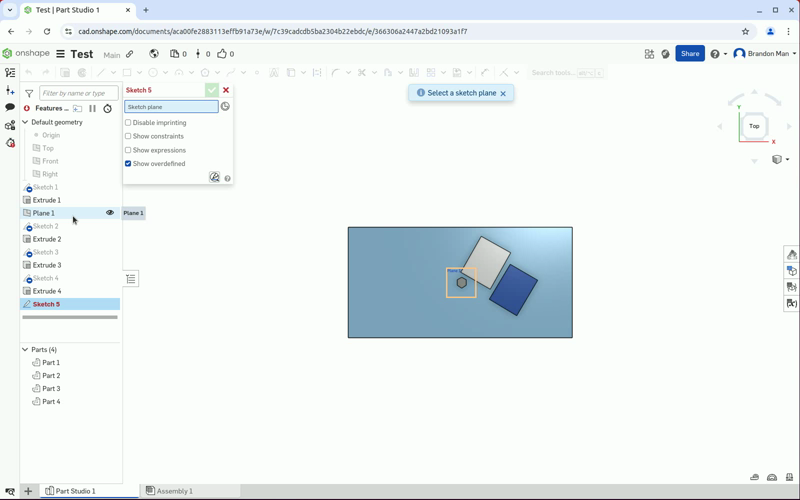
click(73, 215)
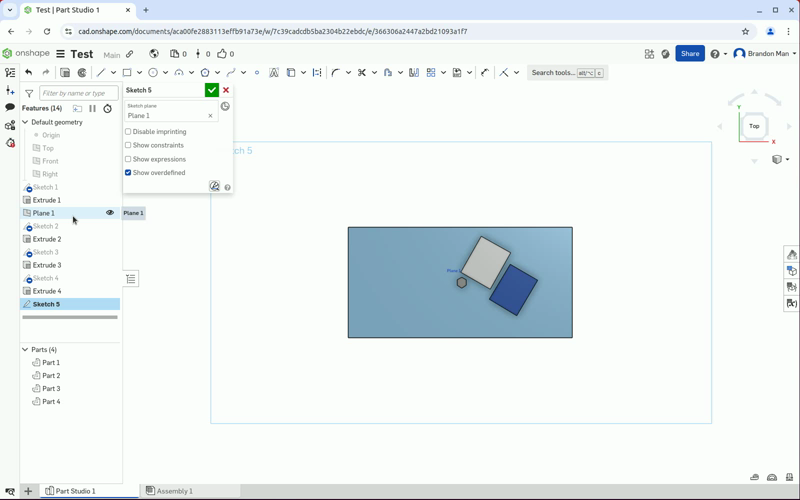
mouse_move(73, 352)
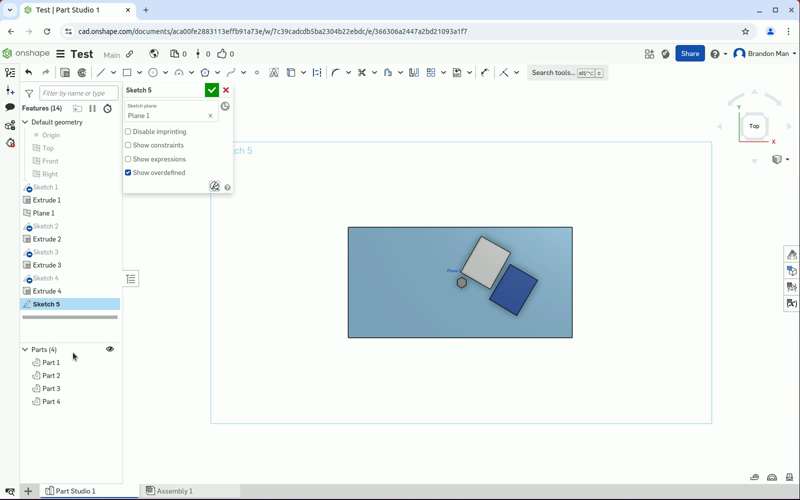
key(y)
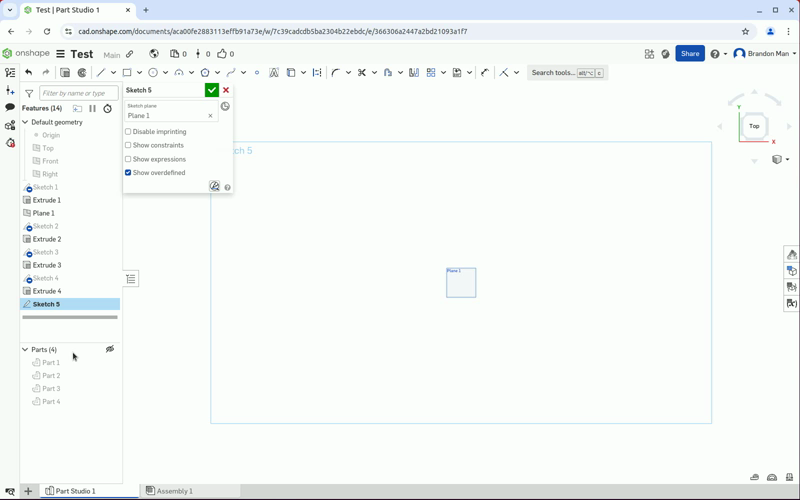
key(l)
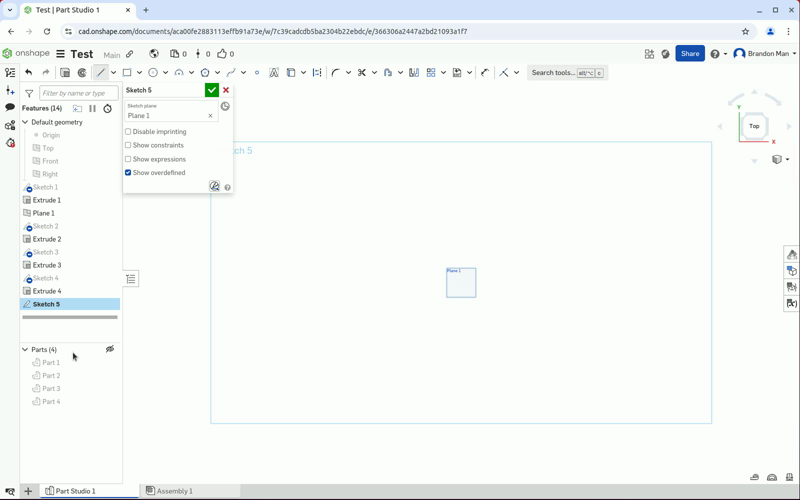
key_down(shift)
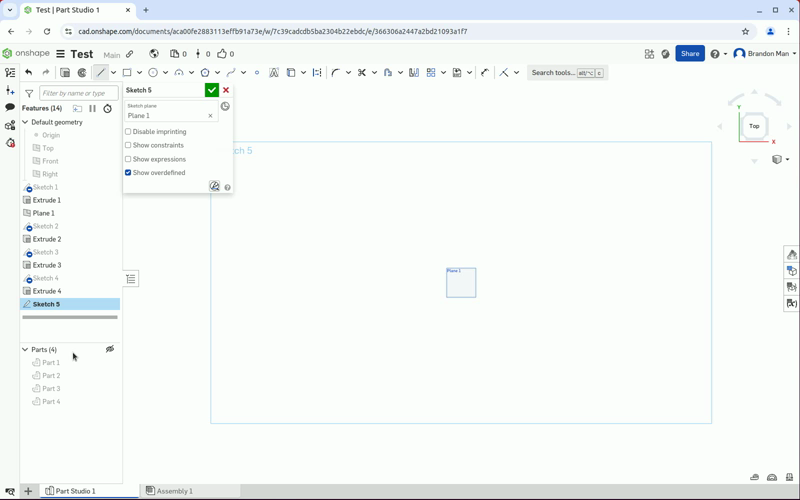
mouse_move(426, 271)
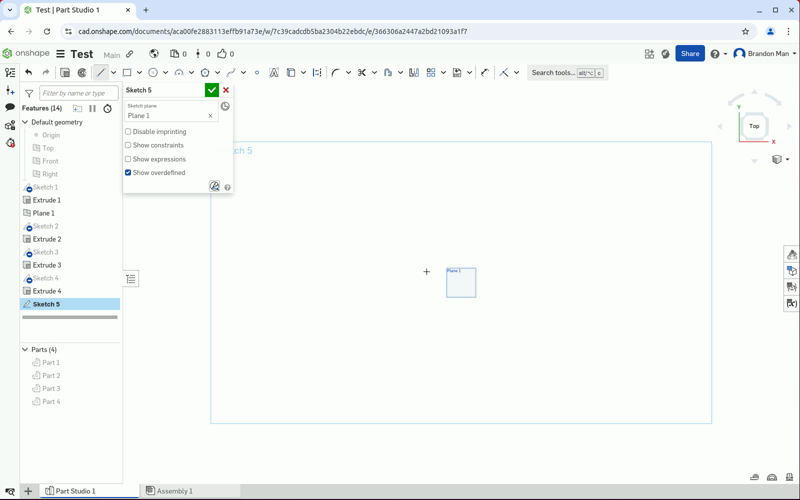
click(426, 271)
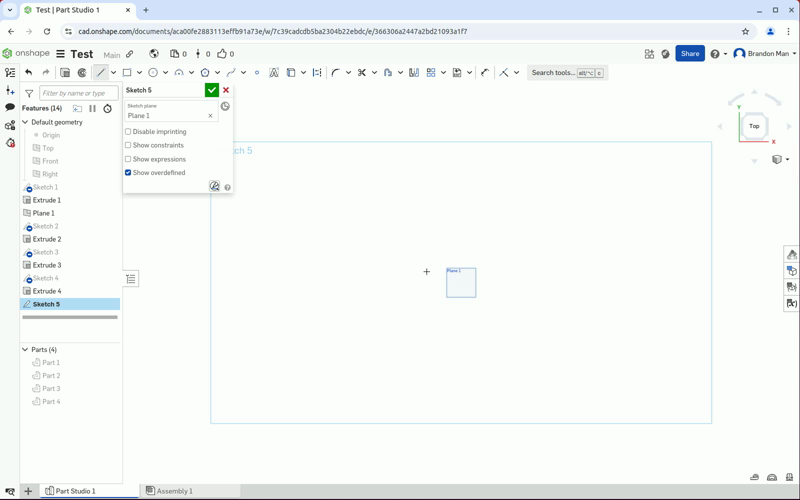
key_up(shift)
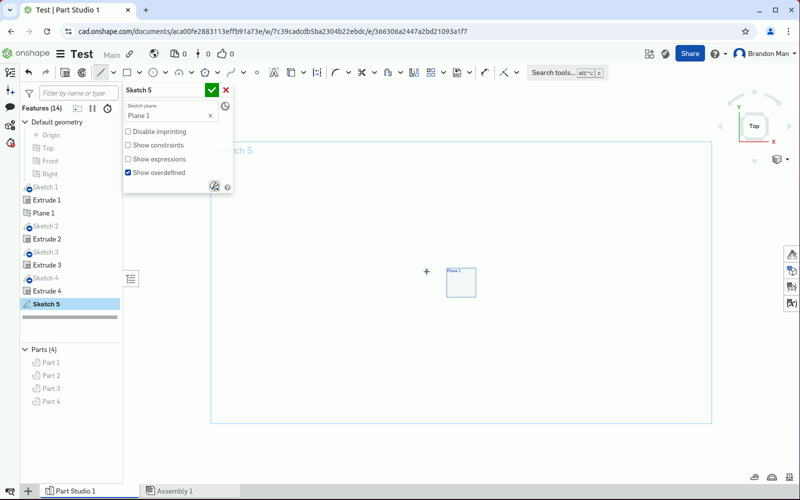
key_down(shift)
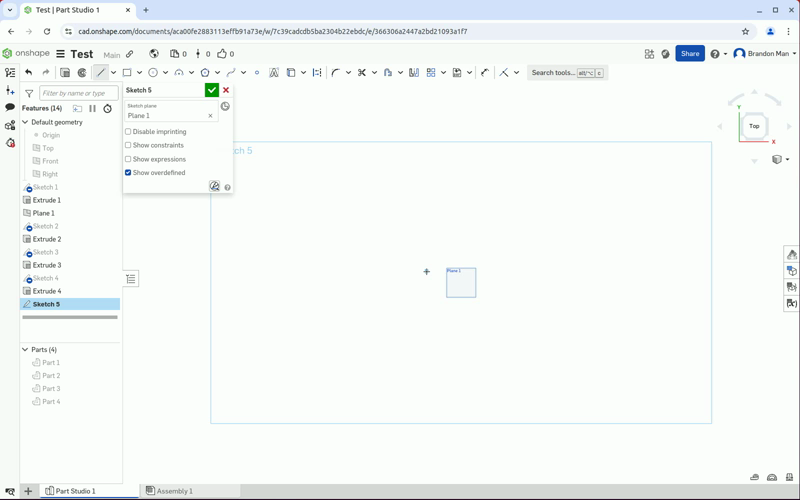
mouse_move(456, 271)
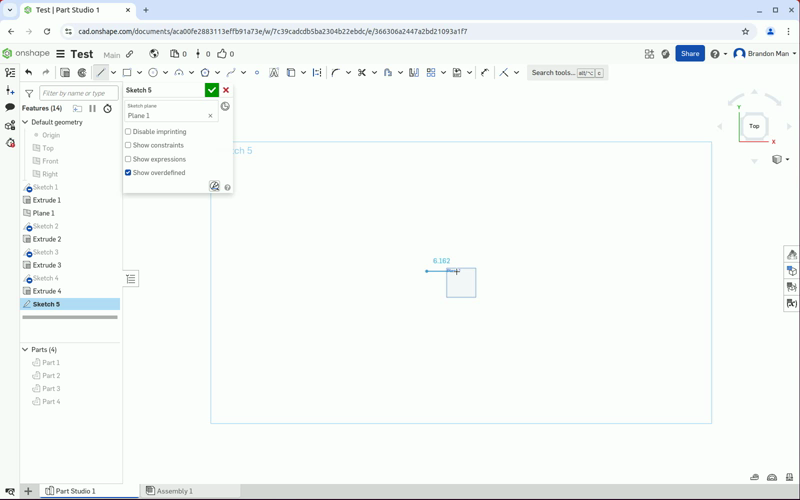
mouse_move(437, 288)
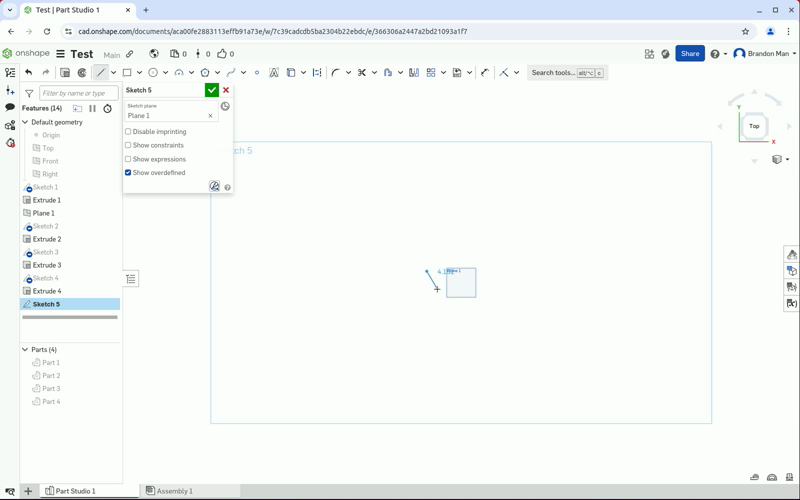
click(437, 288)
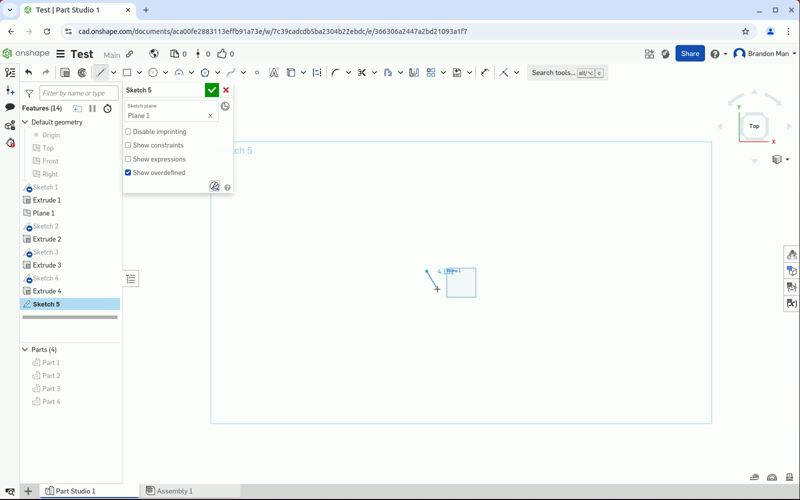
key_up(shift)
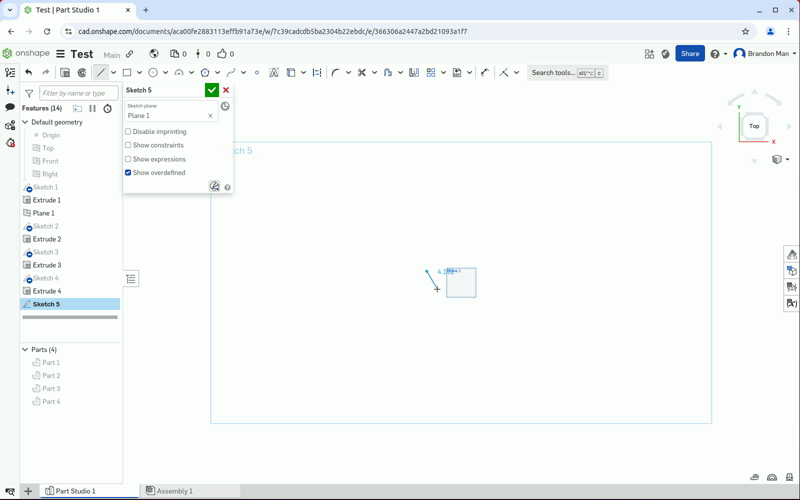
key_down(shift)
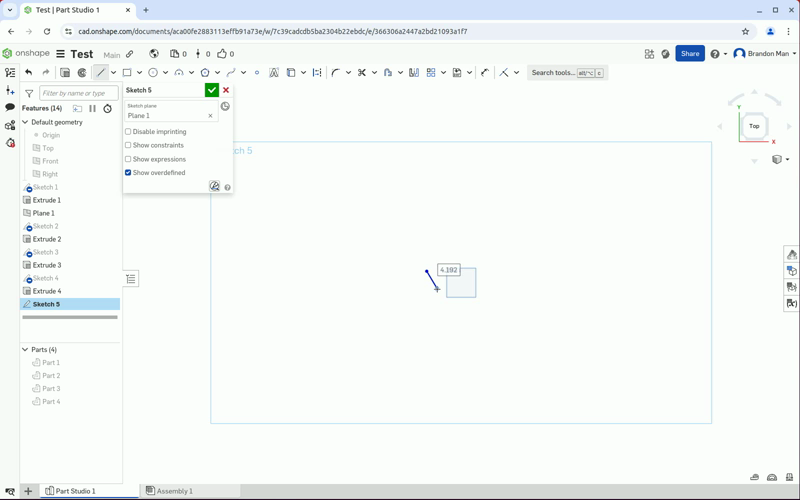
mouse_move(467, 288)
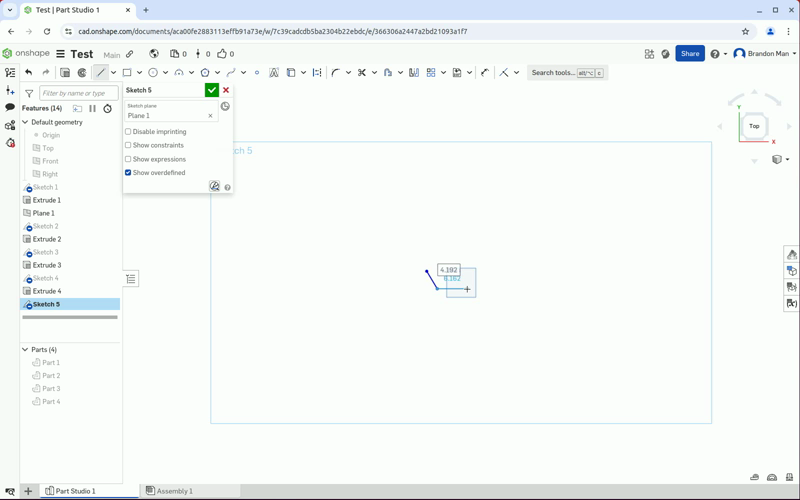
mouse_move(451, 280)
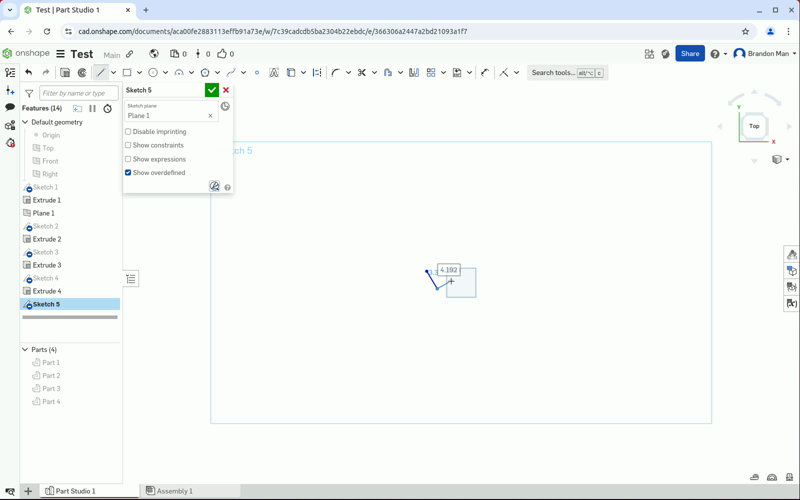
click(451, 280)
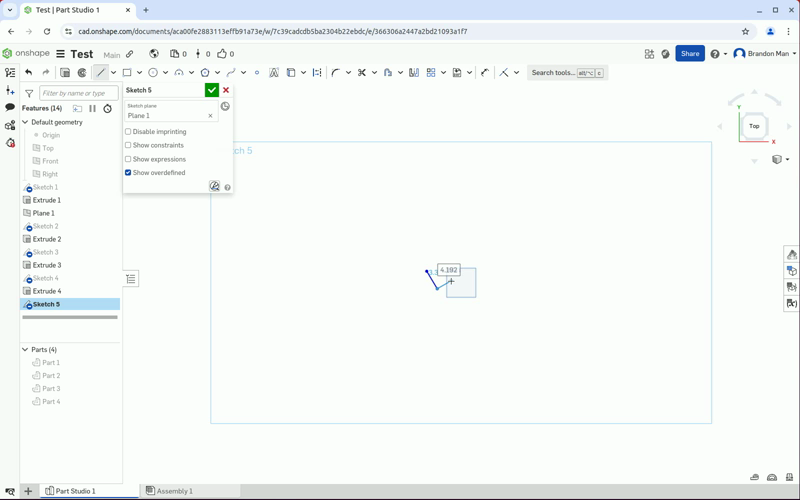
key_up(shift)
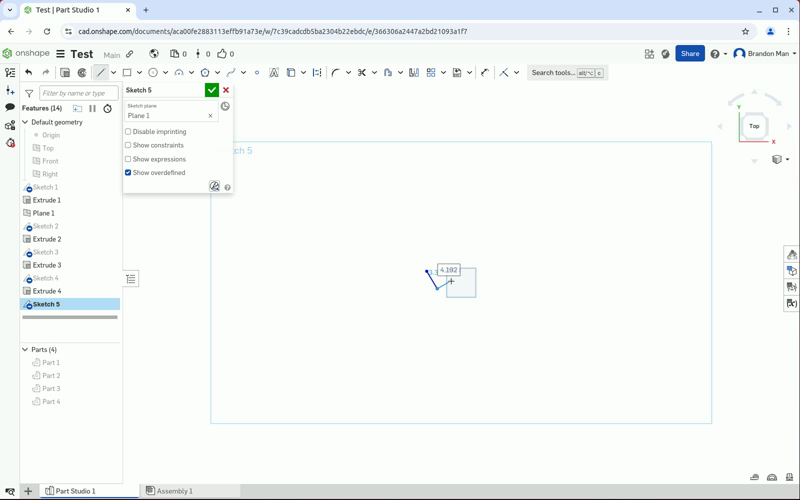
key_down(shift)
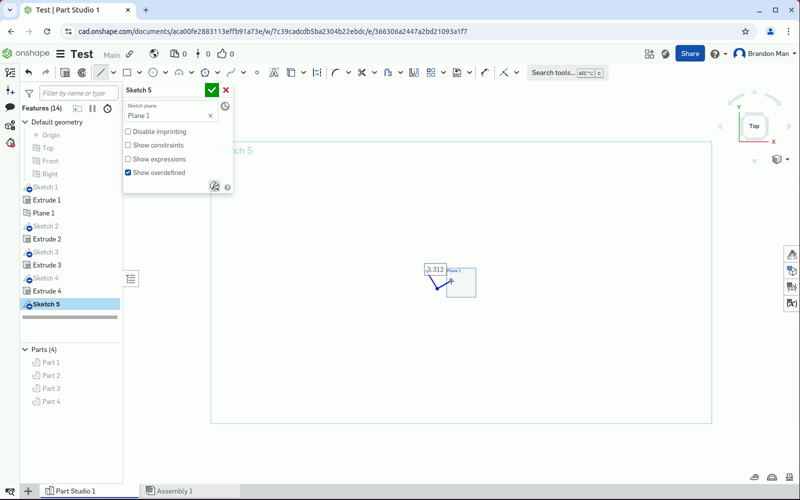
mouse_move(481, 280)
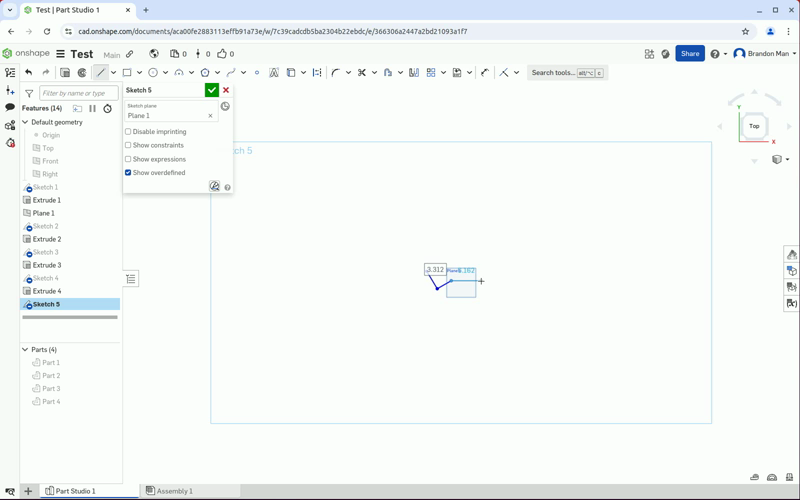
mouse_move(440, 263)
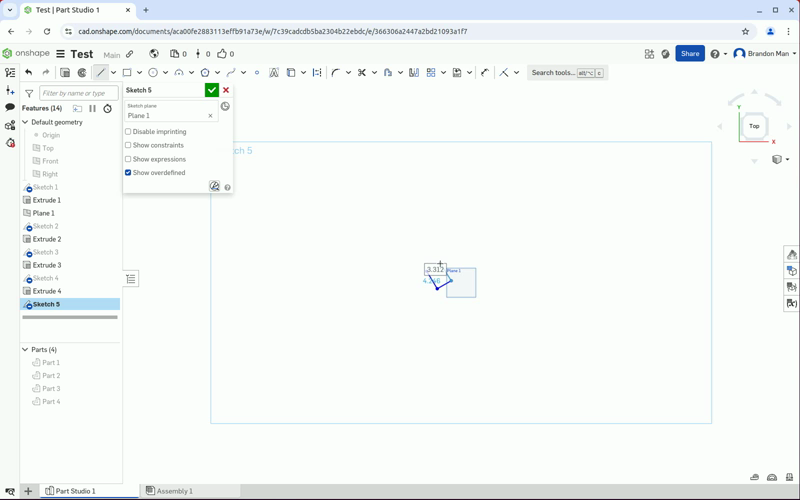
click(440, 263)
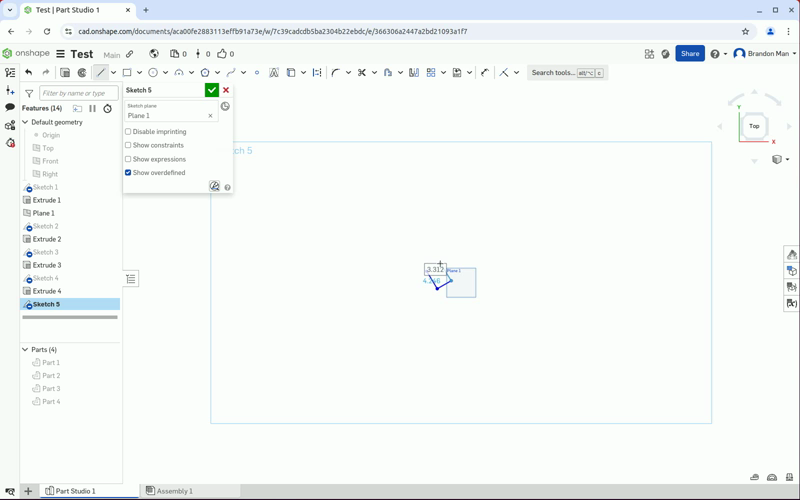
key_up(shift)
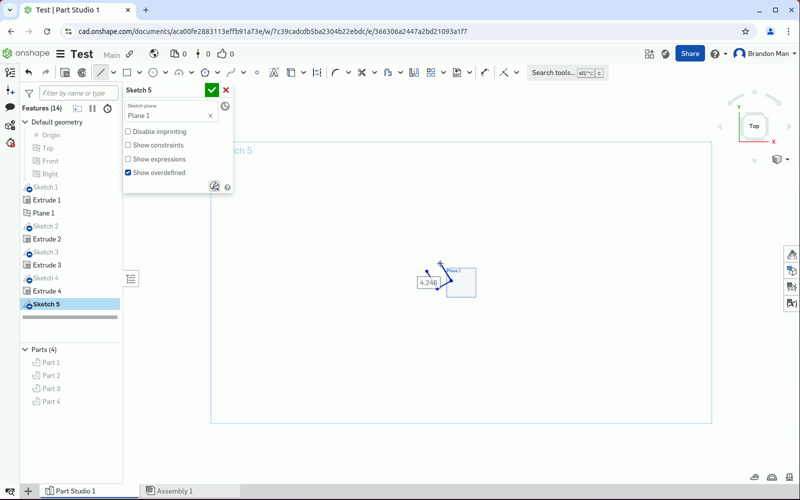
mouse_move(470, 263)
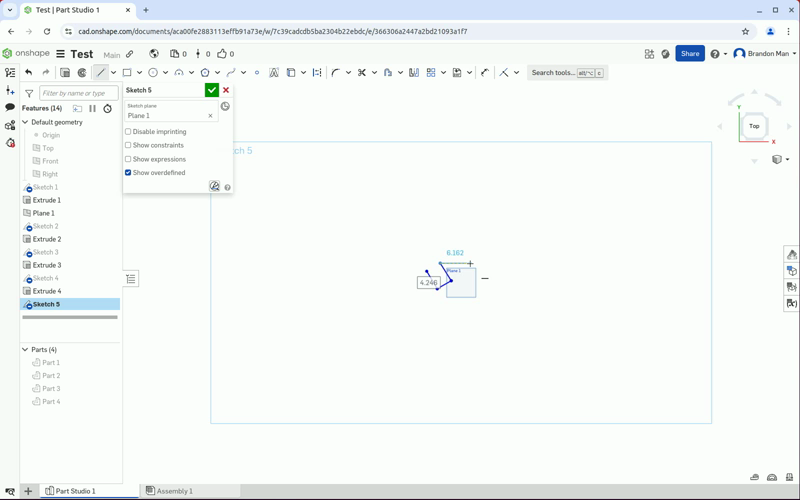
key_down(shift)
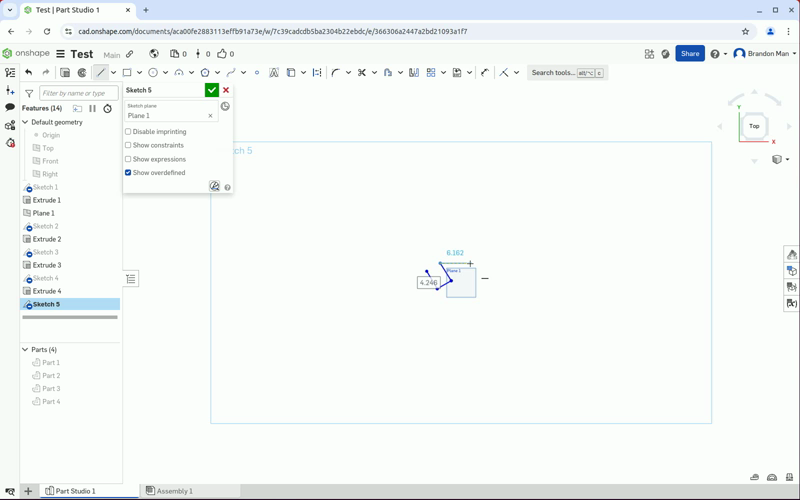
mouse_move(426, 271)
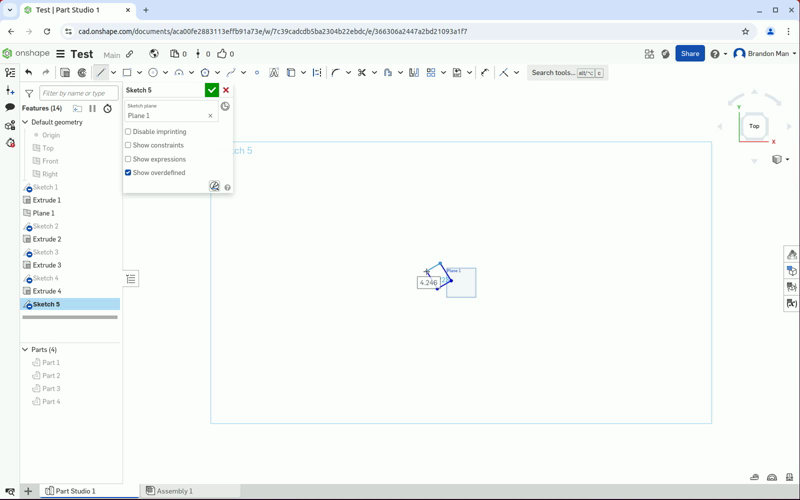
key_up(shift)
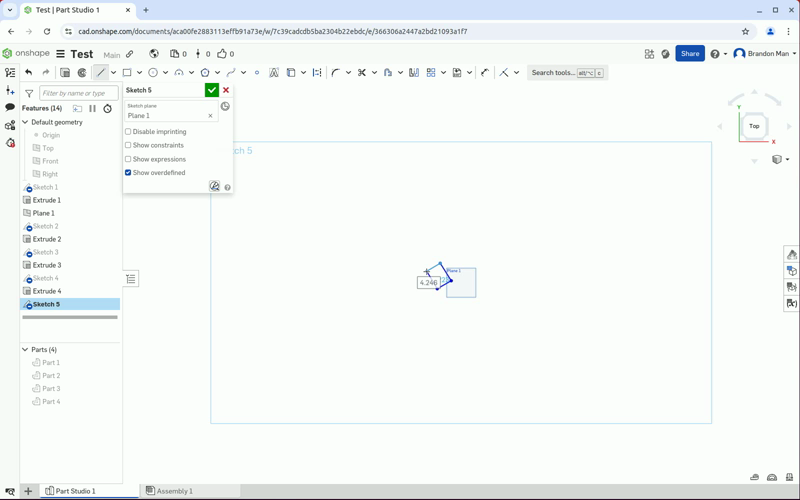
click(426, 271)
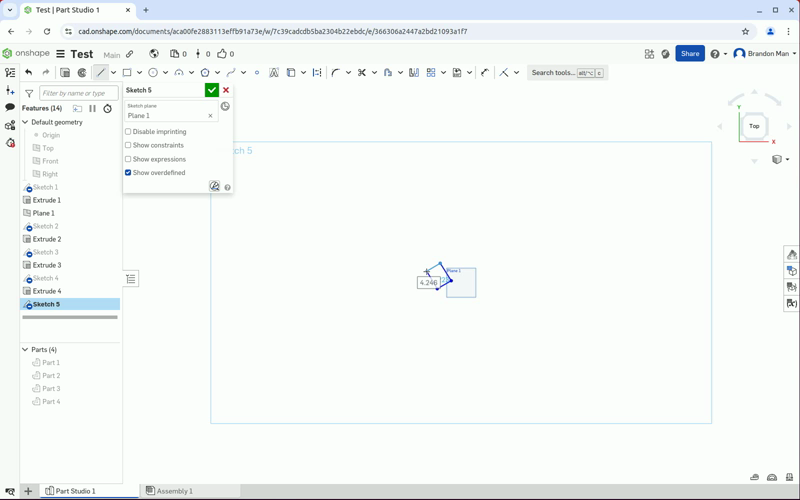
key(esc)
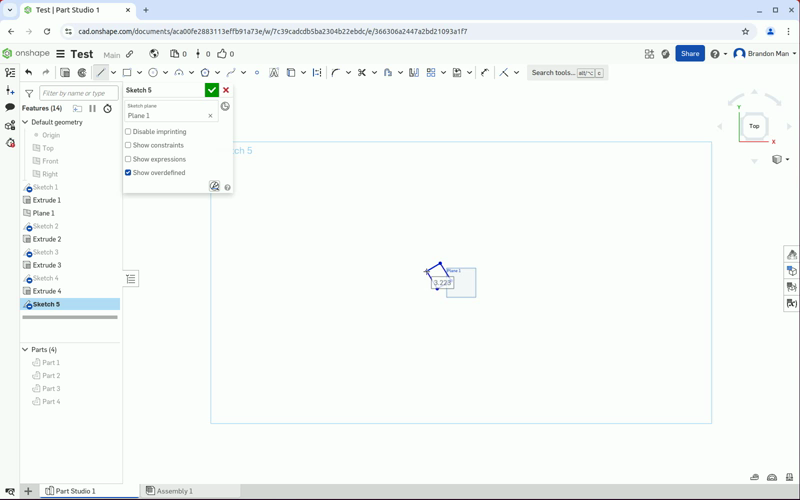
mouse_move(447, 281)
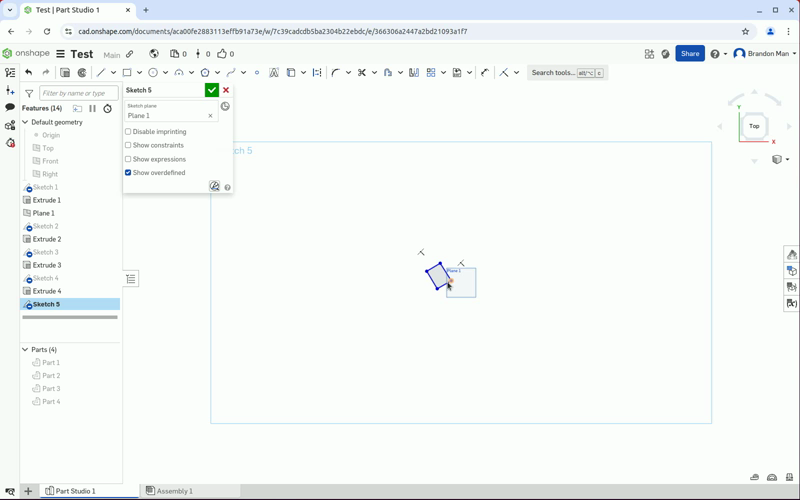
scroll(6)
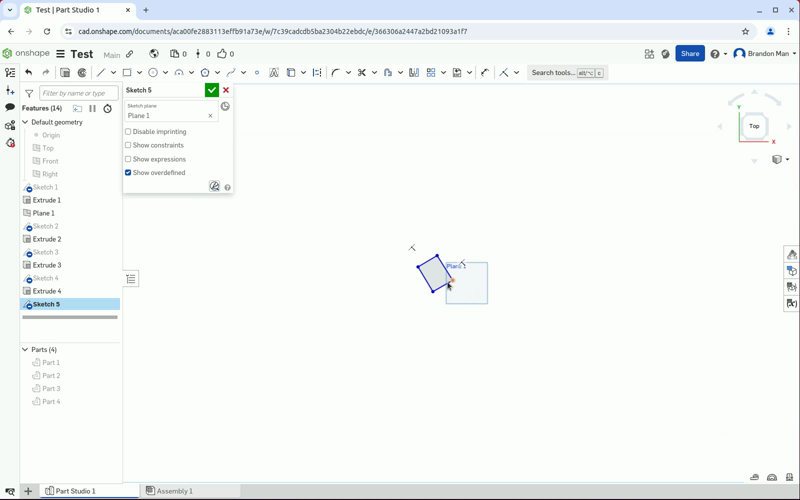
scroll(6)
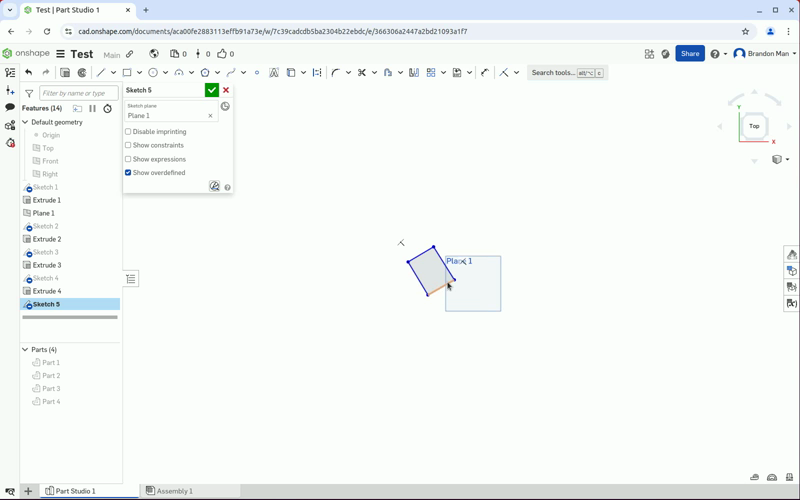
scroll(6)
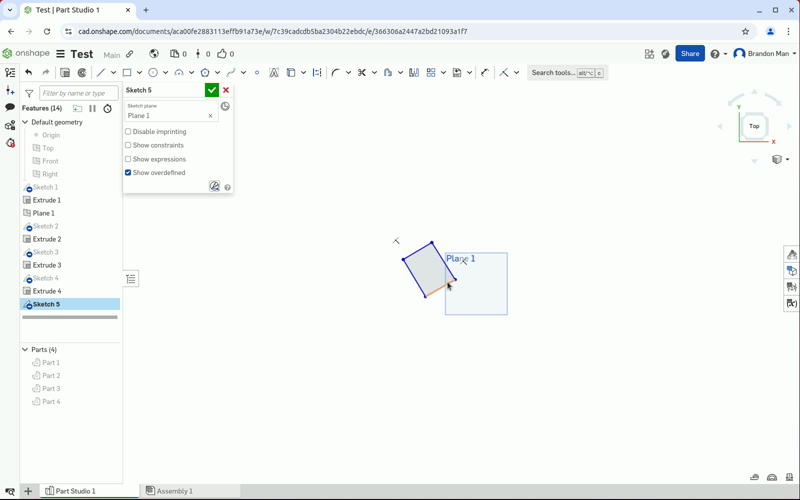
scroll(6)
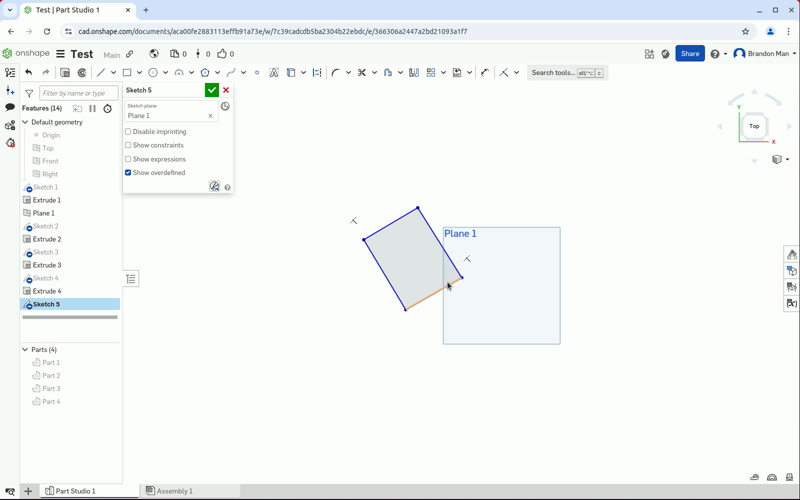
scroll(6)
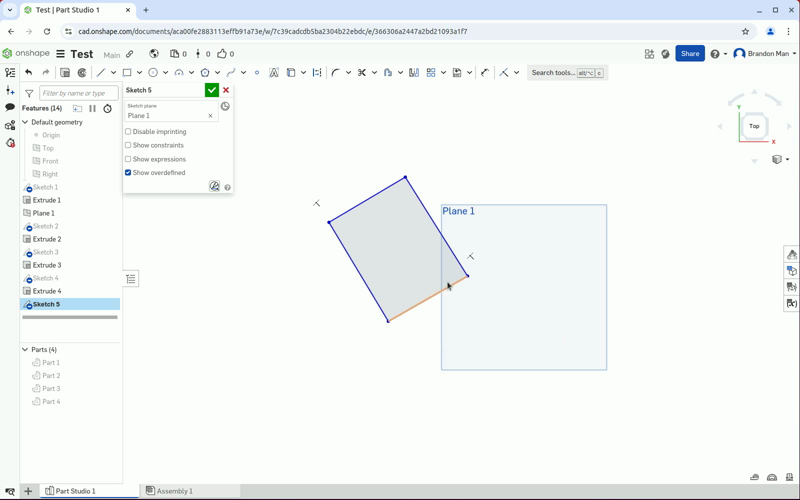
scroll(6)
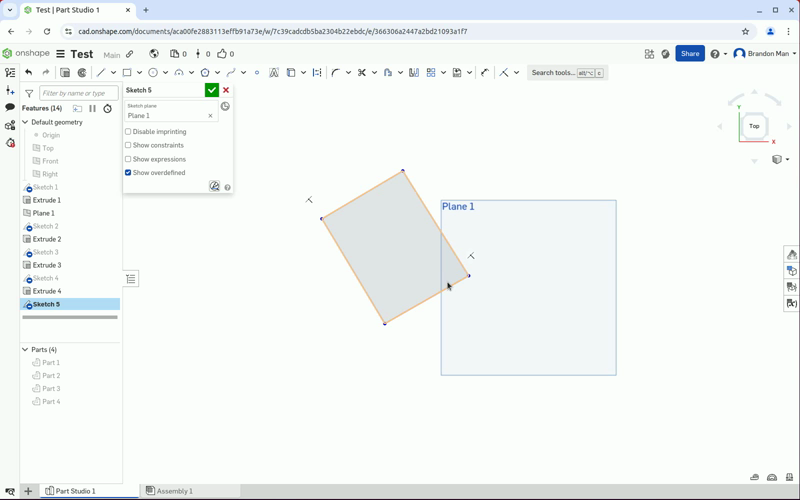
scroll(6)
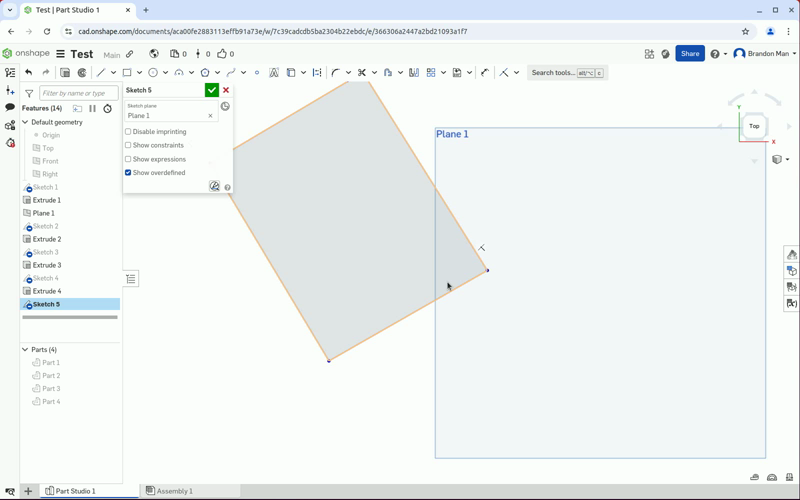
click(447, 281)
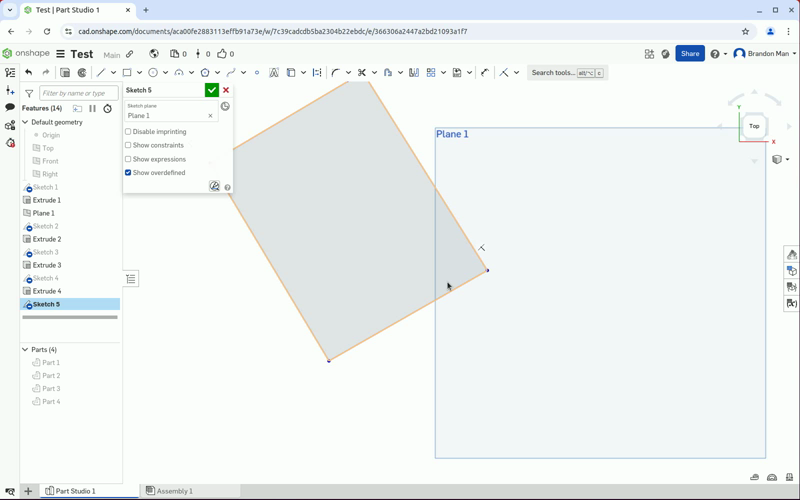
scroll(-6)
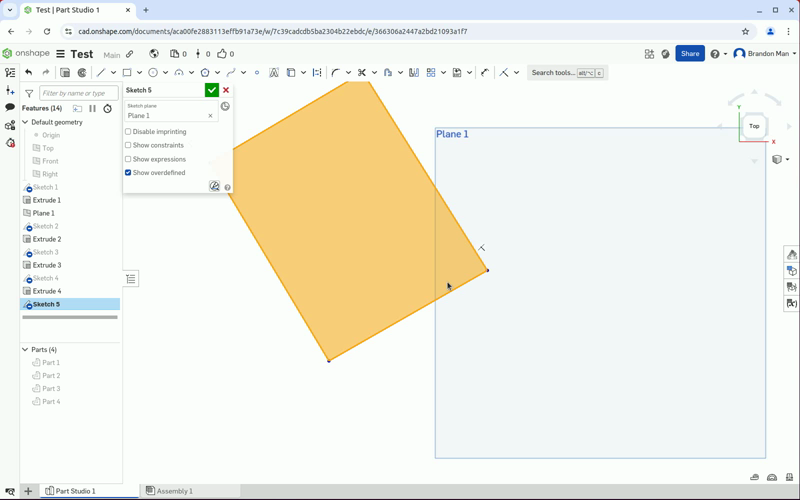
scroll(-6)
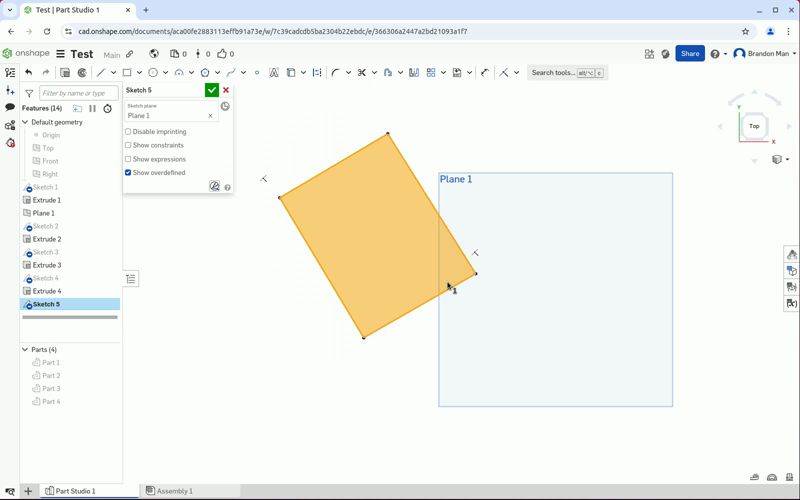
scroll(-6)
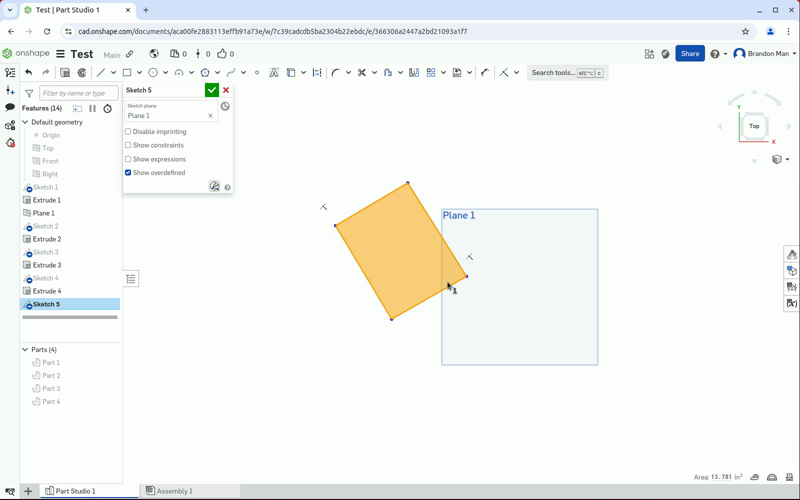
scroll(-6)
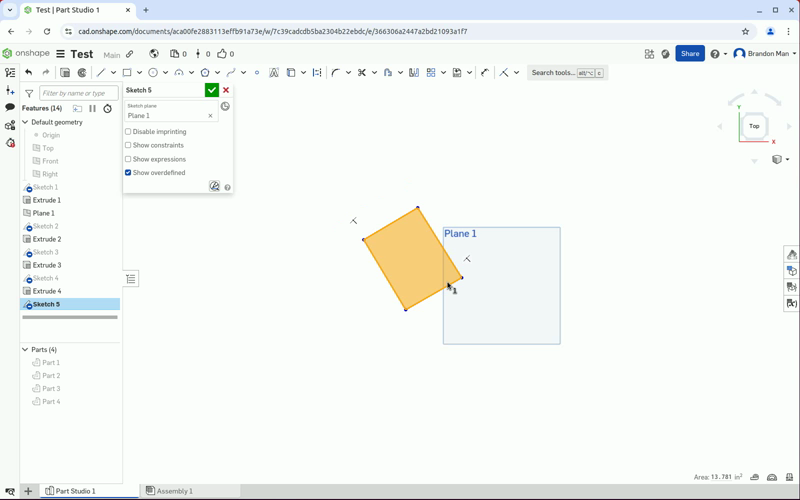
scroll(-6)
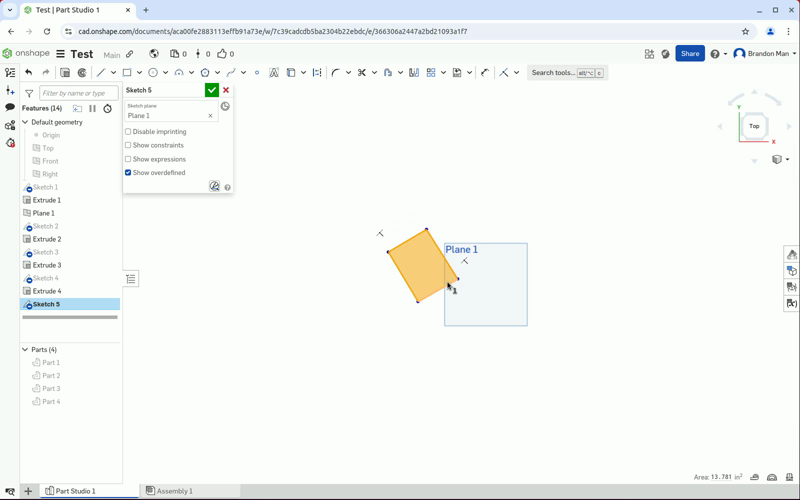
scroll(-6)
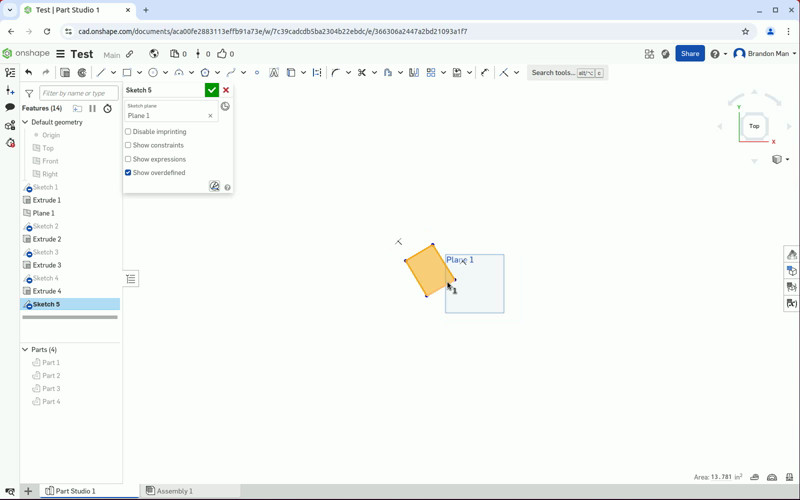
scroll(-6)
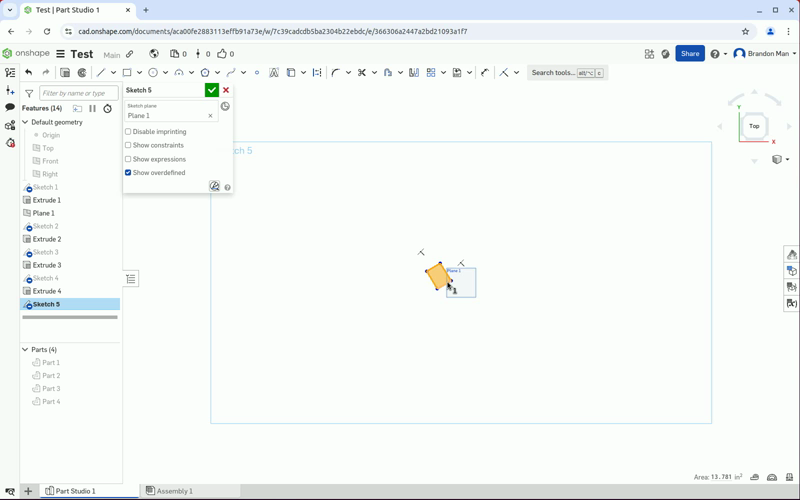
mouse_move(73, 352)
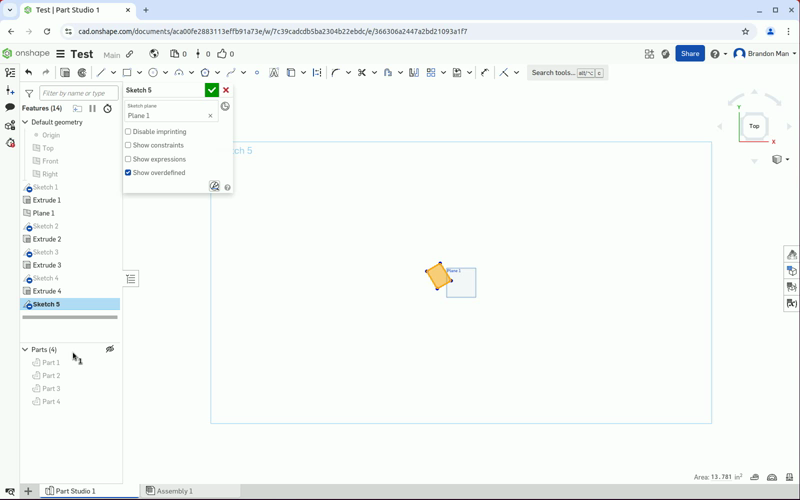
key(shift+y)
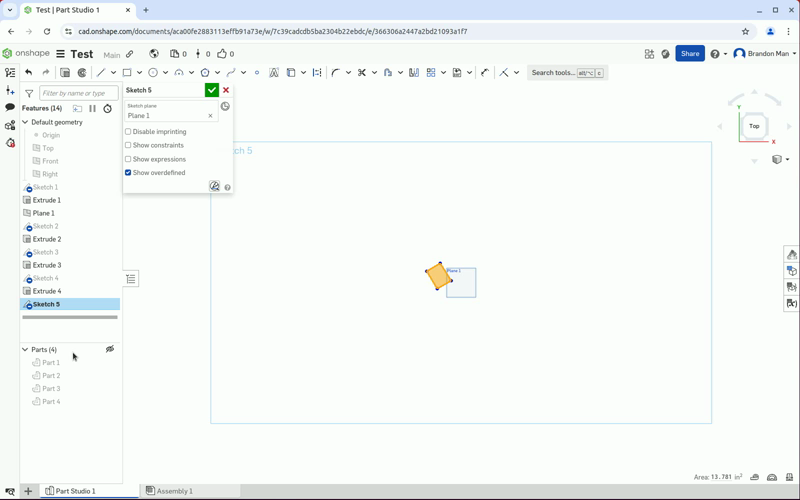
key(shift+e)
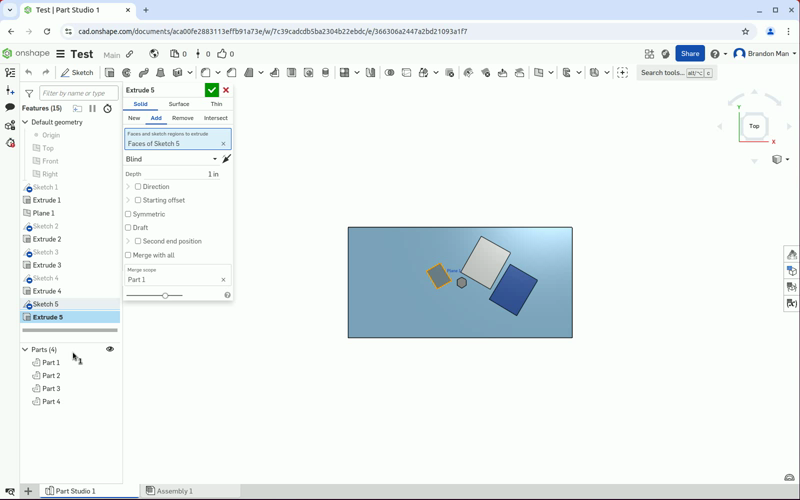
mouse_move(143, 106)
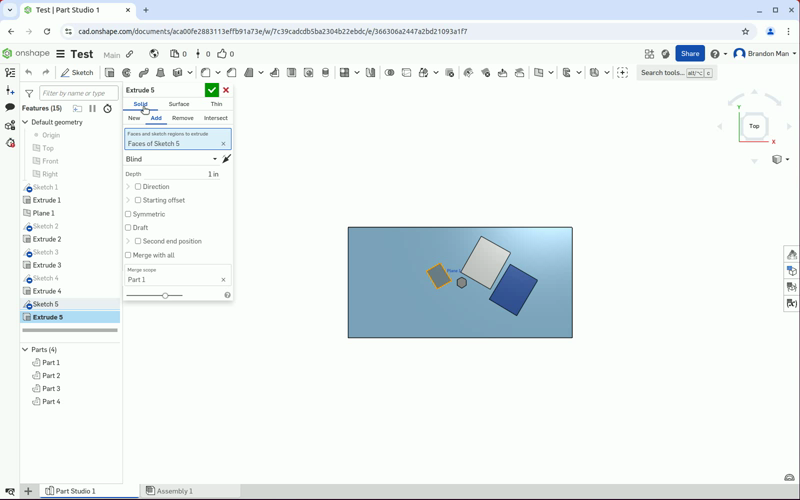
click(143, 106)
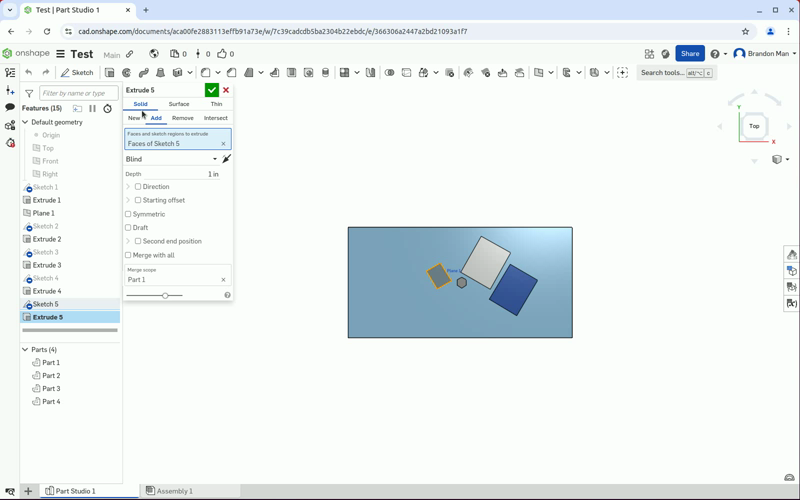
mouse_move(137, 120)
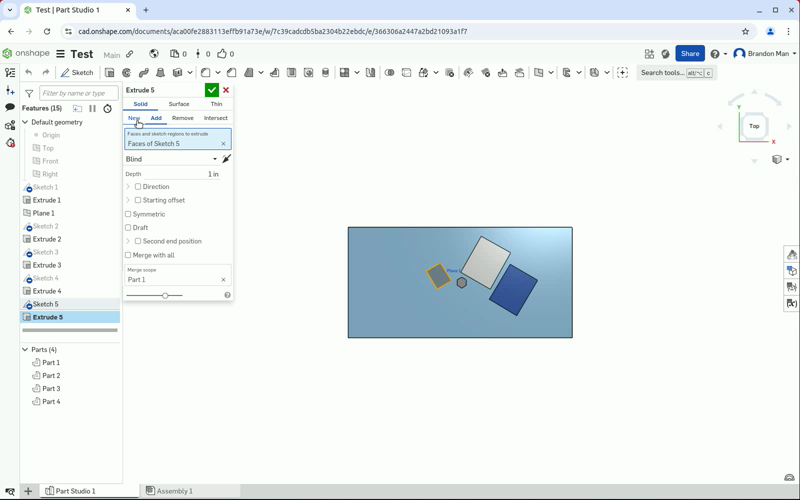
click(137, 120)
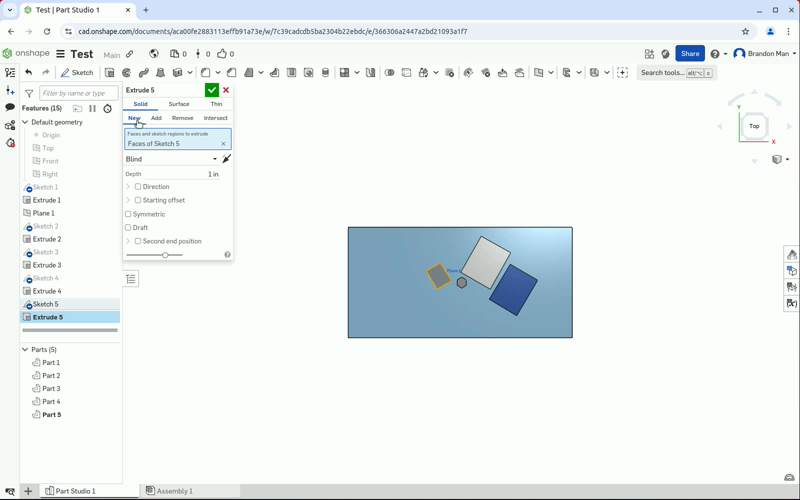
key(tab, 4)
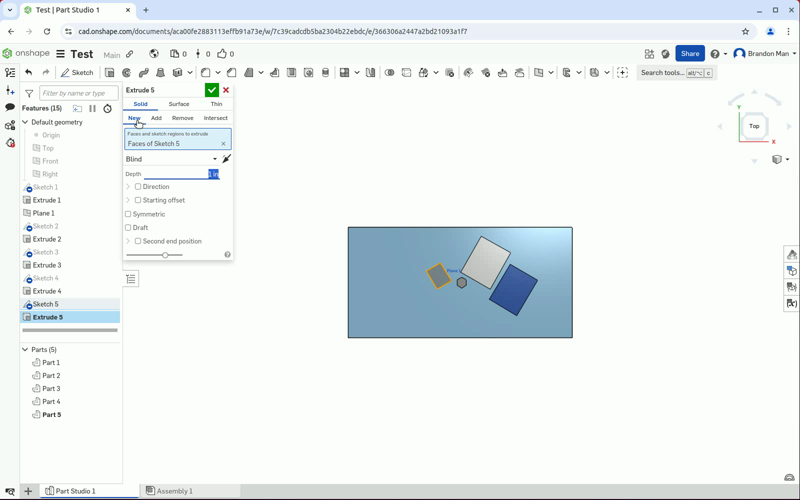
text(0.722)
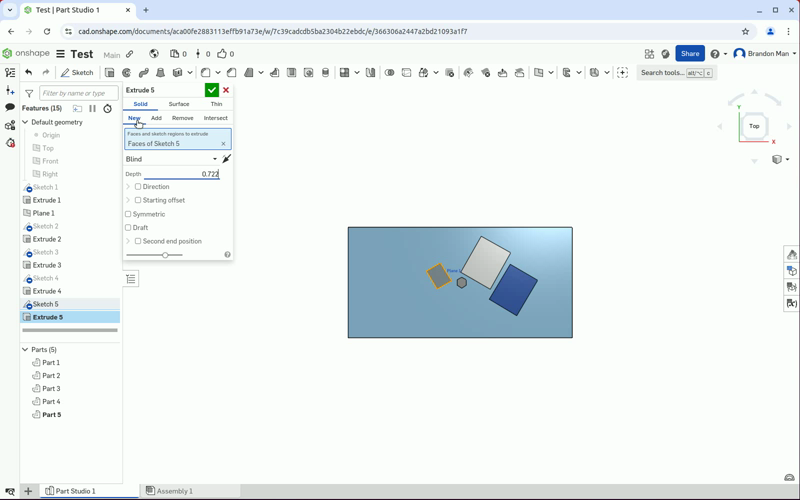
key(enter)
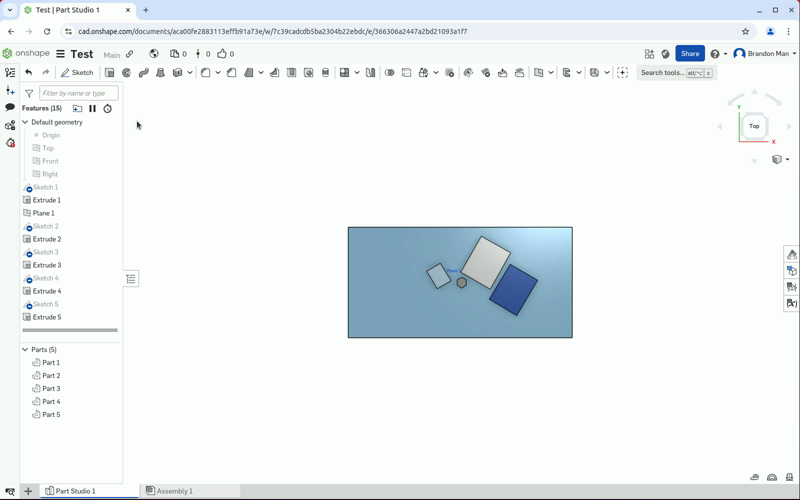
key(shift+h)
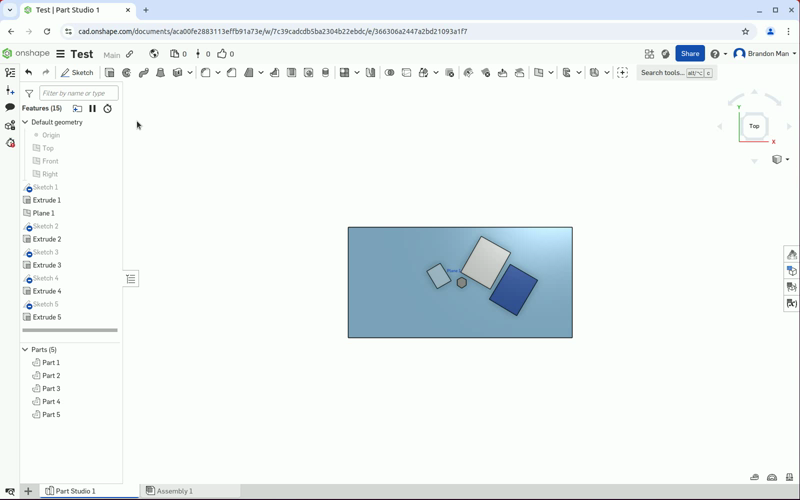
key(shift+h)
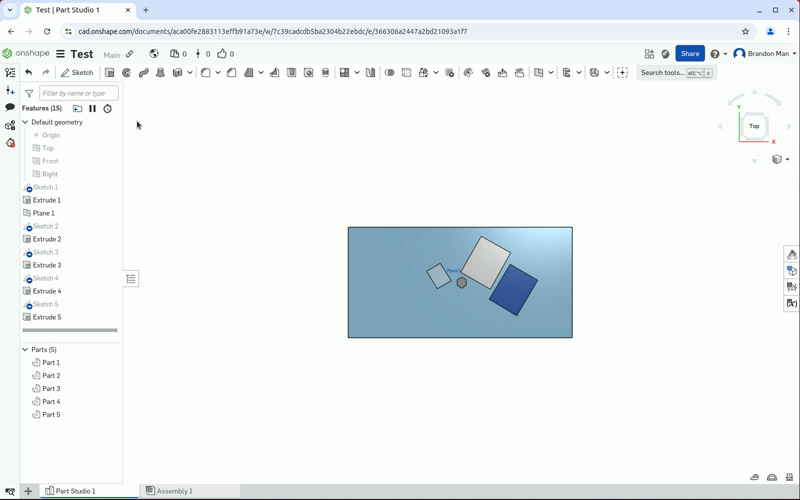
mouse_move(73, 189)
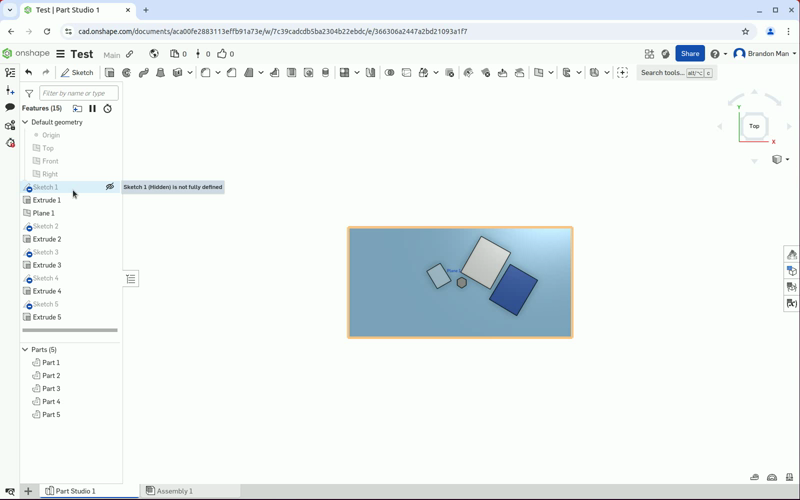
click(73, 189)
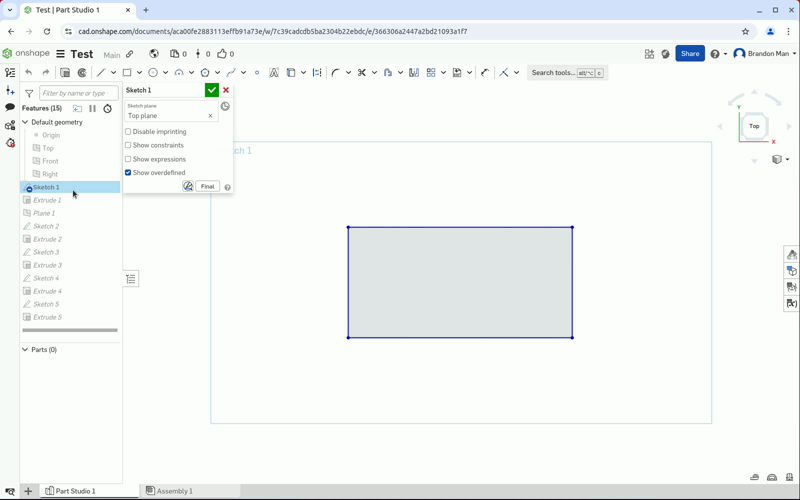
mouse_move(229, 92)
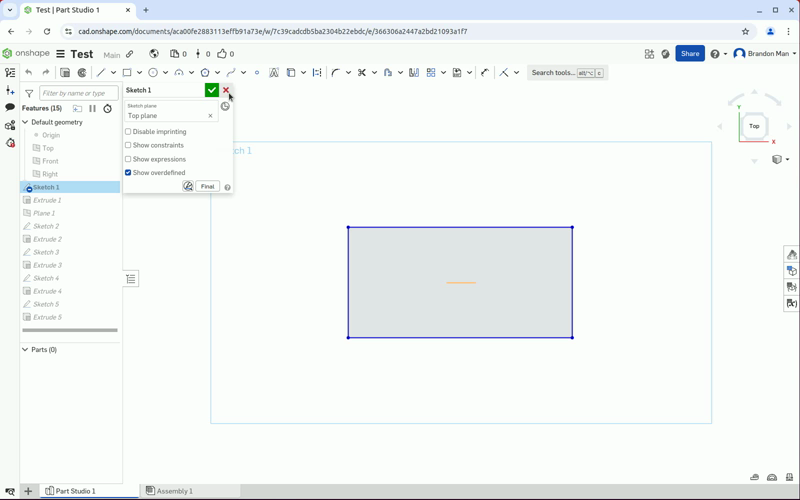
click(229, 92)
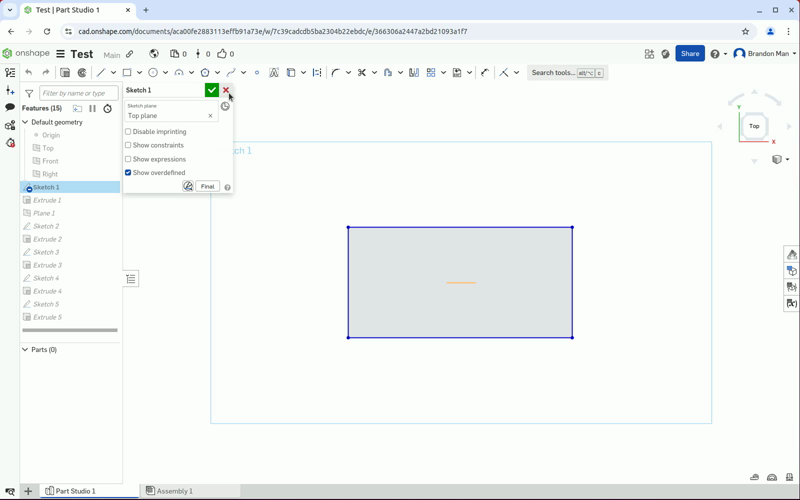
key(shift+s)
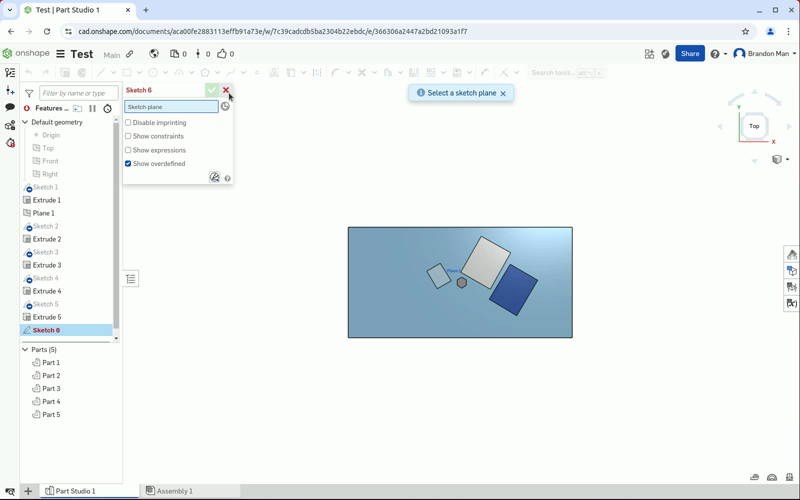
mouse_move(69, 215)
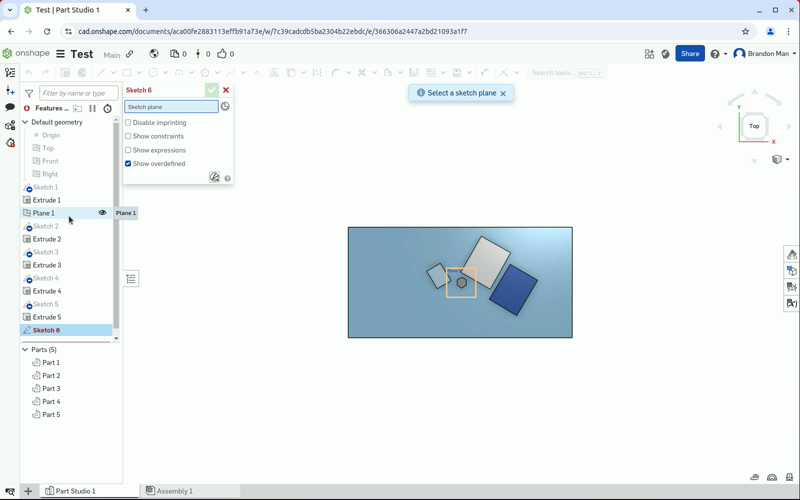
click(69, 215)
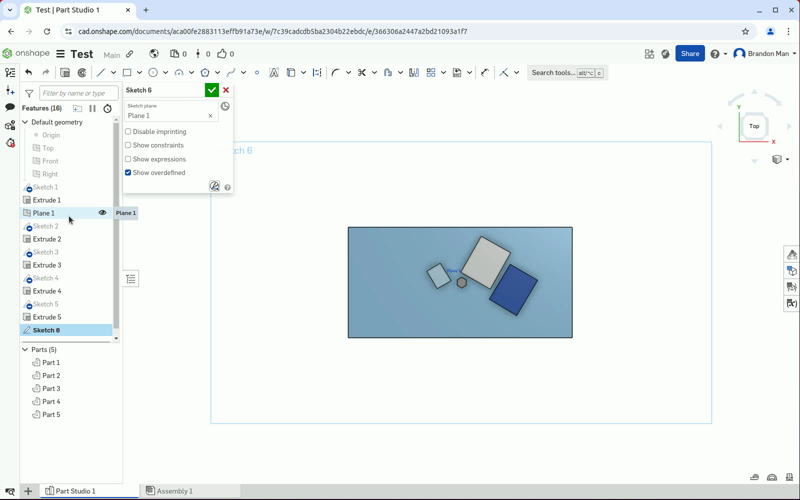
mouse_move(73, 352)
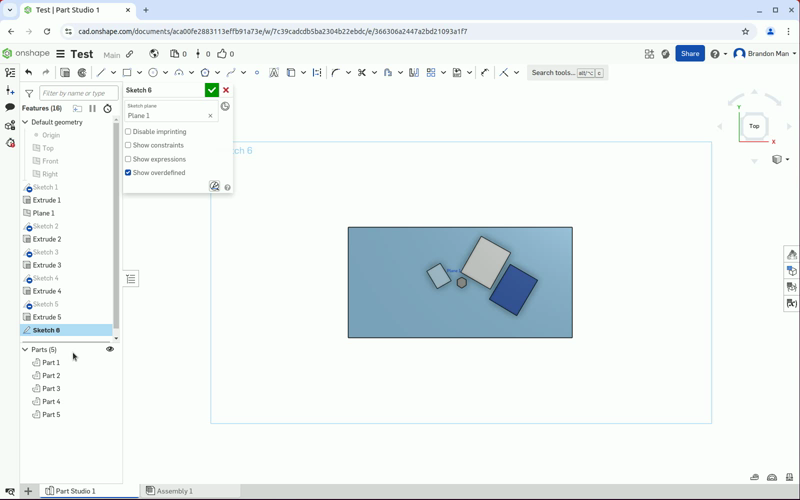
key(y)
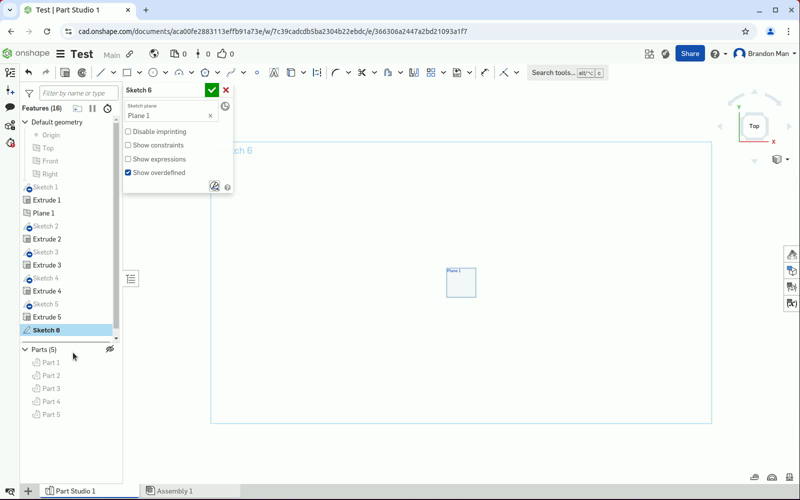
key(l)
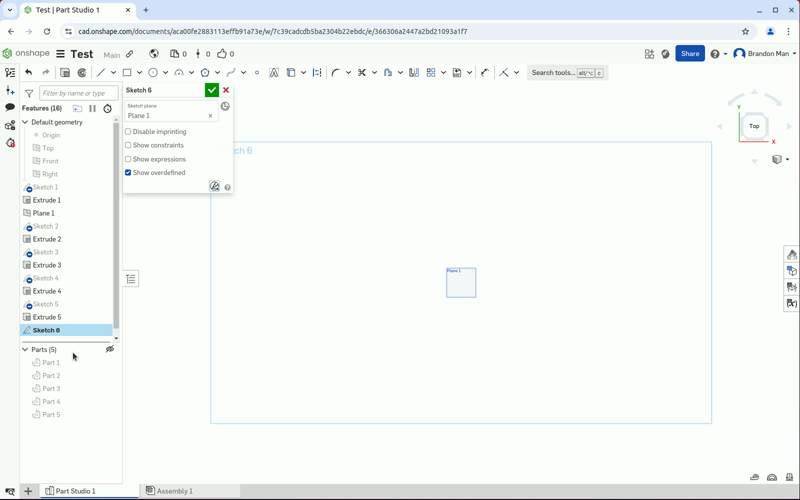
key_down(shift)
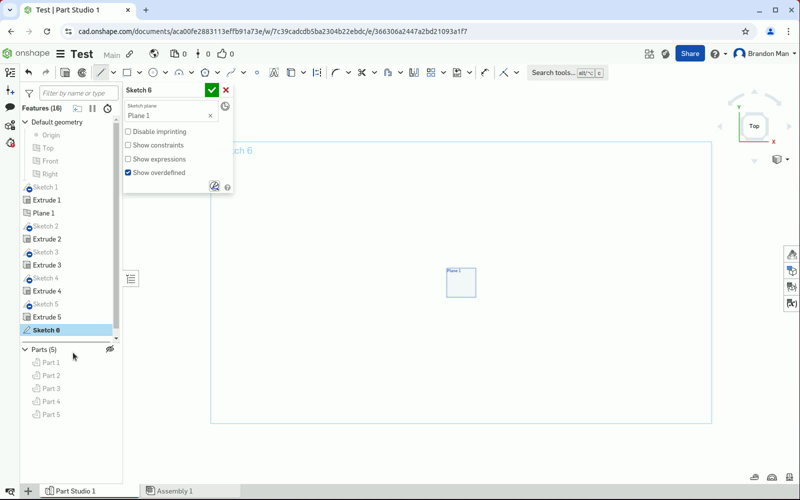
mouse_move(412, 288)
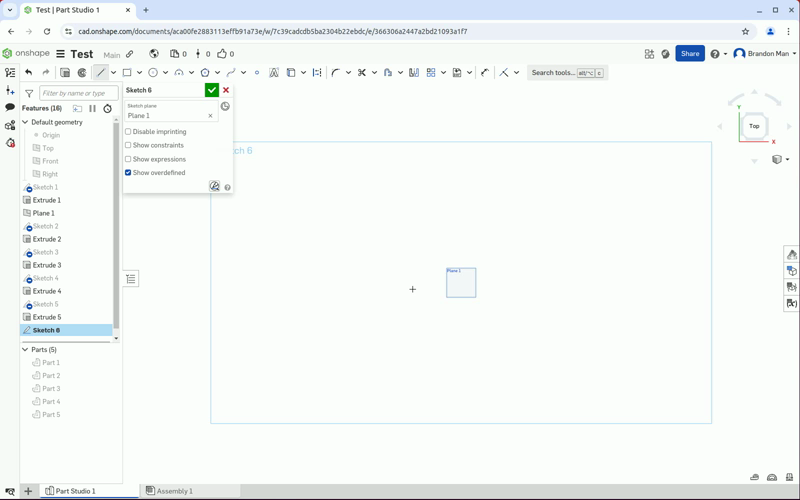
click(412, 288)
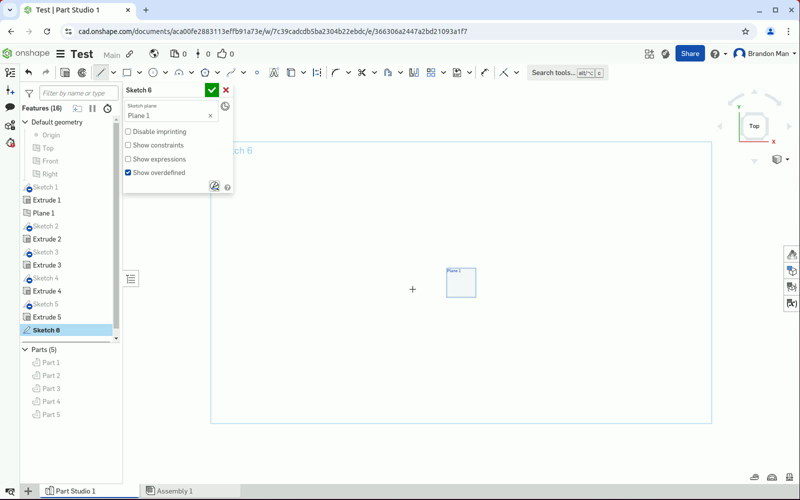
key_up(shift)
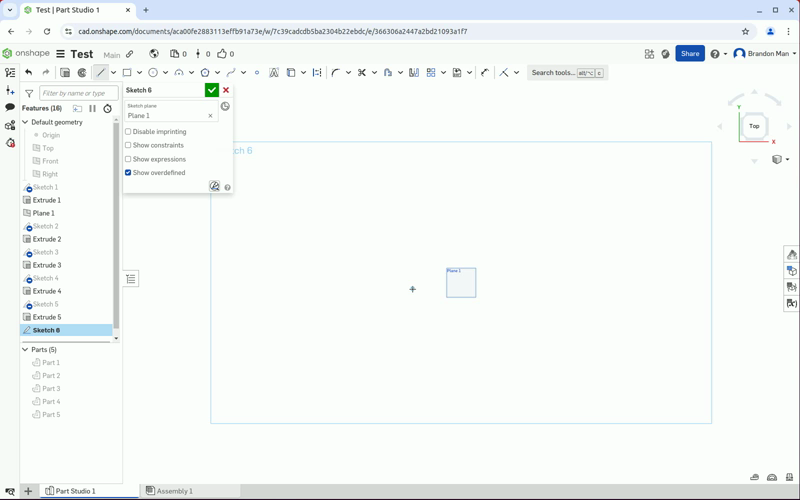
key_down(shift)
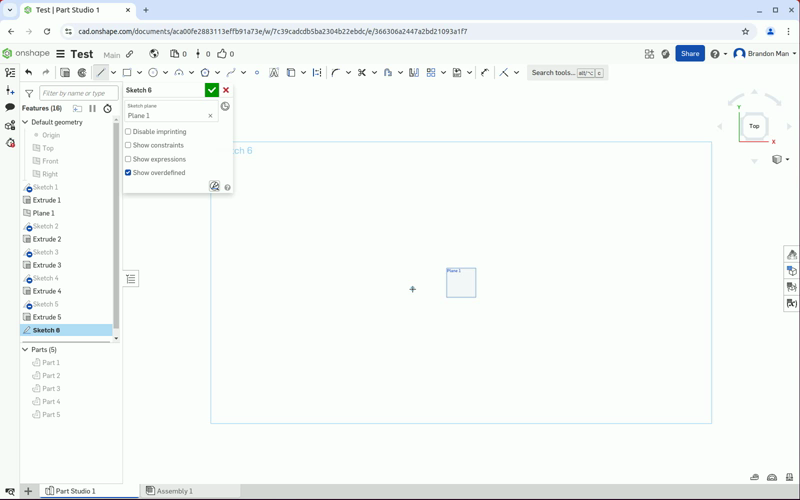
mouse_move(442, 288)
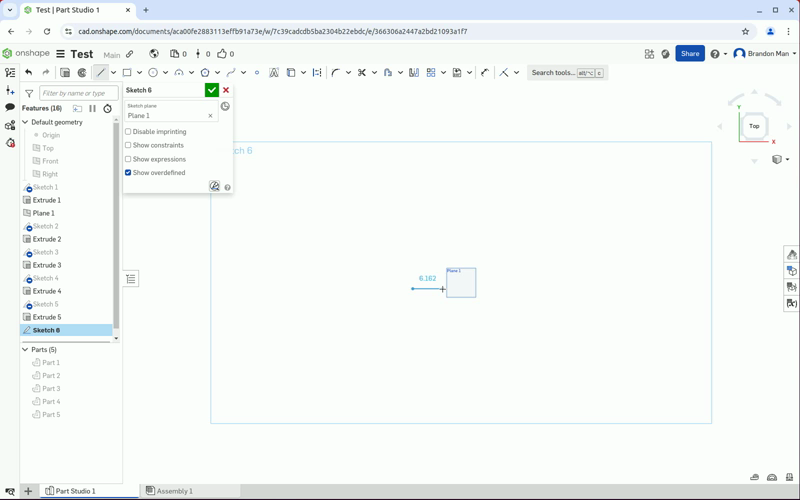
mouse_move(423, 307)
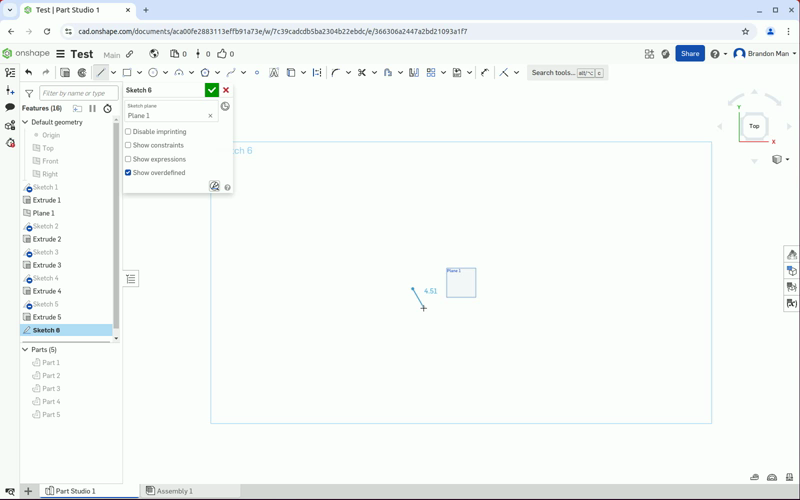
click(423, 307)
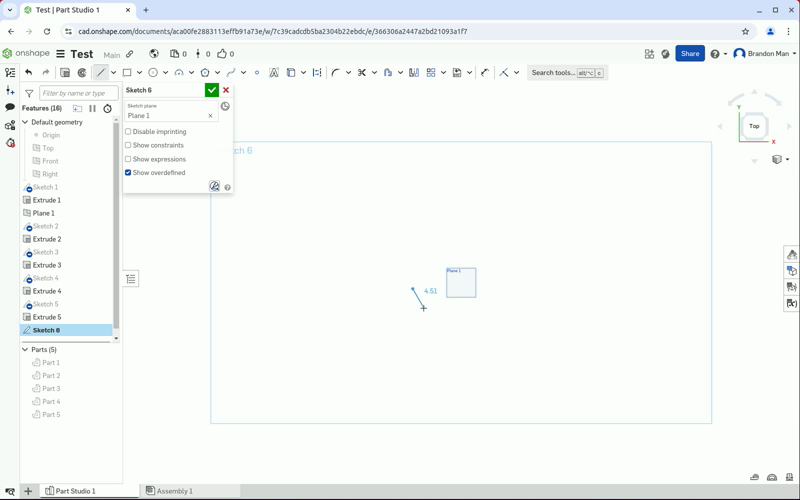
key_up(shift)
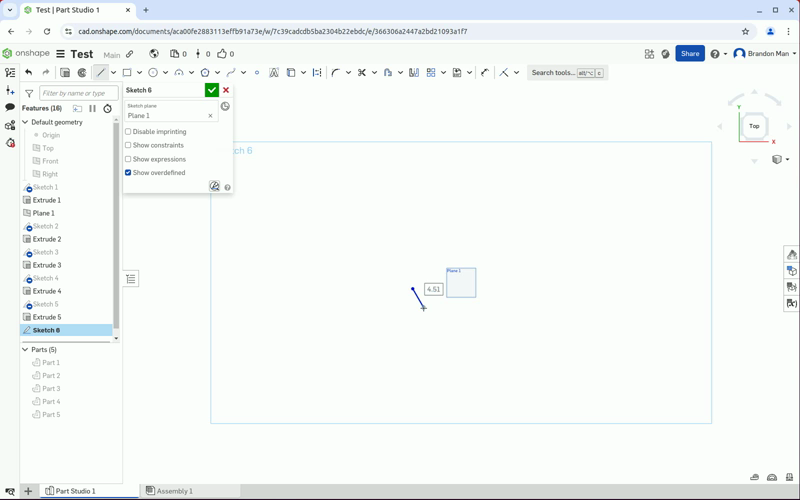
key_down(shift)
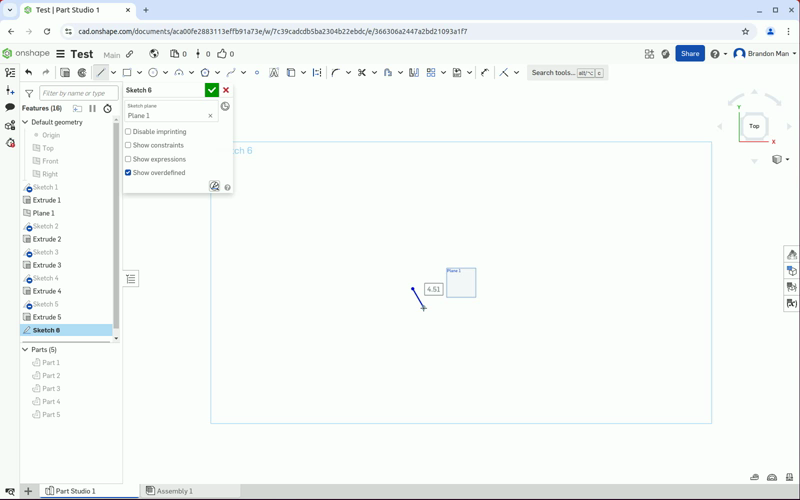
mouse_move(453, 307)
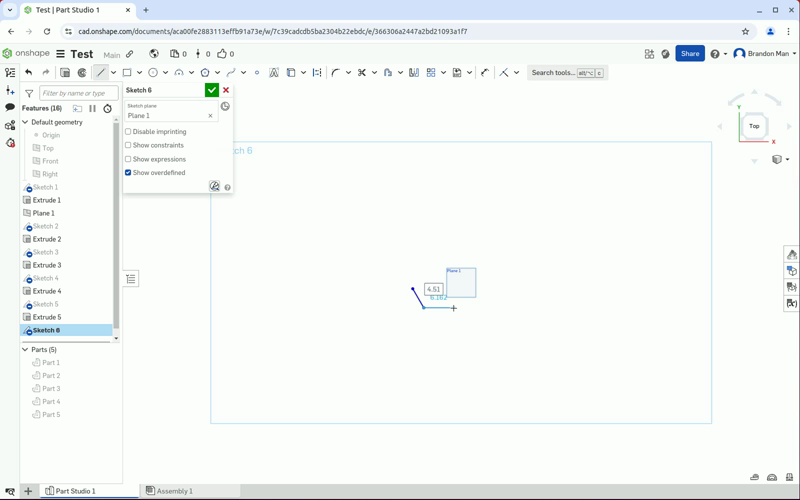
mouse_move(438, 299)
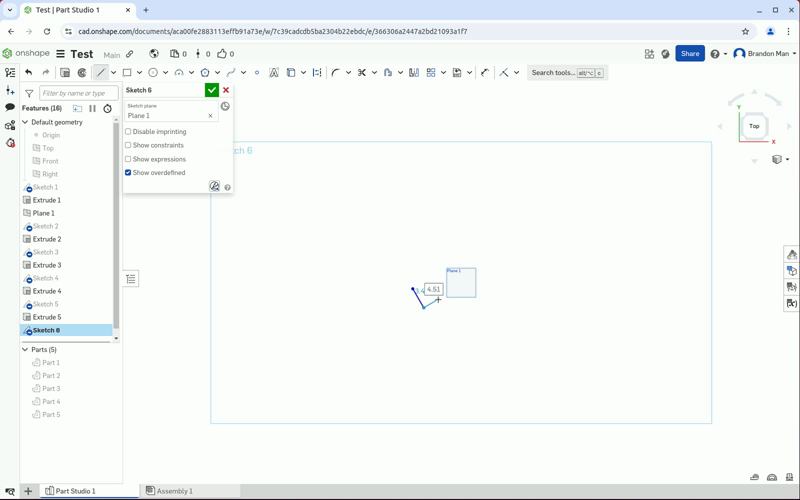
click(438, 299)
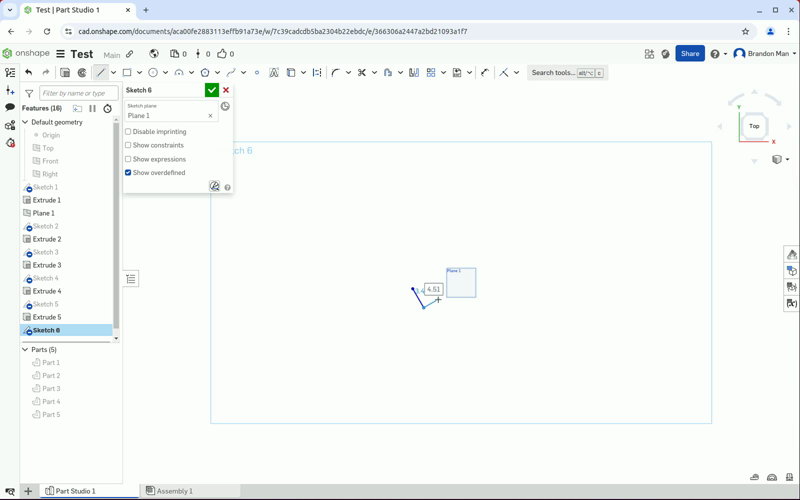
key_up(shift)
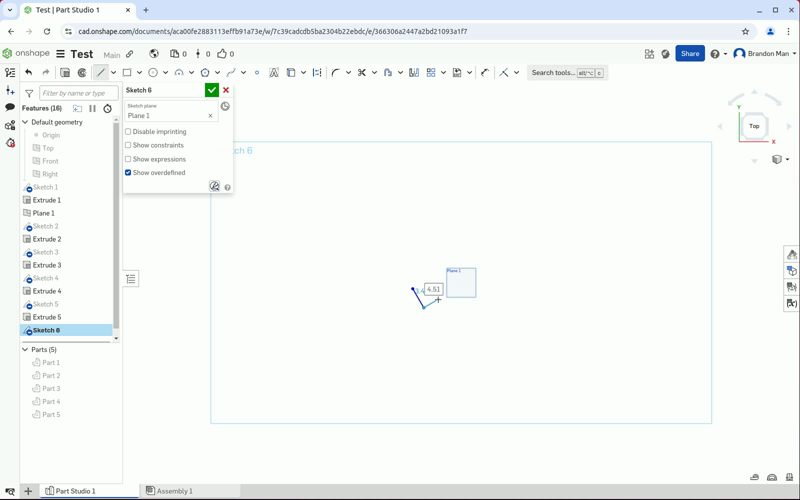
key_down(shift)
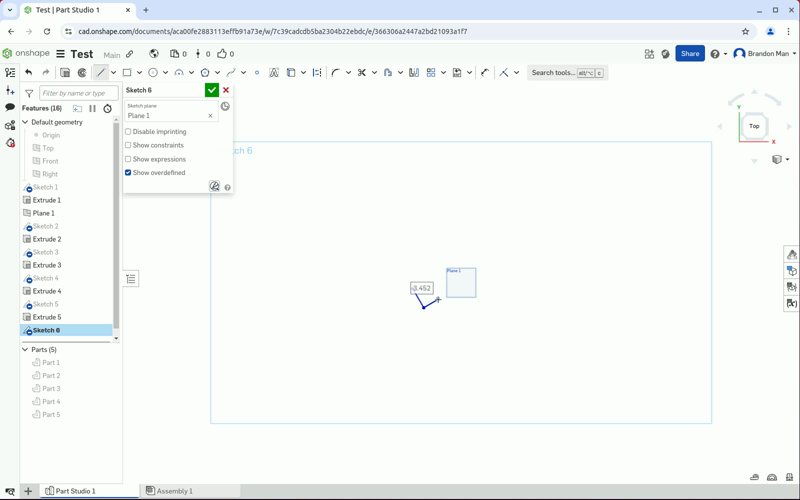
mouse_move(468, 299)
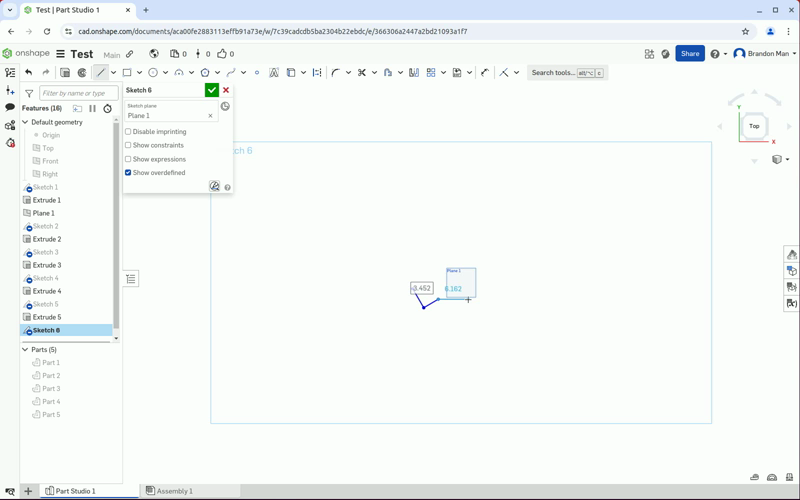
mouse_move(427, 280)
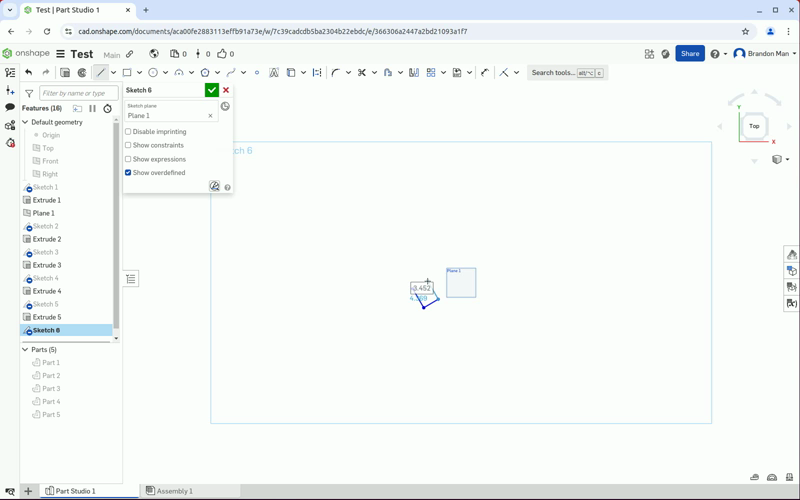
click(427, 280)
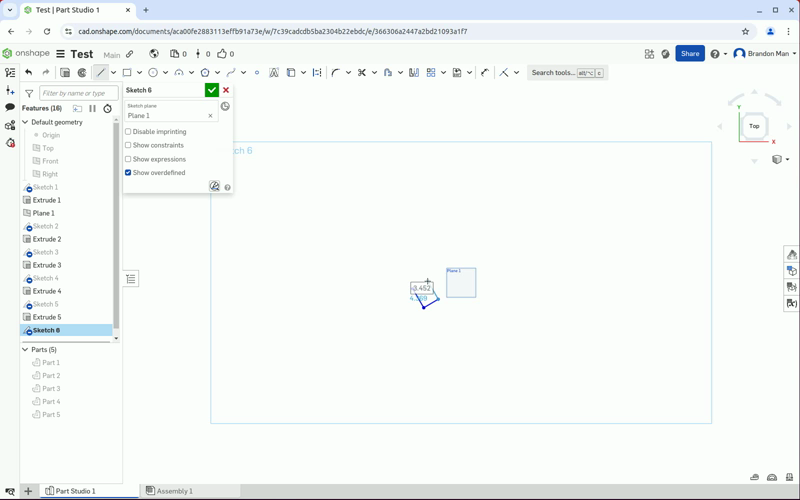
key_up(shift)
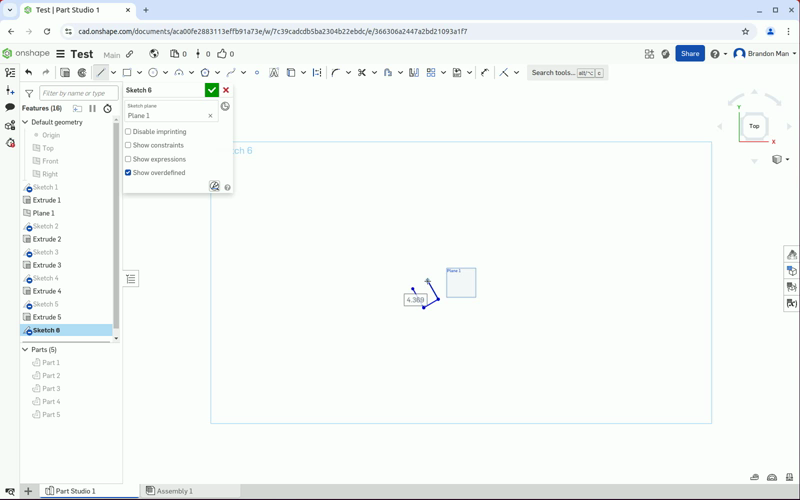
mouse_move(457, 280)
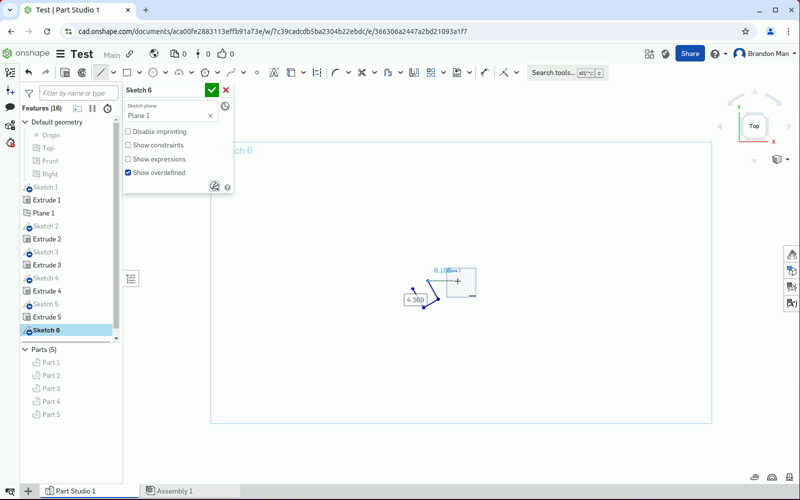
key_down(shift)
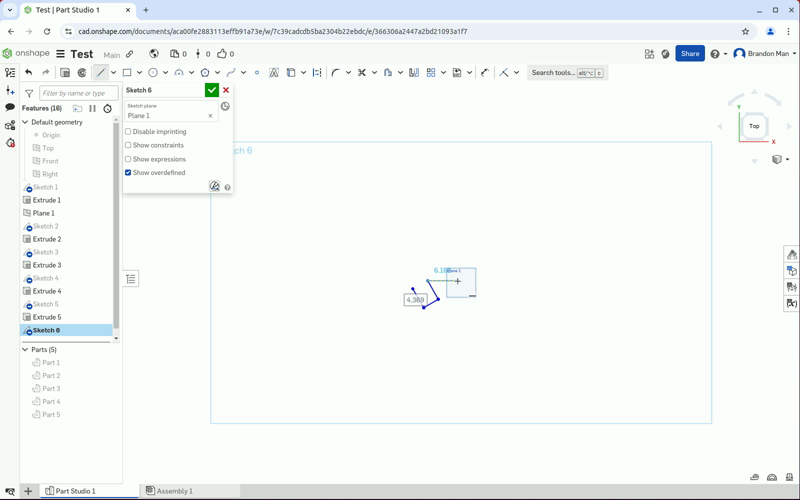
mouse_move(412, 288)
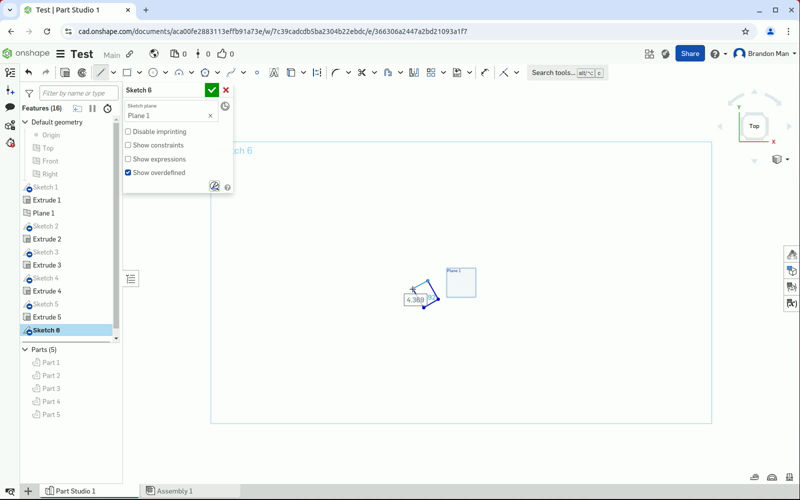
key_up(shift)
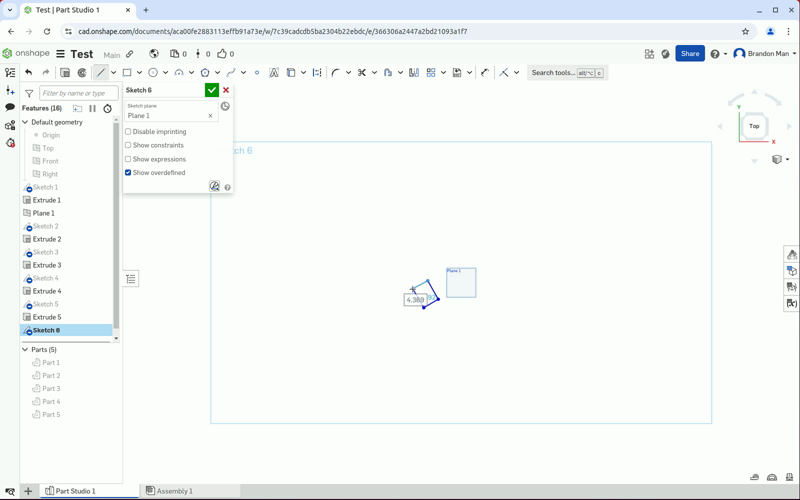
click(412, 288)
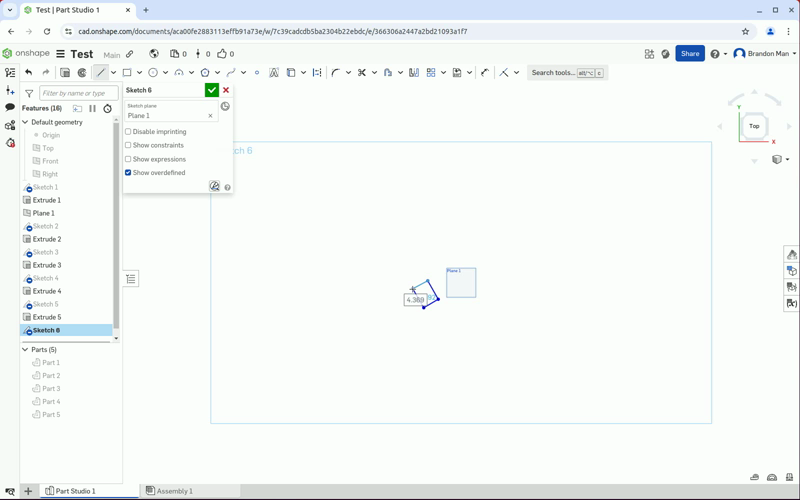
key(esc)
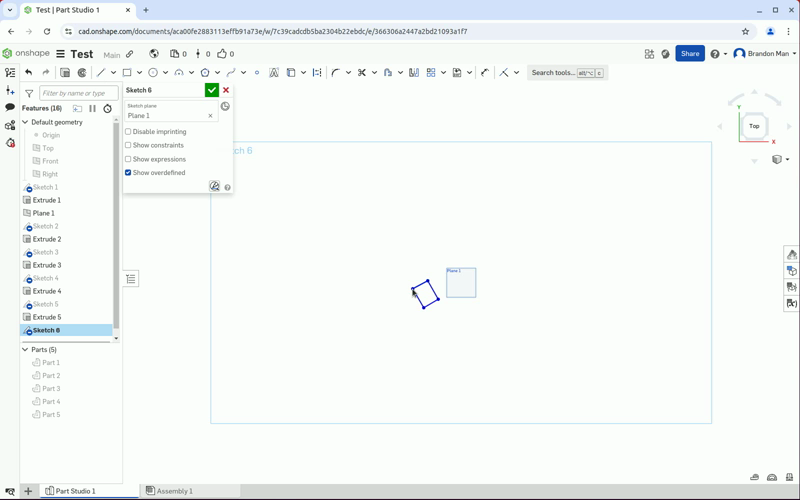
mouse_move(425, 300)
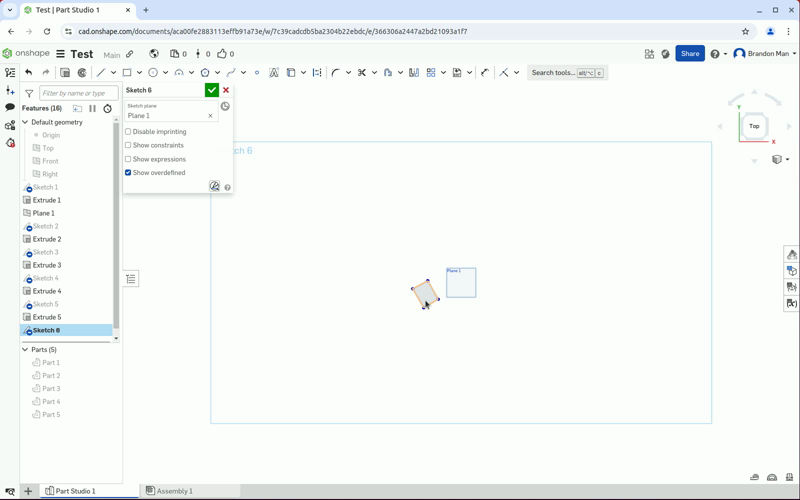
scroll(6)
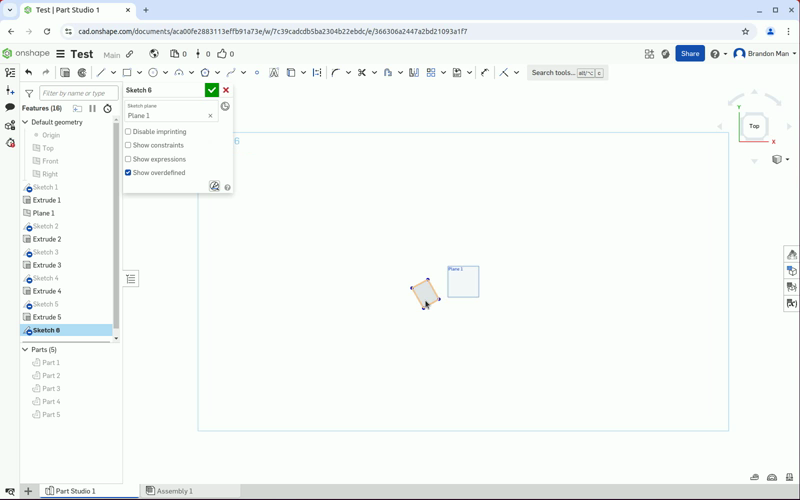
scroll(6)
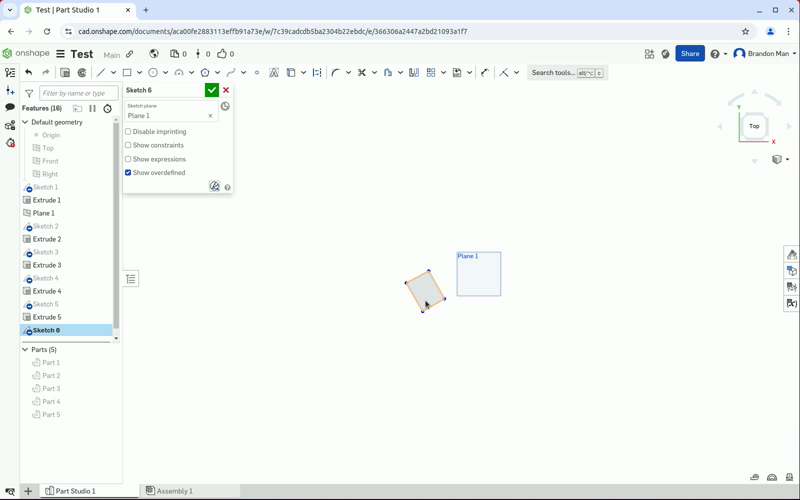
scroll(6)
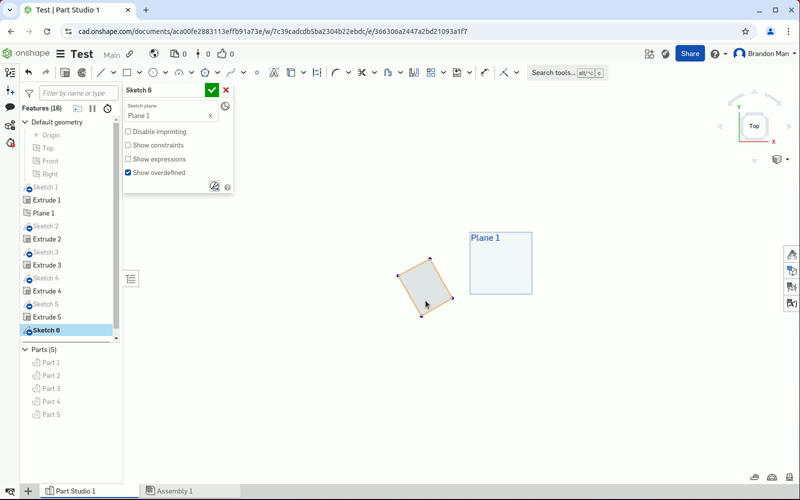
scroll(6)
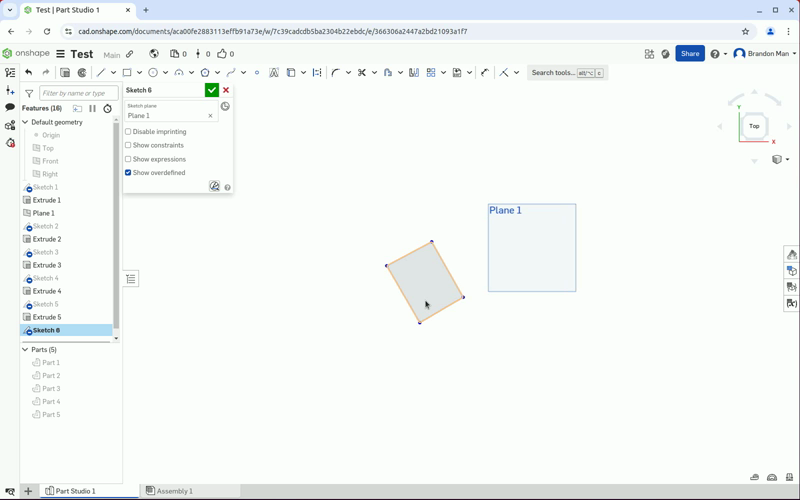
scroll(6)
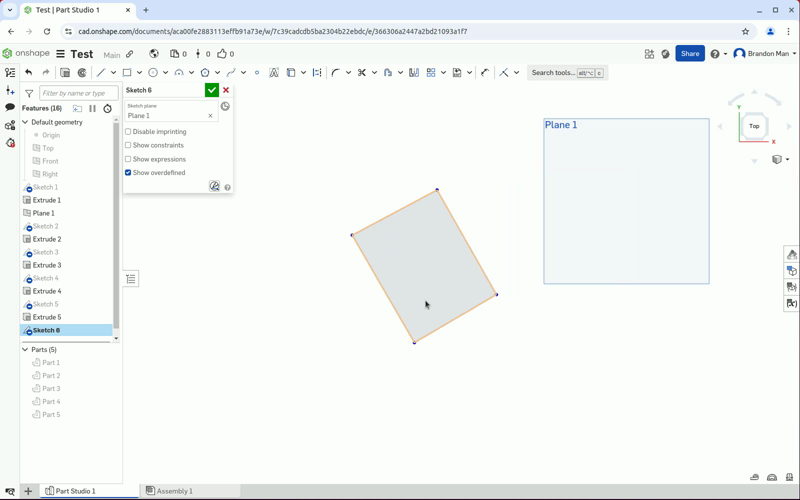
scroll(6)
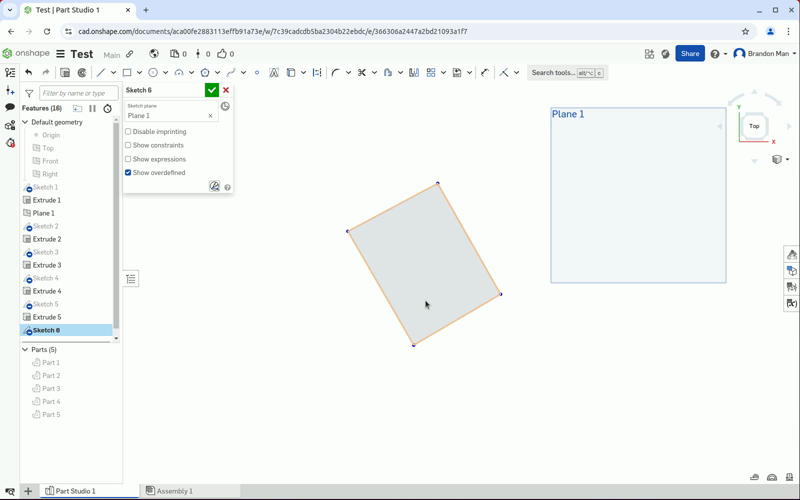
scroll(6)
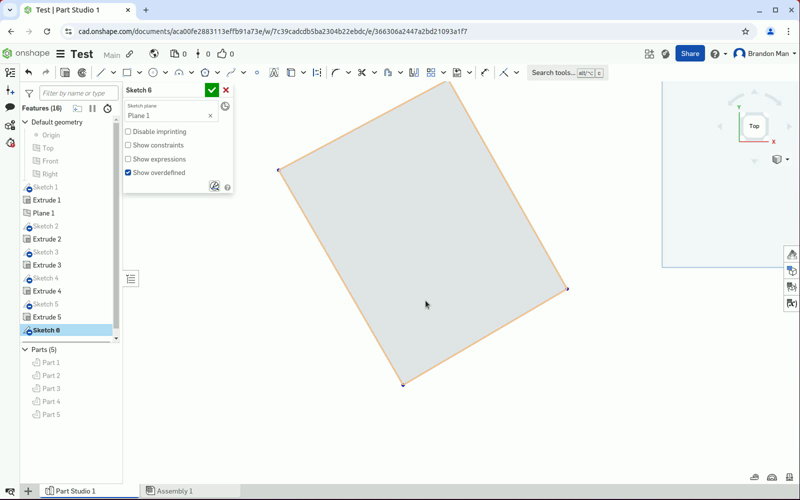
click(425, 300)
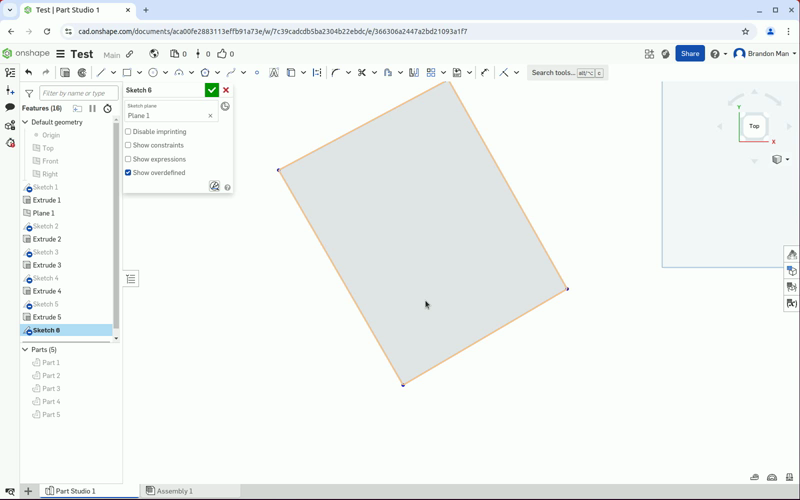
scroll(-6)
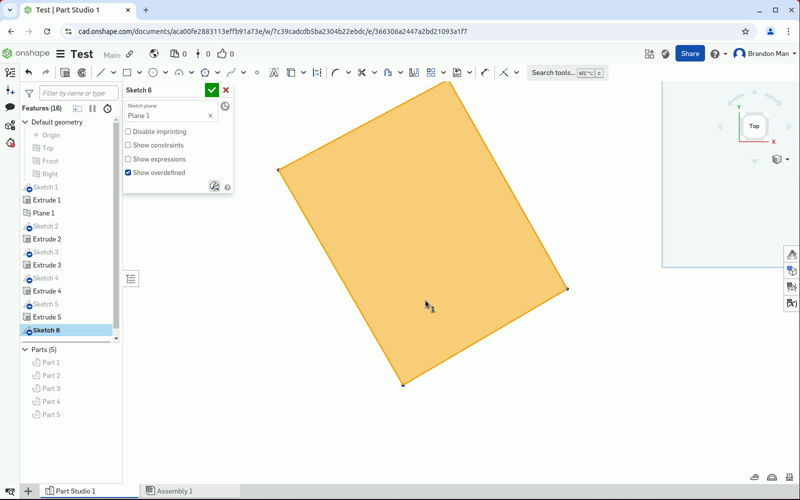
scroll(-6)
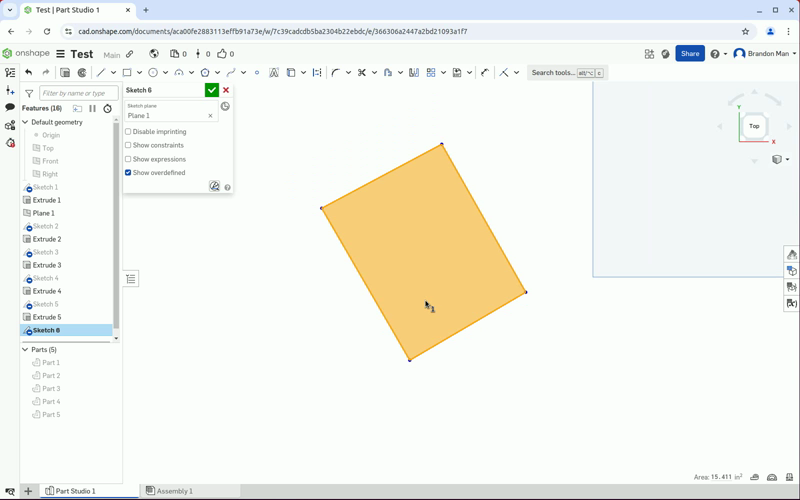
scroll(-6)
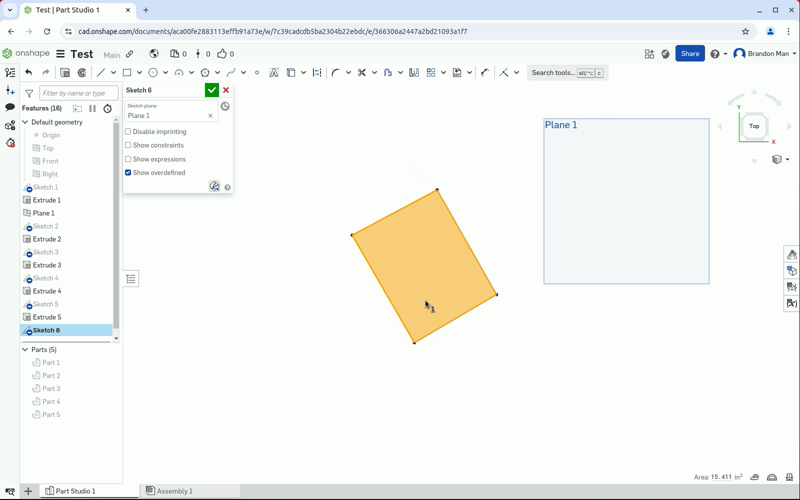
scroll(-6)
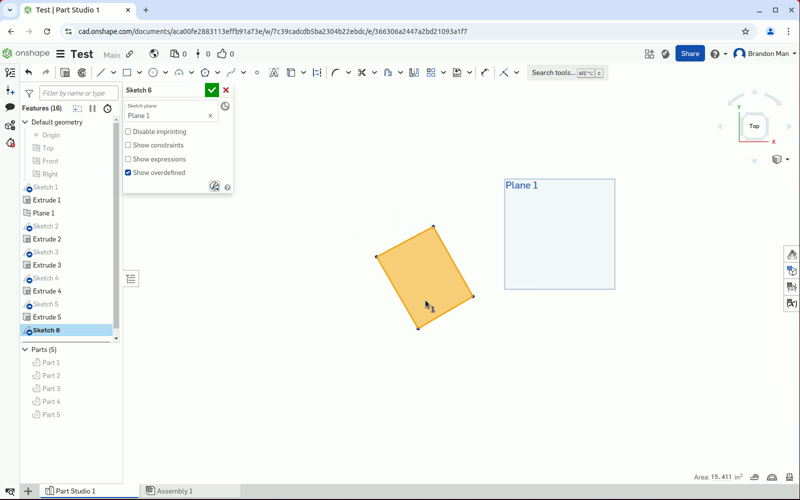
scroll(-6)
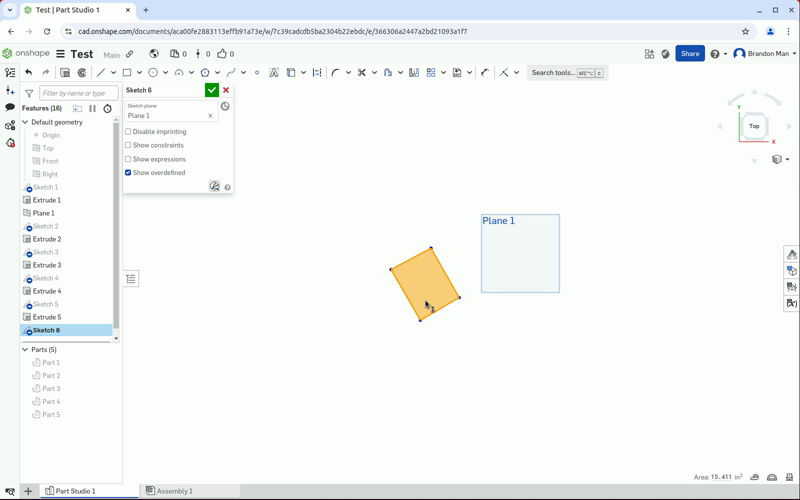
scroll(-6)
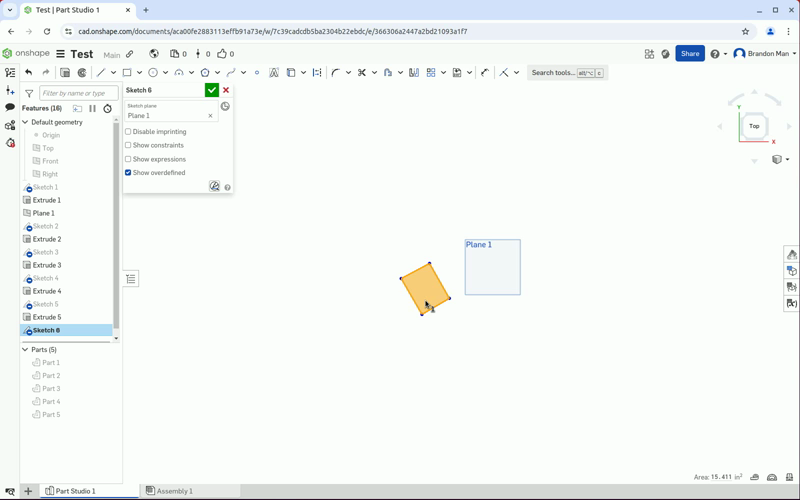
scroll(-6)
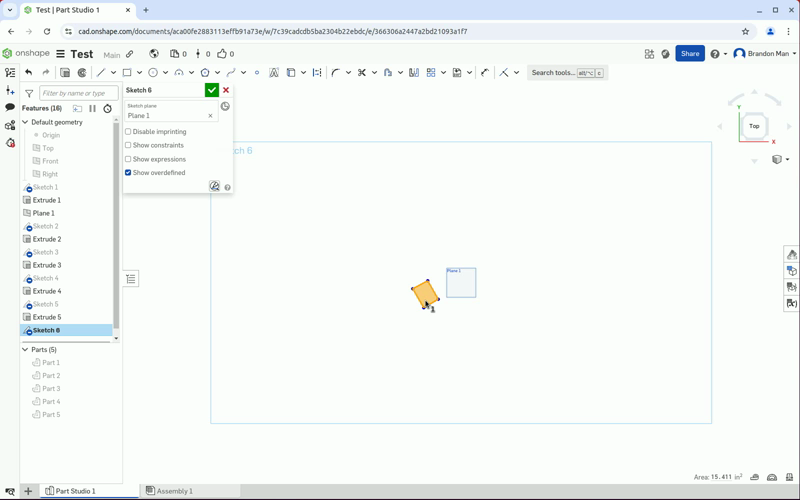
mouse_move(73, 352)
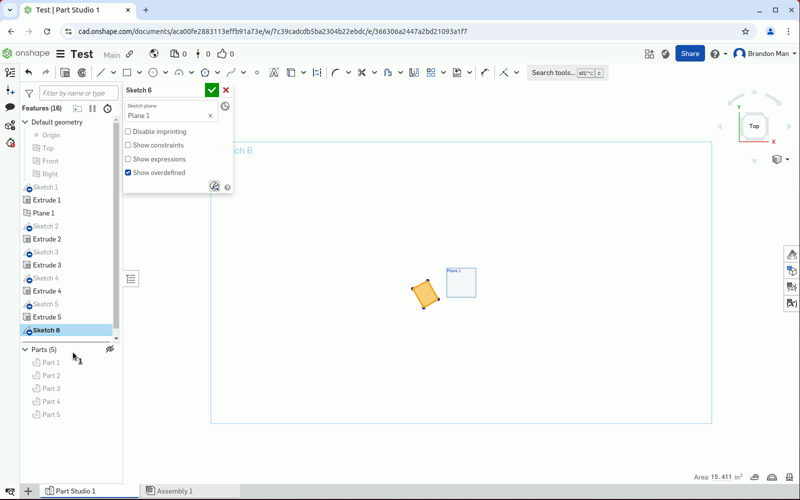
key(shift+y)
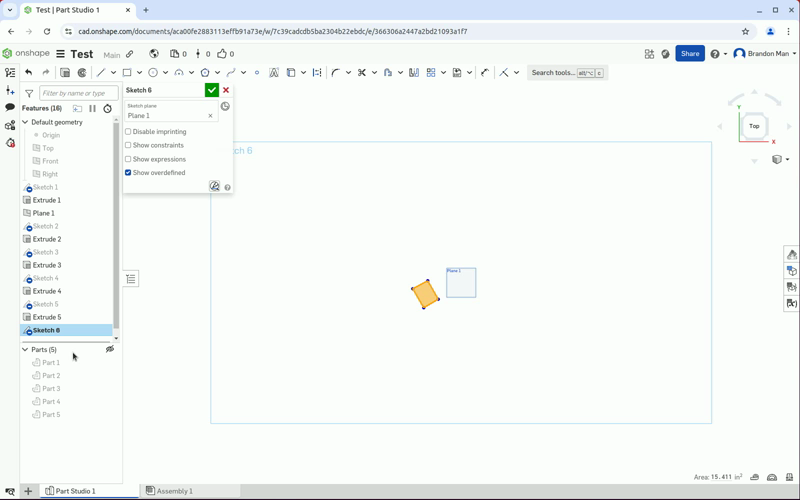
key(shift+e)
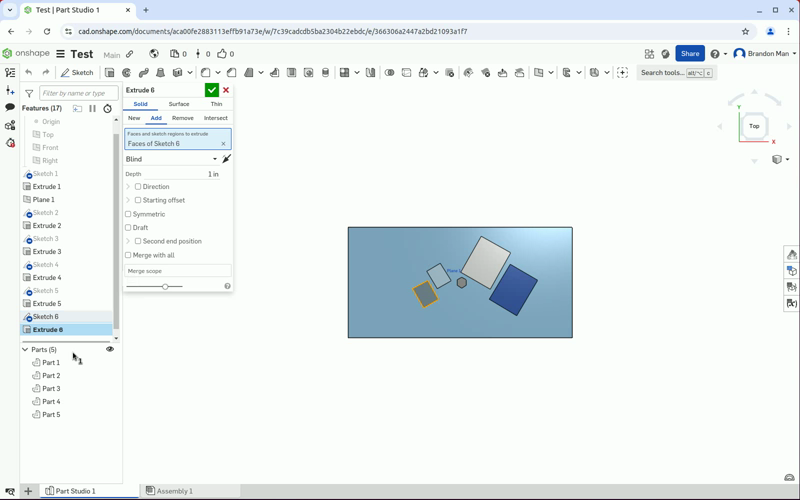
mouse_move(143, 106)
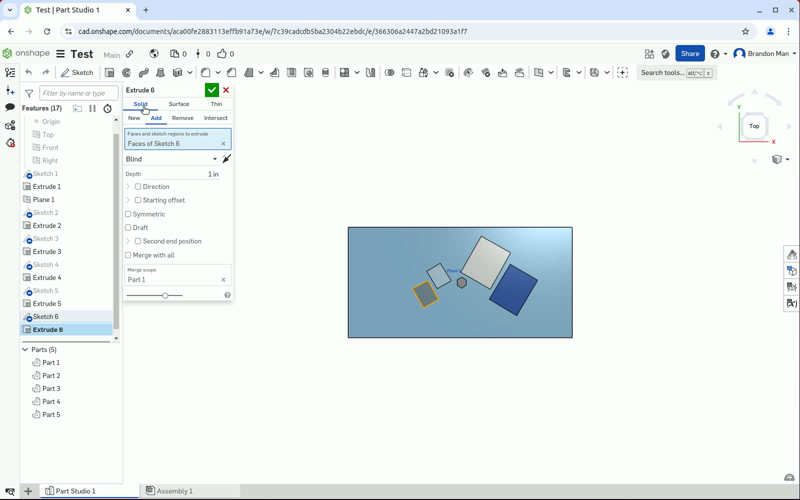
click(143, 106)
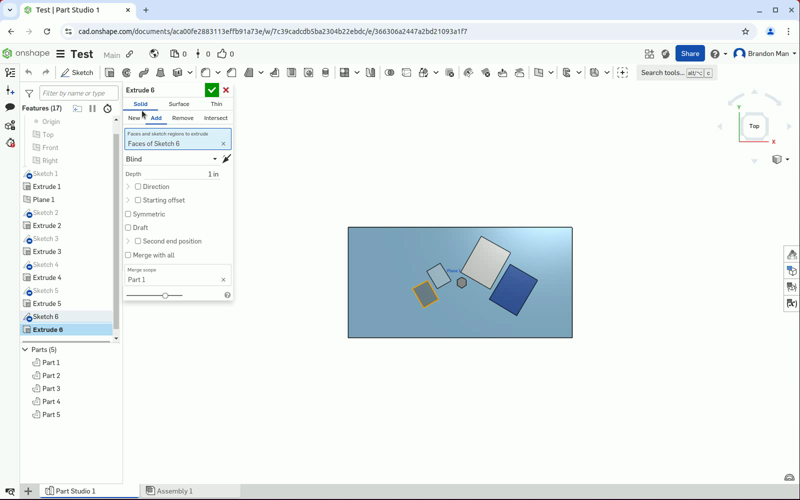
mouse_move(137, 120)
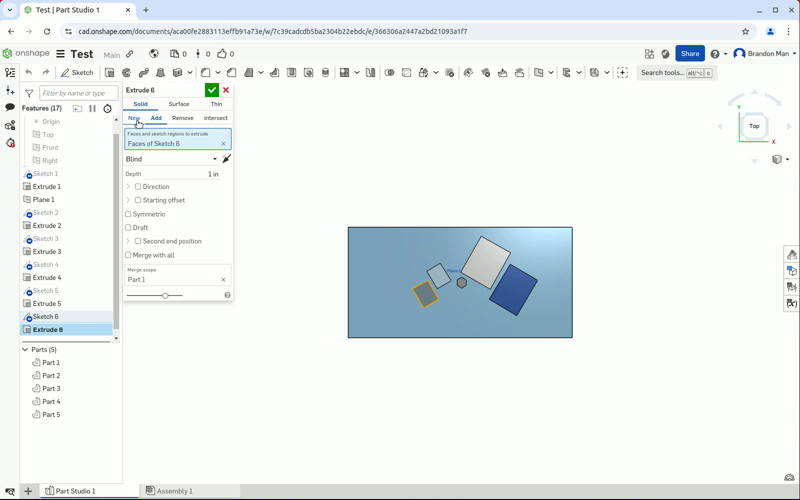
click(137, 120)
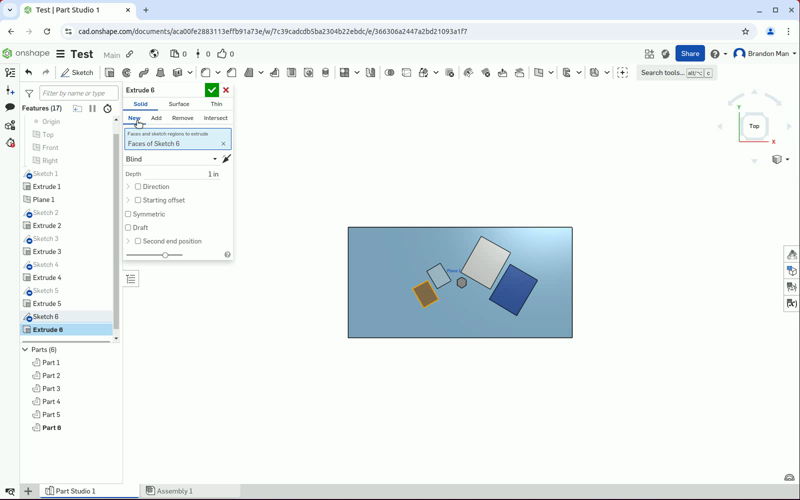
key(tab, 4)
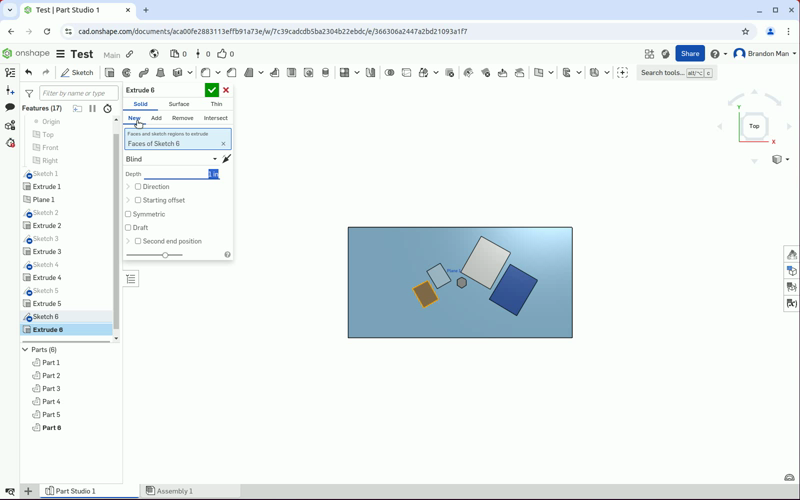
text(0.722)
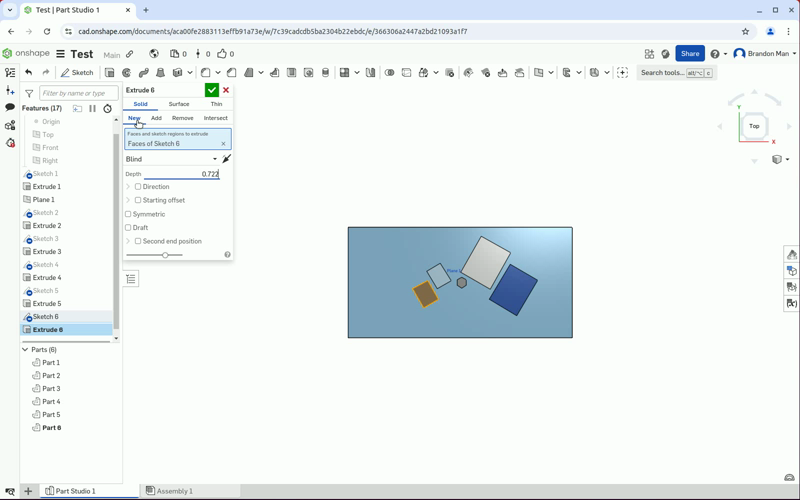
key(enter)
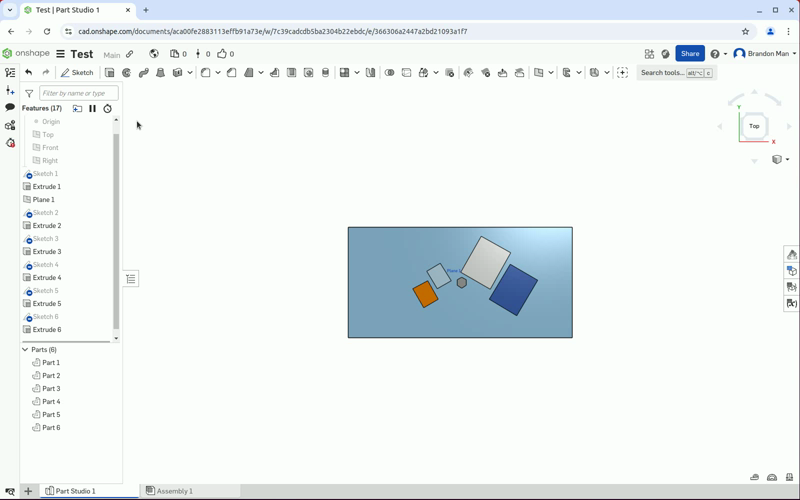
key(shift+h)
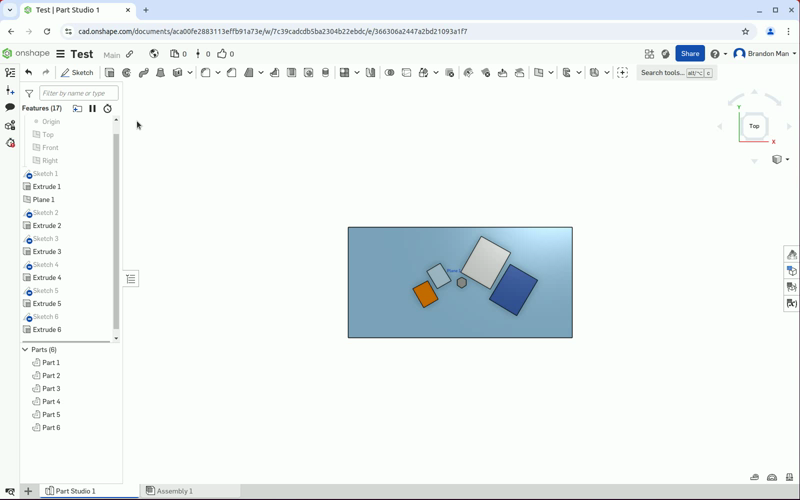
key(shift+h)
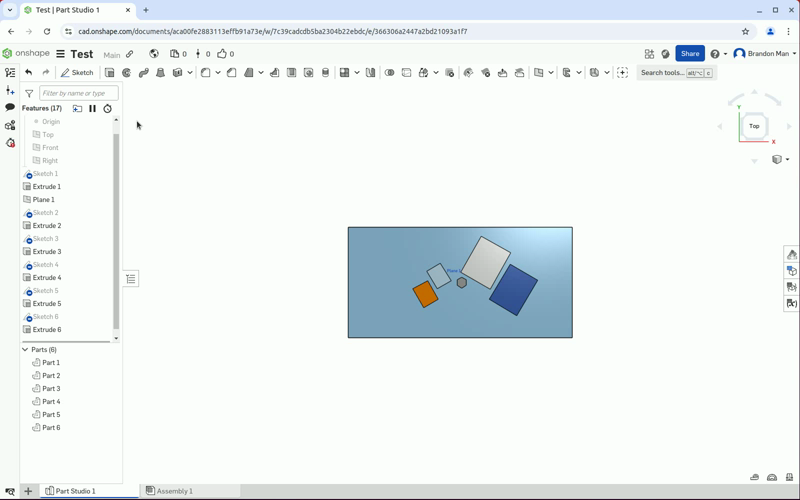
mouse_move(69, 176)
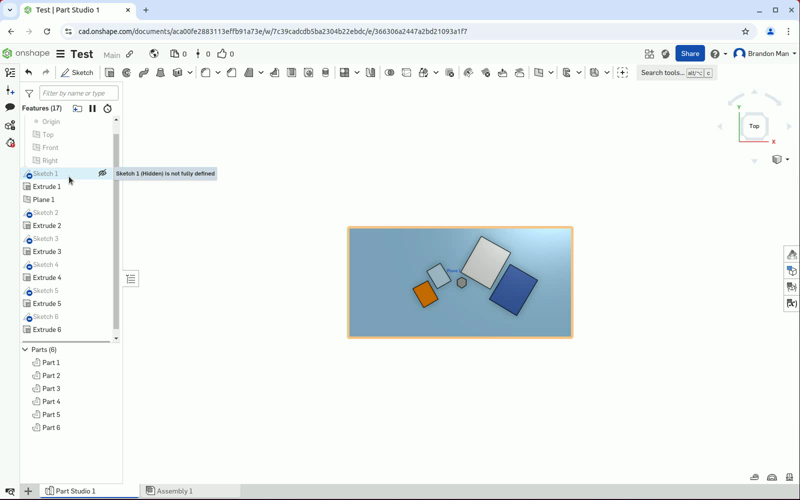
click(69, 176)
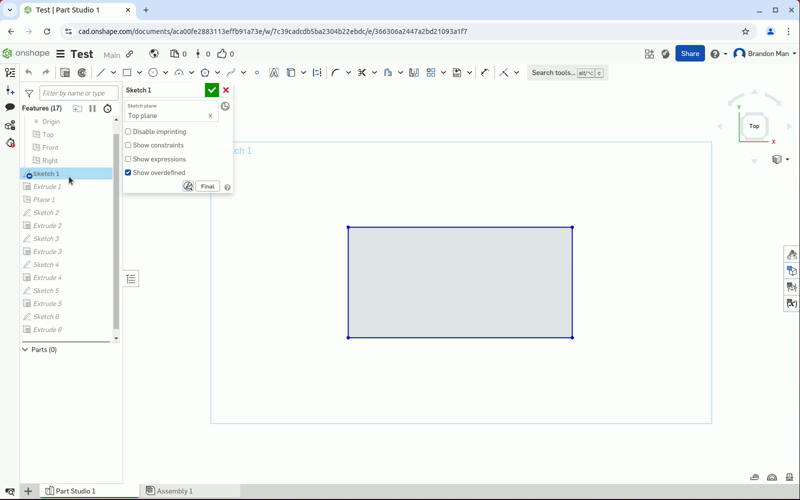
mouse_move(229, 92)
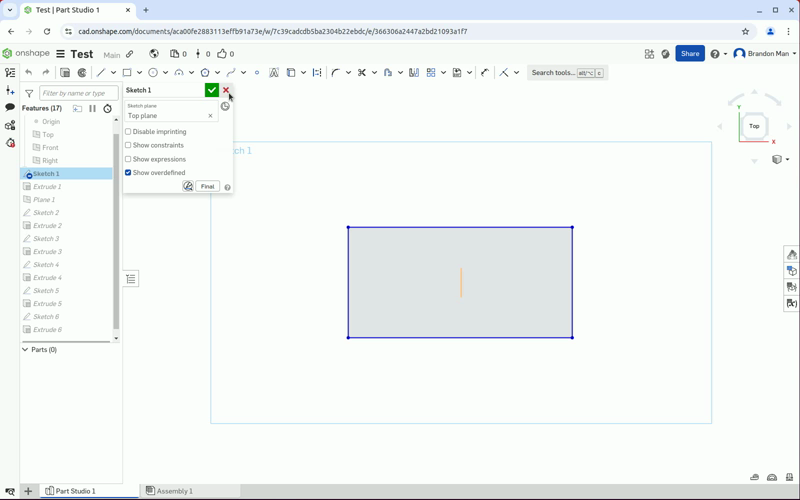
click(229, 92)
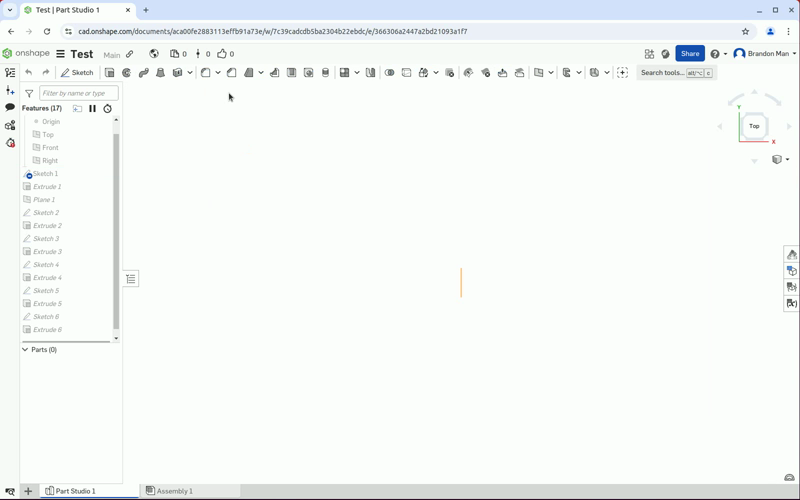
key(shift+s)
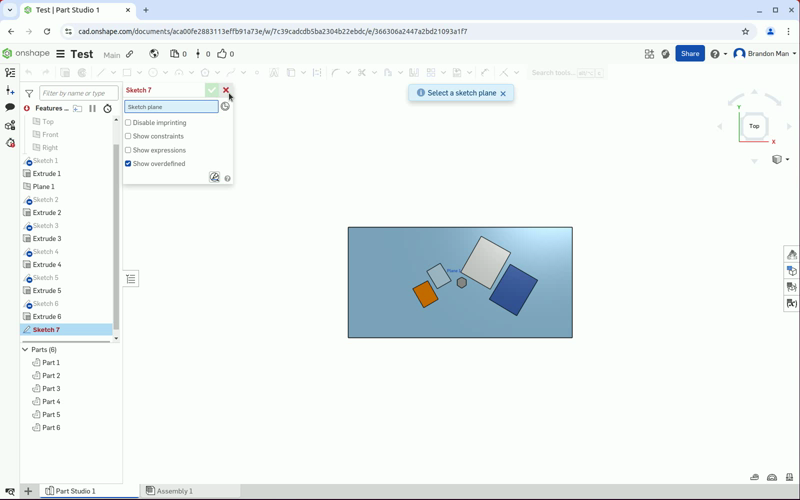
mouse_move(69, 189)
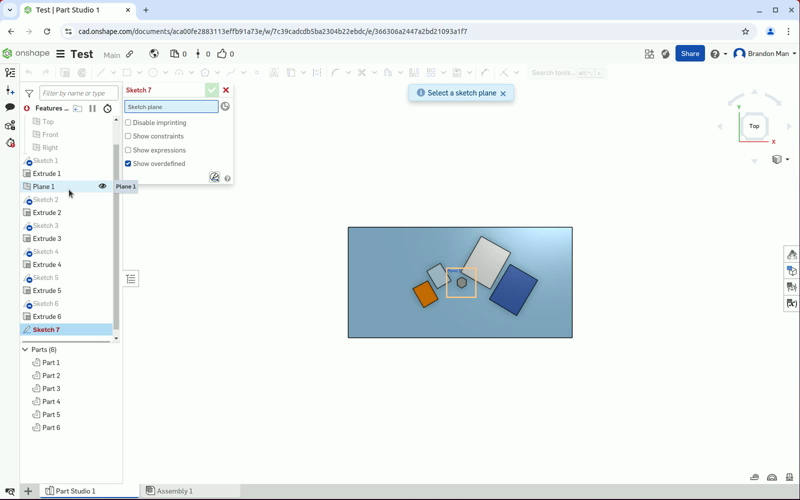
click(69, 189)
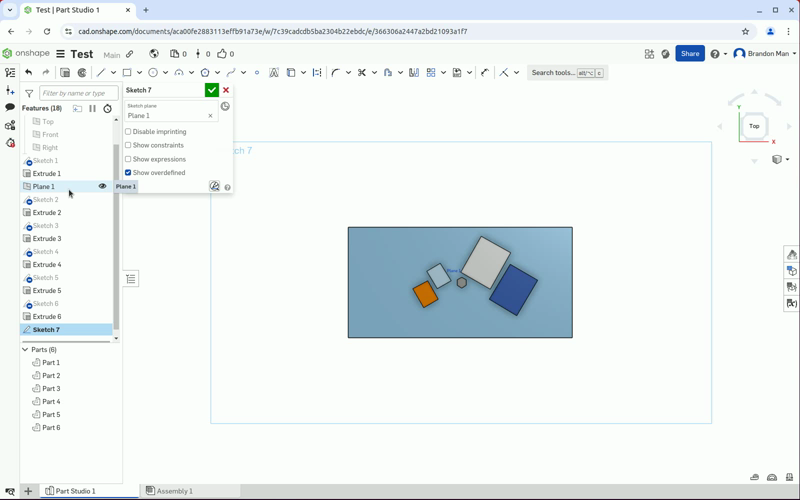
mouse_move(73, 352)
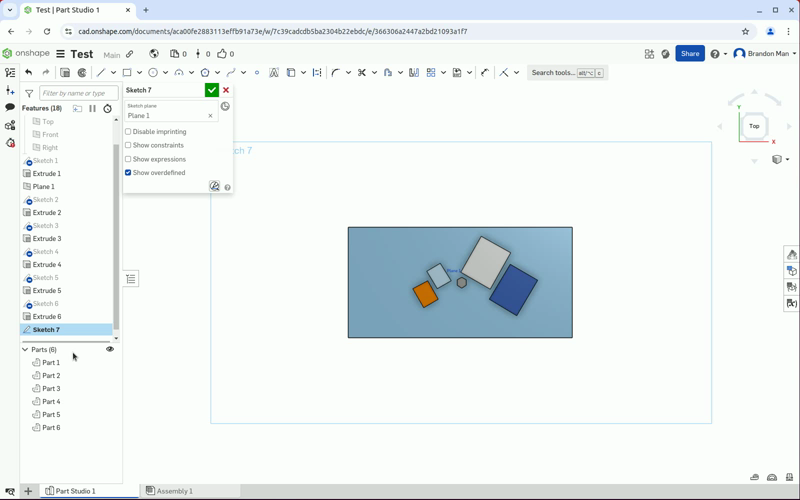
key(y)
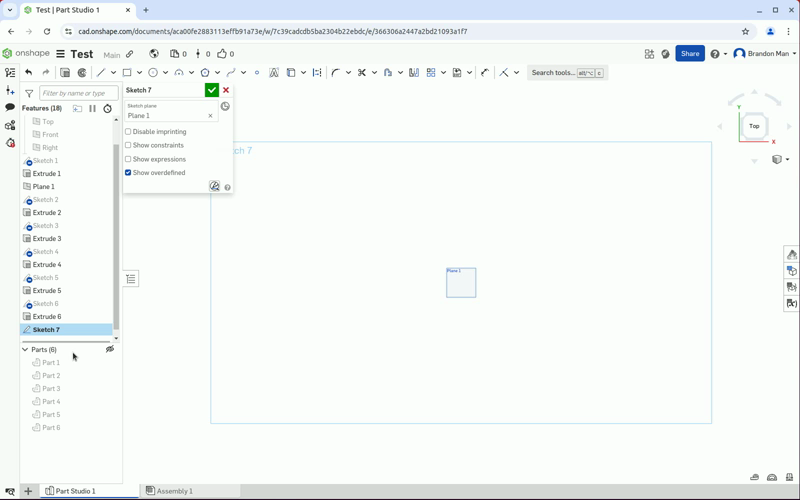
key(l)
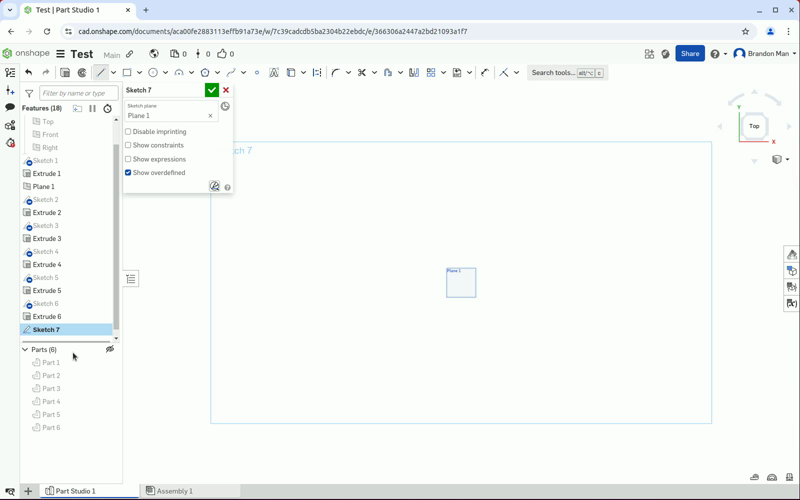
key_down(shift)
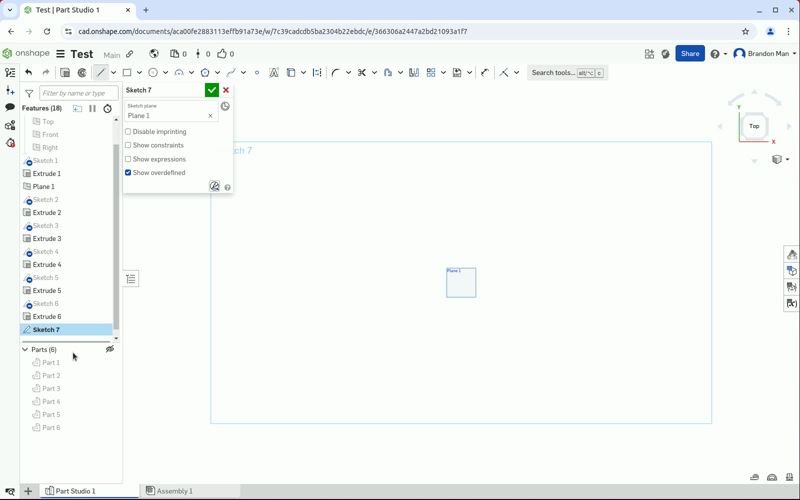
mouse_move(405, 329)
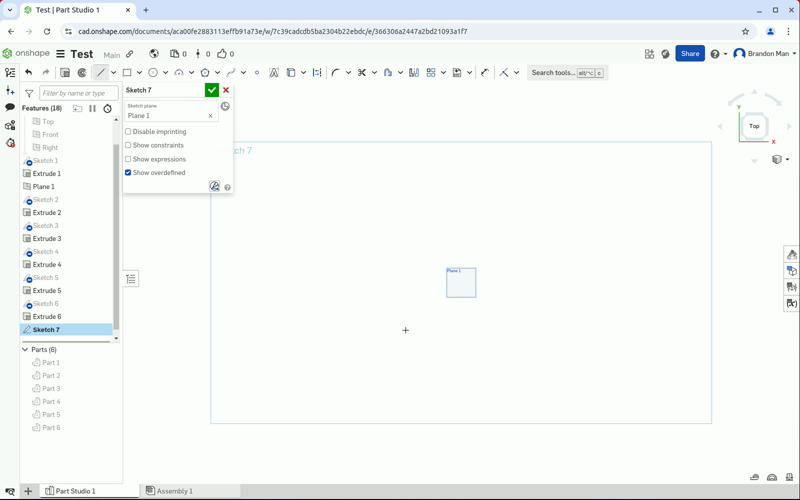
click(405, 329)
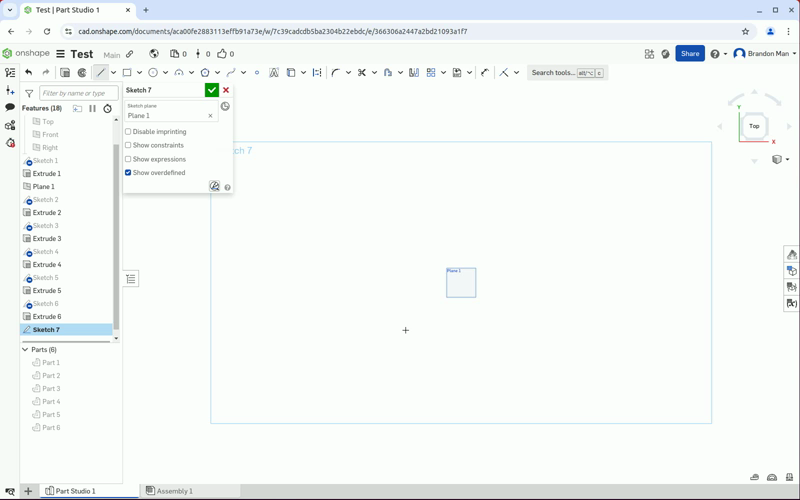
key_up(shift)
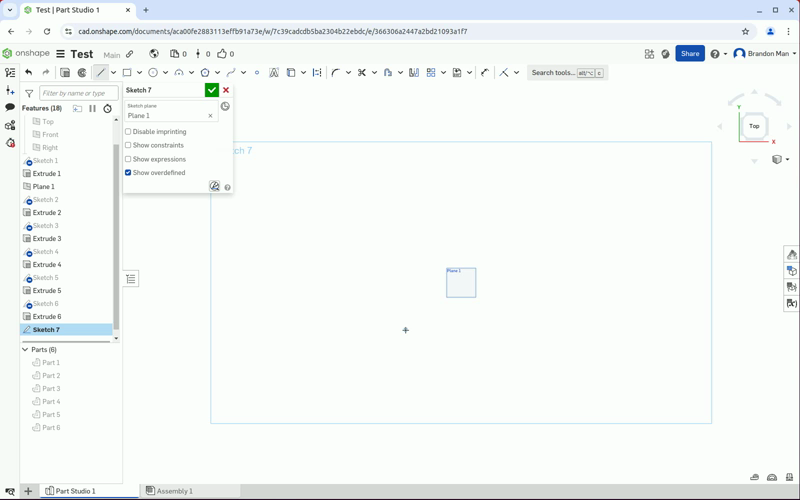
key_down(shift)
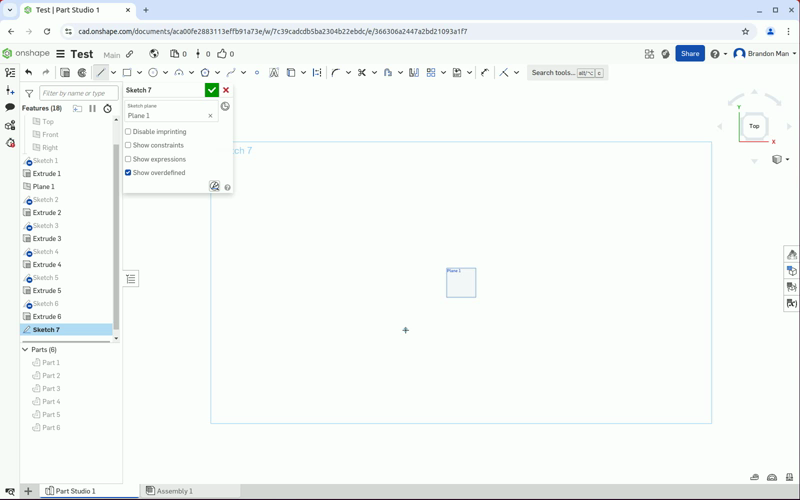
mouse_move(435, 329)
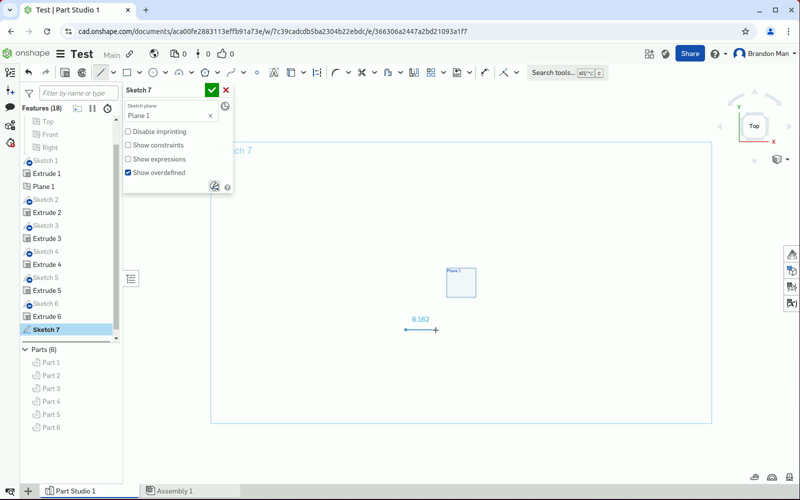
mouse_move(439, 329)
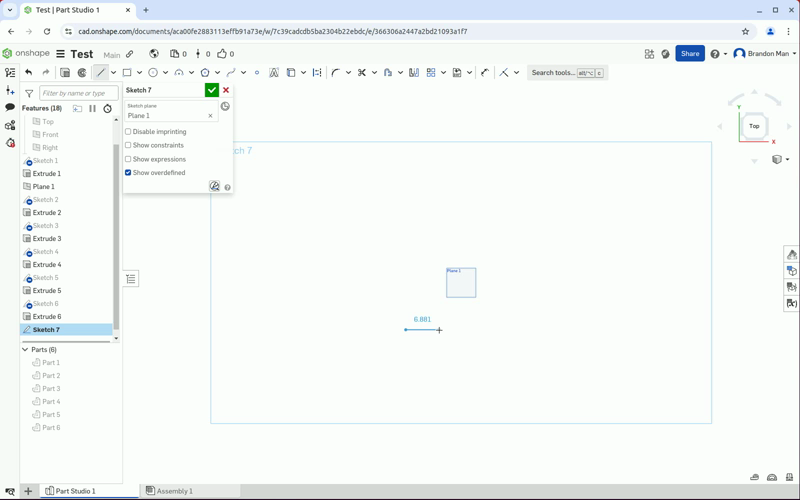
click(439, 329)
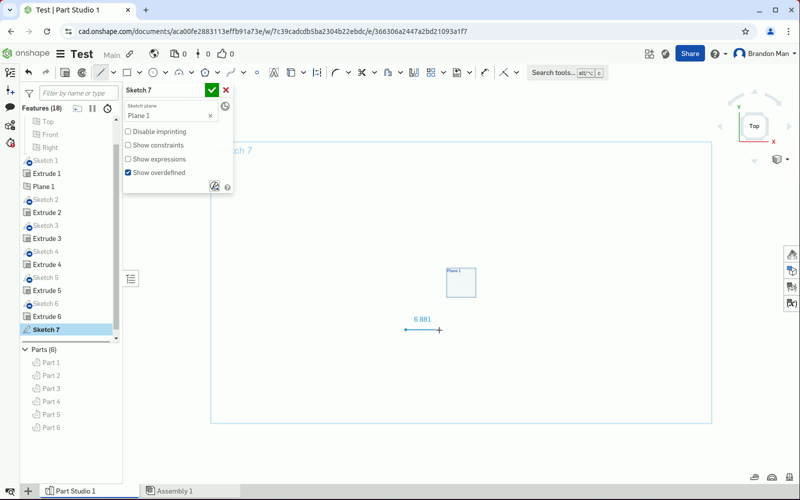
key_up(shift)
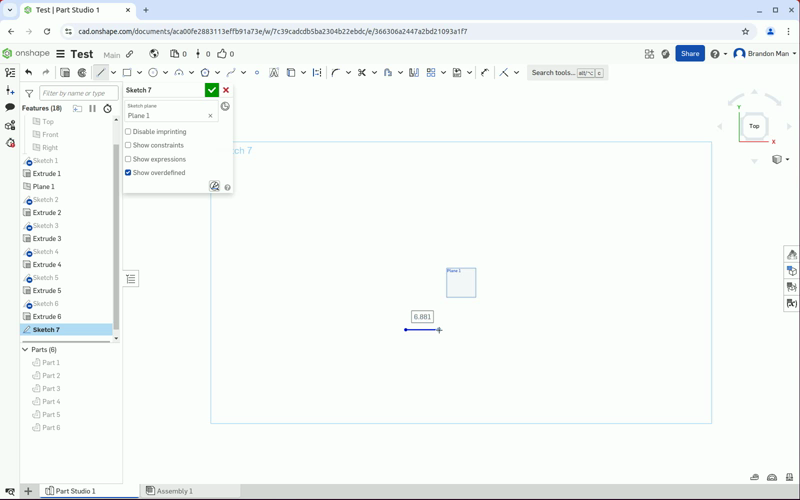
key_down(shift)
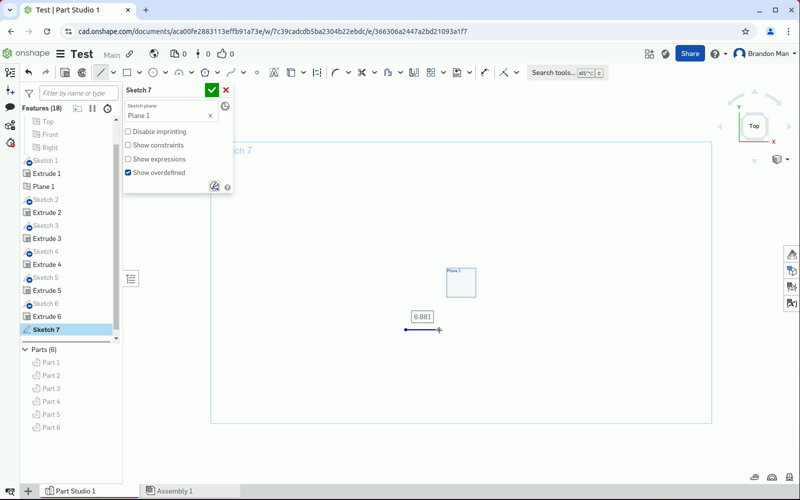
mouse_move(469, 329)
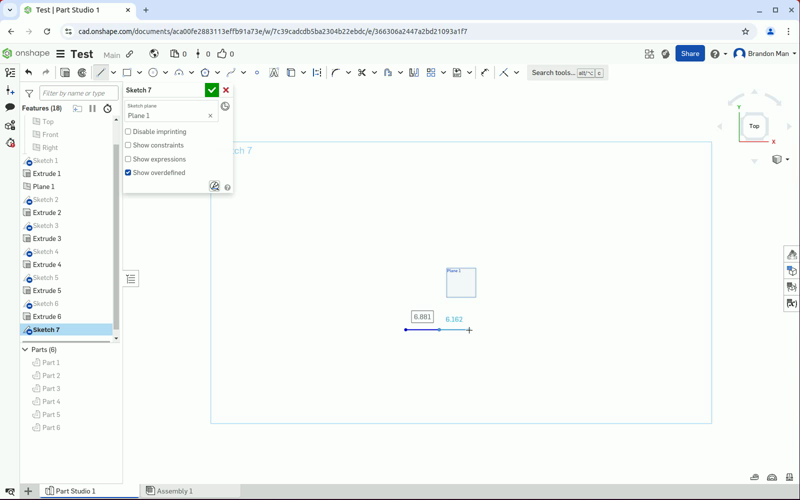
mouse_move(439, 308)
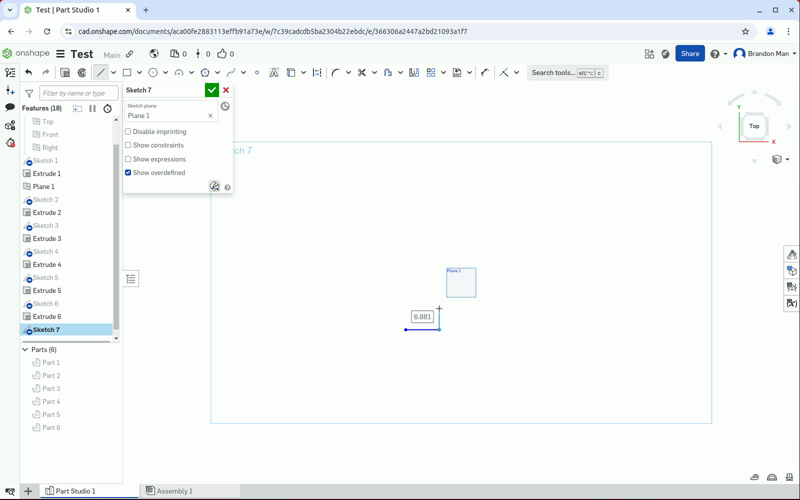
click(439, 308)
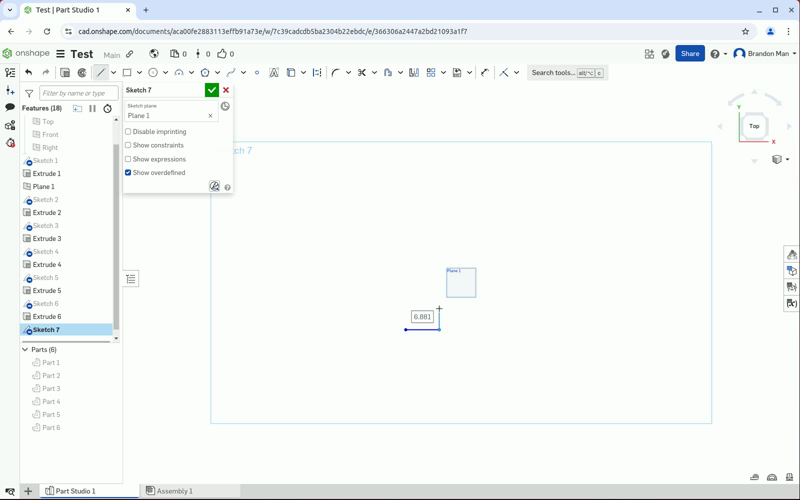
key_up(shift)
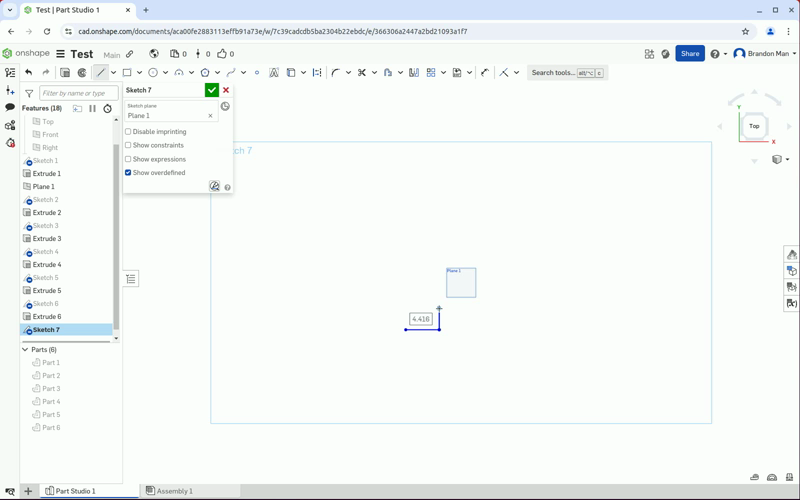
key_down(shift)
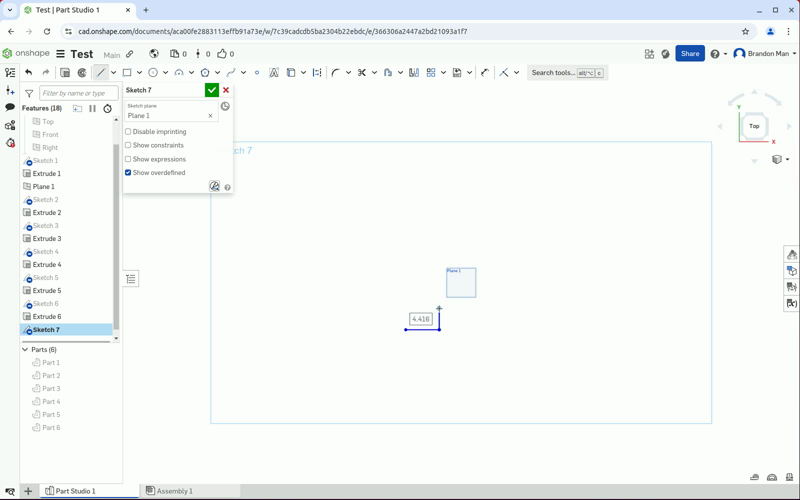
mouse_move(469, 308)
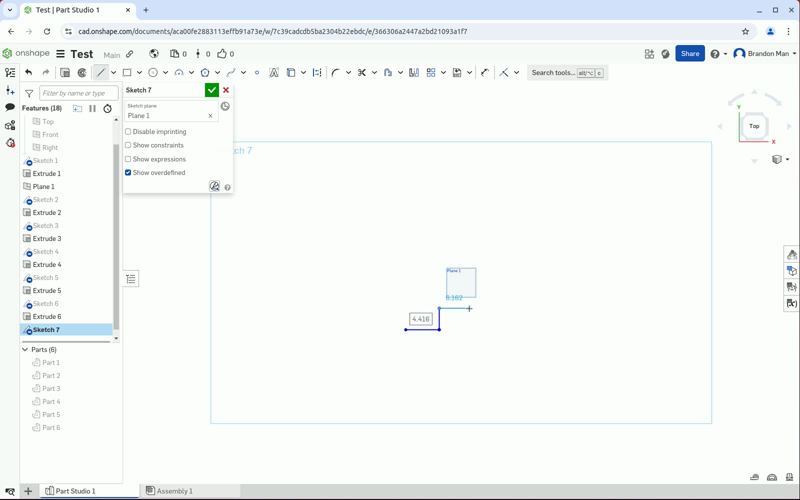
mouse_move(405, 308)
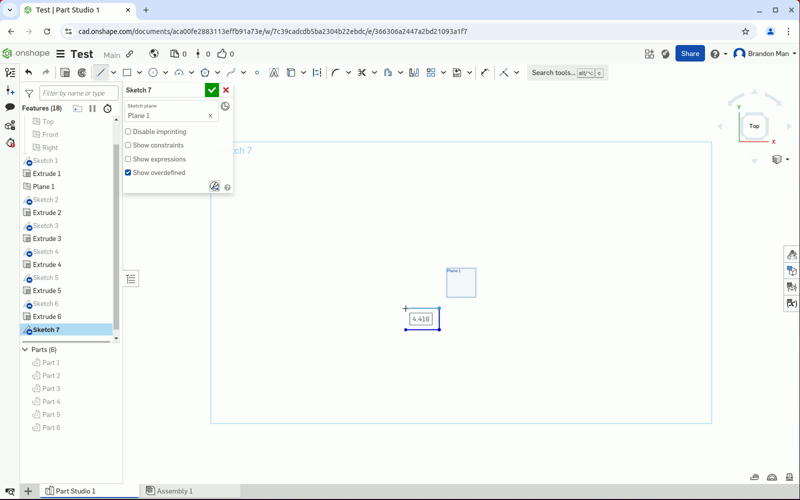
click(405, 308)
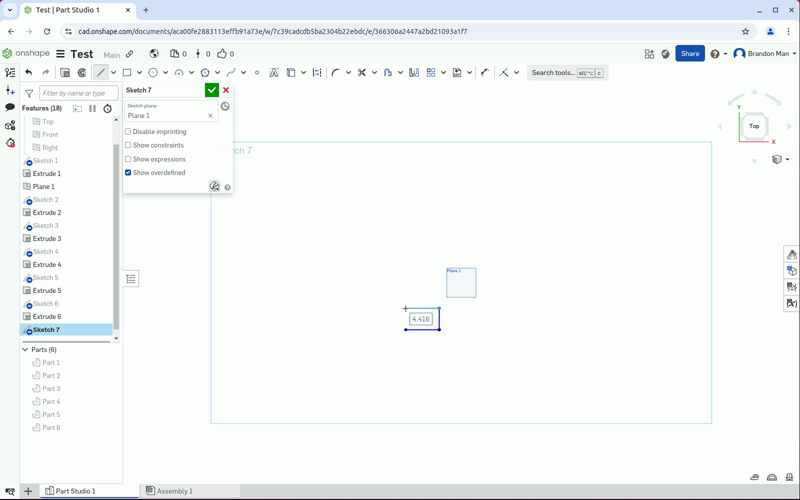
key_up(shift)
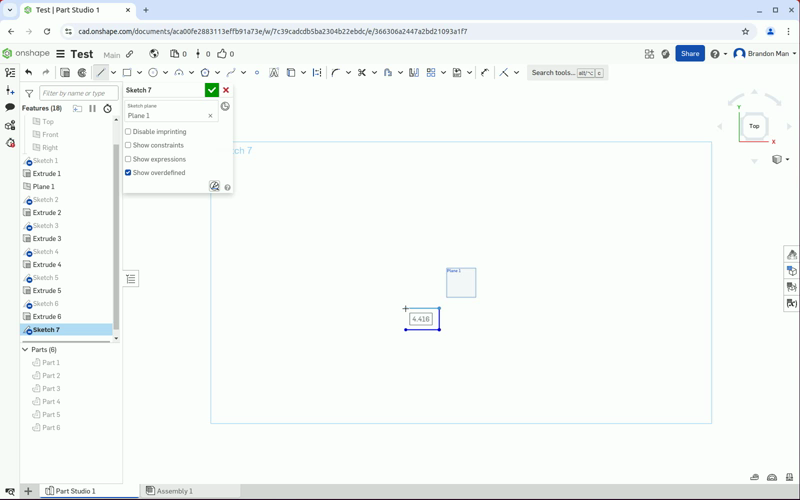
mouse_move(435, 308)
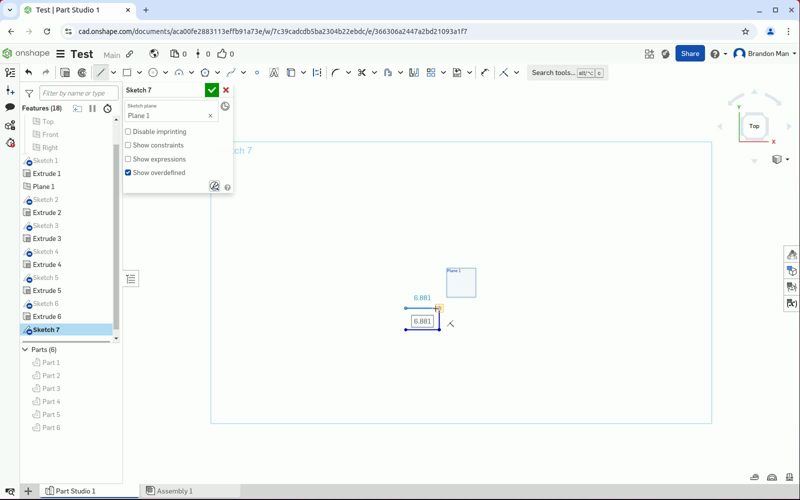
key_down(shift)
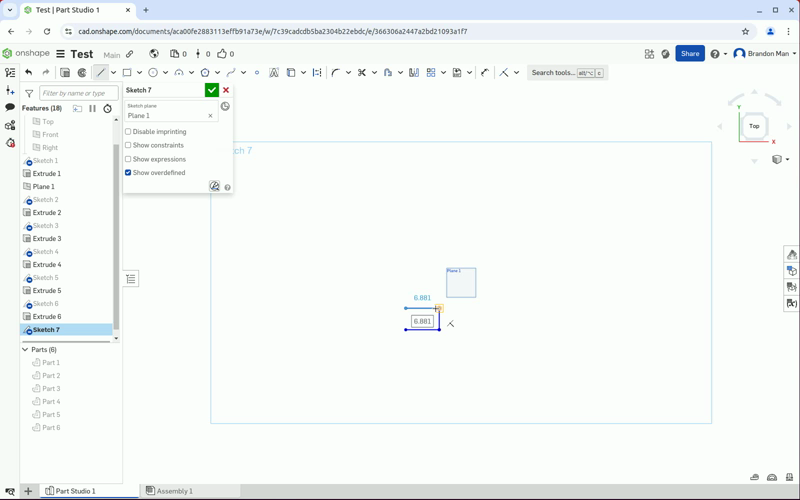
mouse_move(405, 329)
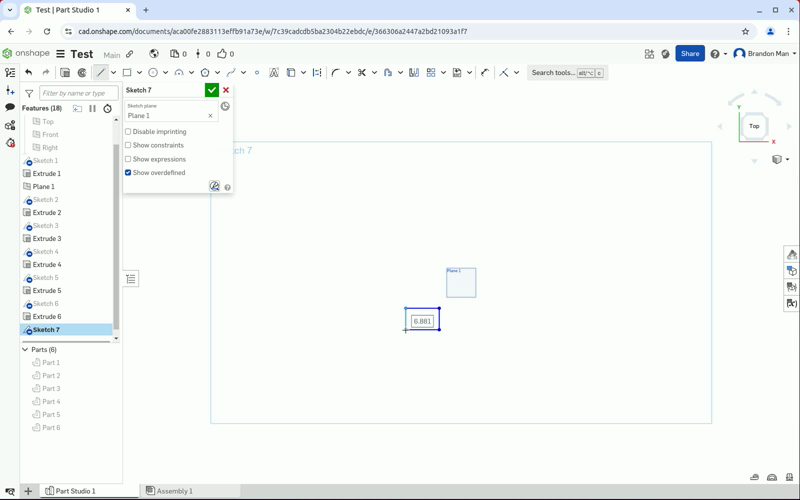
key_up(shift)
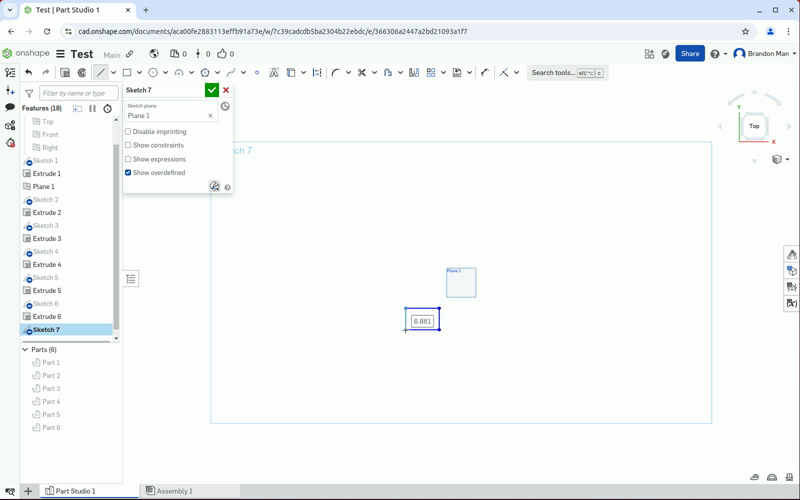
click(405, 329)
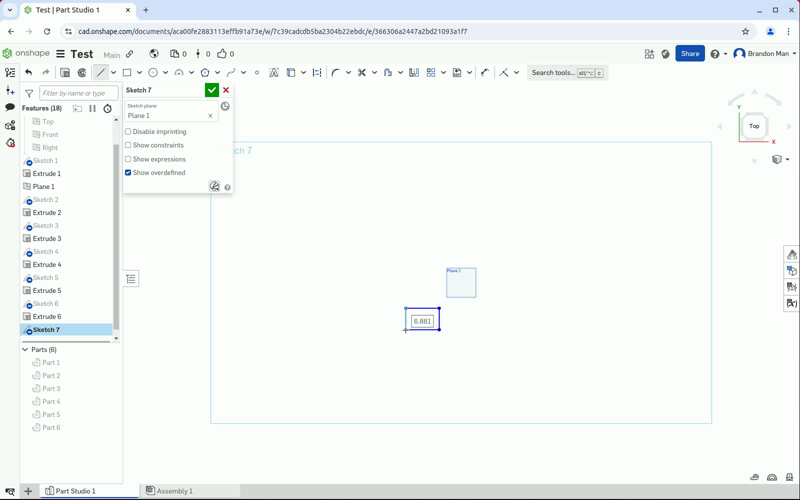
key(esc)
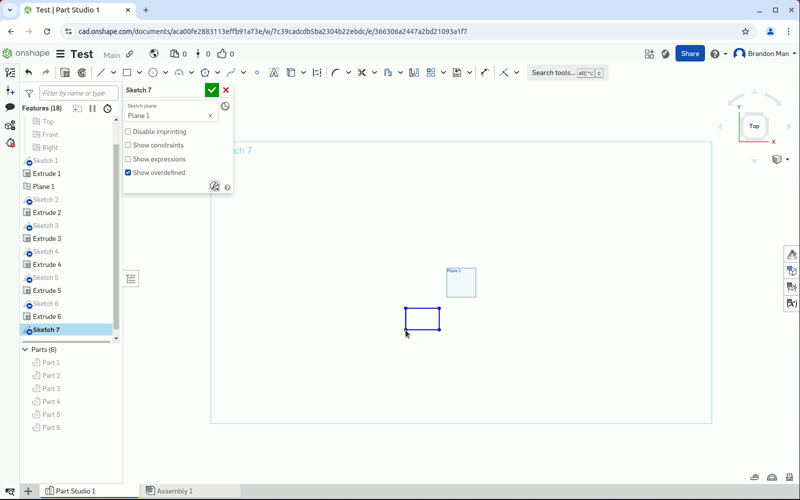
mouse_move(424, 316)
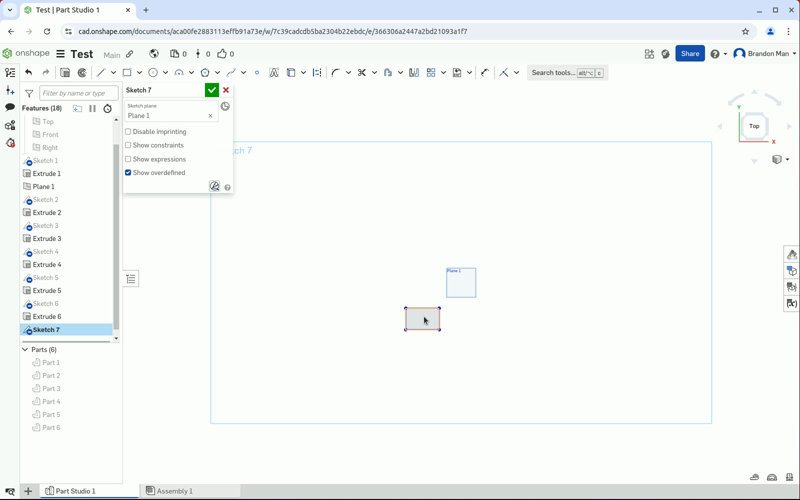
scroll(6)
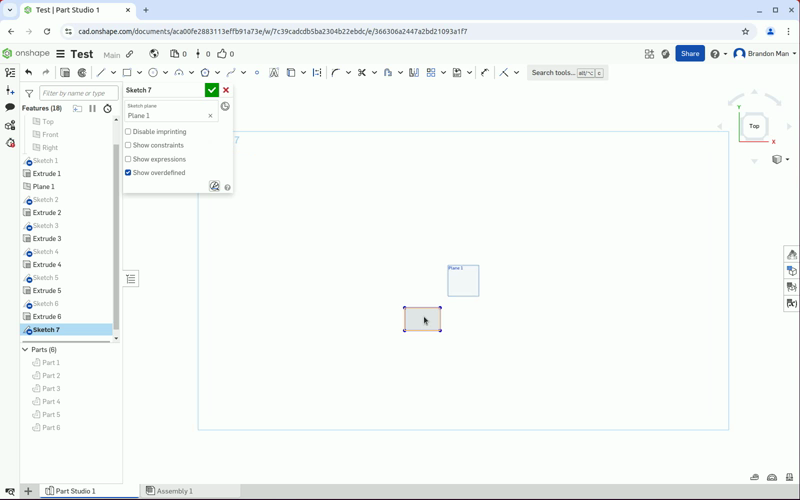
scroll(6)
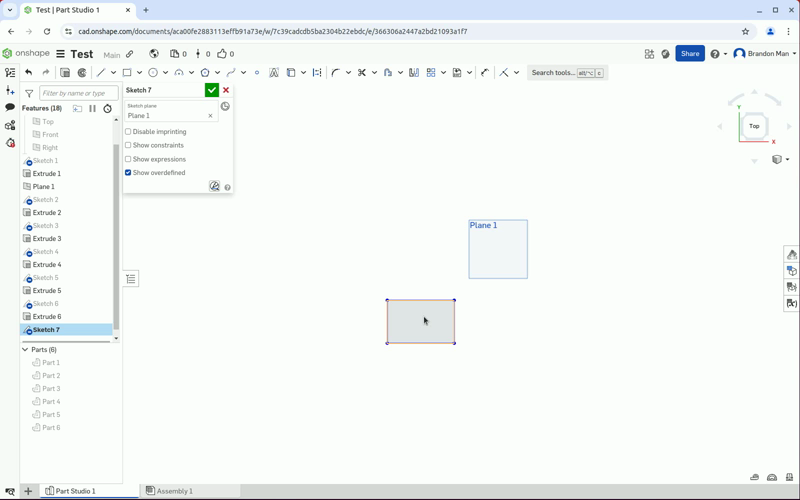
scroll(6)
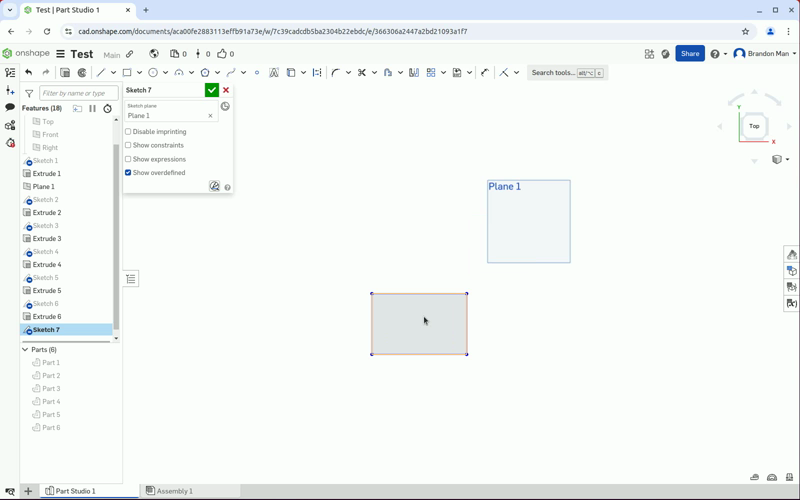
scroll(6)
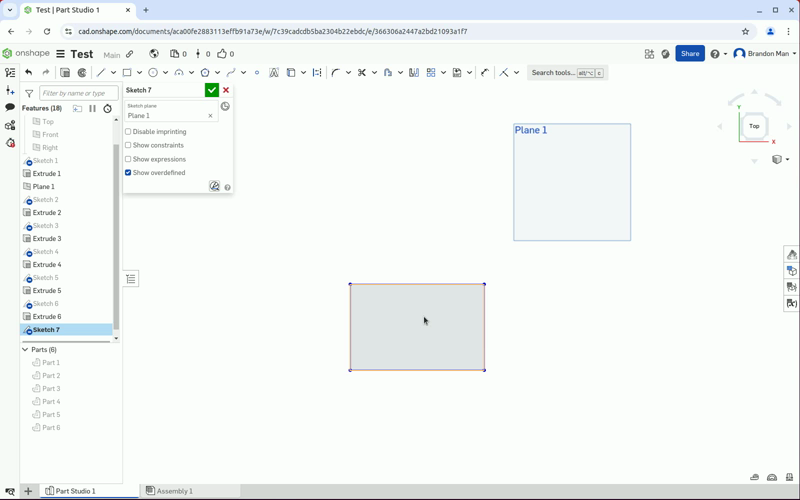
scroll(6)
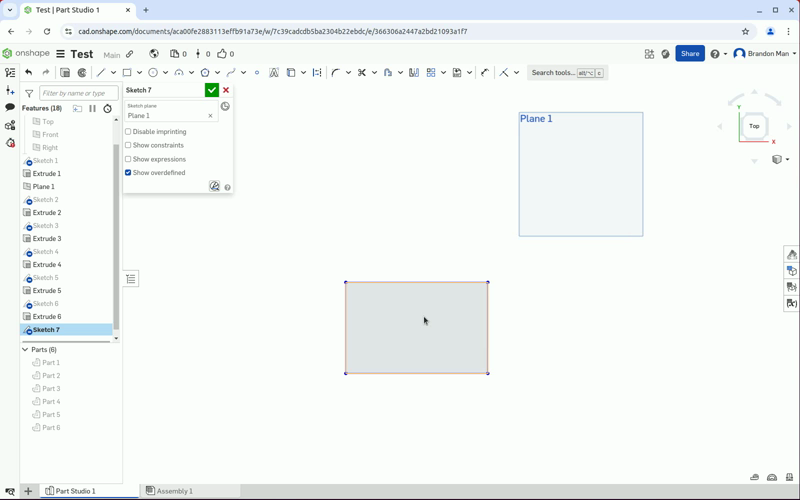
scroll(6)
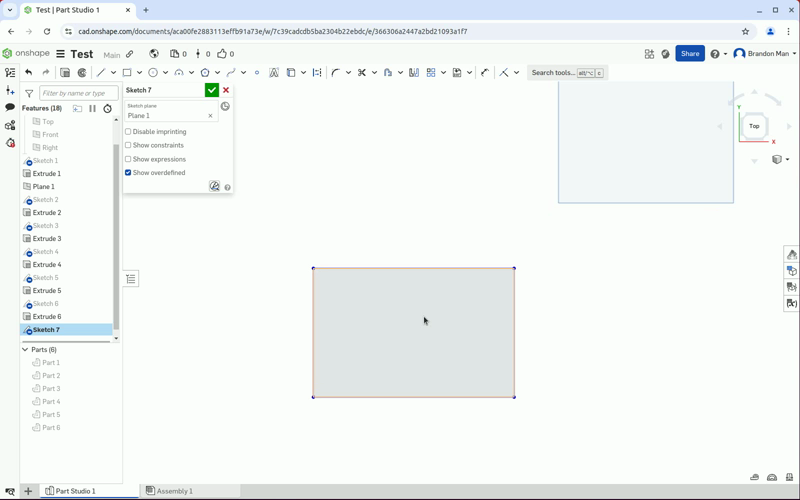
scroll(6)
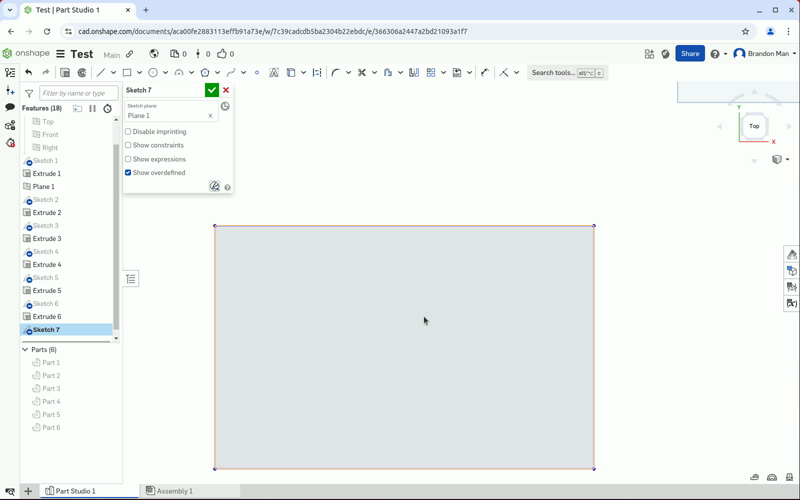
click(424, 316)
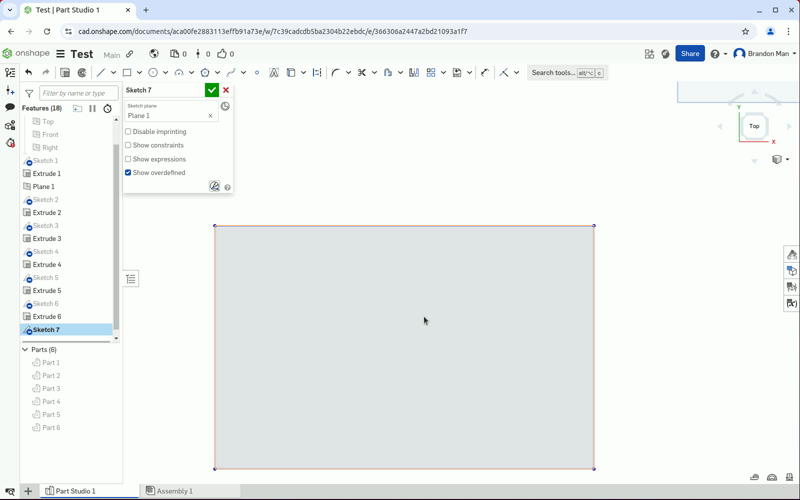
scroll(-6)
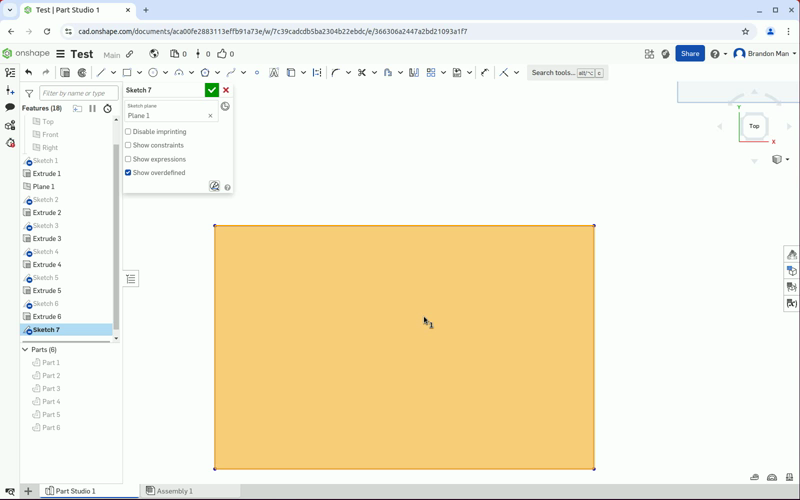
scroll(-6)
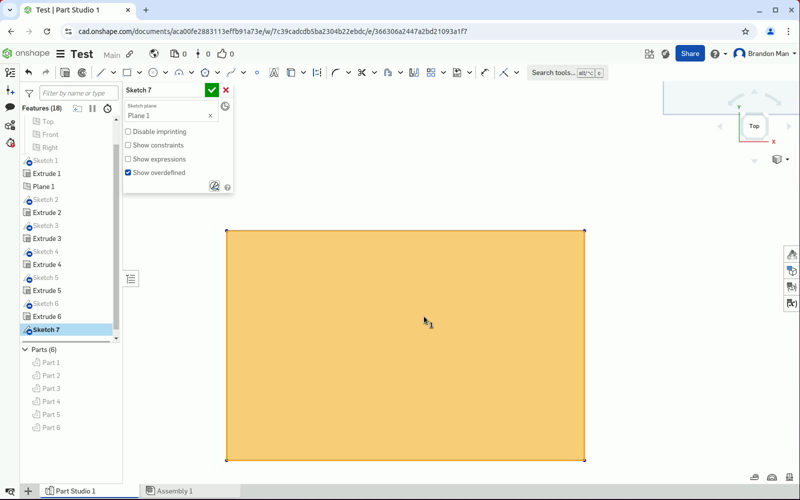
scroll(-6)
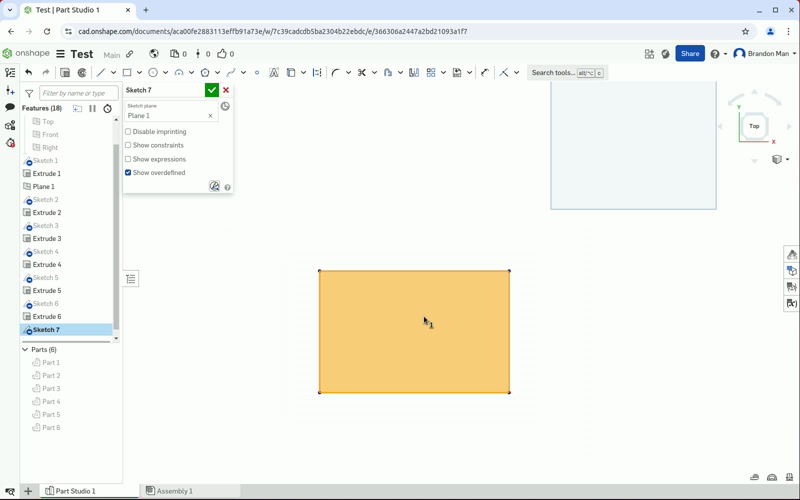
scroll(-6)
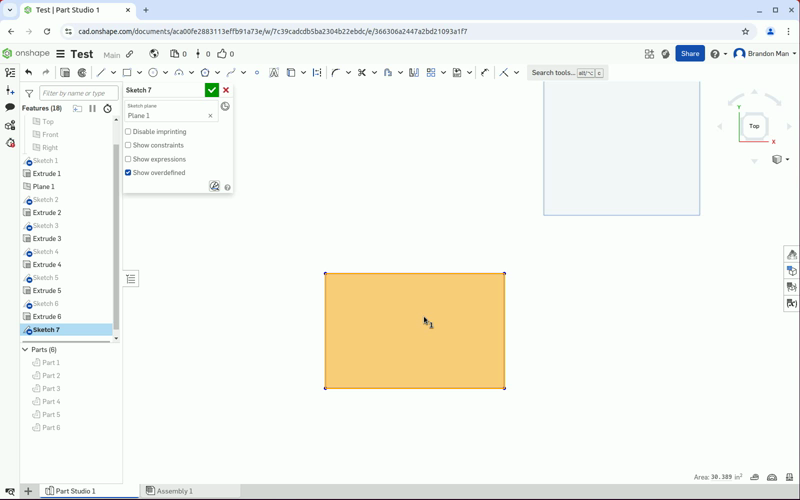
scroll(-6)
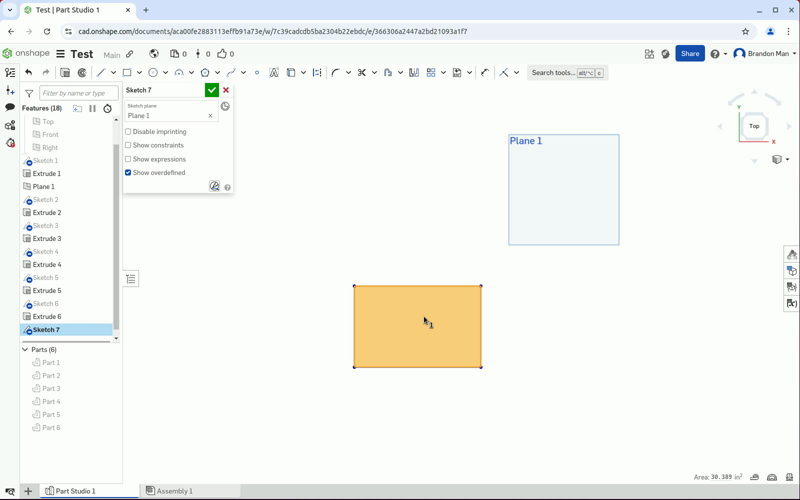
scroll(-6)
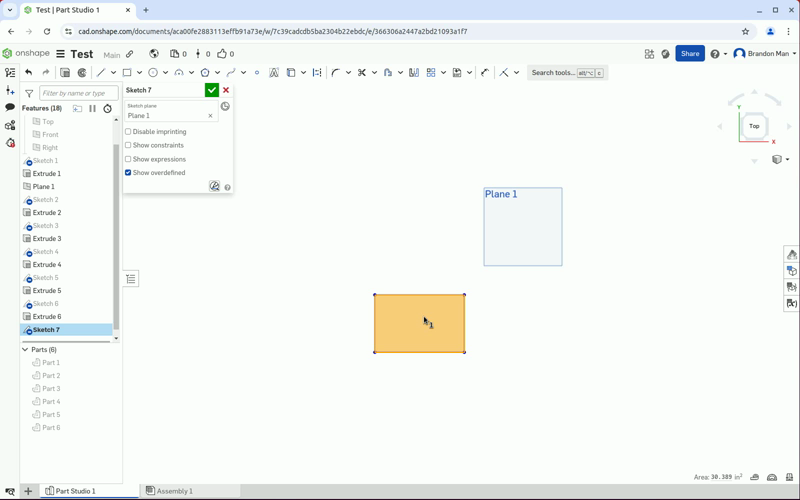
scroll(-6)
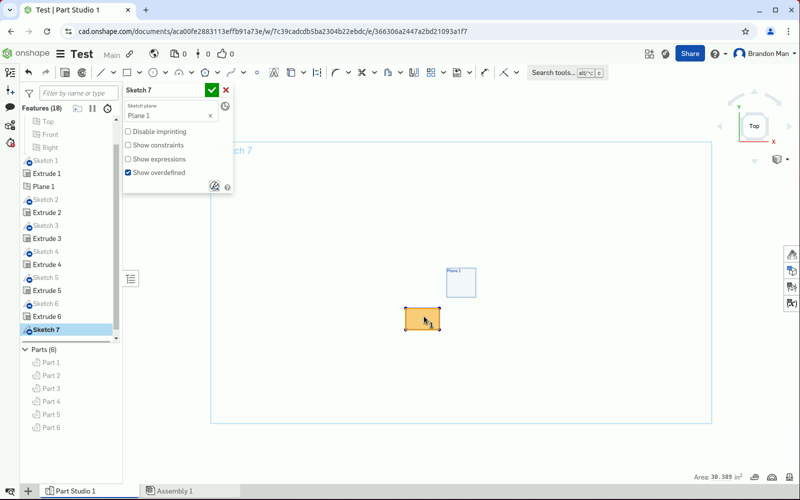
mouse_move(73, 352)
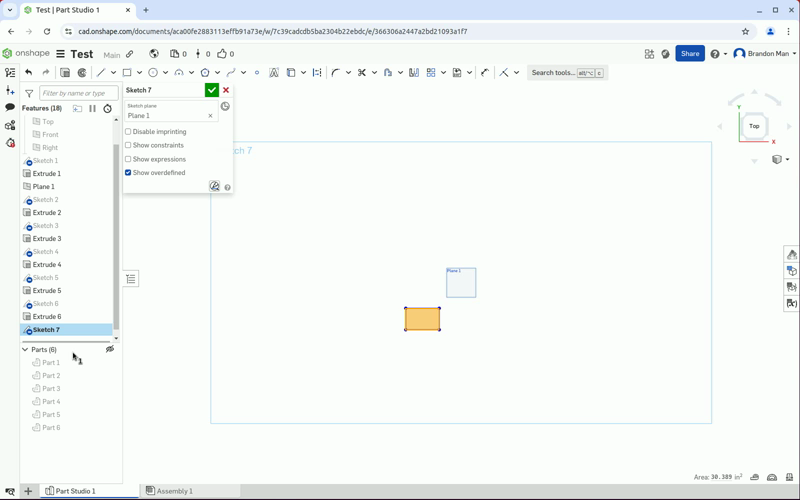
key(shift+y)
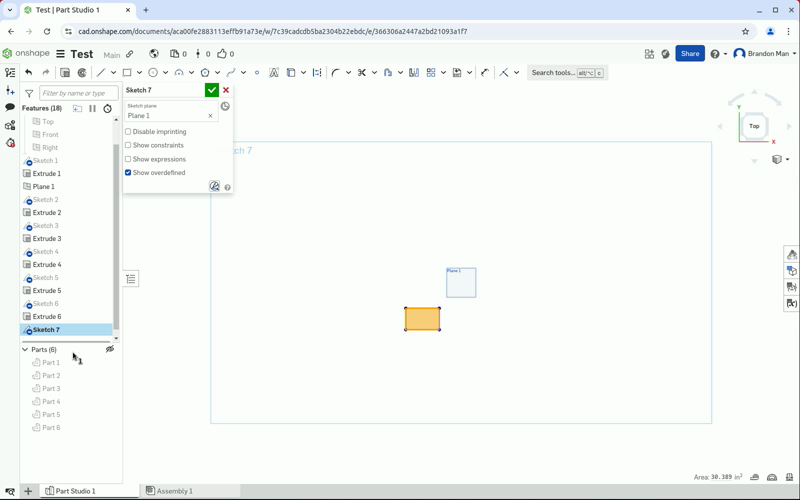
key(shift+e)
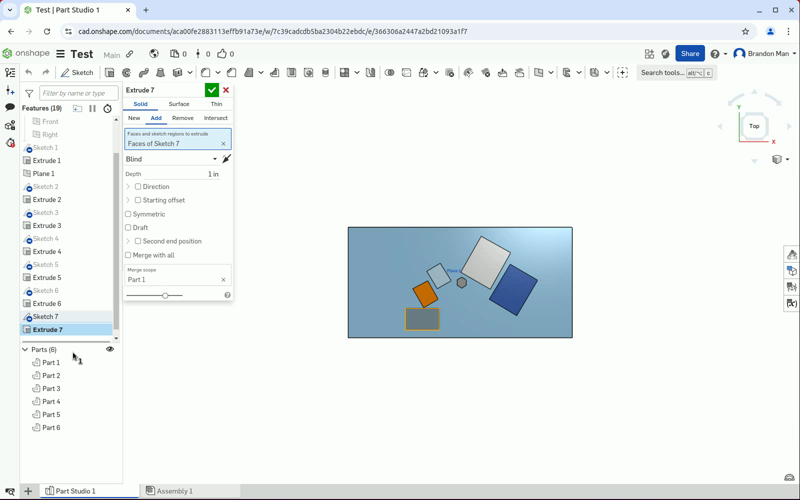
mouse_move(143, 106)
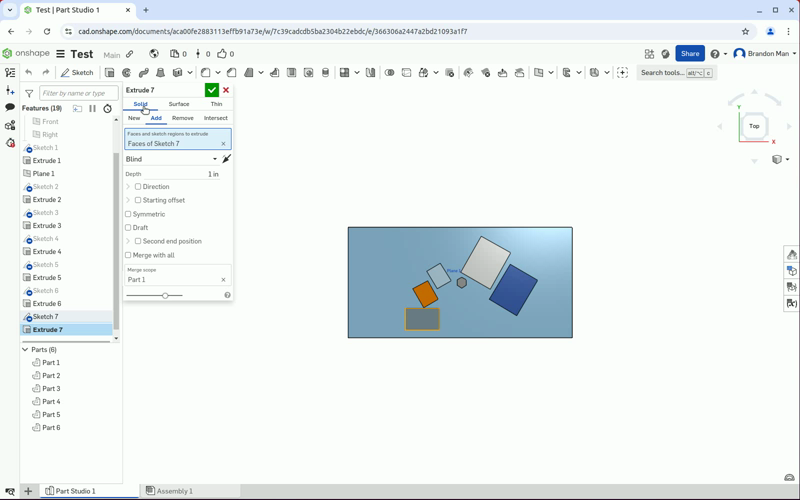
click(143, 106)
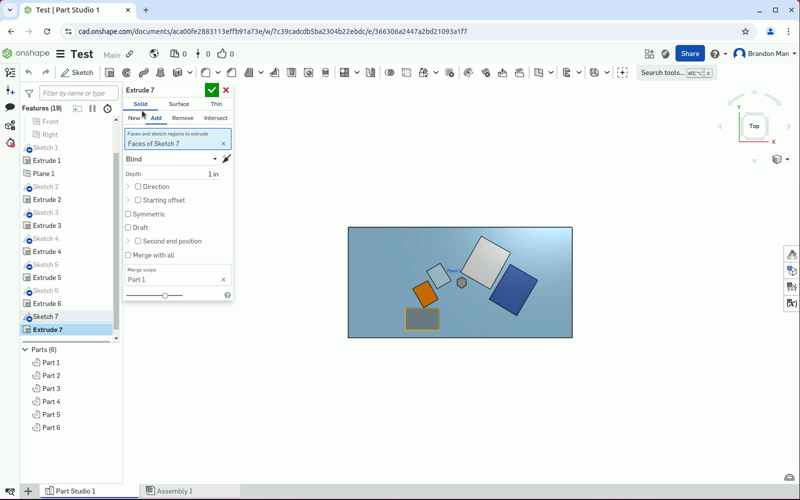
mouse_move(137, 120)
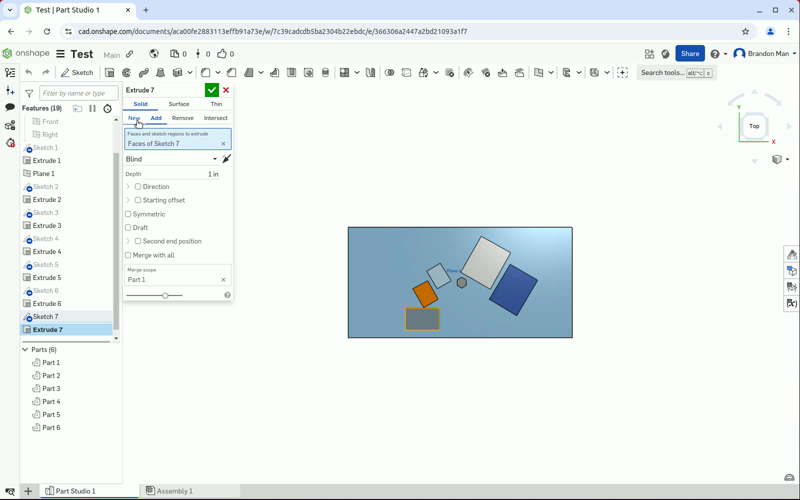
click(137, 120)
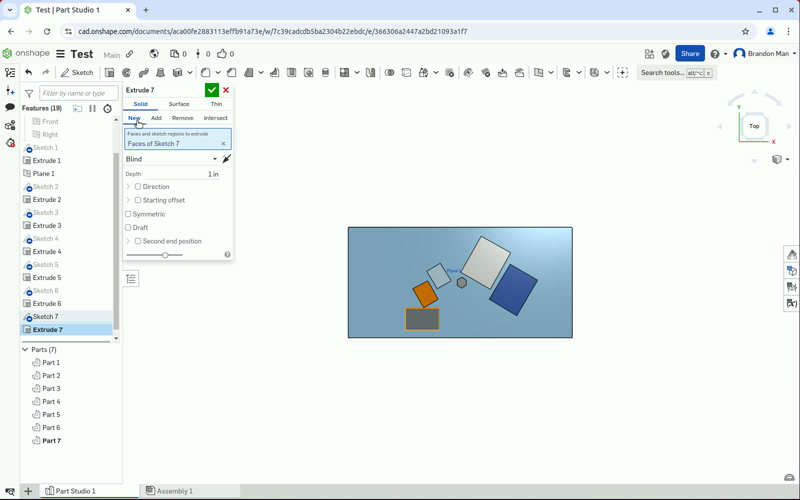
key(tab, 4)
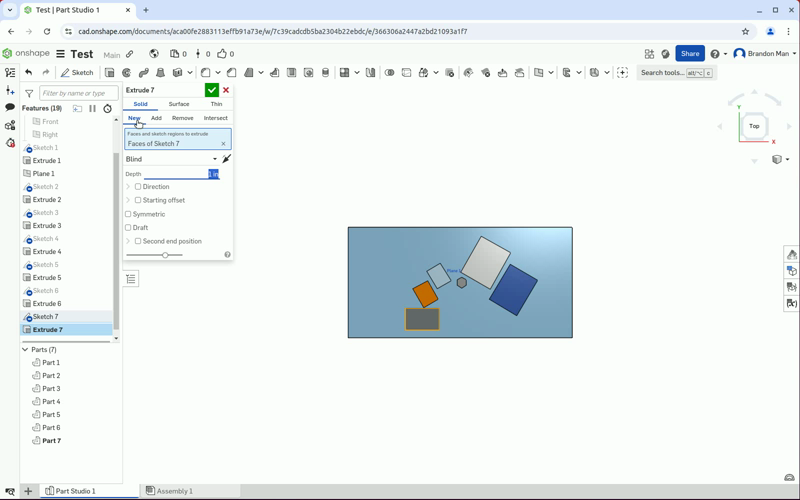
text(0.722)
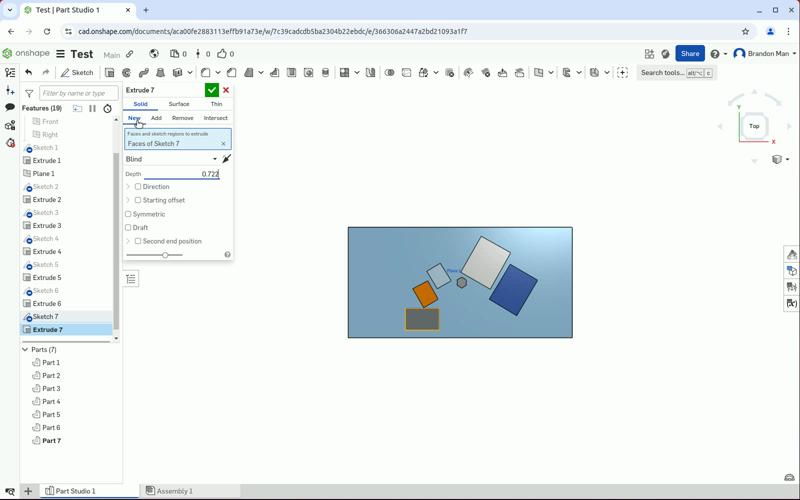
key(enter)
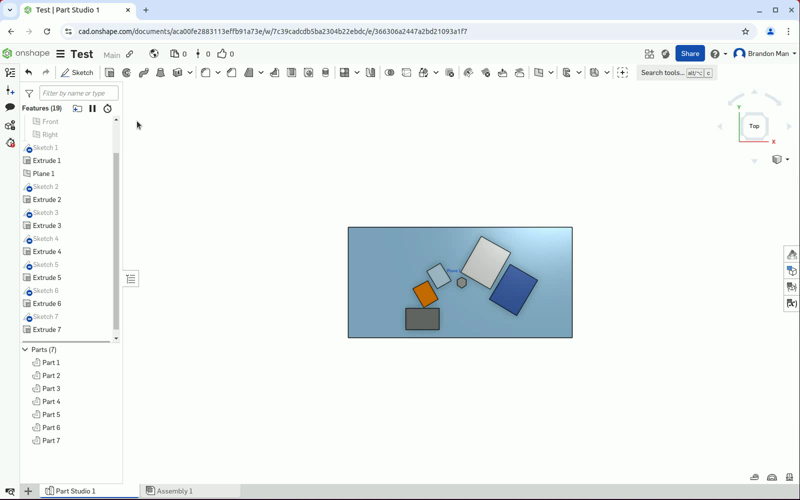
key(shift+h)
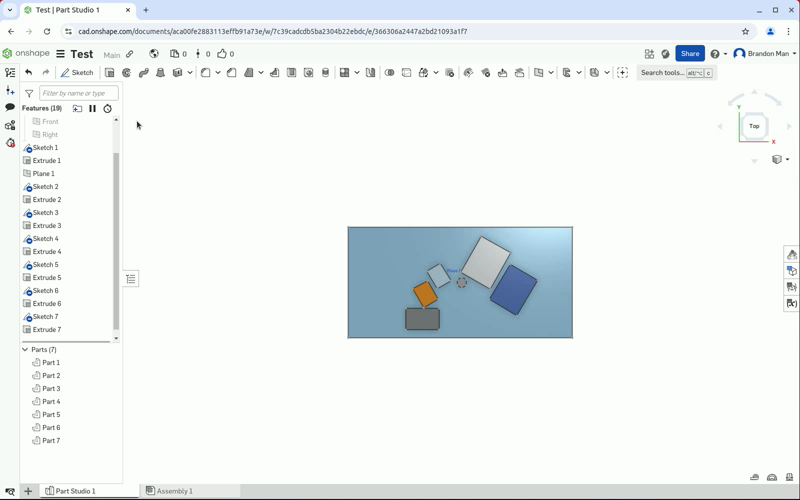
key(shift+h)
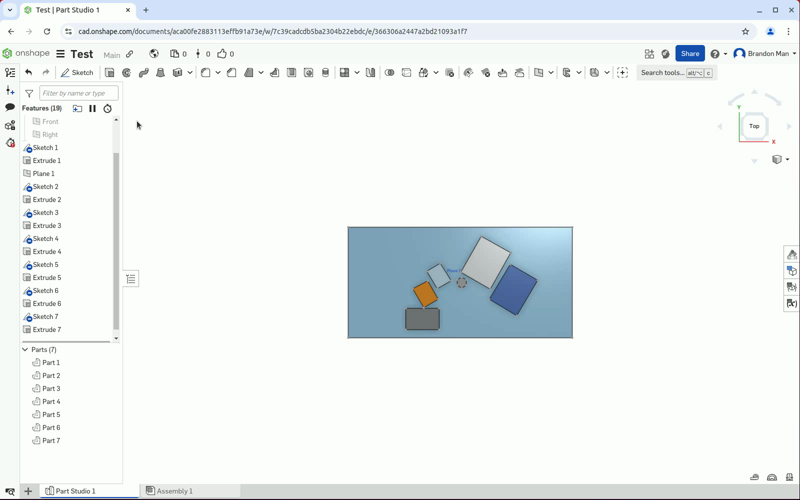
key(shift+7)
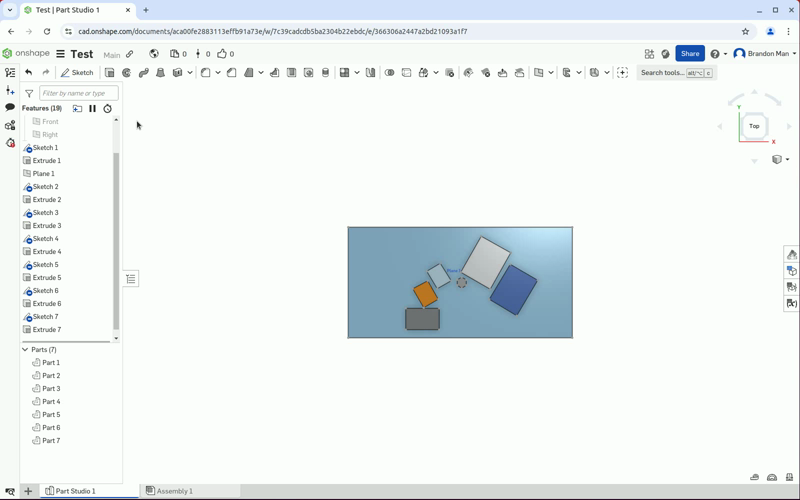
key(up, 3)
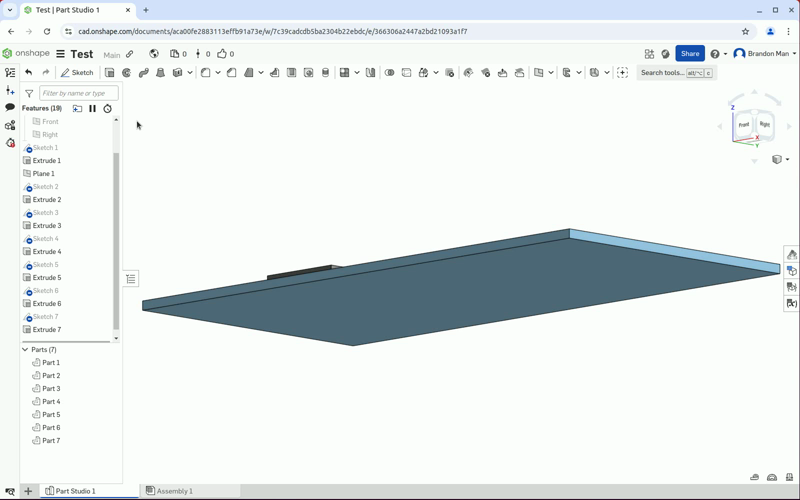
key(left, 3)
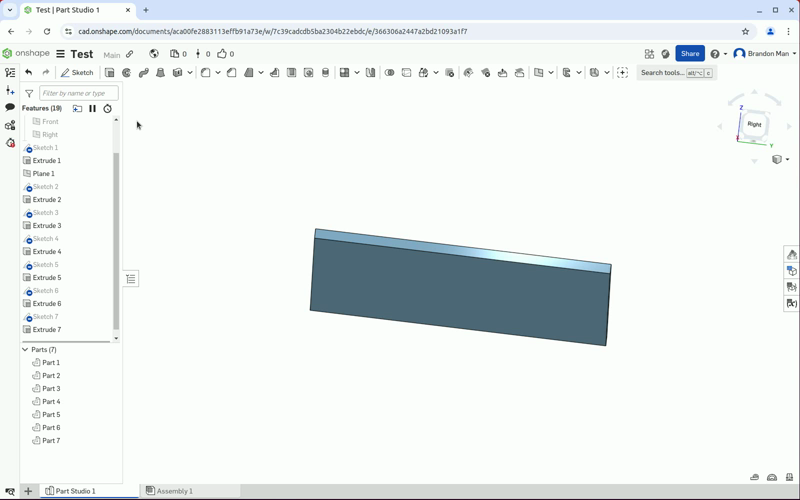
key(right, 3)
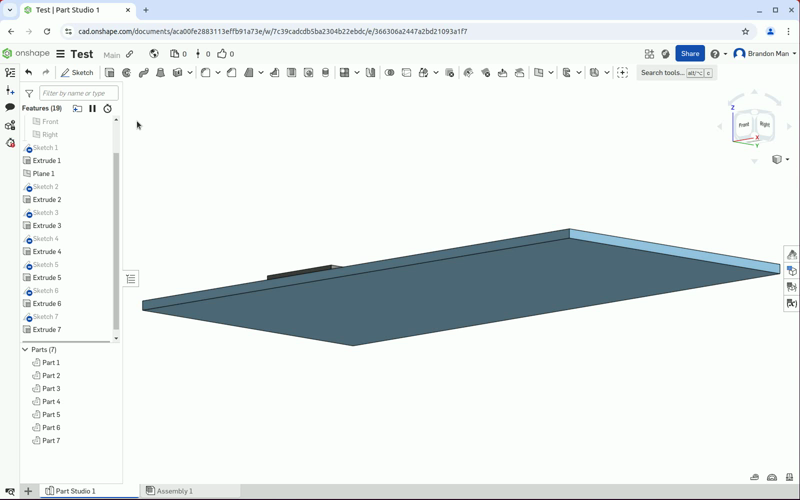
key(down, 3)
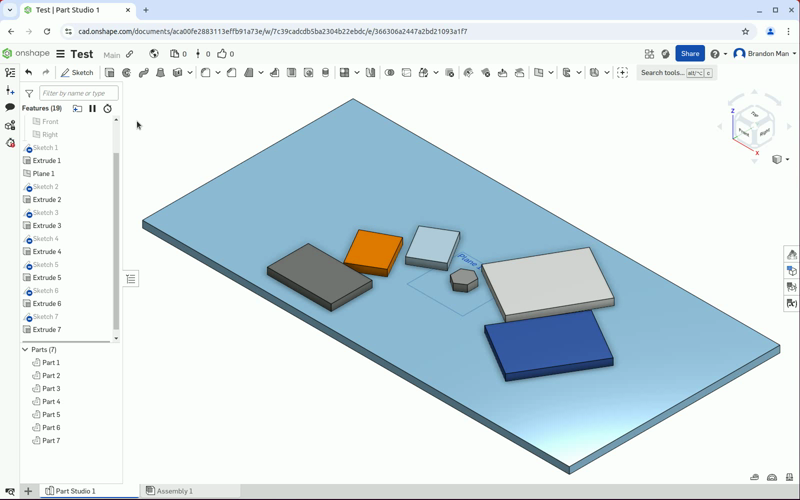
mouse_move(69, 150)
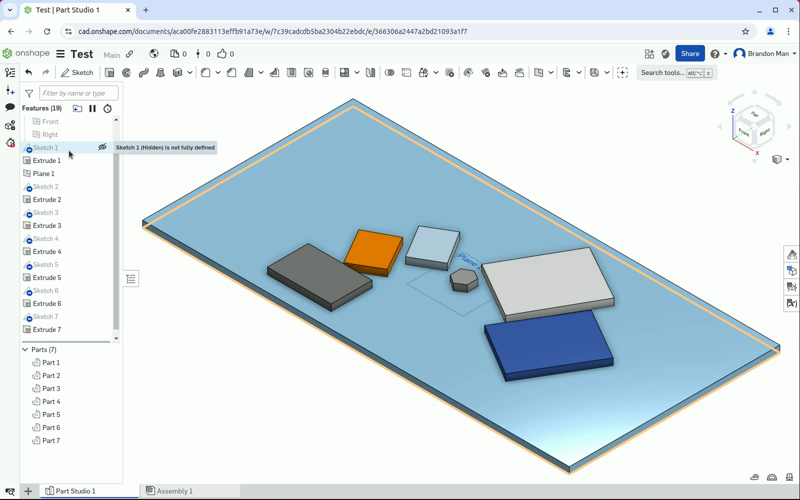
click(69, 150)